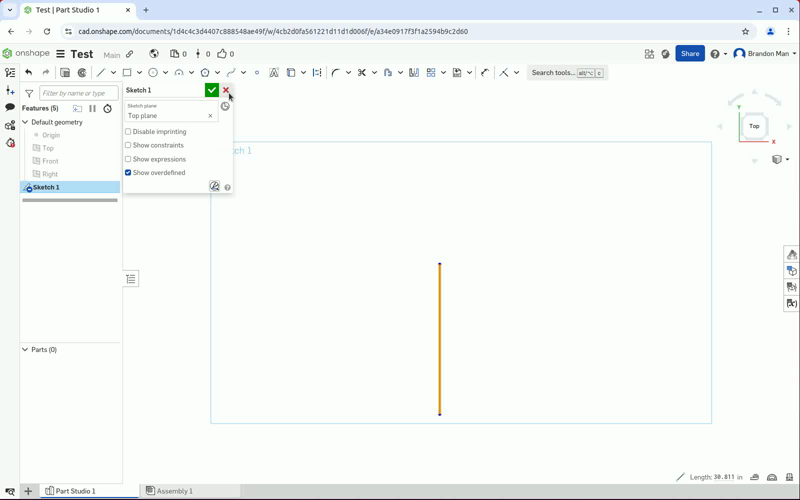
key(shift+h)
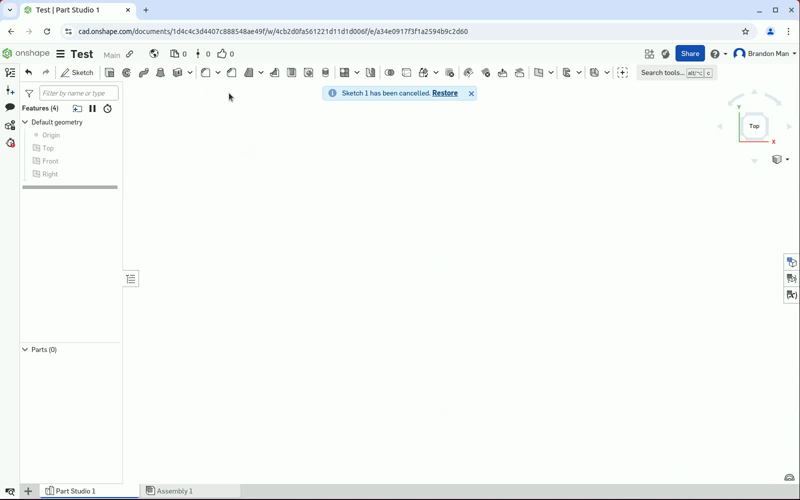
key(shift+s)
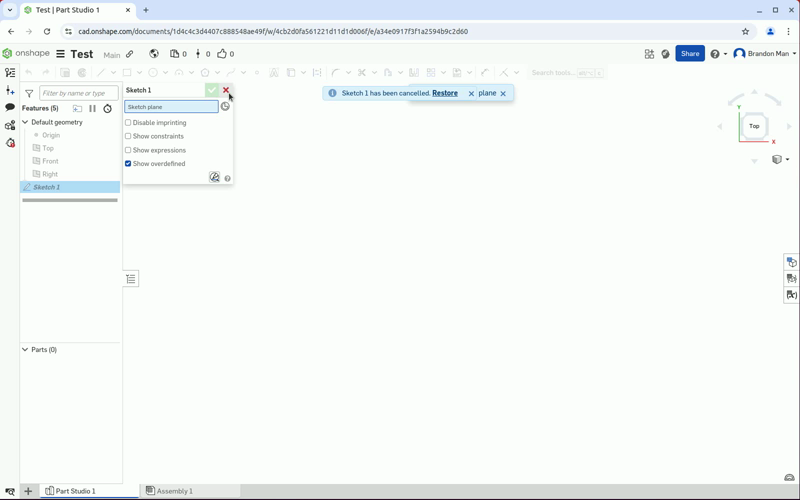
mouse_move(73, 150)
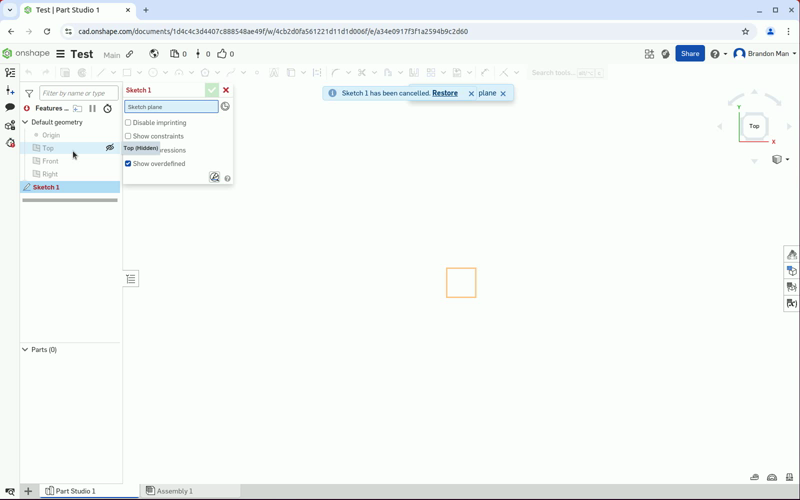
click(73, 150)
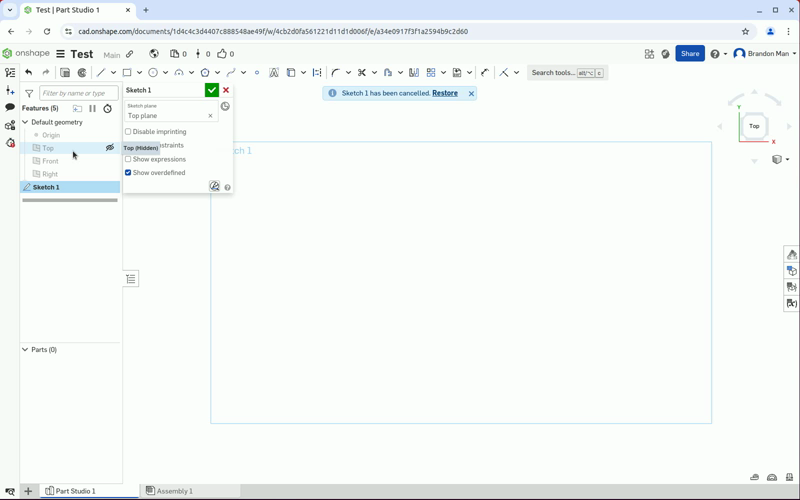
mouse_move(73, 352)
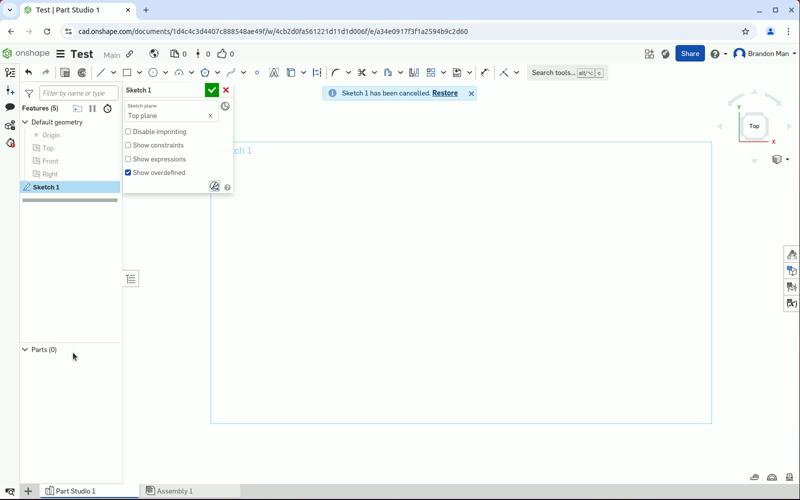
key(y)
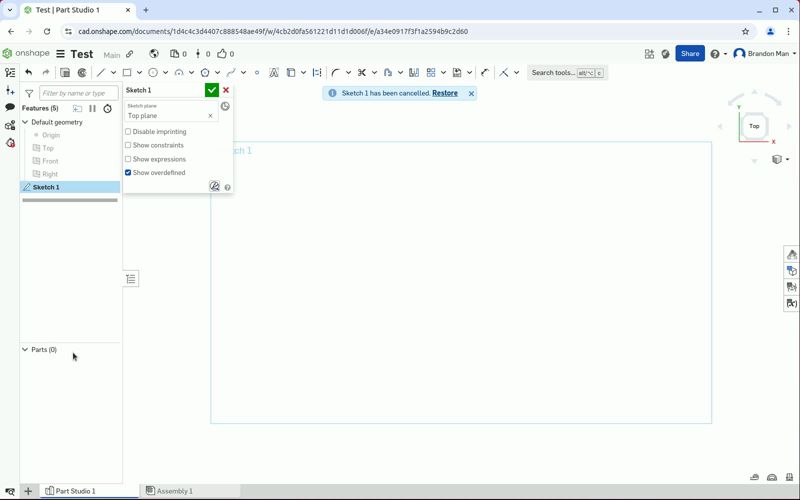
key(l)
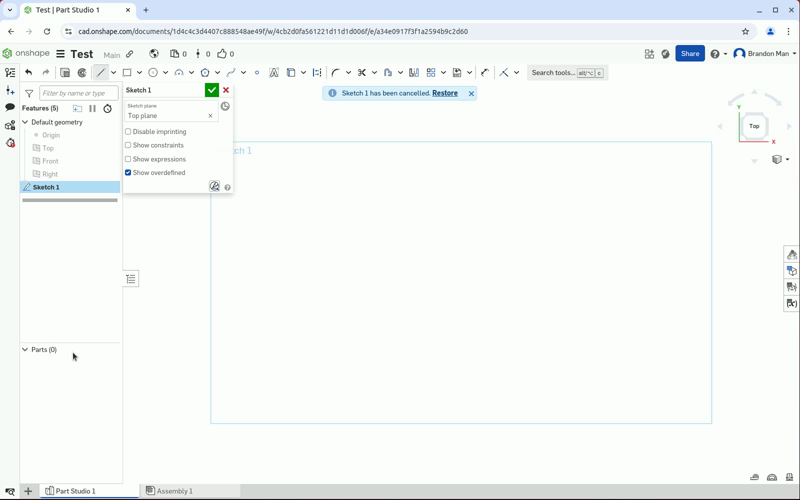
key_down(shift)
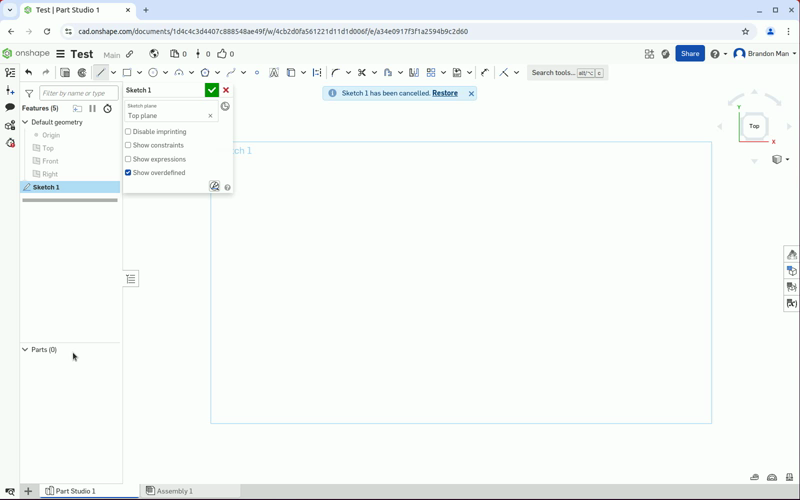
mouse_move(348, 332)
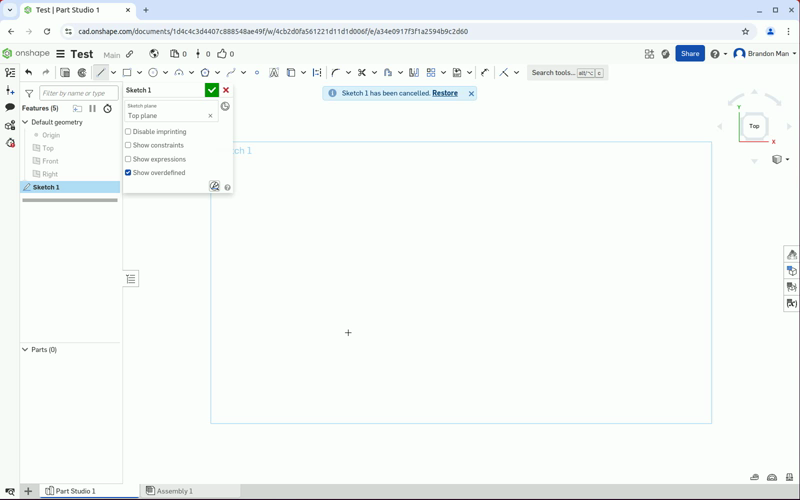
click(348, 332)
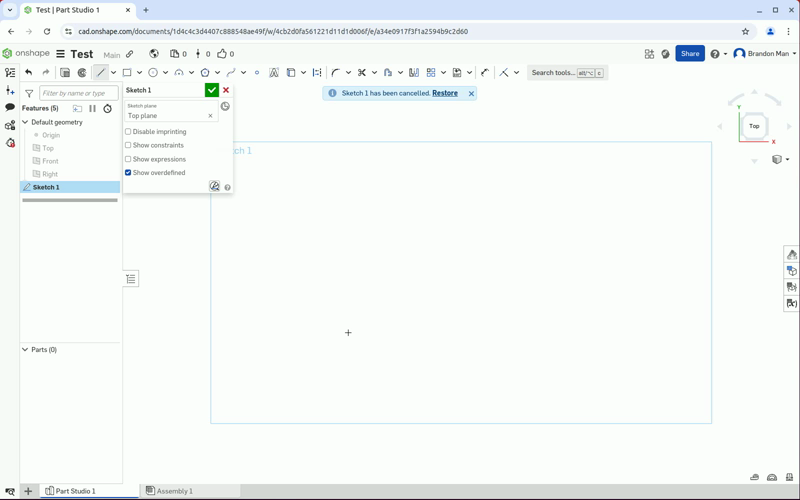
key_up(shift)
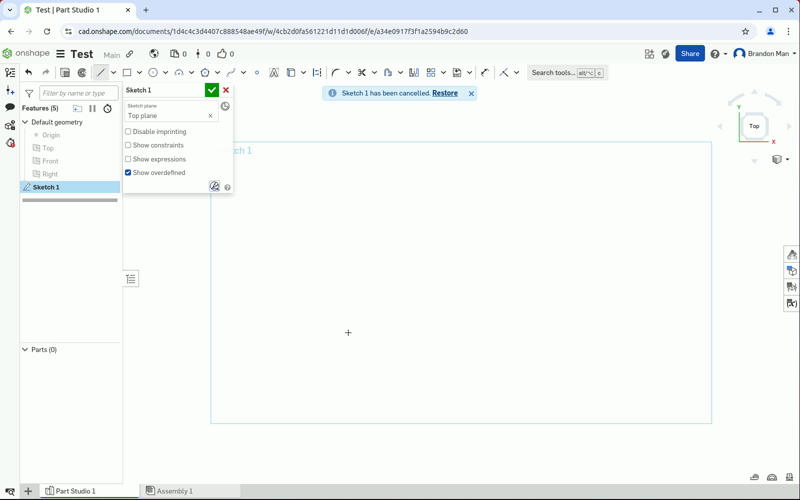
key_down(shift)
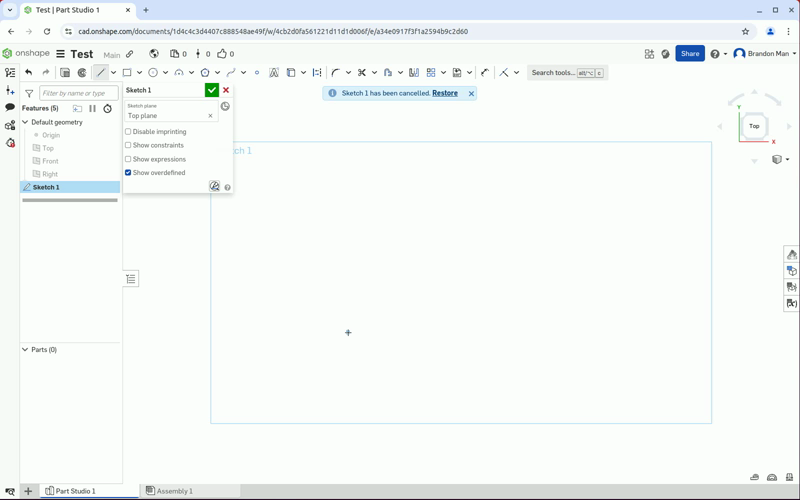
mouse_move(461, 332)
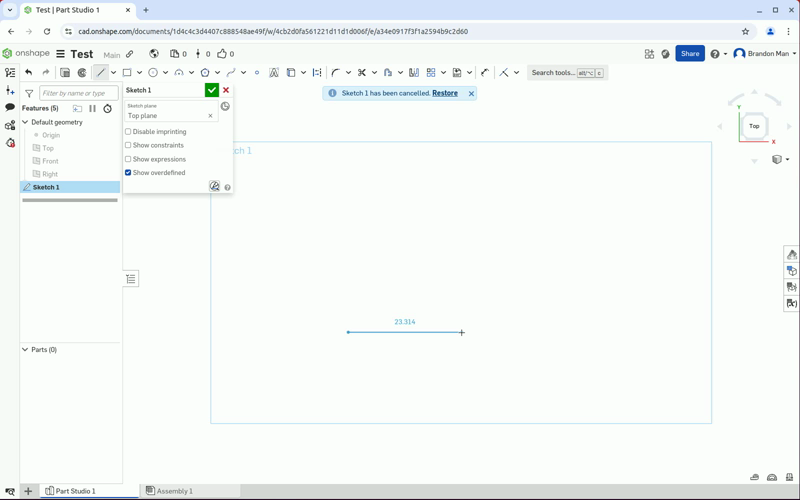
click(461, 332)
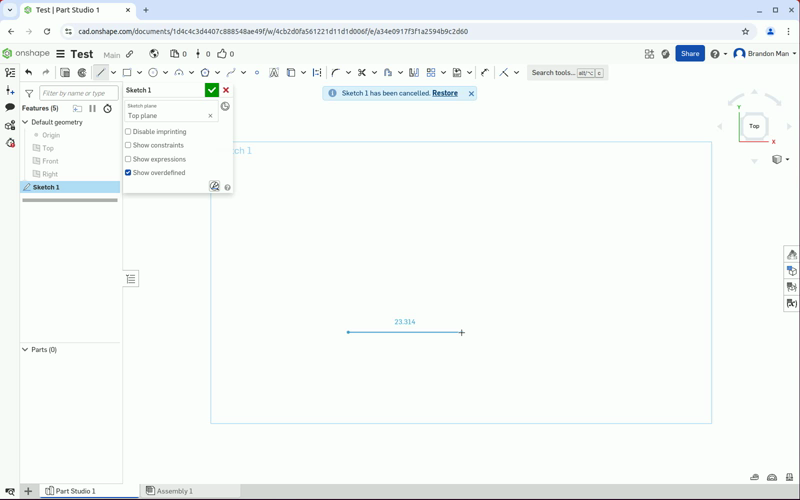
key_up(shift)
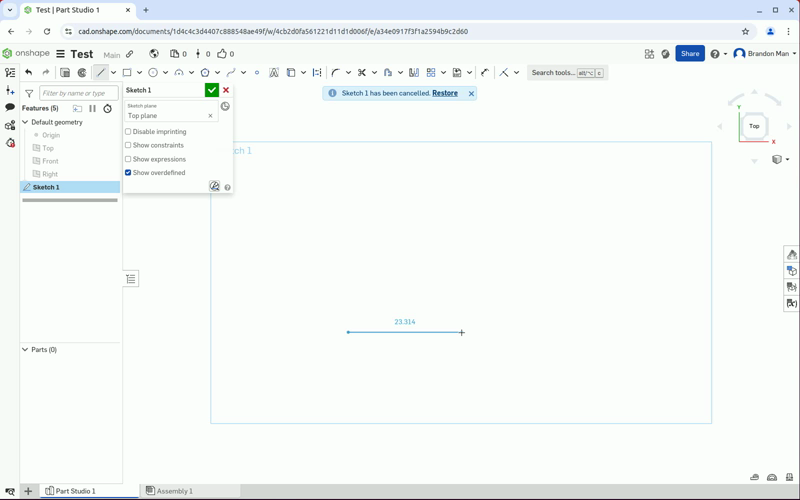
key_down(shift)
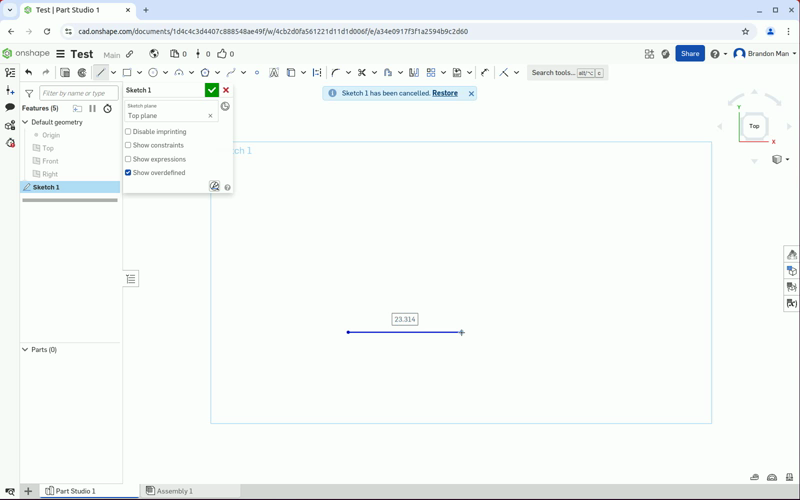
mouse_move(461, 247)
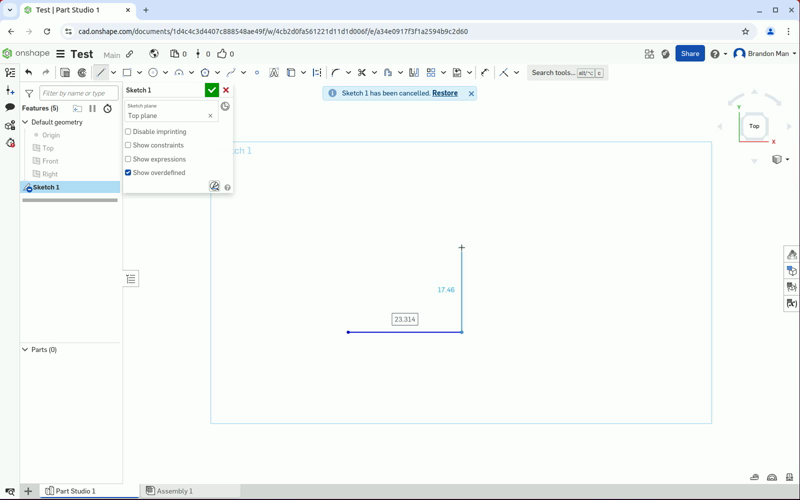
click(461, 247)
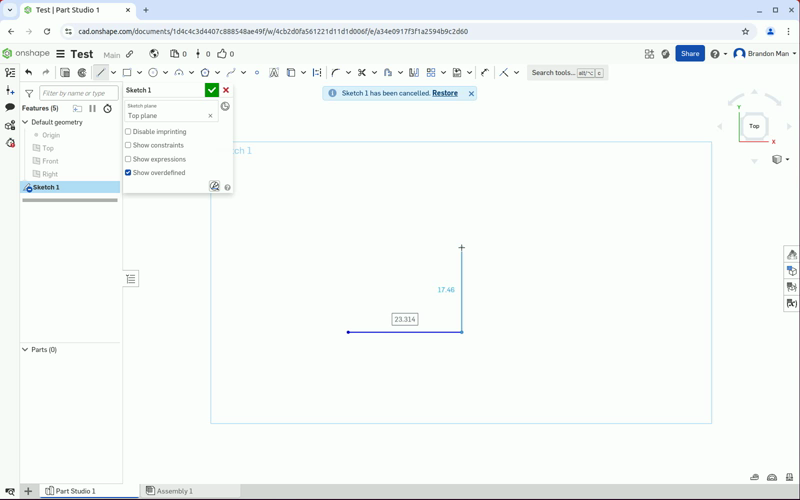
key_up(shift)
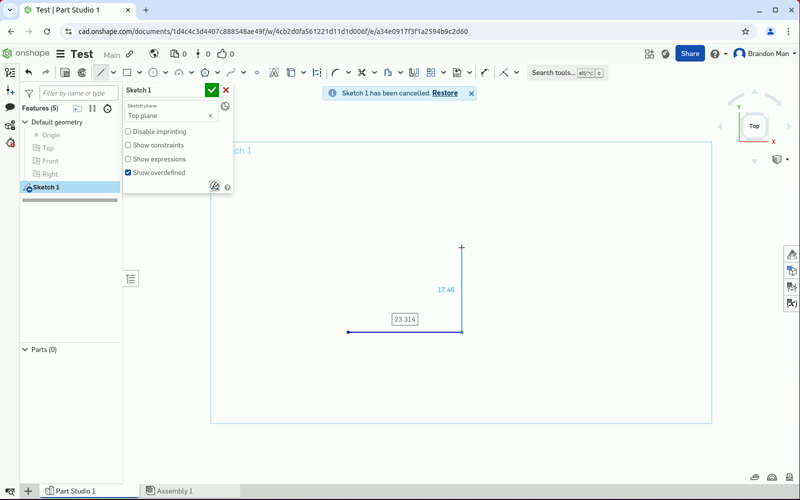
key_down(shift)
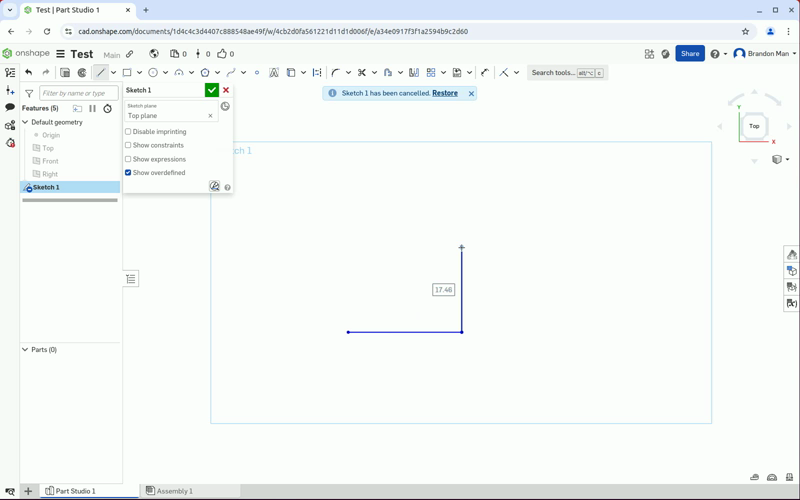
mouse_move(348, 247)
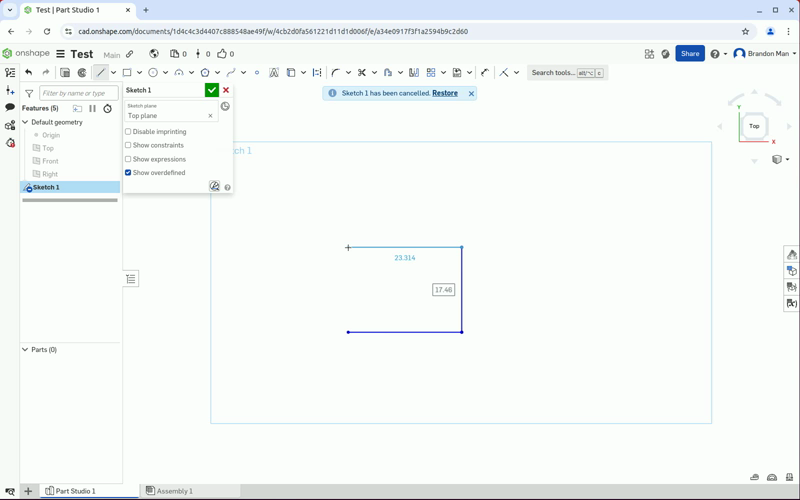
click(348, 247)
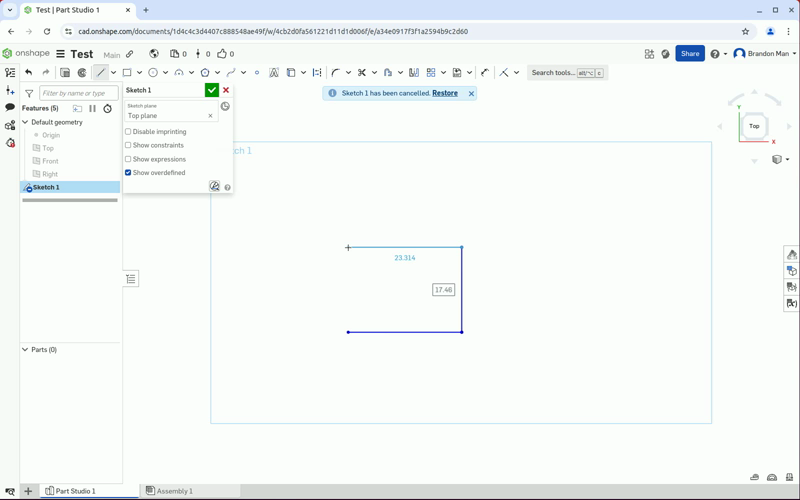
key_up(shift)
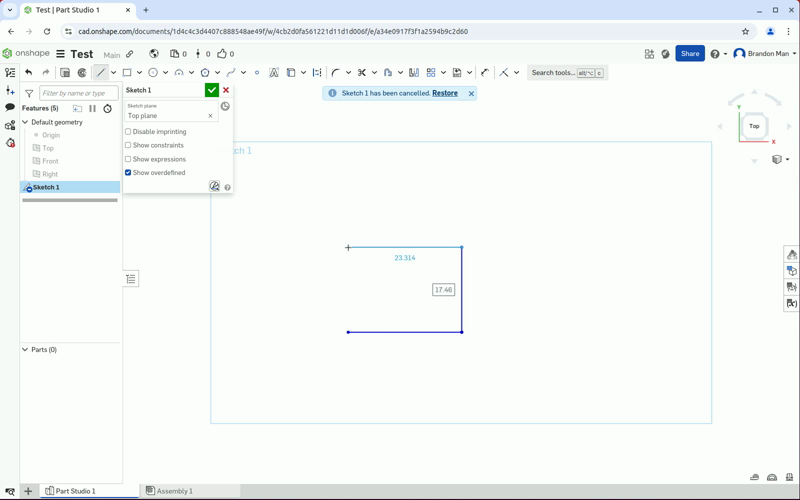
key_down(shift)
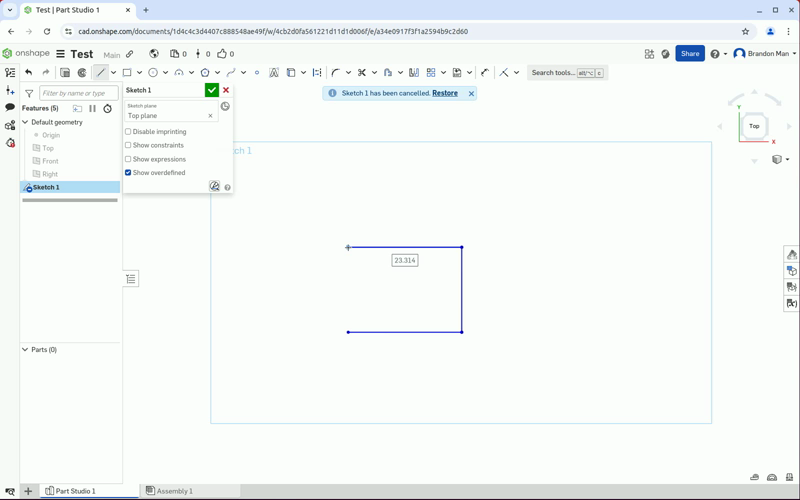
mouse_move(348, 332)
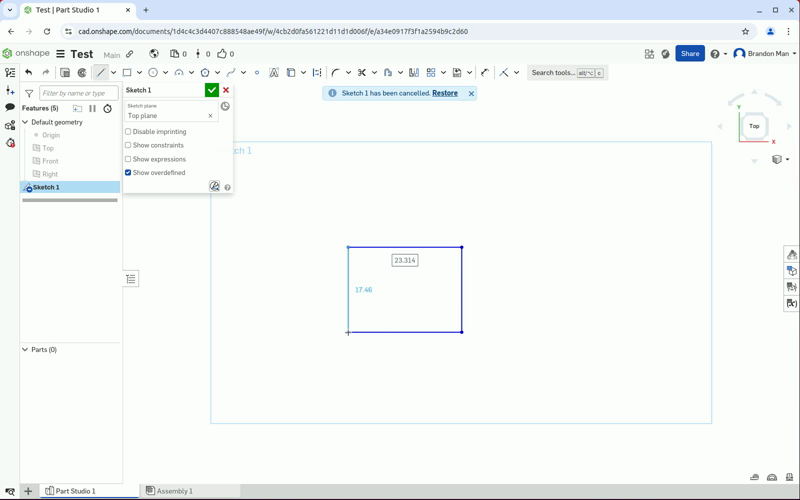
key_up(shift)
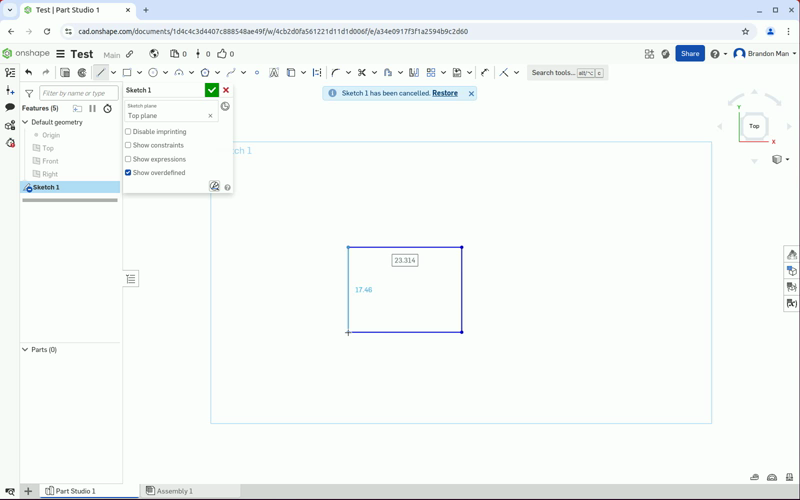
click(348, 332)
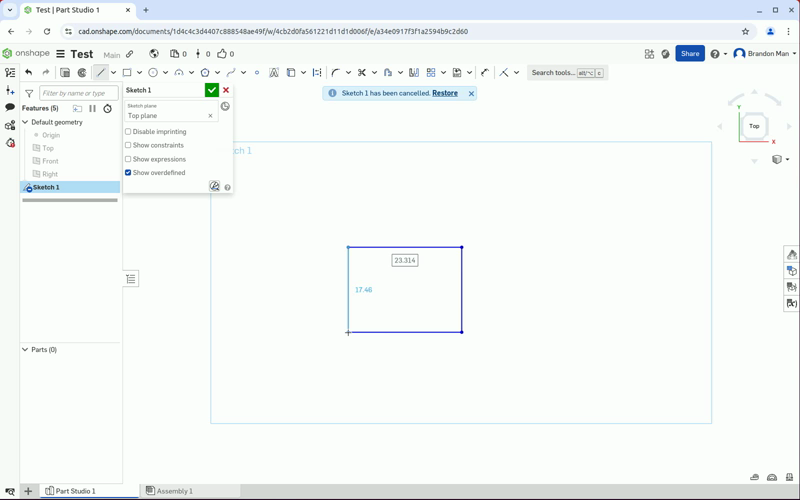
key(esc)
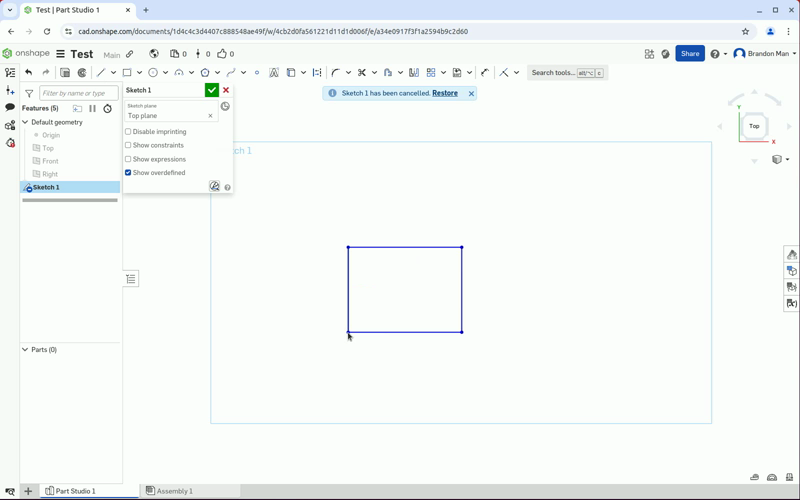
mouse_move(400, 304)
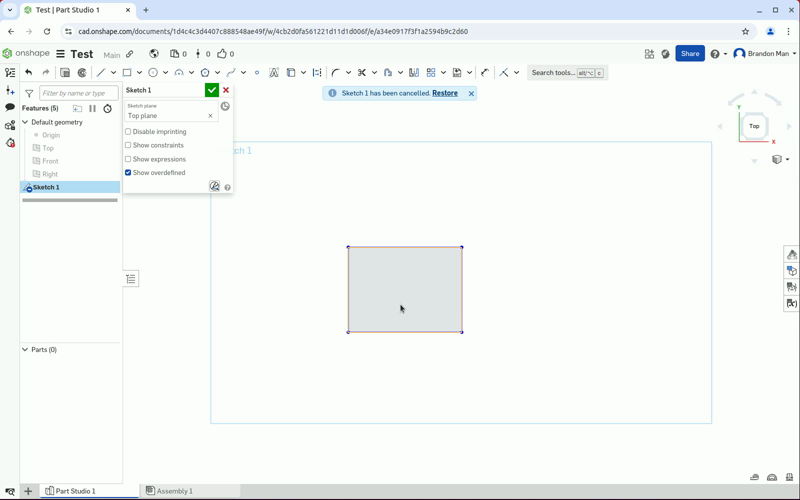
click(400, 304)
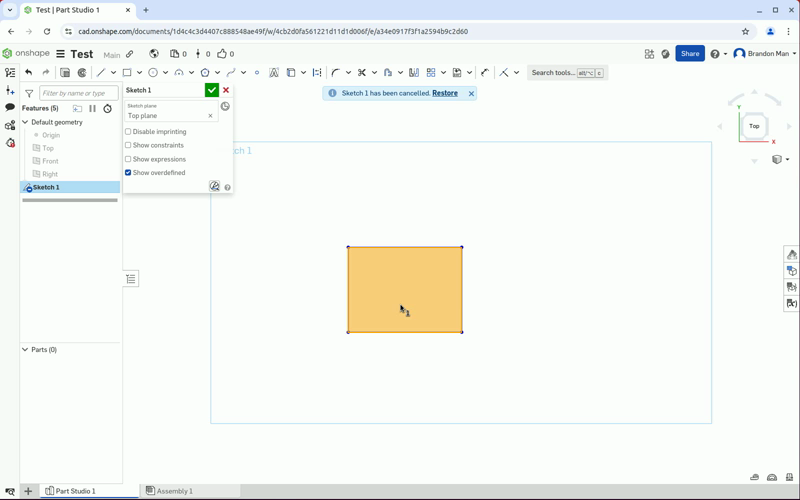
mouse_move(73, 352)
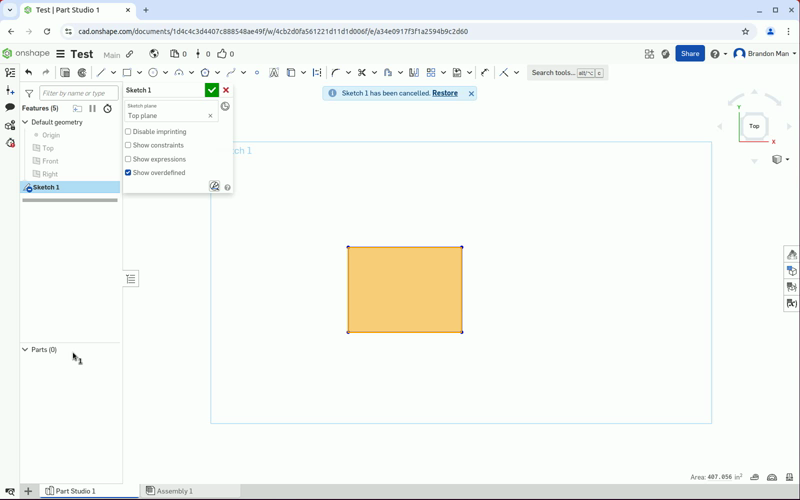
key(shift+y)
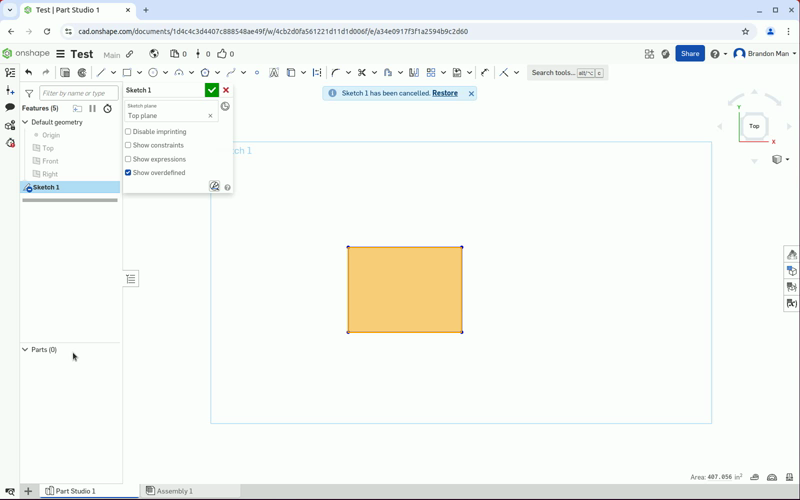
key(shift+e)
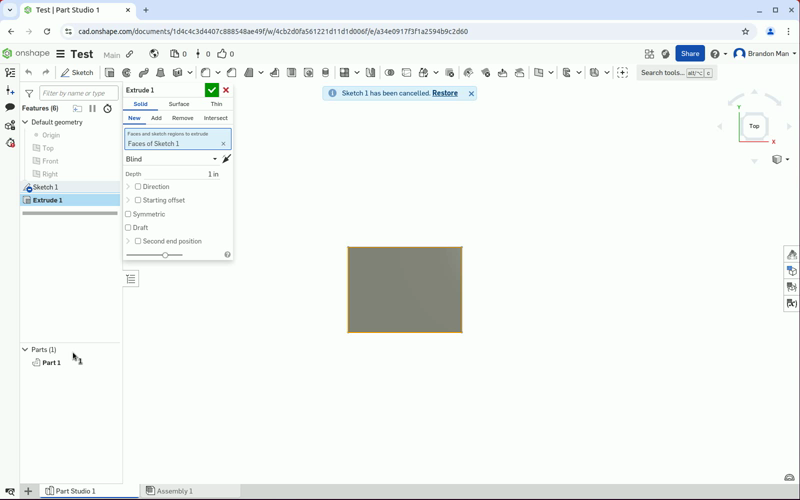
mouse_move(143, 106)
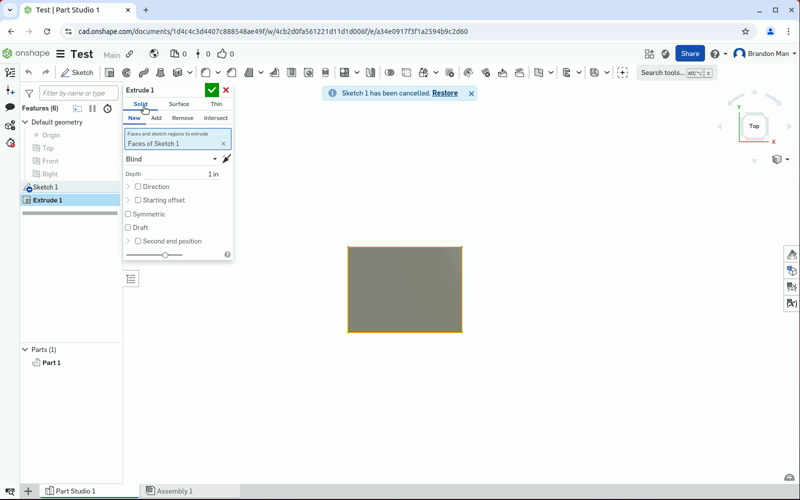
click(143, 106)
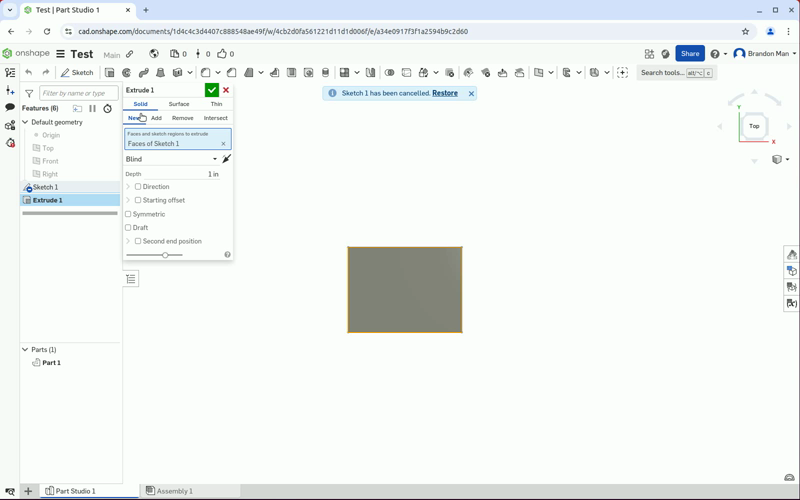
mouse_move(137, 120)
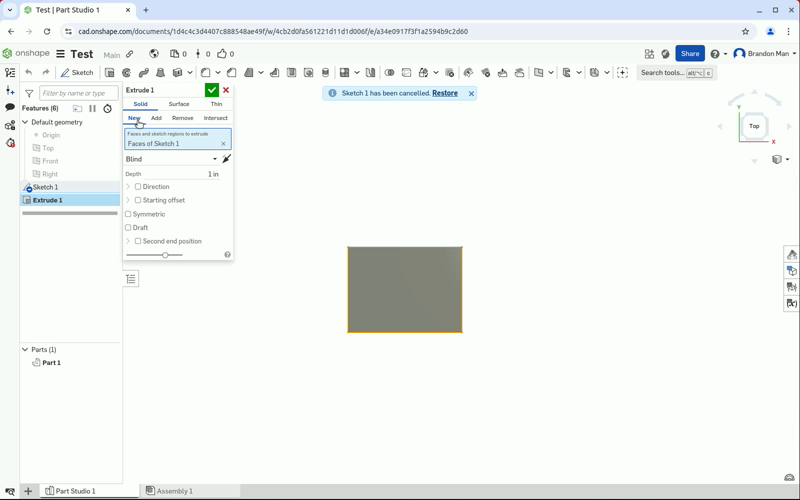
click(137, 120)
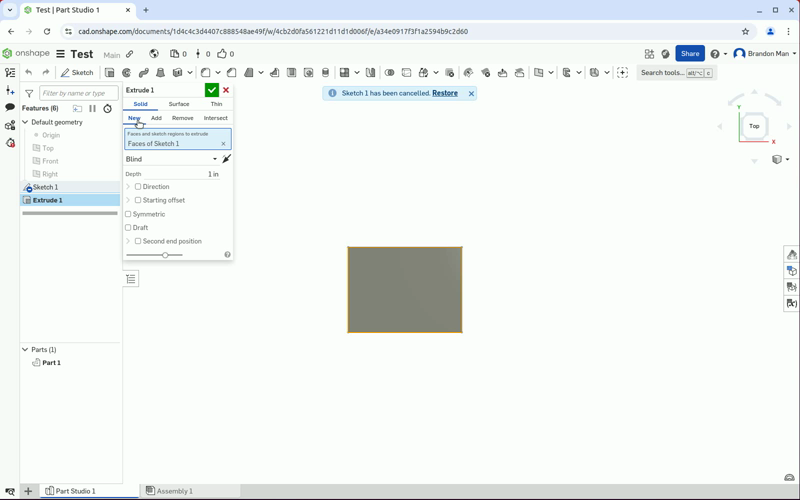
key(tab, 4)
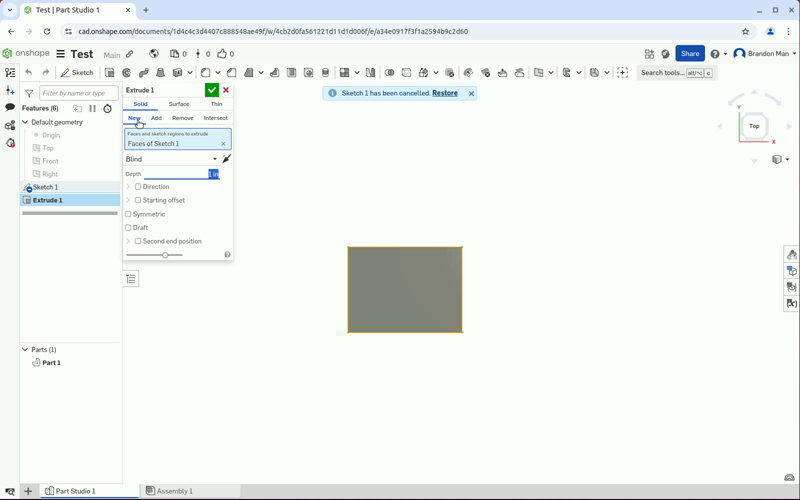
text(14.683)
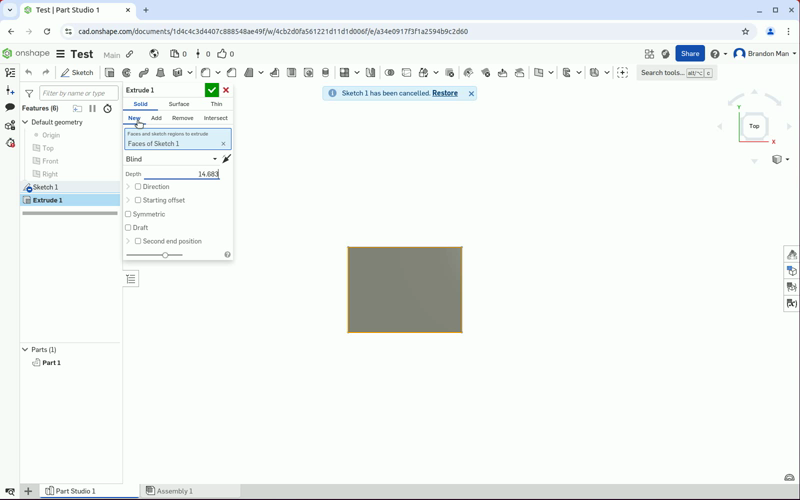
key(enter)
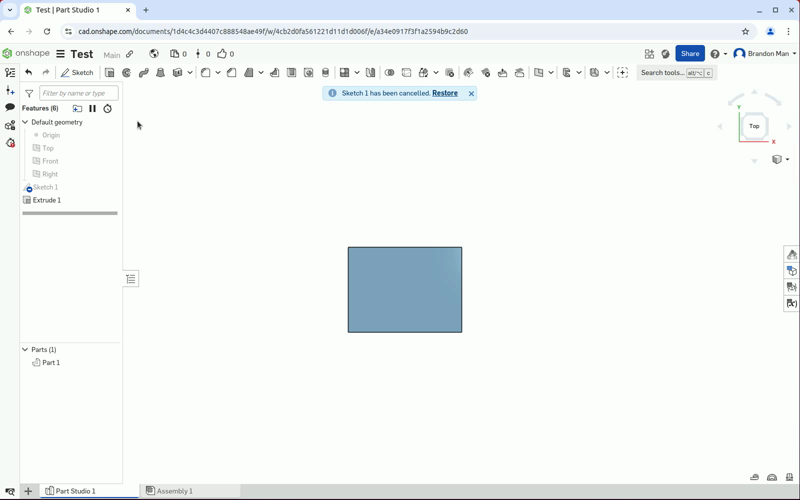
key(shift+h)
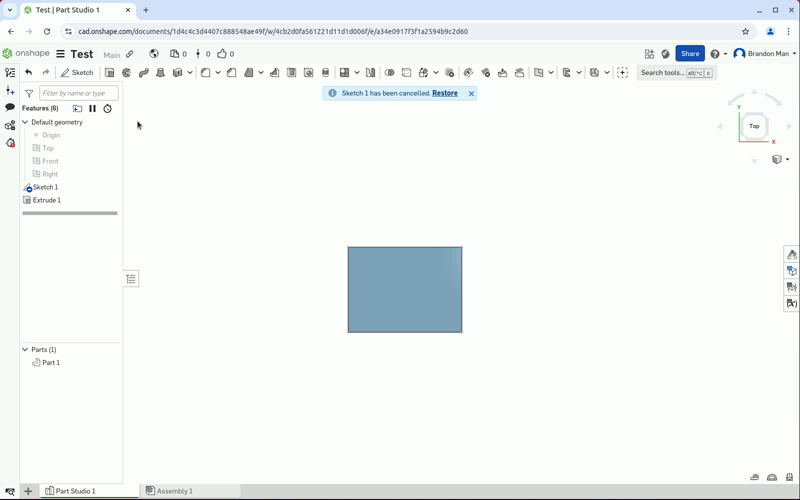
key(shift+h)
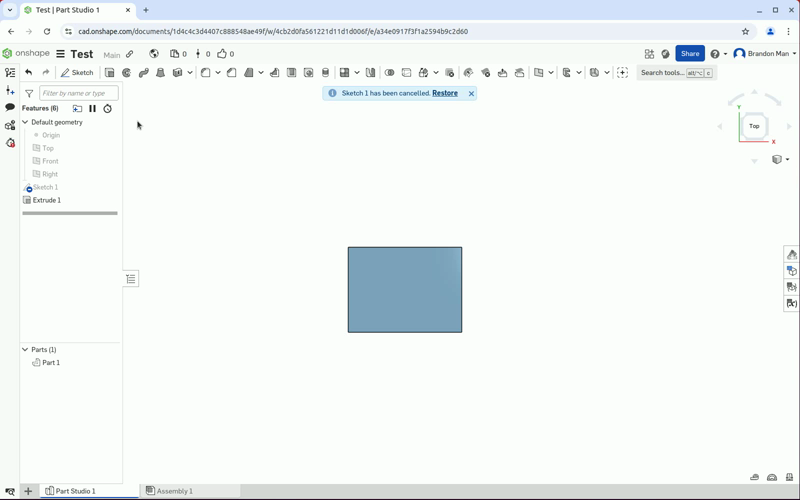
mouse_move(73, 189)
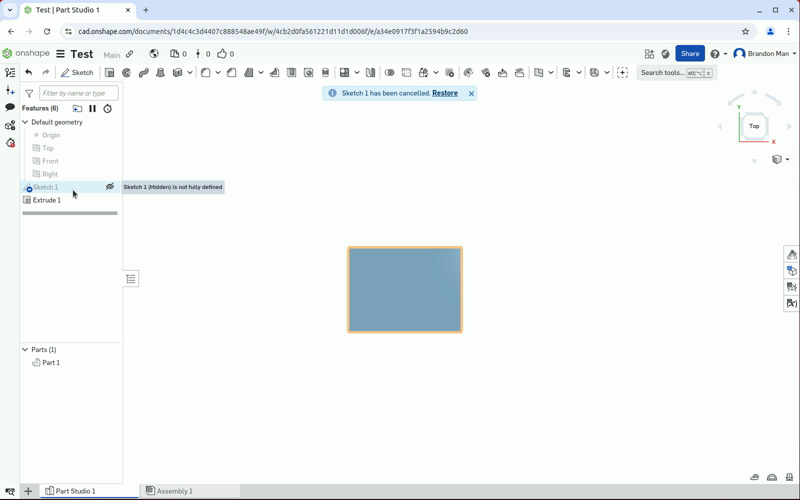
click(73, 189)
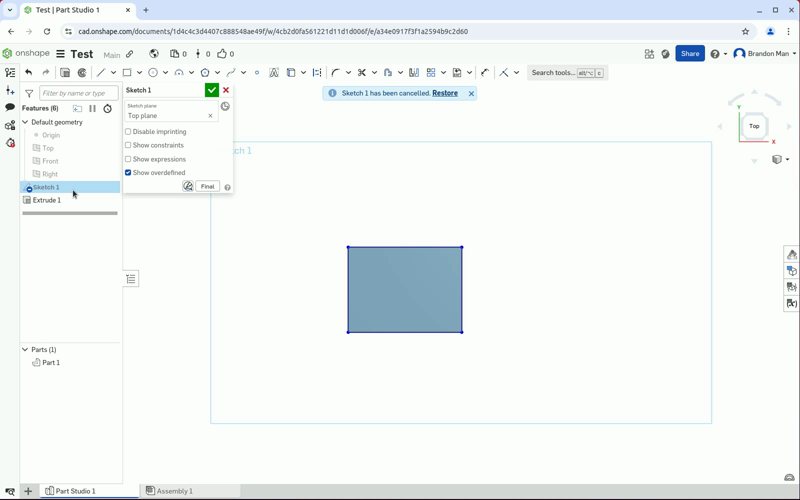
mouse_move(229, 92)
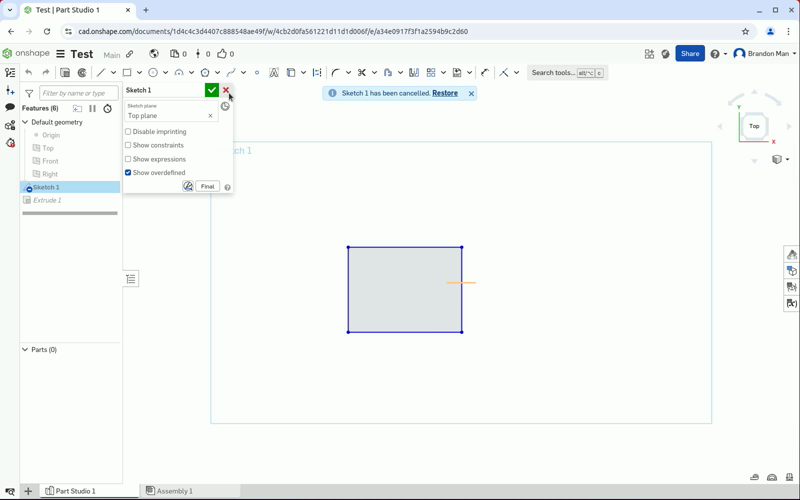
click(229, 92)
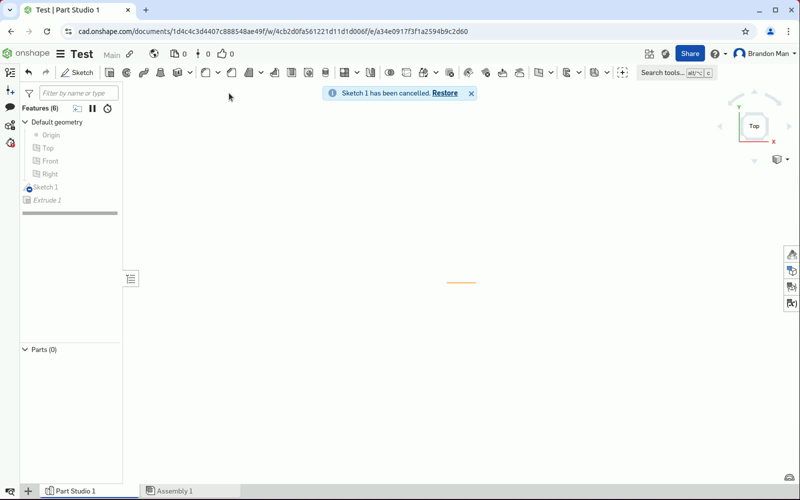
mouse_move(73, 352)
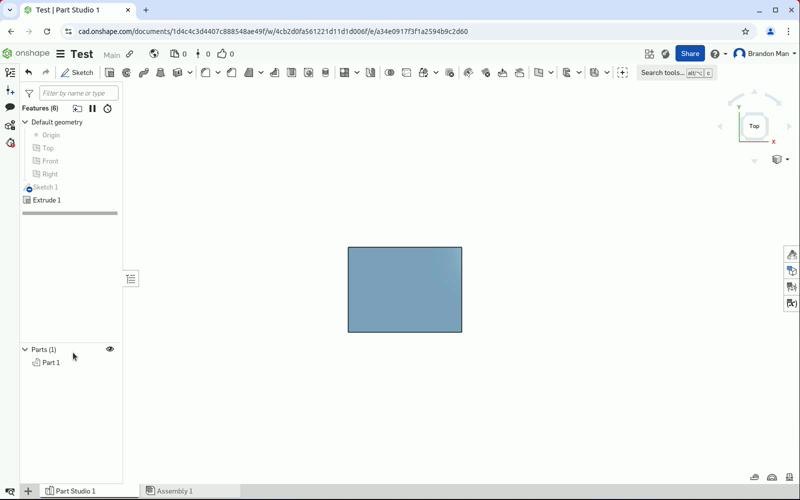
key(y)
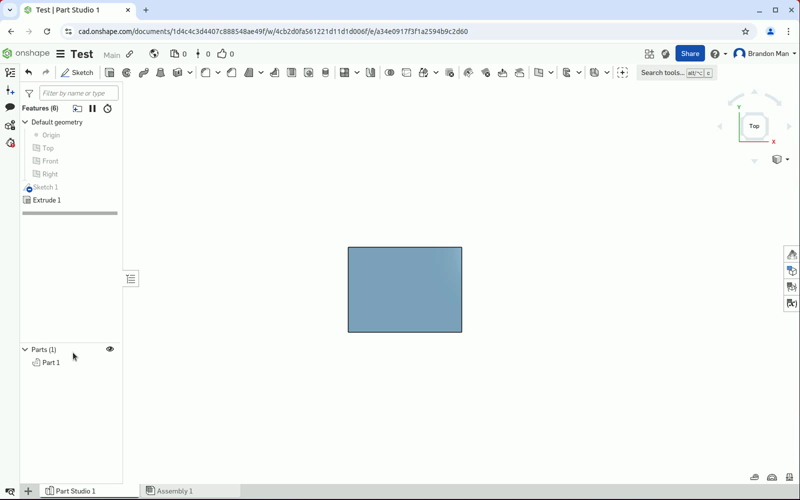
key(shift+p)
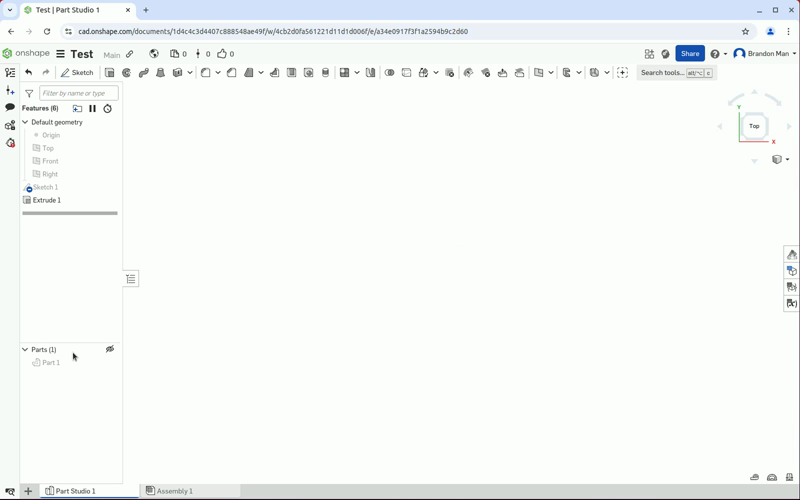
key(space)
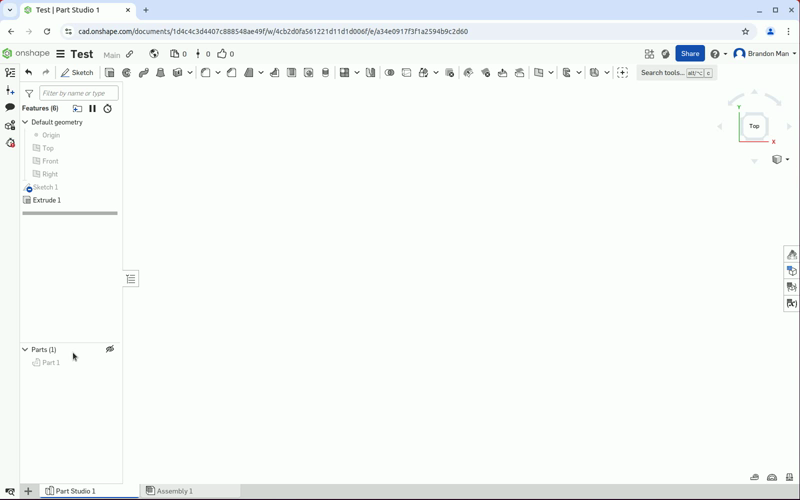
key_down(shift)
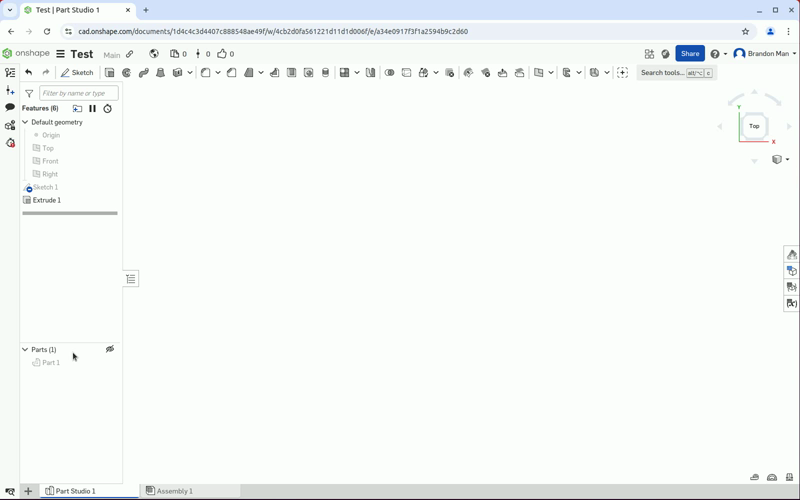
key(up)
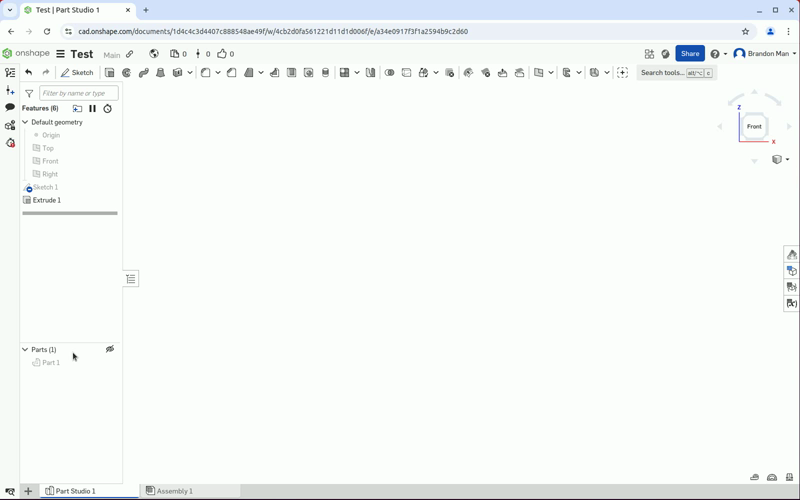
key_up(shift)
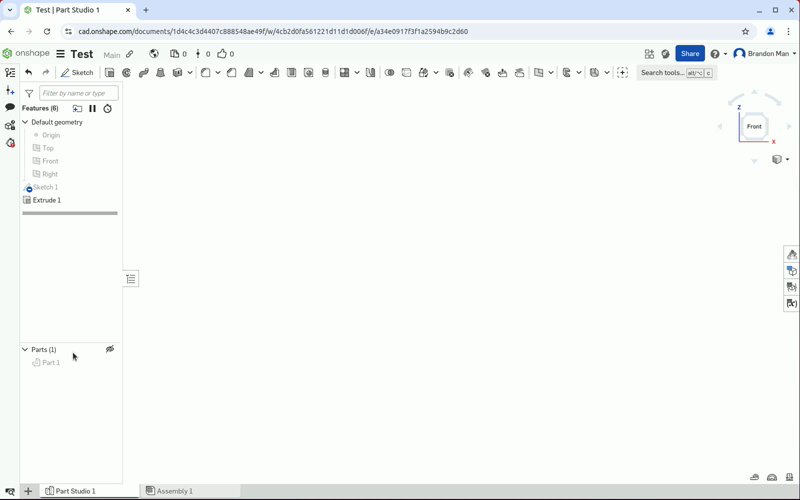
mouse_move(73, 352)
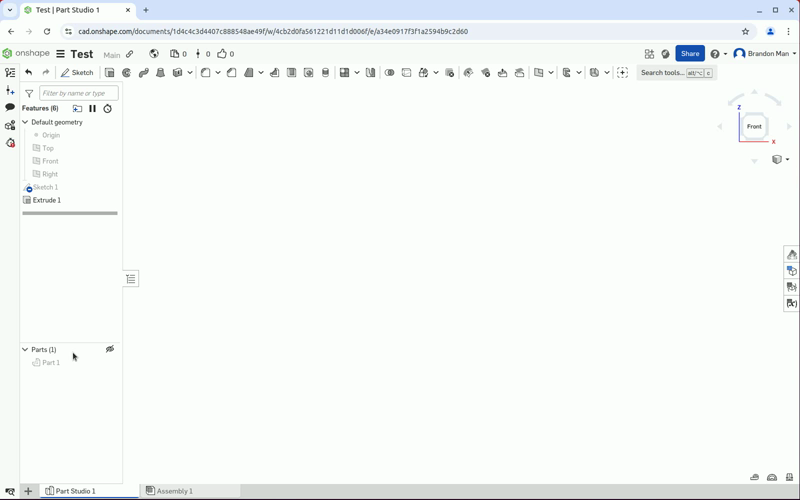
key(shift+y)
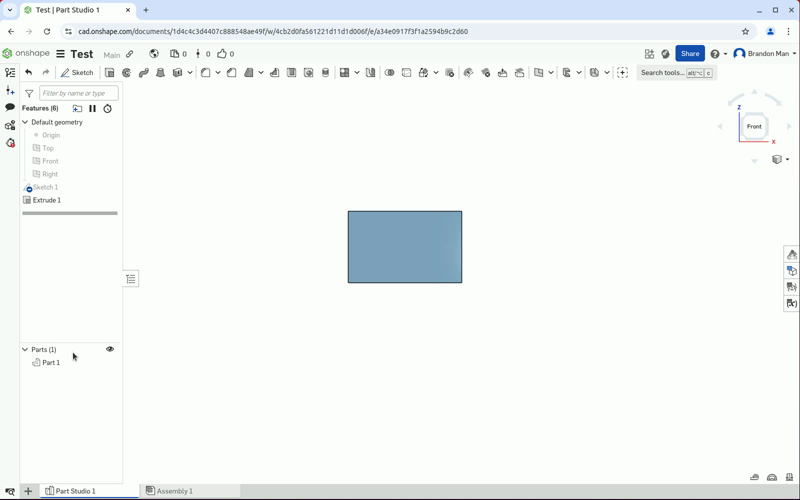
mouse_move(541, 75)
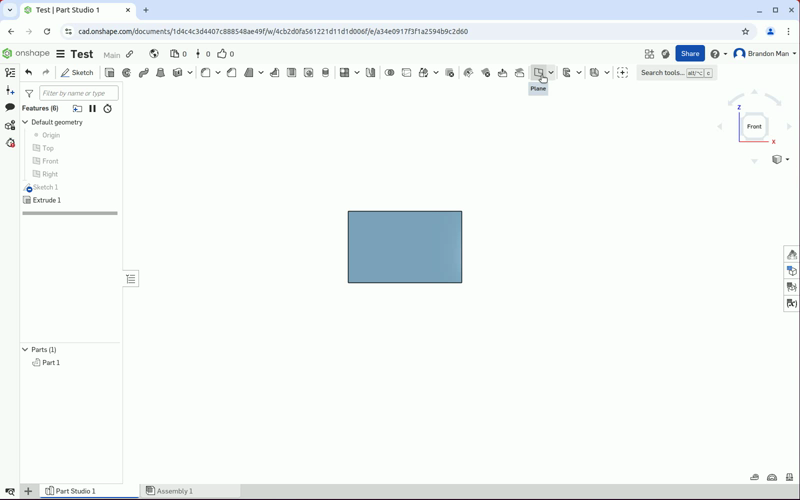
click(541, 75)
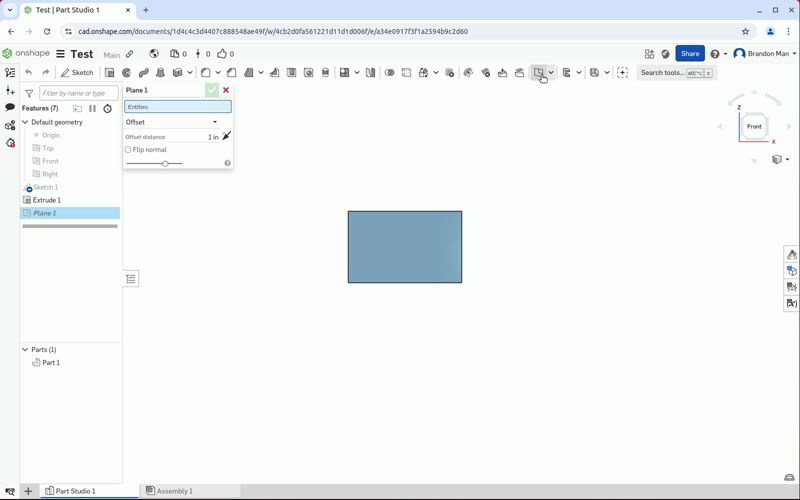
mouse_move(73, 163)
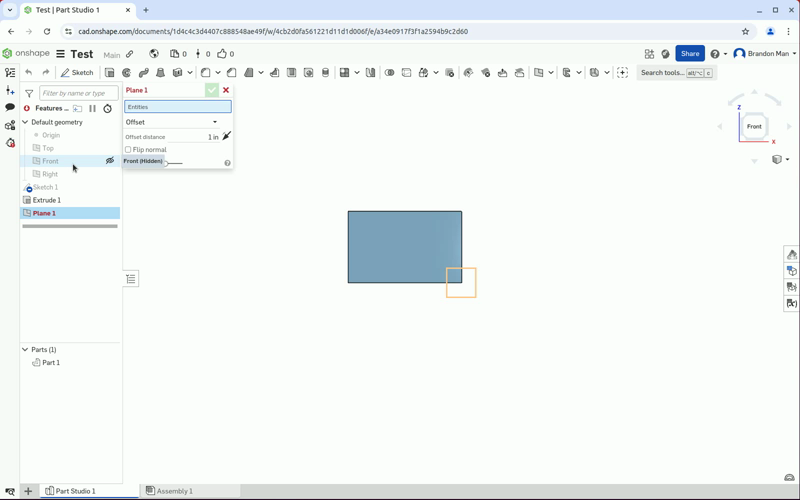
click(73, 163)
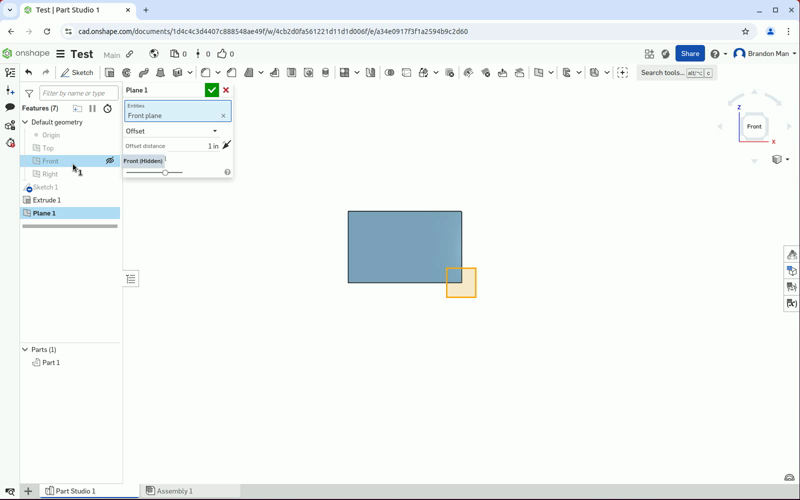
key(tab, 2)
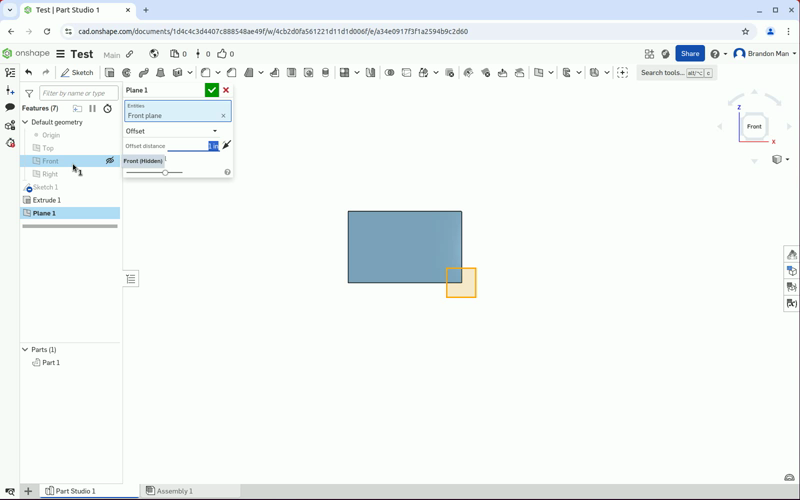
text(10.106)
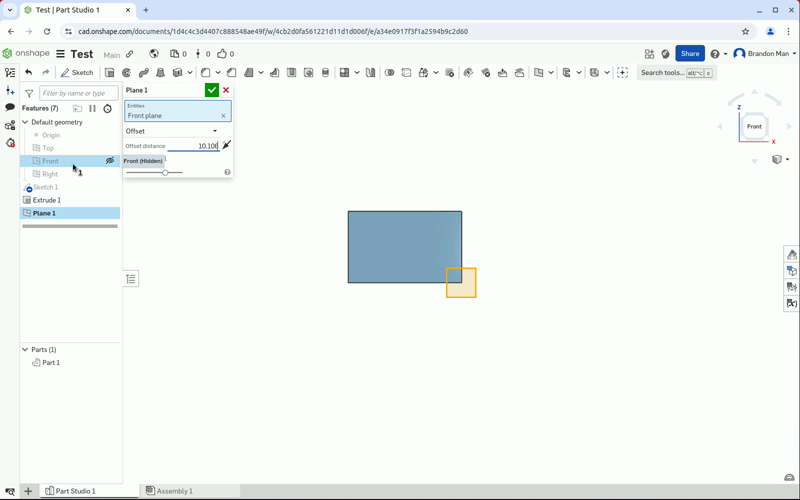
key(enter, 2)
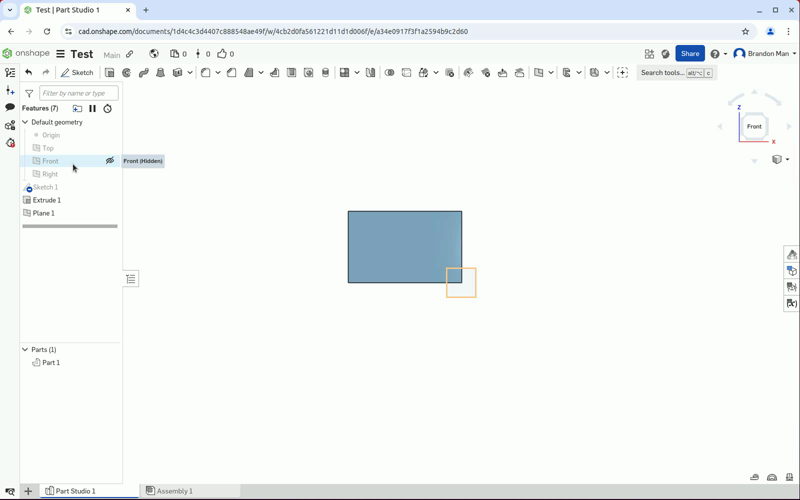
key(shift+s)
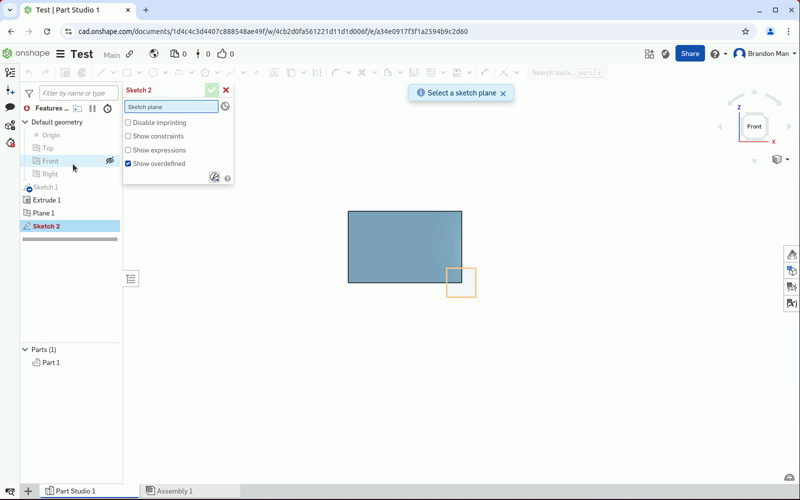
mouse_move(73, 215)
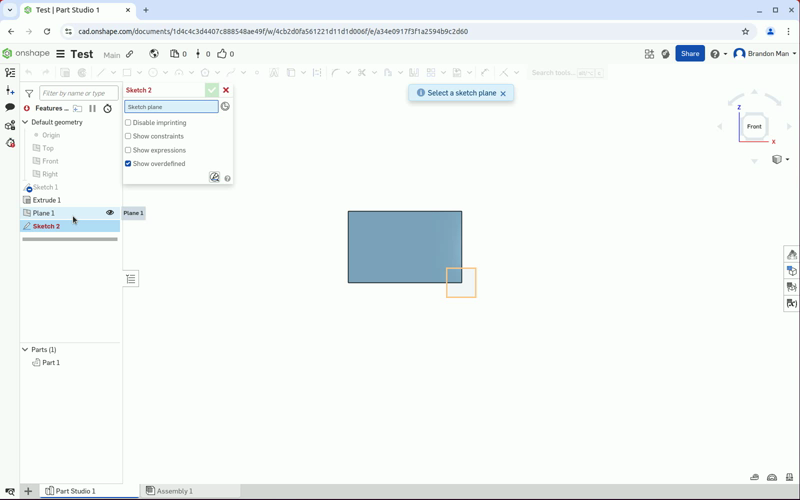
click(73, 215)
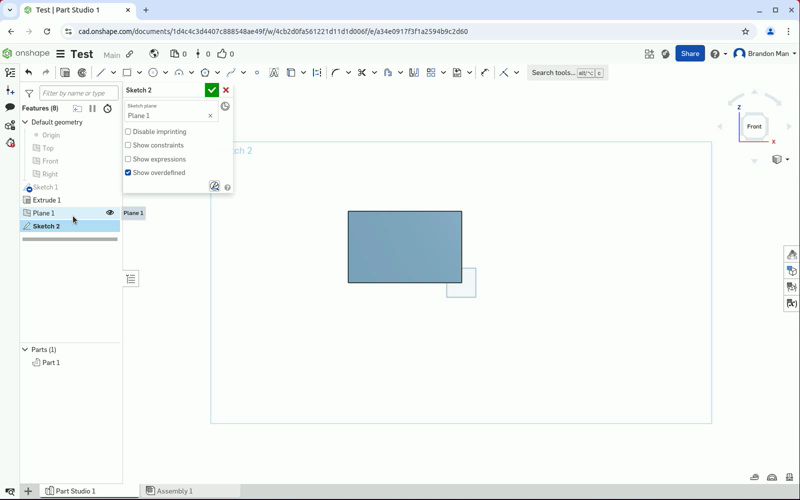
mouse_move(73, 352)
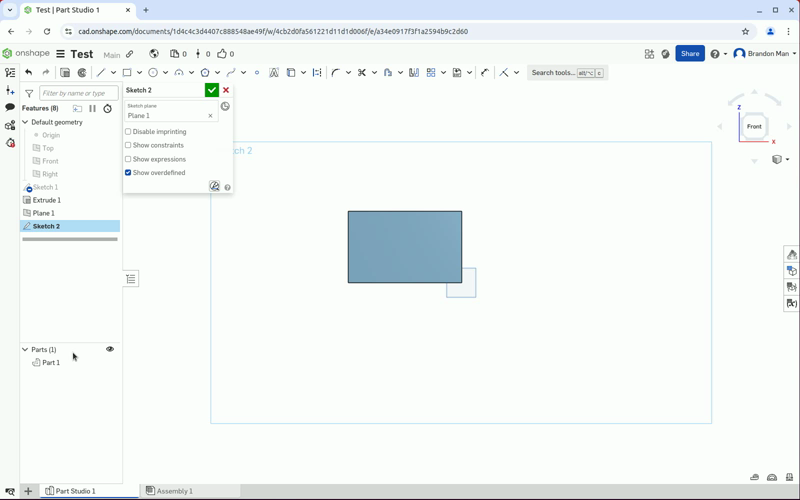
key(y)
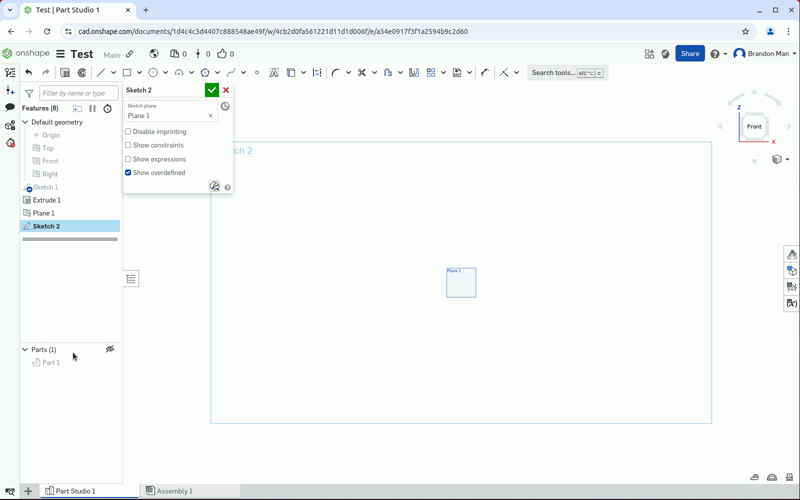
key(a)
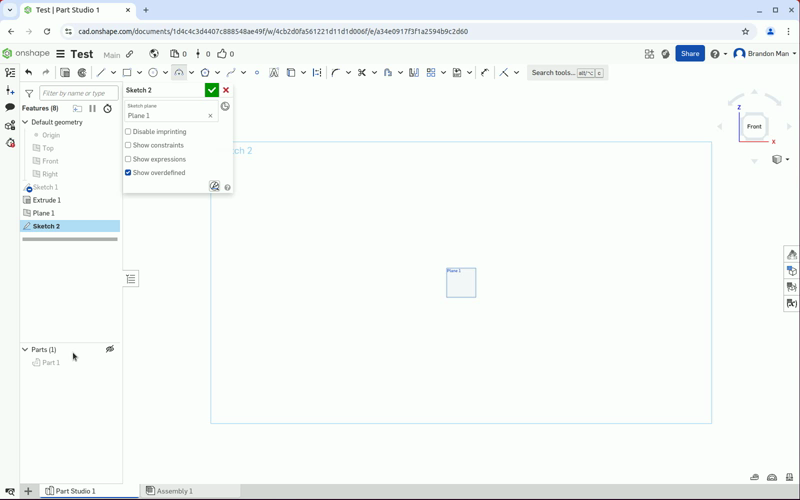
key_down(shift)
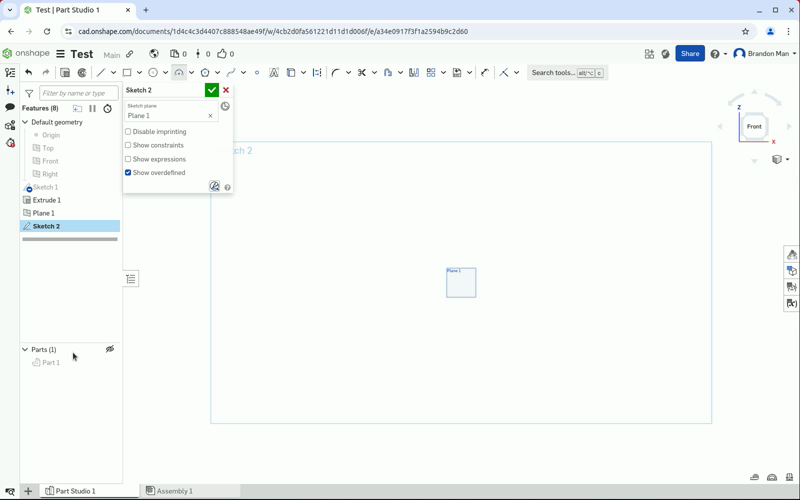
mouse_move(355, 268)
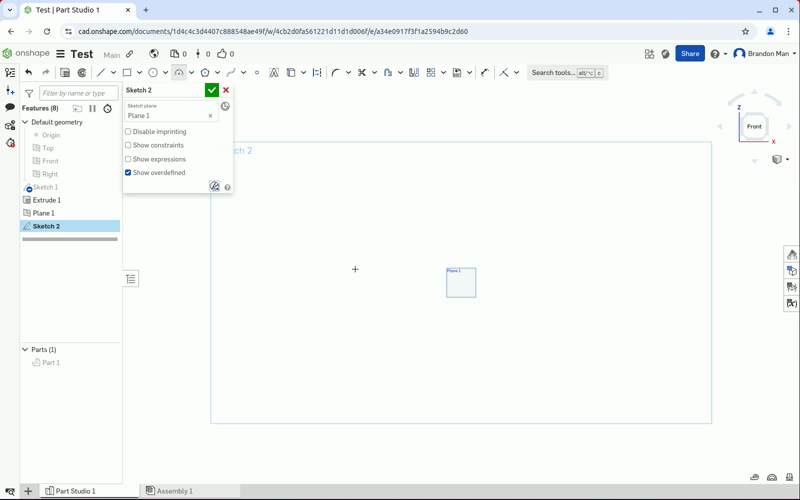
click(355, 268)
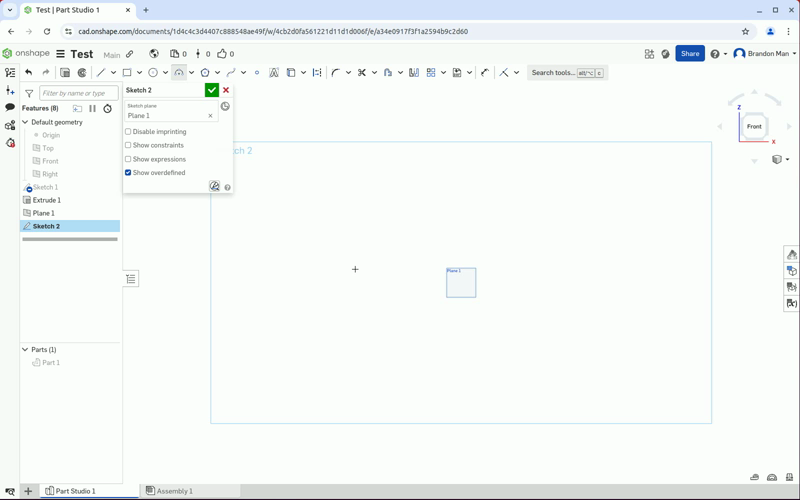
key_up(shift)
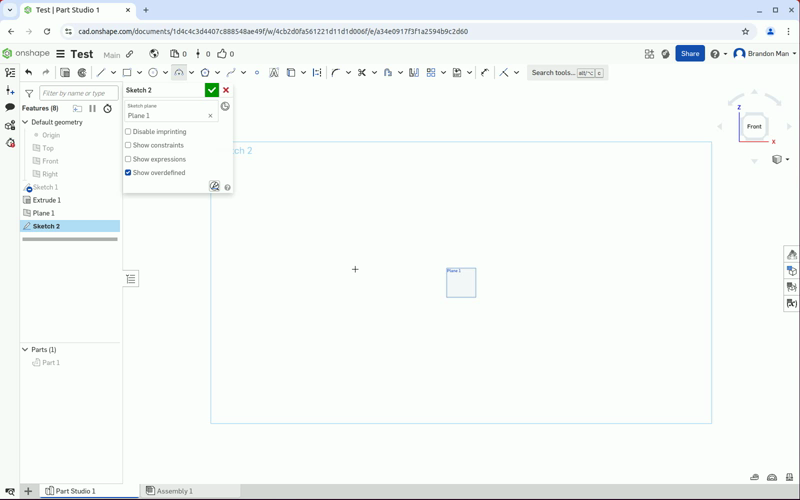
key_down(shift)
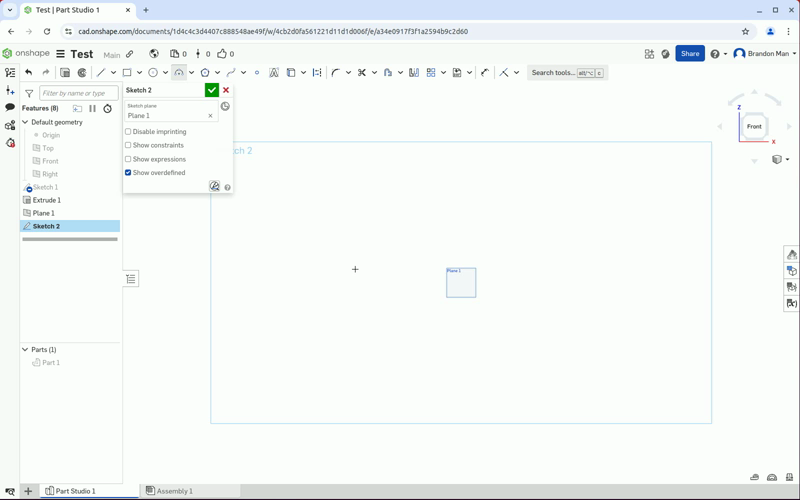
mouse_move(362, 276)
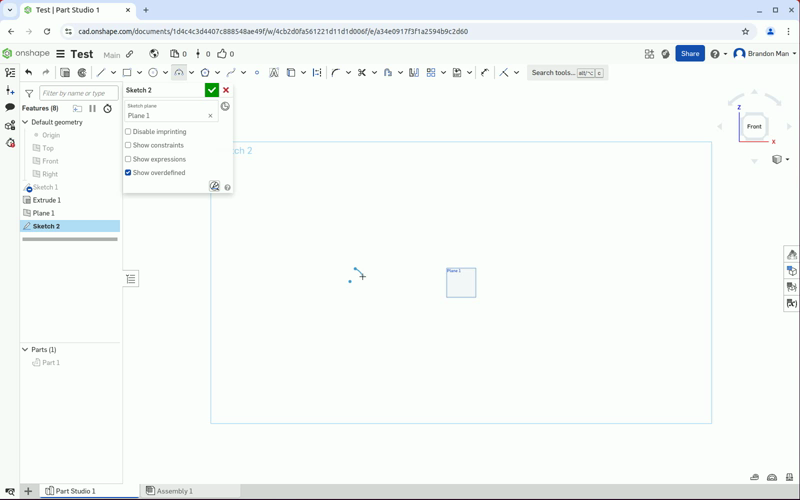
click(362, 276)
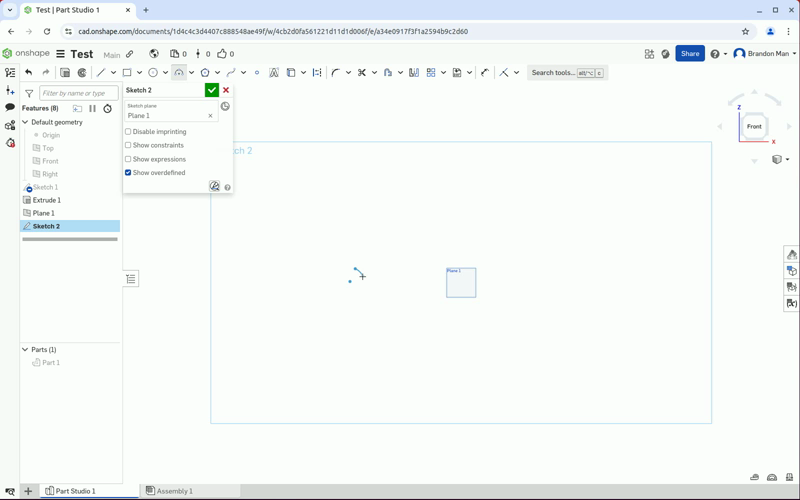
mouse_move(357, 273)
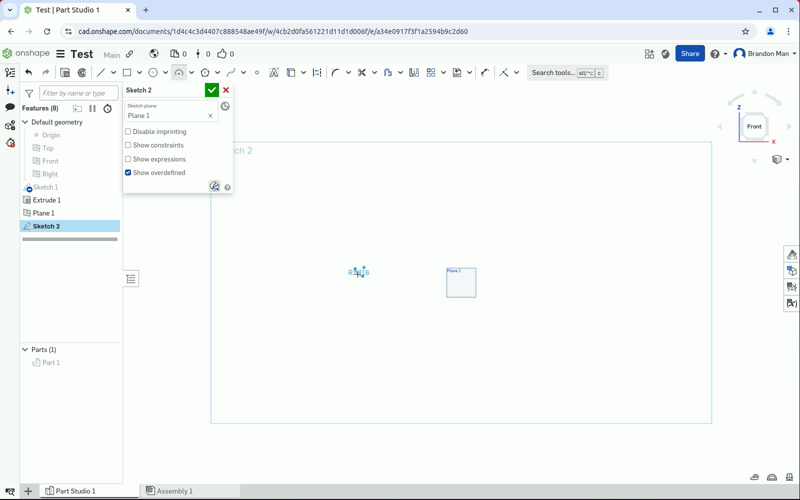
click(357, 273)
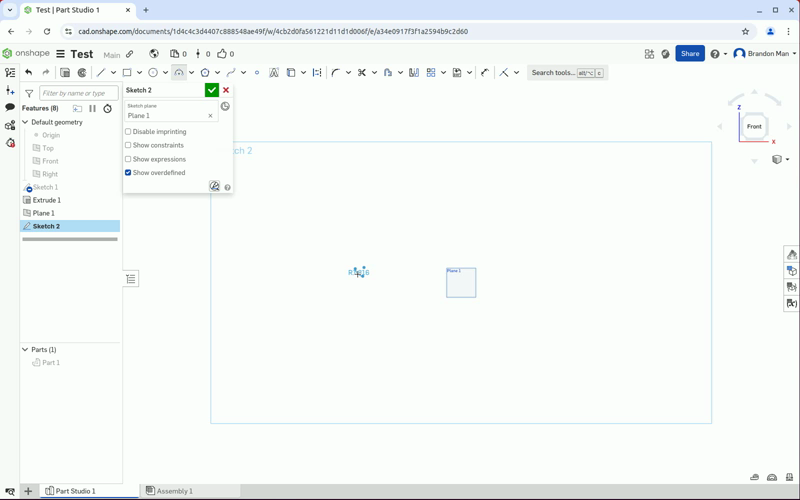
key_up(shift)
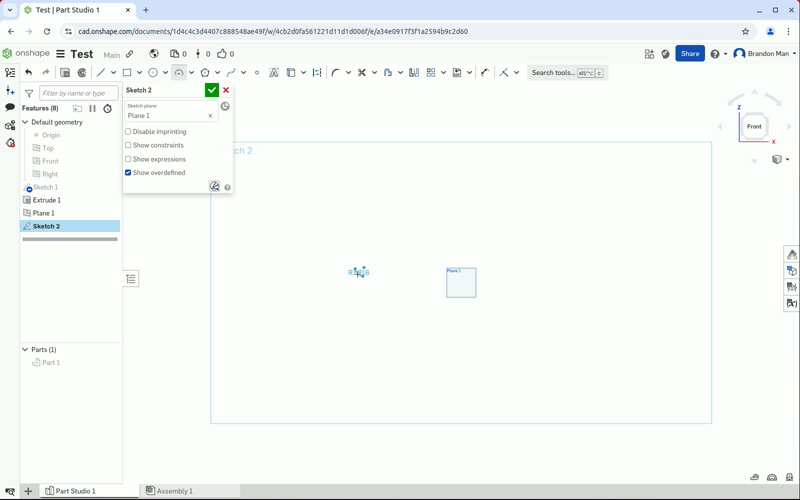
key(esc)
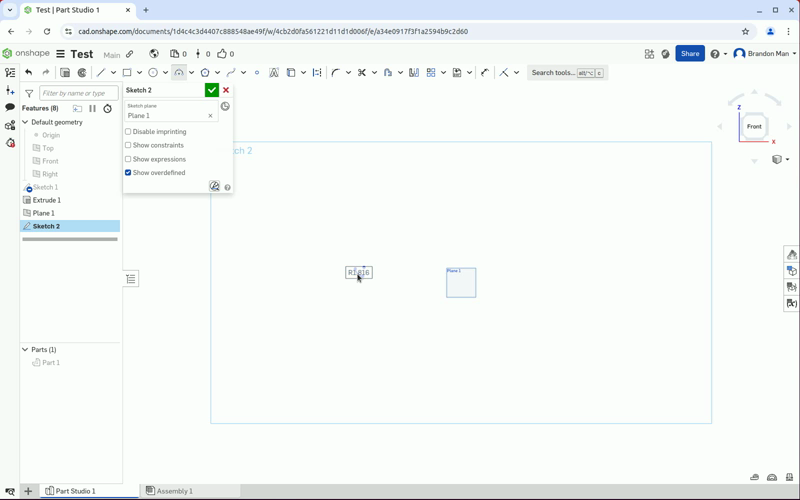
key(l)
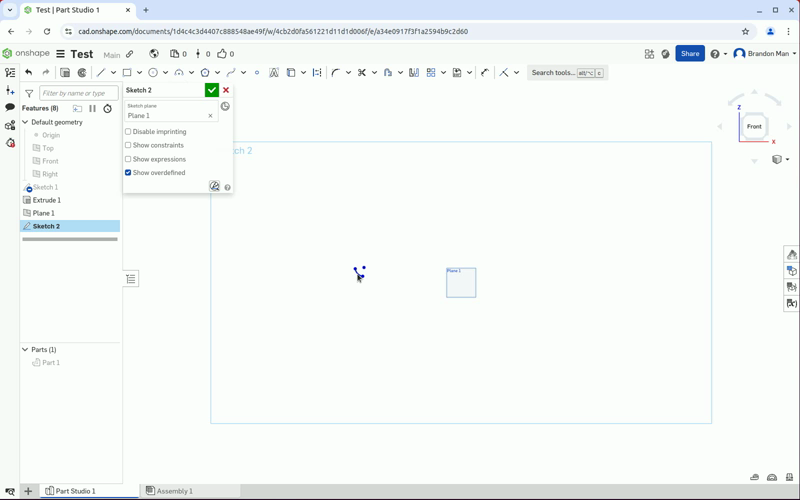
mouse_move(362, 276)
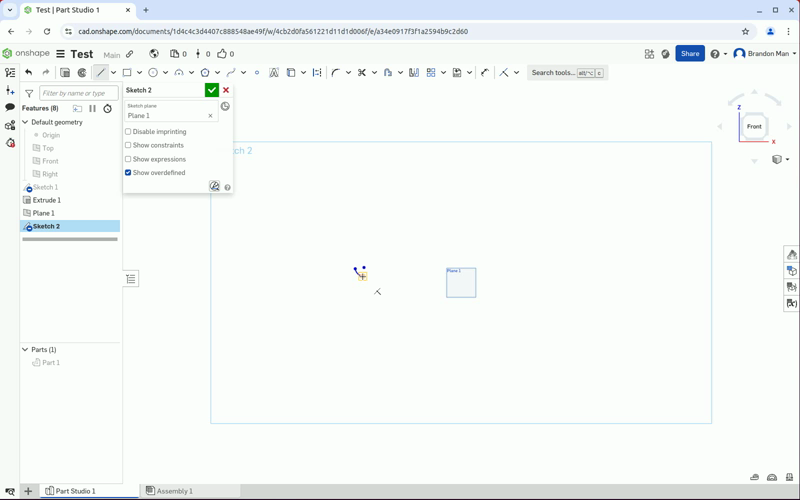
click(362, 276)
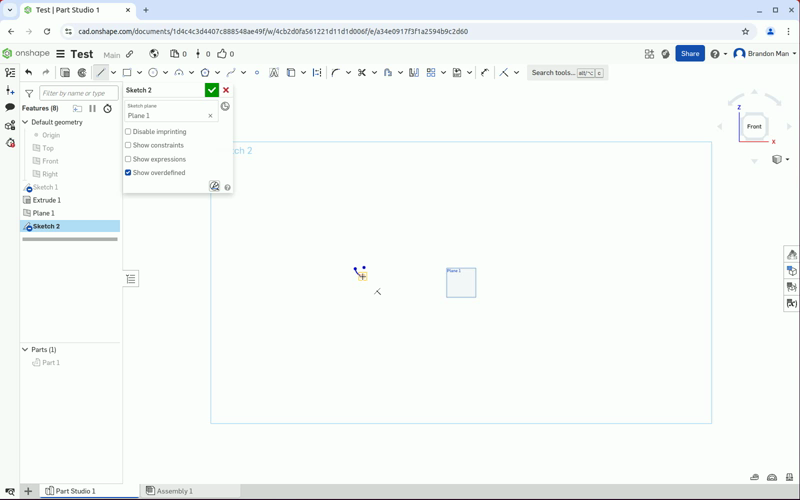
key_down(shift)
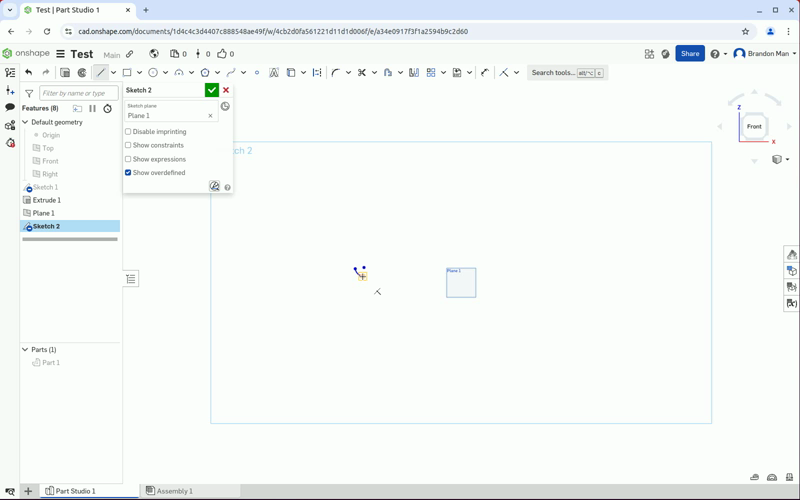
mouse_move(447, 276)
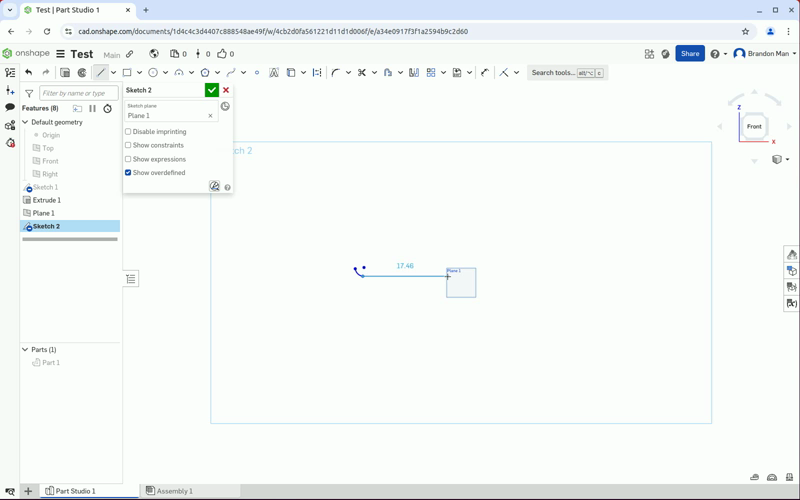
click(447, 276)
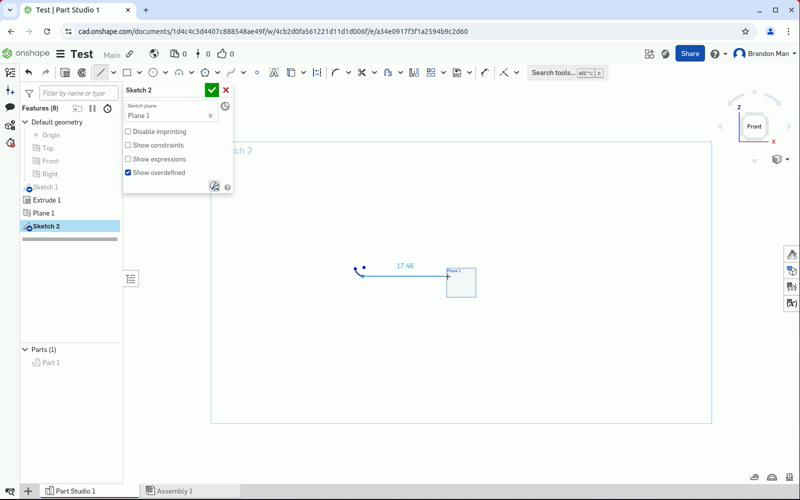
key_up(shift)
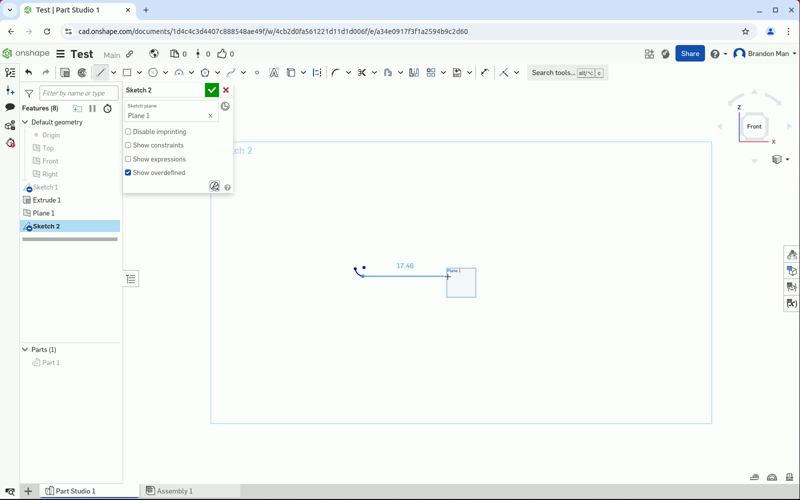
key(esc)
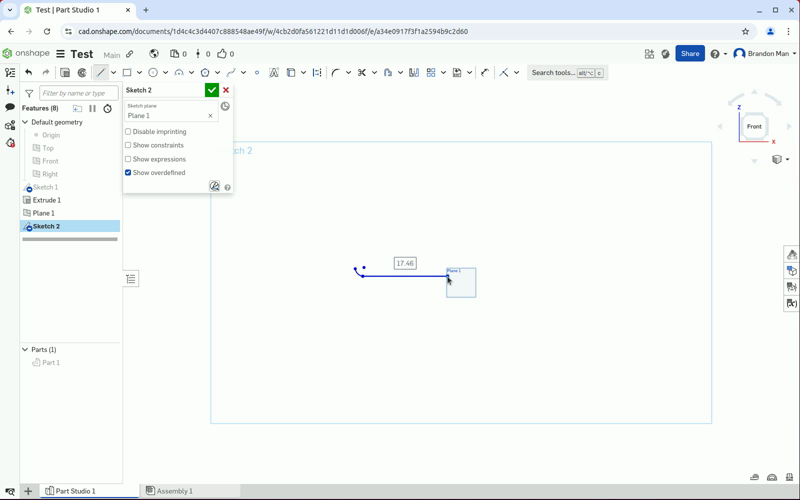
key(a)
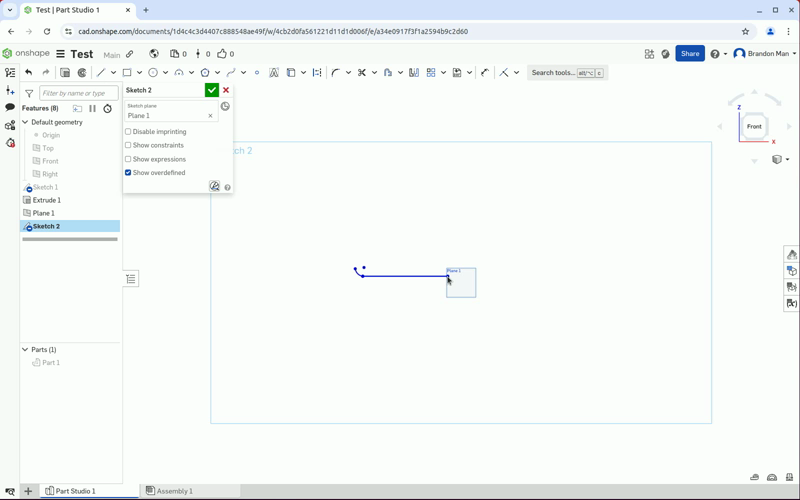
mouse_move(447, 276)
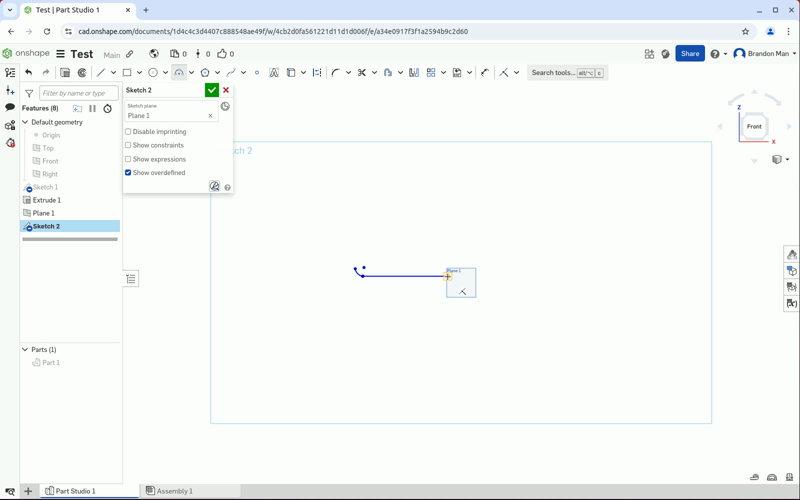
click(447, 276)
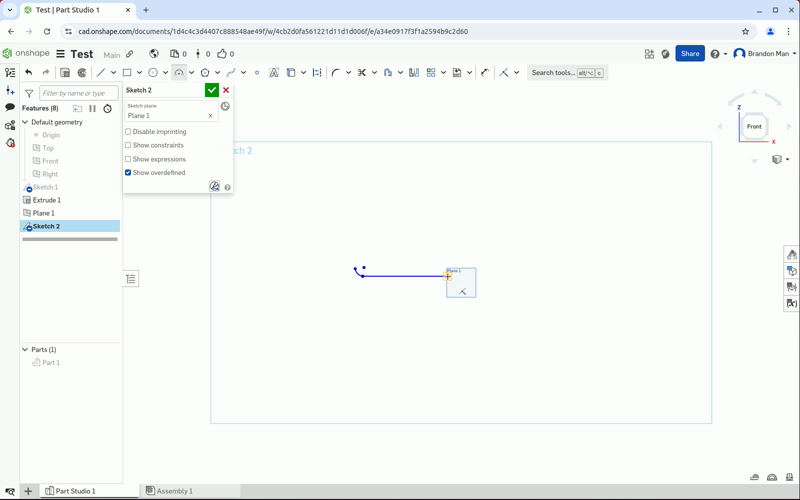
key_down(shift)
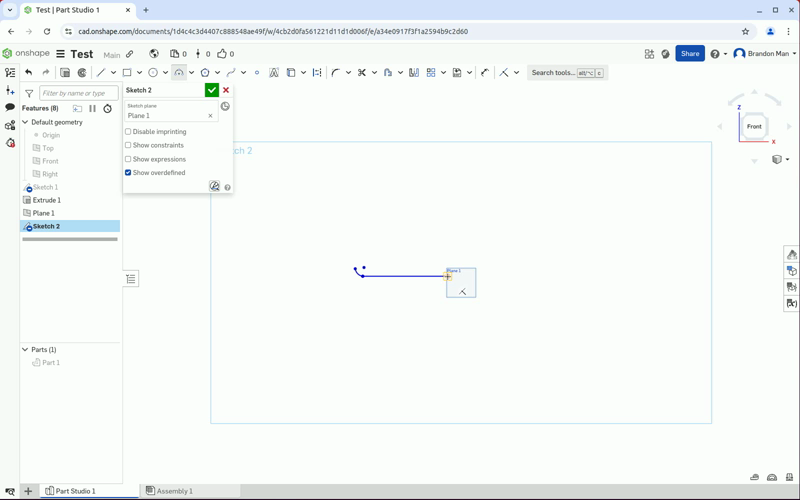
mouse_move(455, 268)
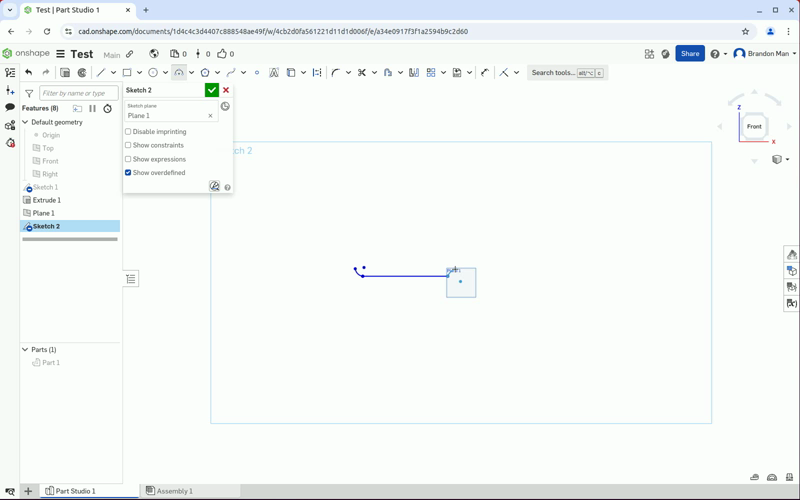
click(455, 268)
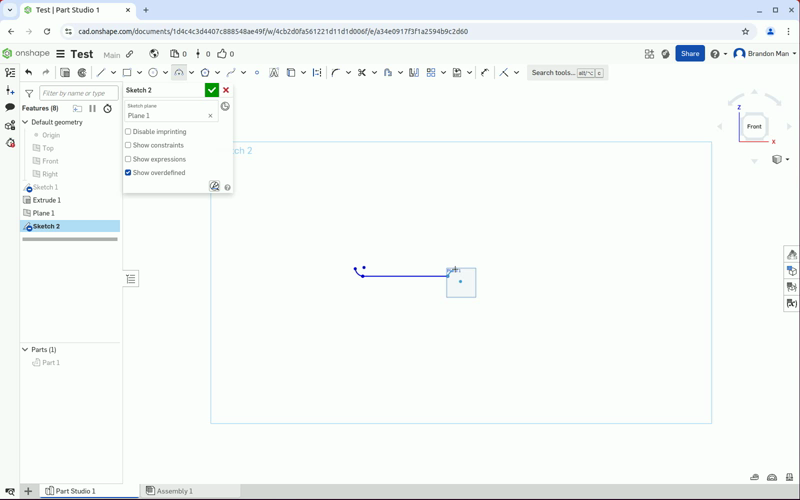
mouse_move(453, 273)
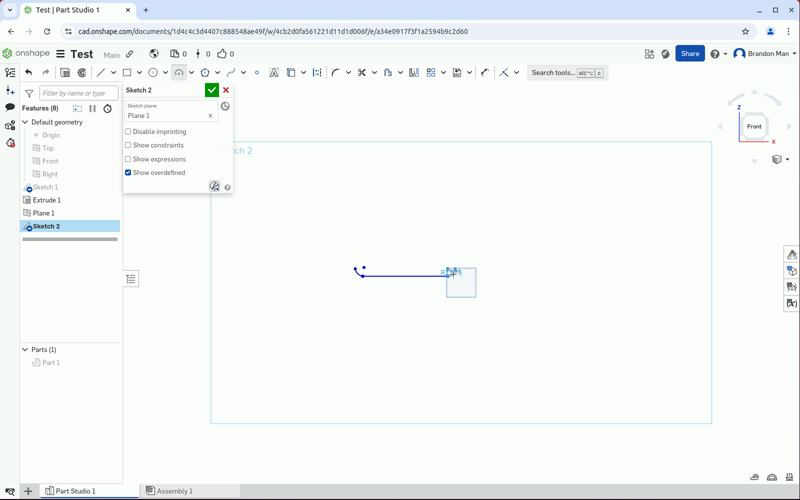
click(453, 273)
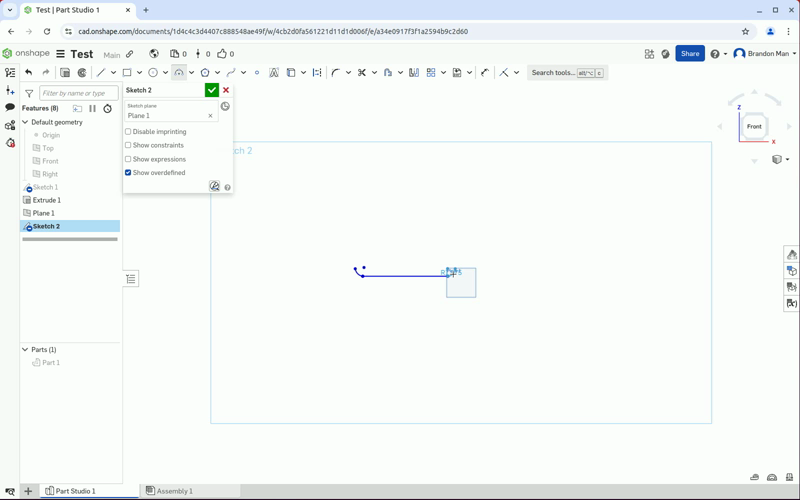
key_up(shift)
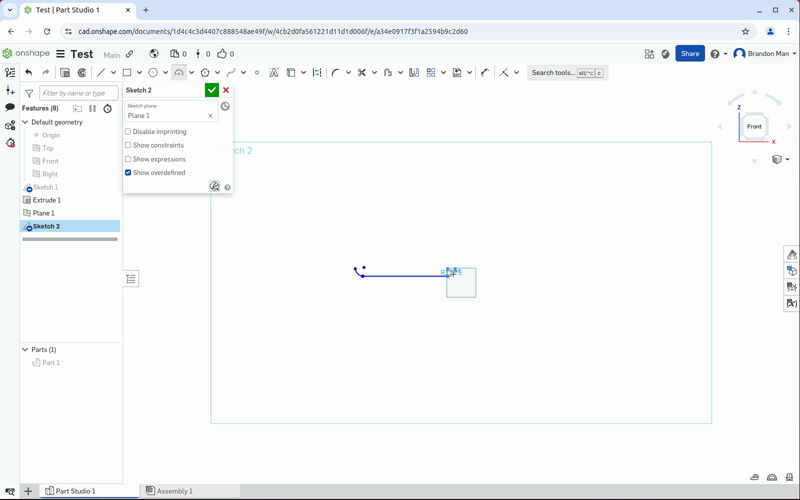
key(esc)
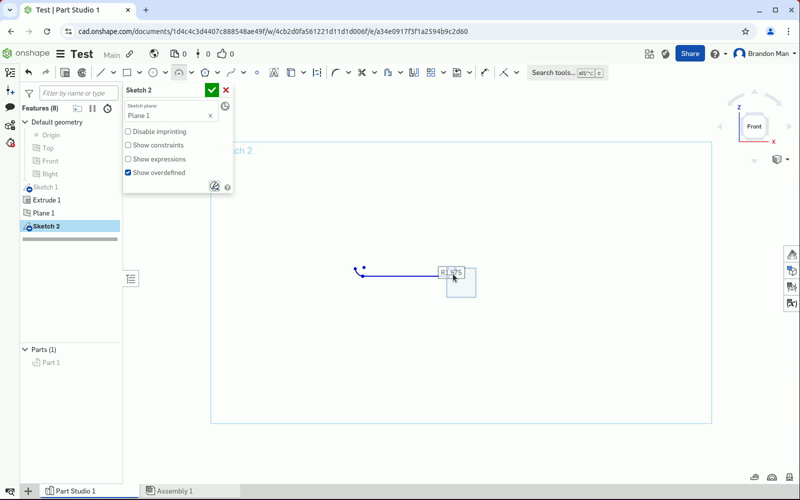
key(l)
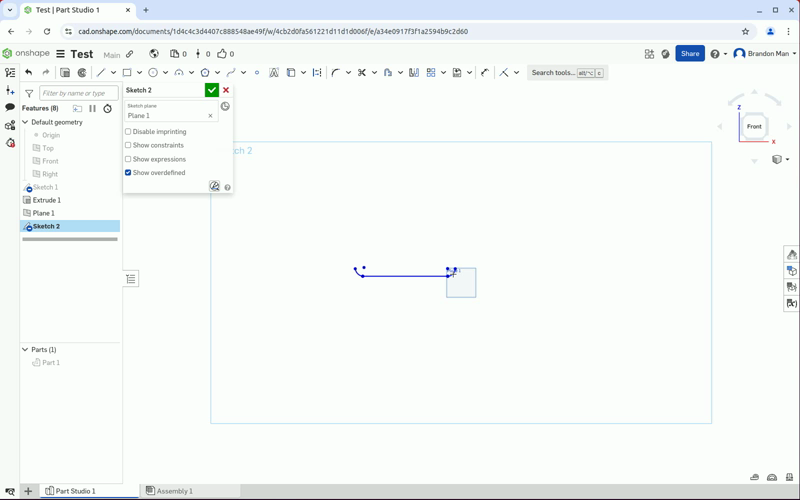
mouse_move(455, 268)
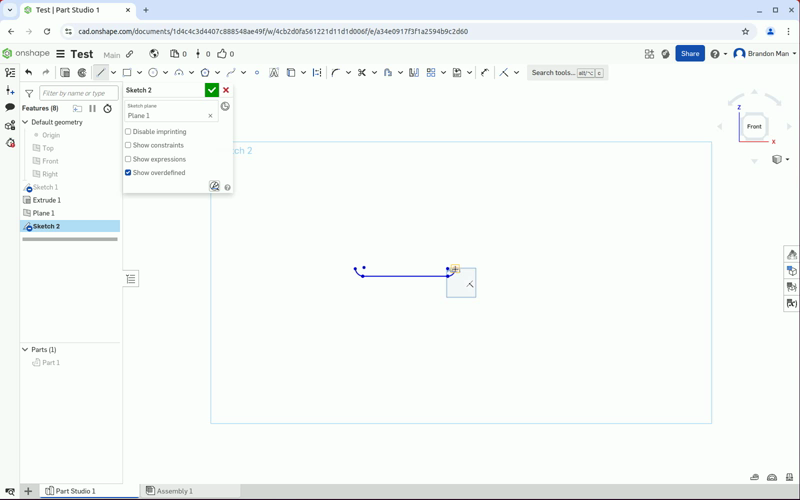
click(455, 268)
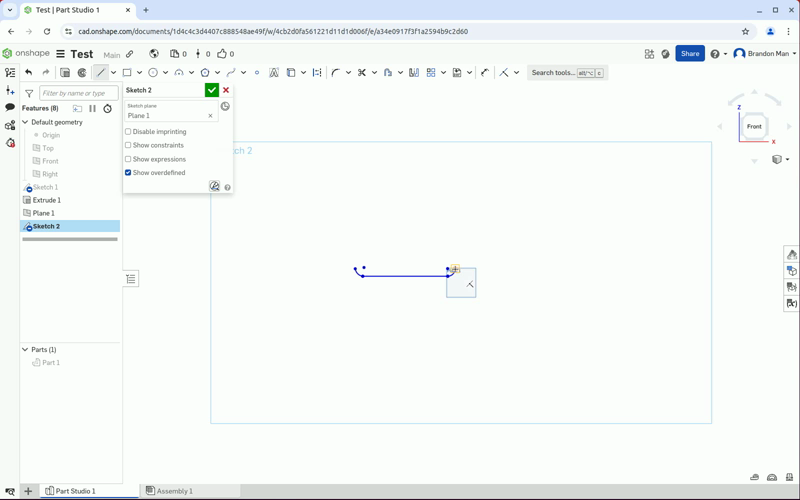
key_down(shift)
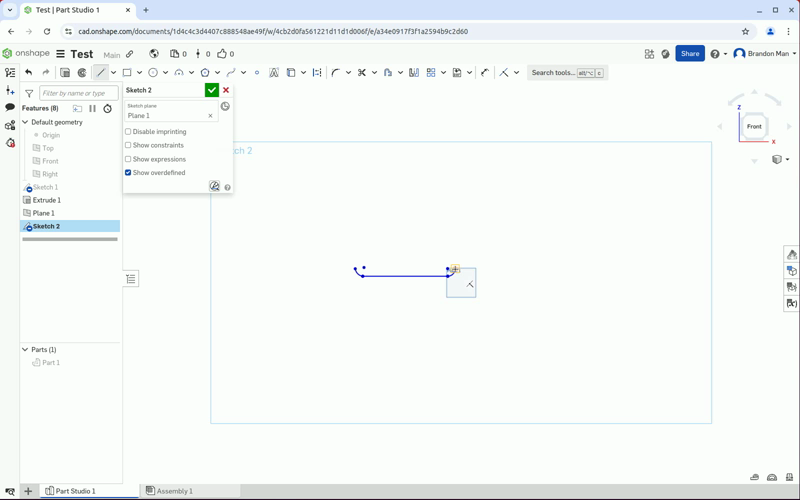
mouse_move(485, 268)
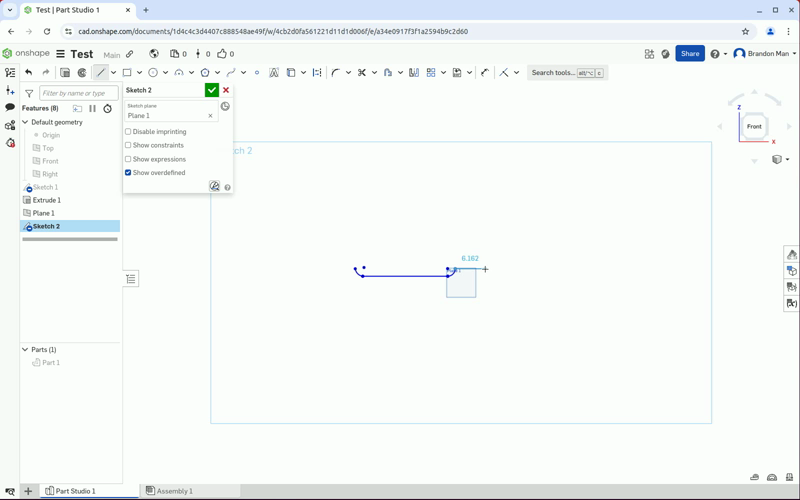
mouse_move(455, 225)
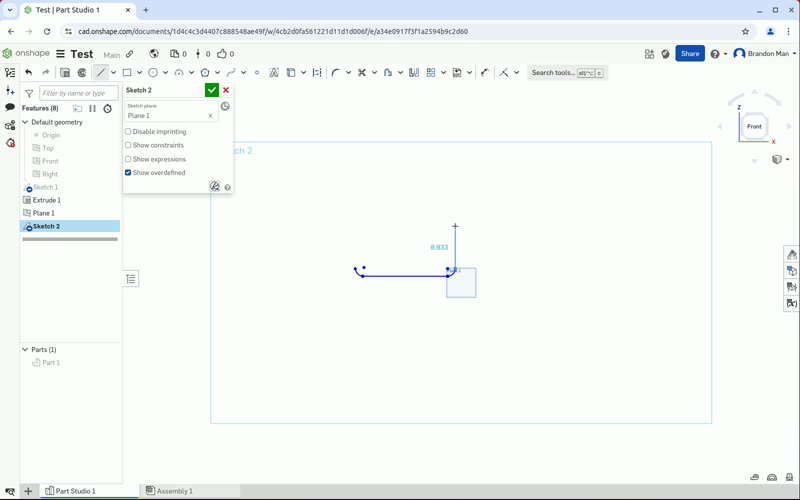
click(455, 225)
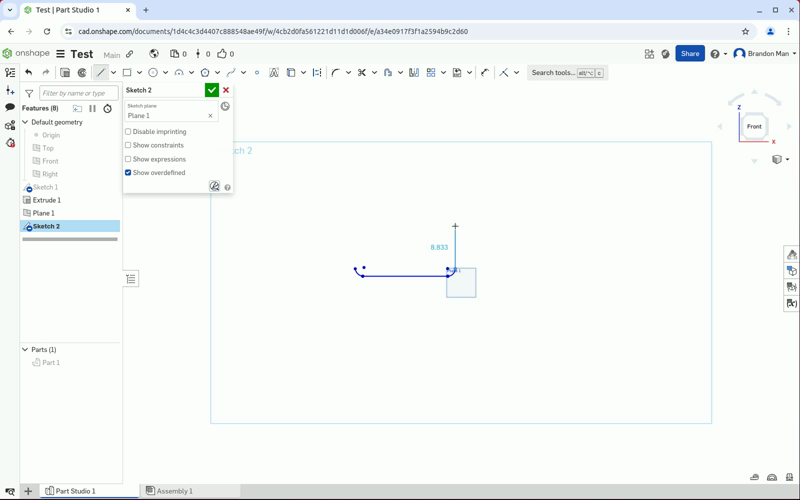
key_up(shift)
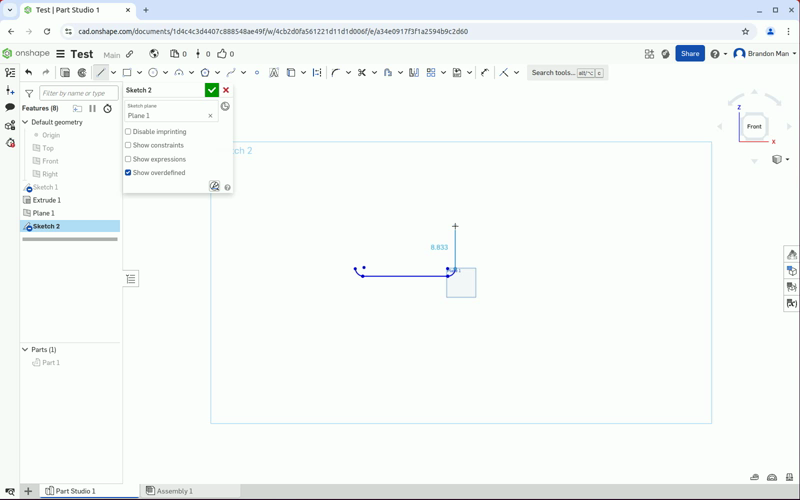
key(esc)
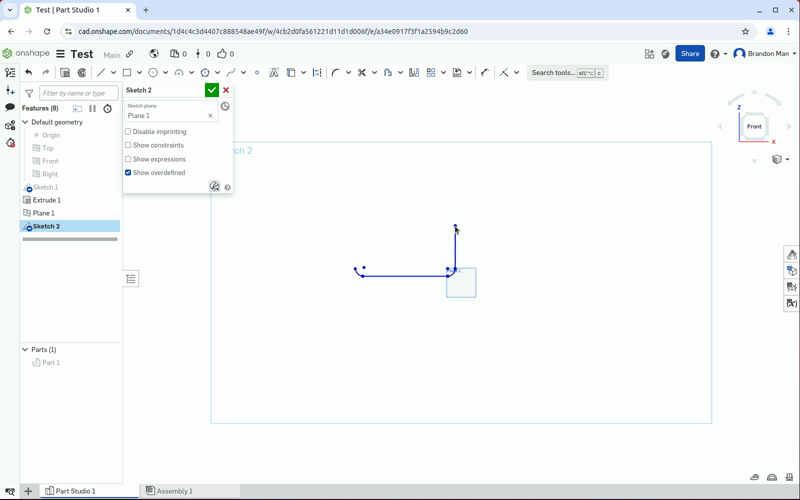
key(a)
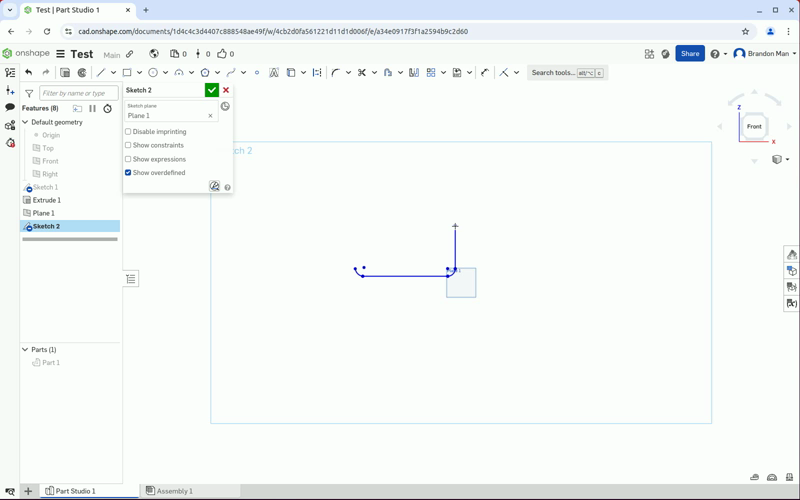
mouse_move(455, 225)
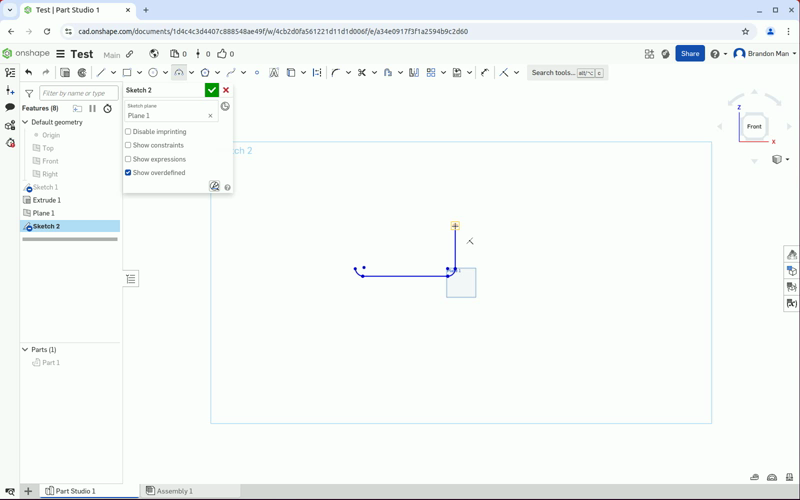
click(455, 225)
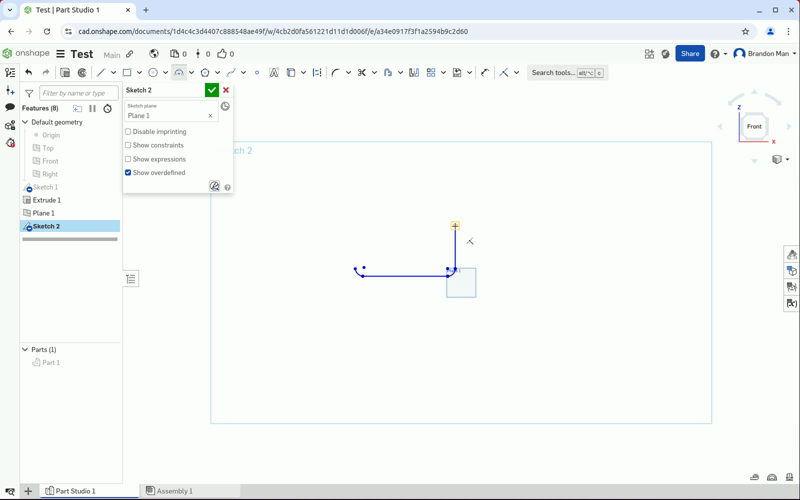
key_down(shift)
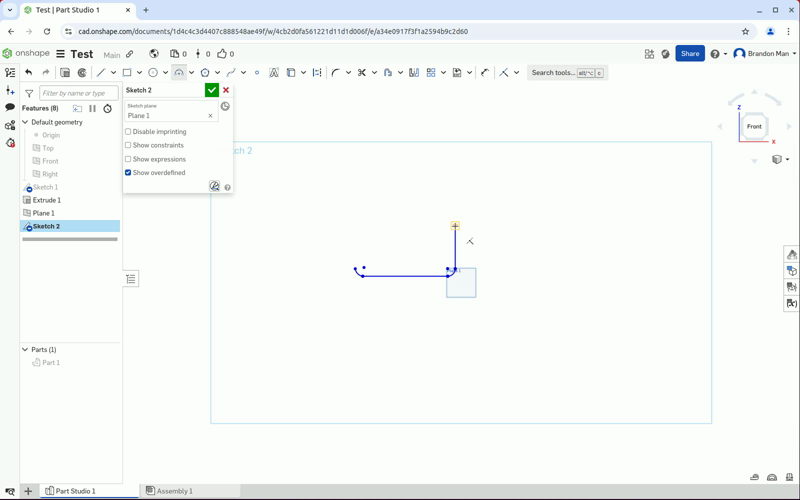
mouse_move(447, 218)
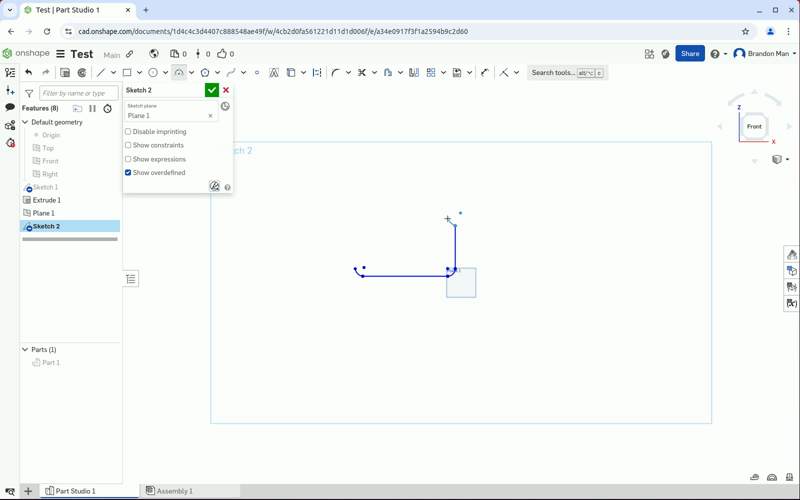
click(447, 218)
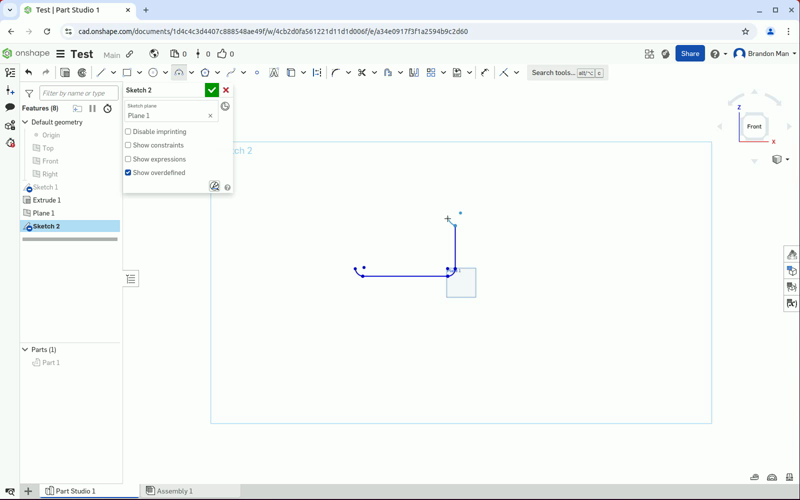
mouse_move(453, 220)
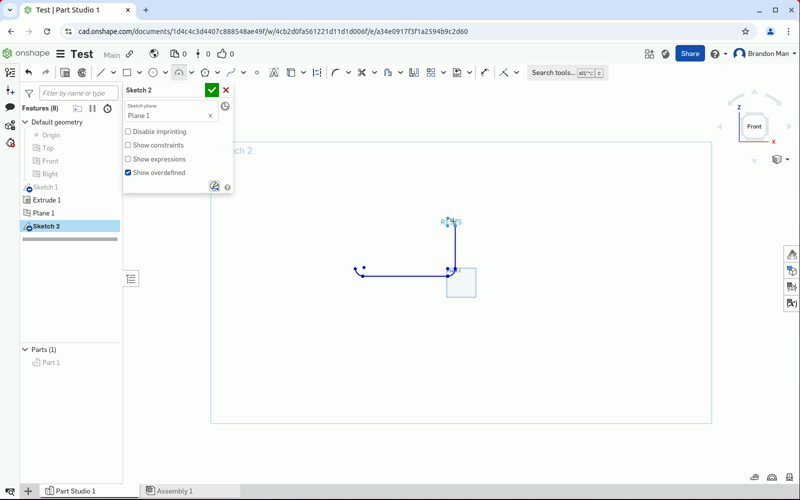
click(453, 220)
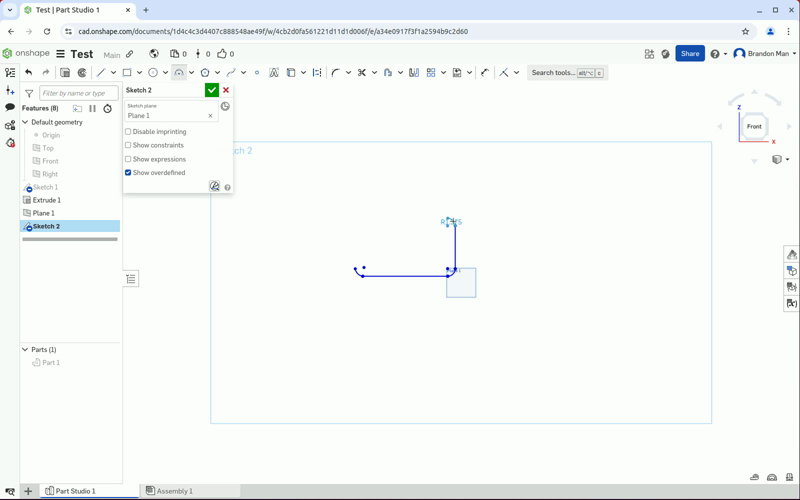
key_up(shift)
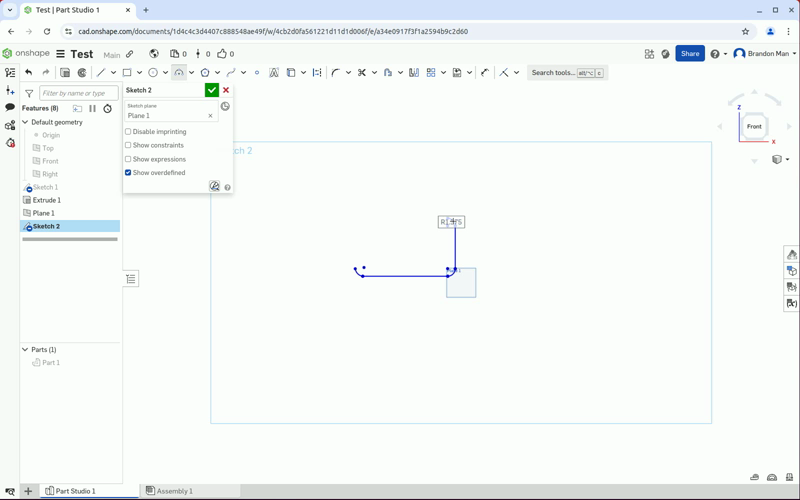
key(esc)
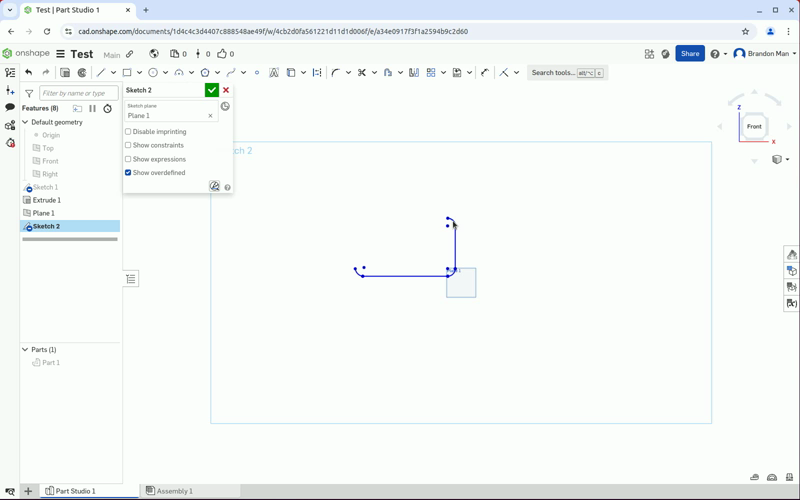
key(l)
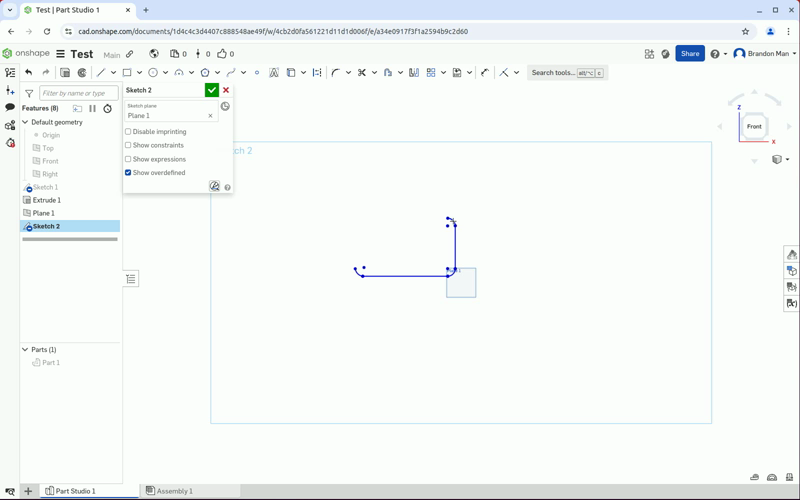
mouse_move(447, 218)
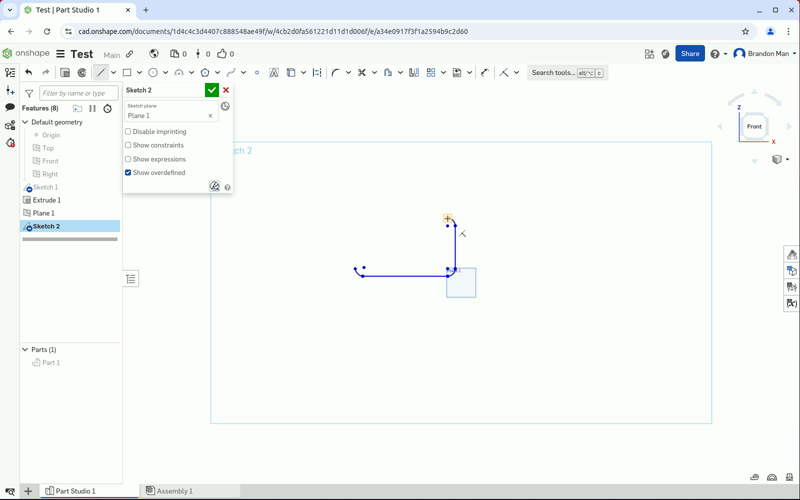
click(447, 218)
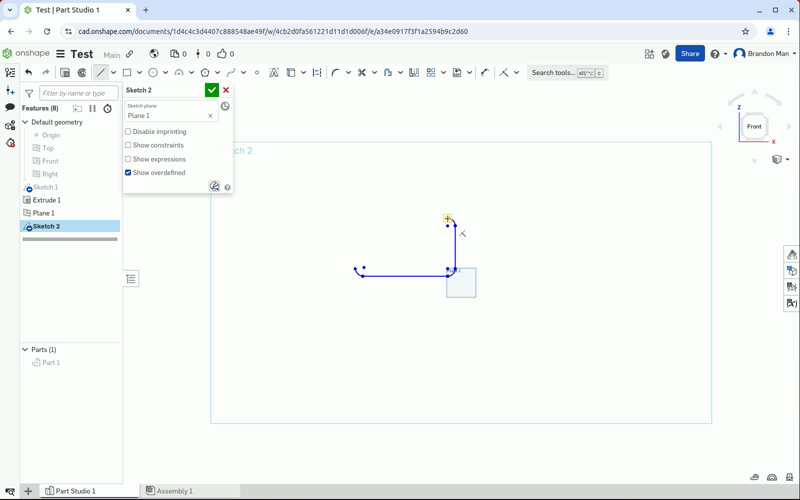
key_down(shift)
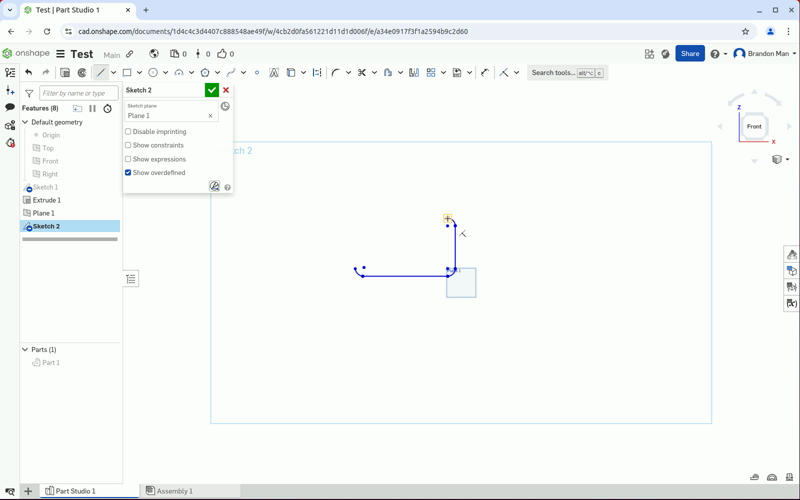
mouse_move(362, 218)
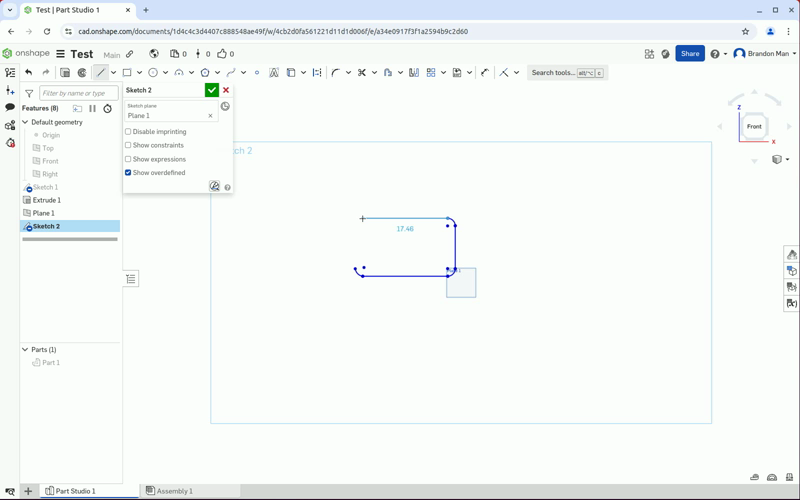
click(362, 218)
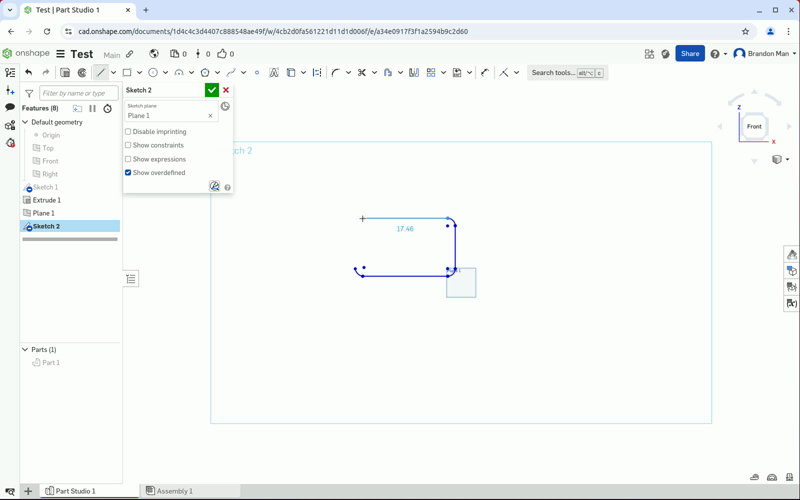
key_up(shift)
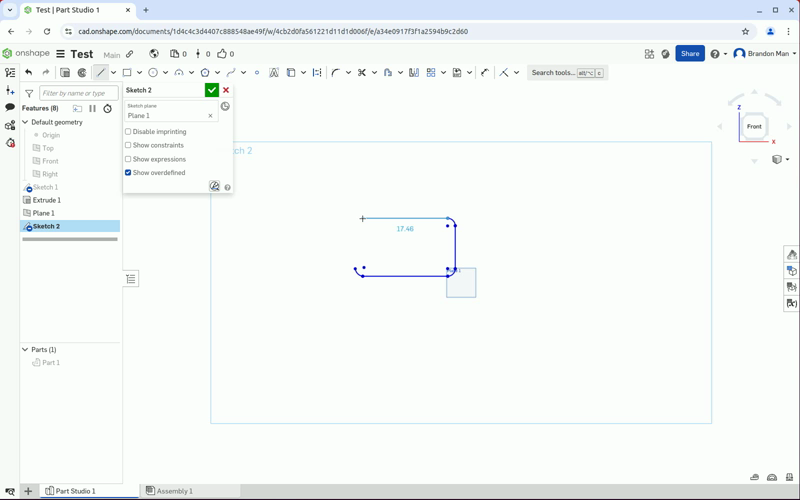
key(esc)
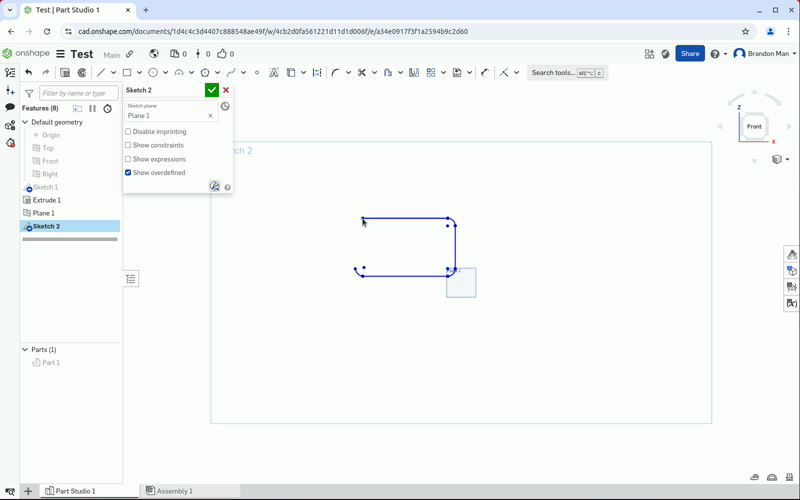
key(a)
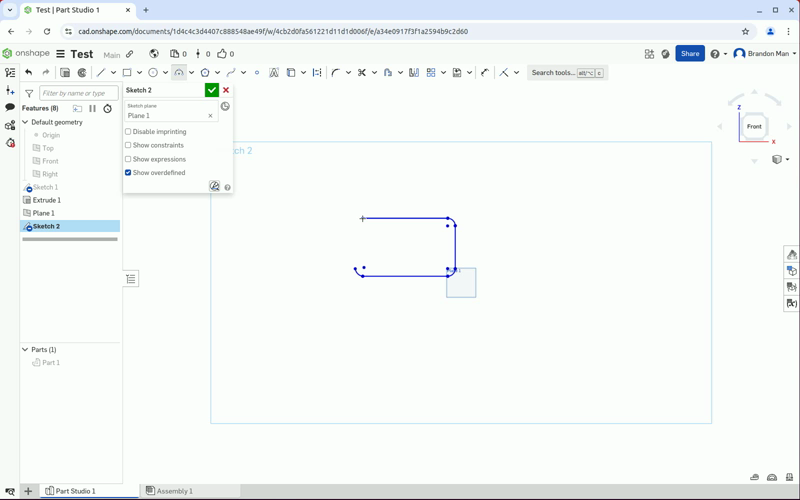
mouse_move(362, 218)
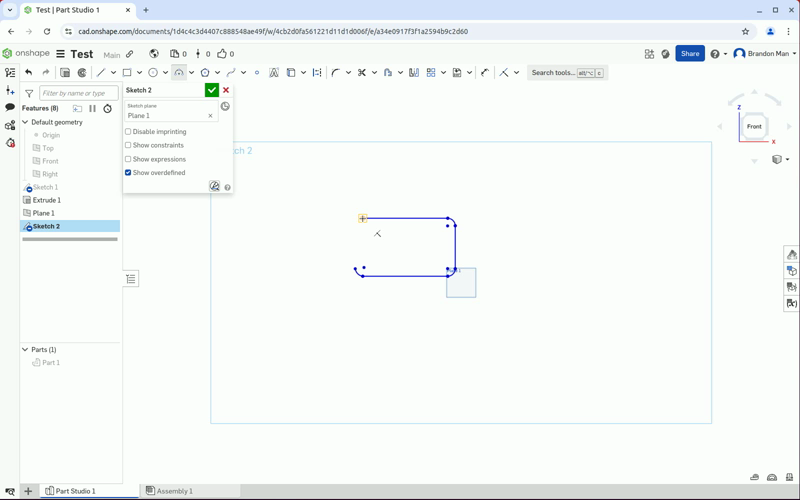
click(362, 218)
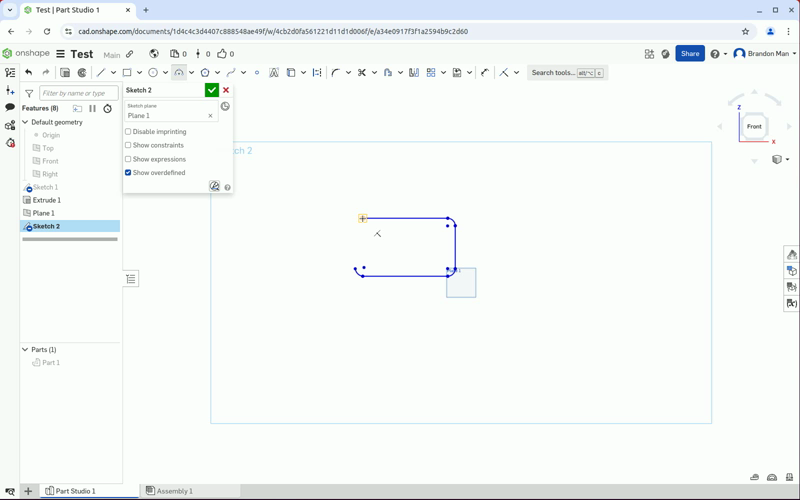
key_down(shift)
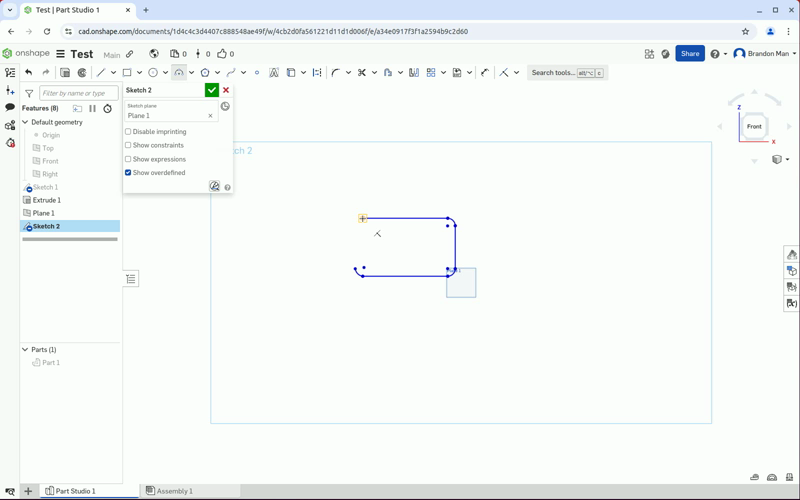
mouse_move(355, 225)
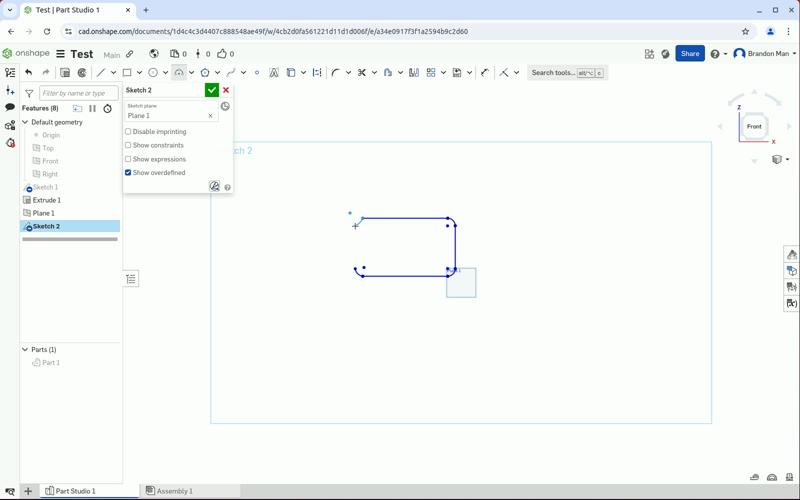
click(355, 225)
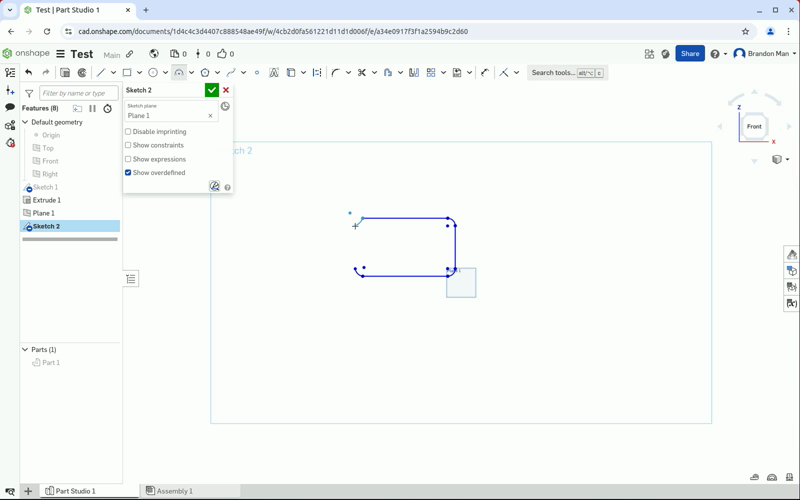
mouse_move(357, 220)
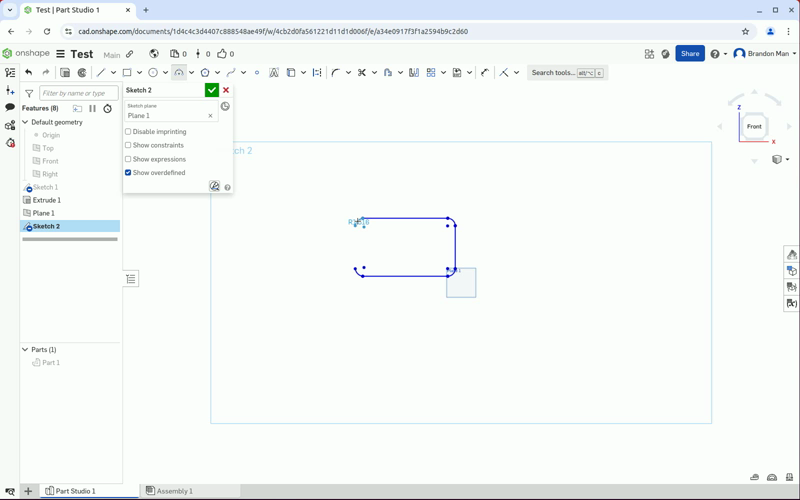
click(357, 220)
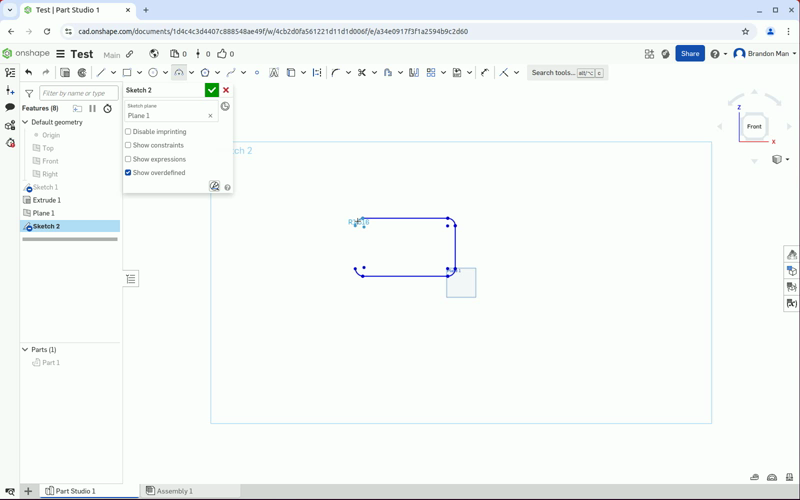
key_up(shift)
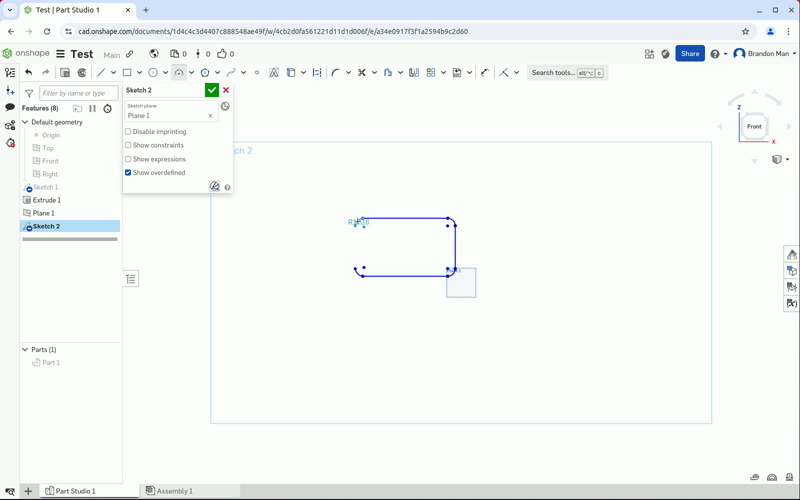
key(esc)
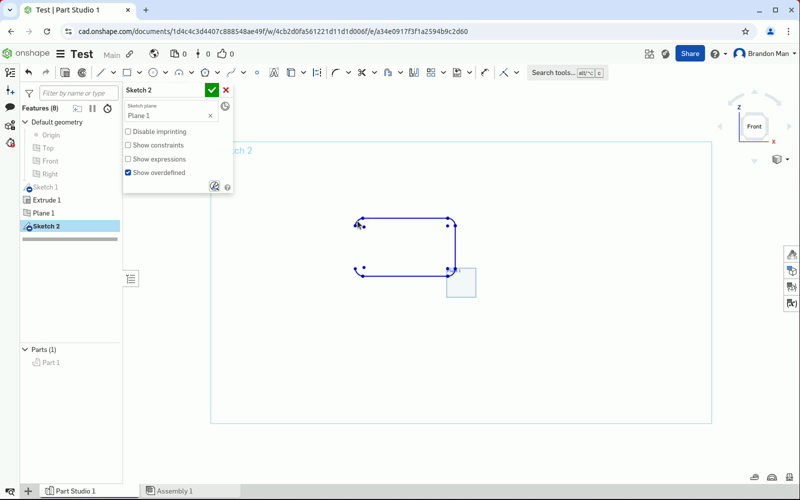
key(l)
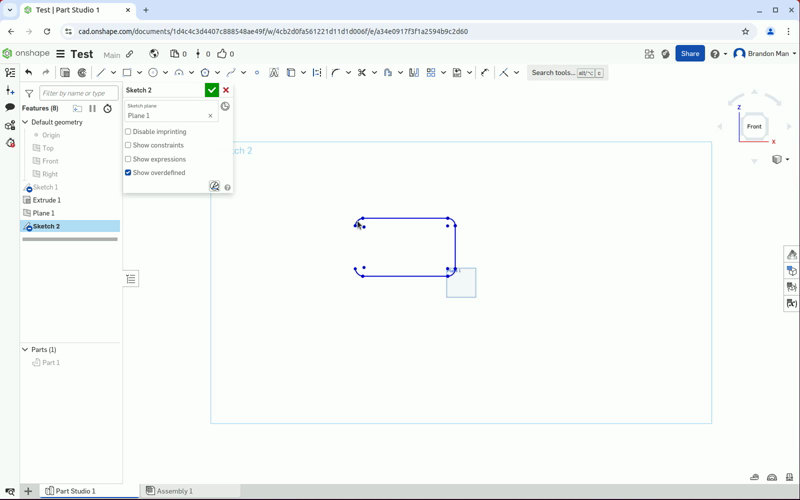
mouse_move(355, 225)
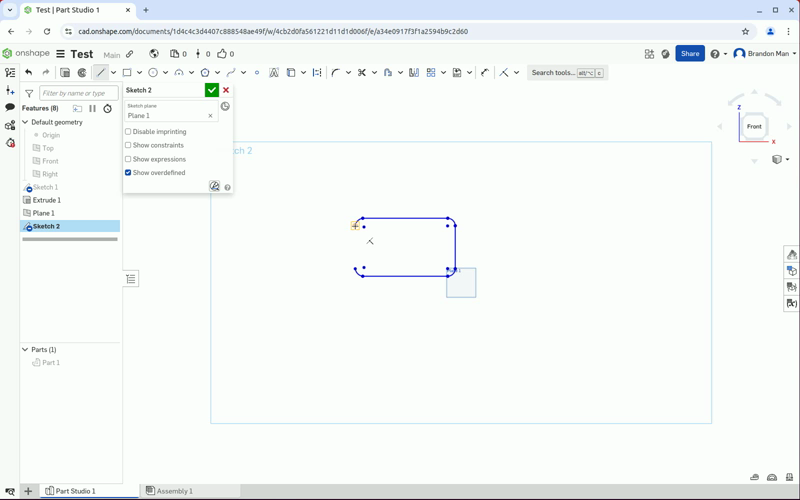
click(355, 225)
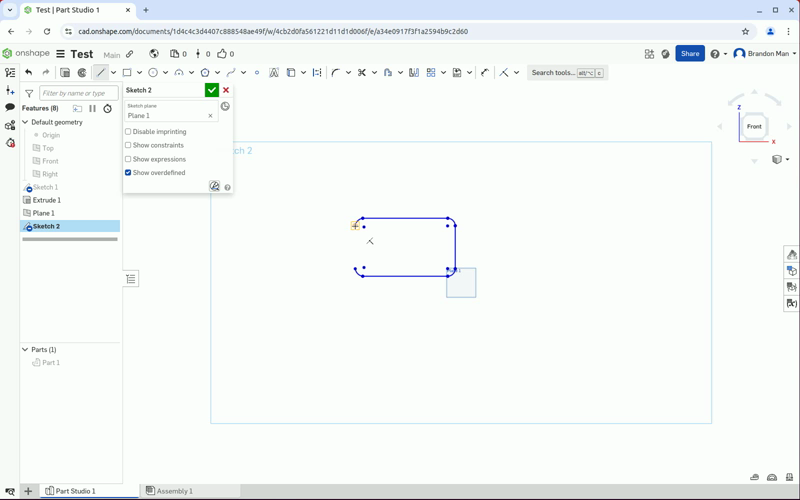
mouse_move(385, 225)
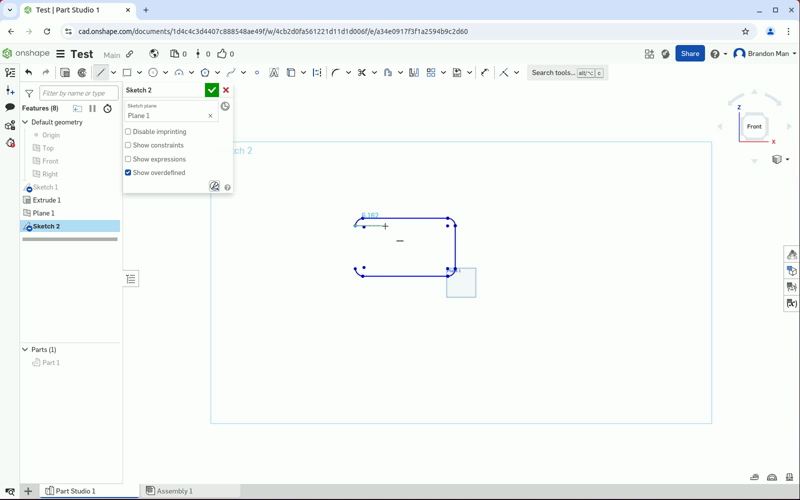
key_down(shift)
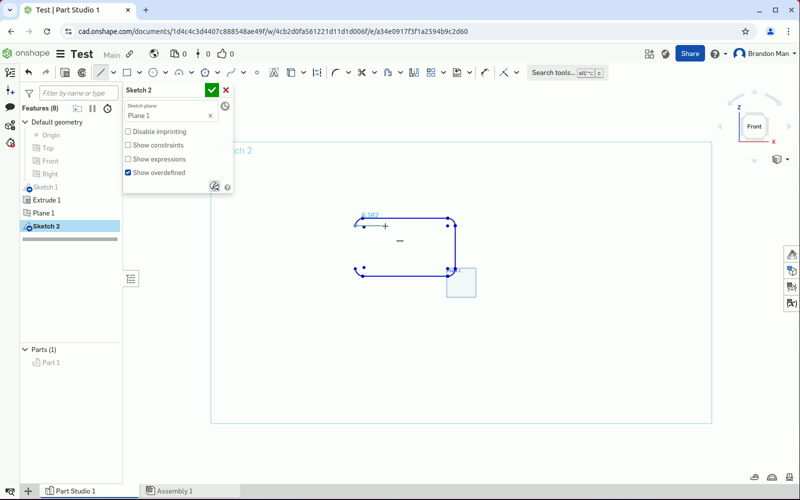
mouse_move(355, 268)
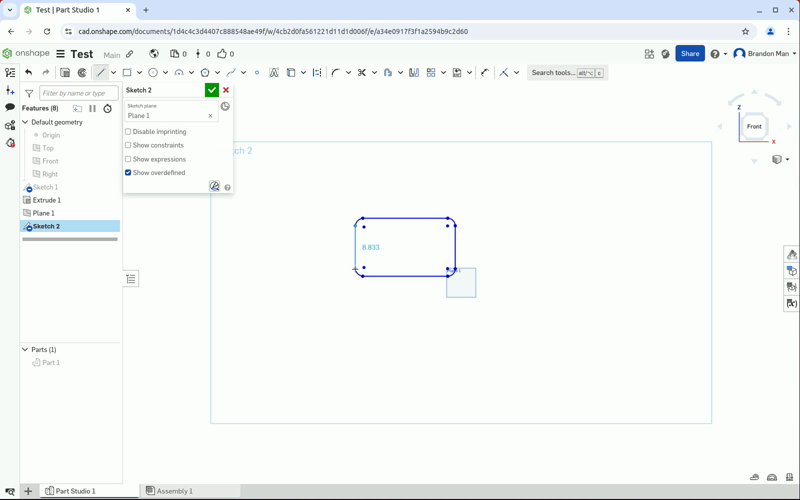
key_up(shift)
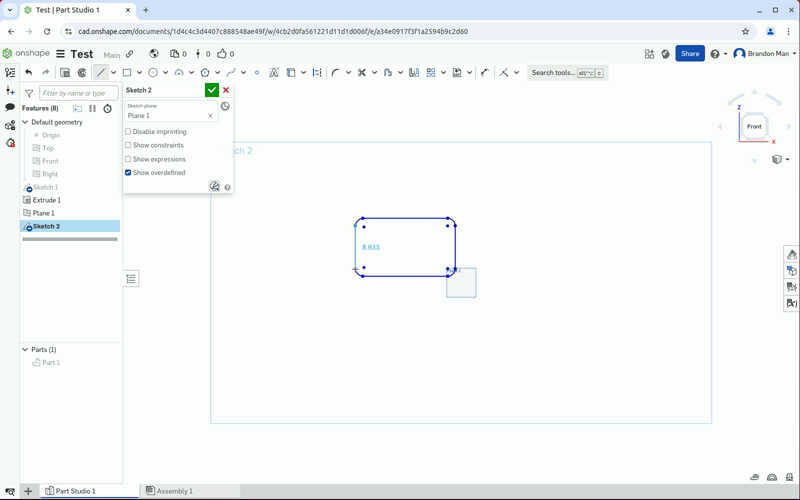
click(355, 268)
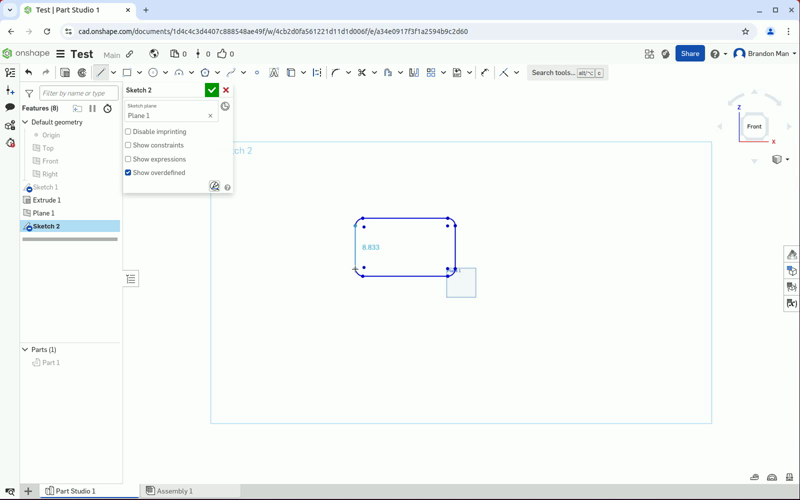
key(esc)
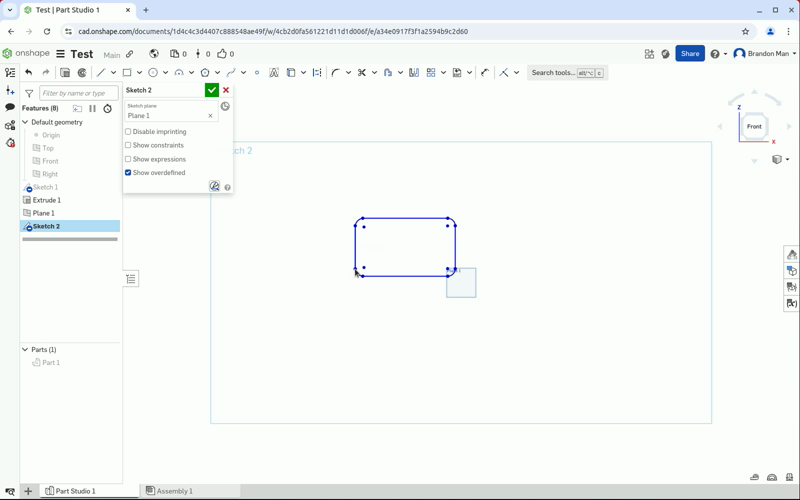
mouse_move(401, 254)
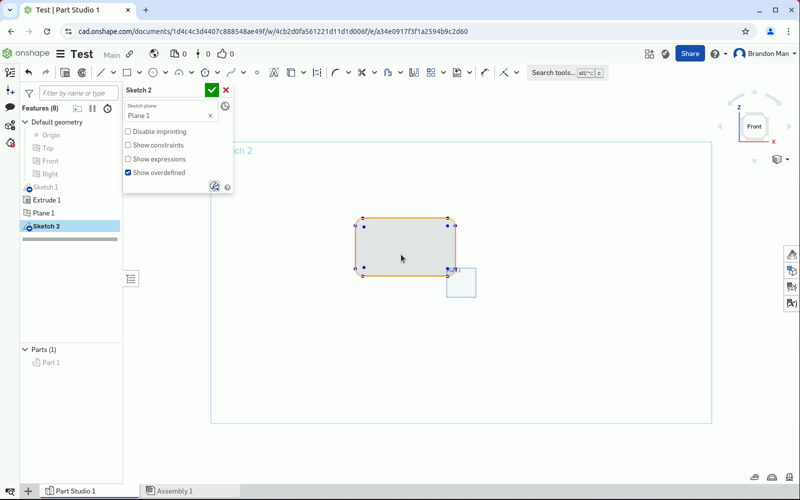
click(401, 254)
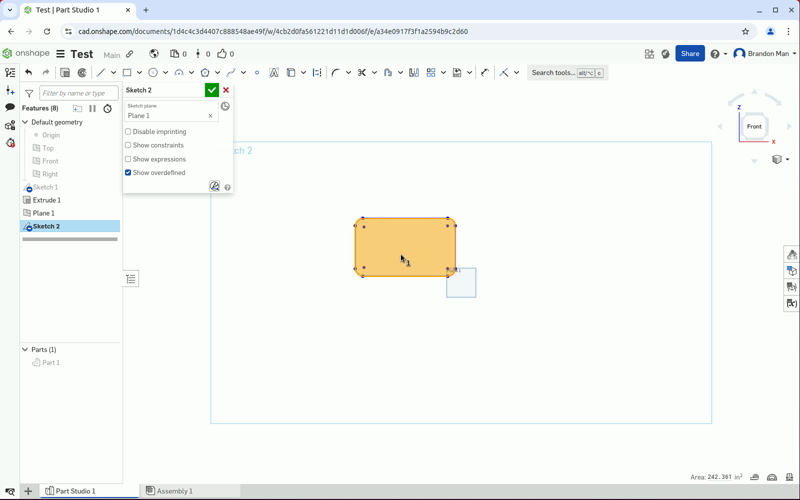
mouse_move(73, 352)
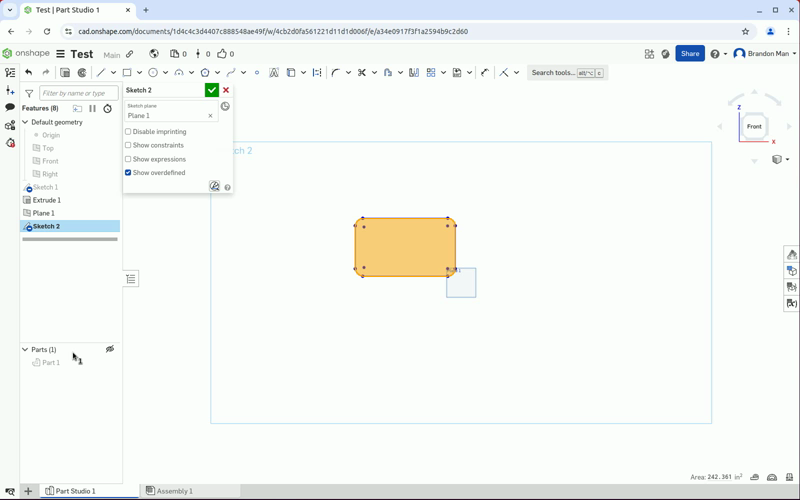
key(shift+y)
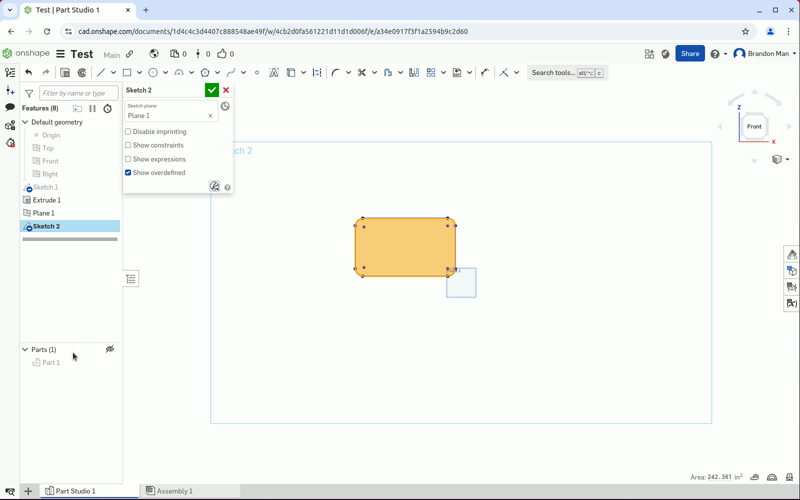
key(shift+e)
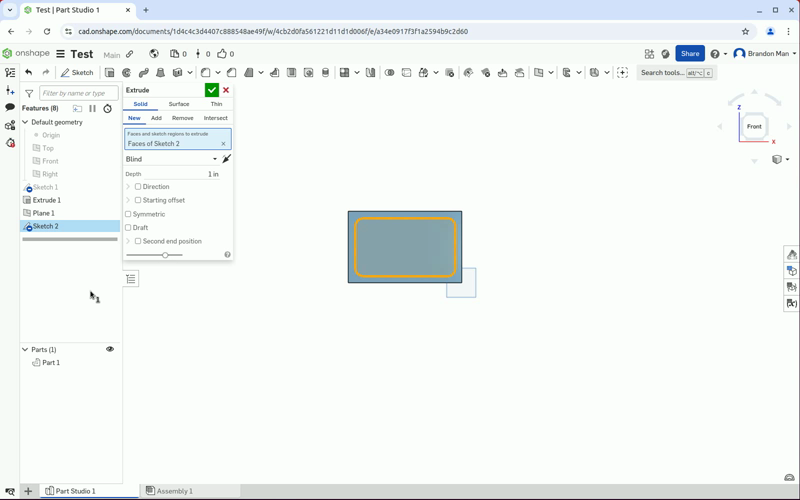
mouse_move(143, 106)
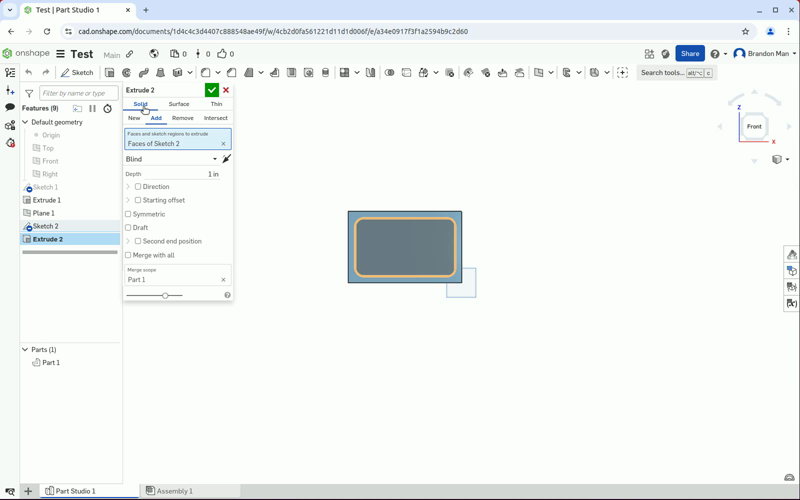
click(143, 106)
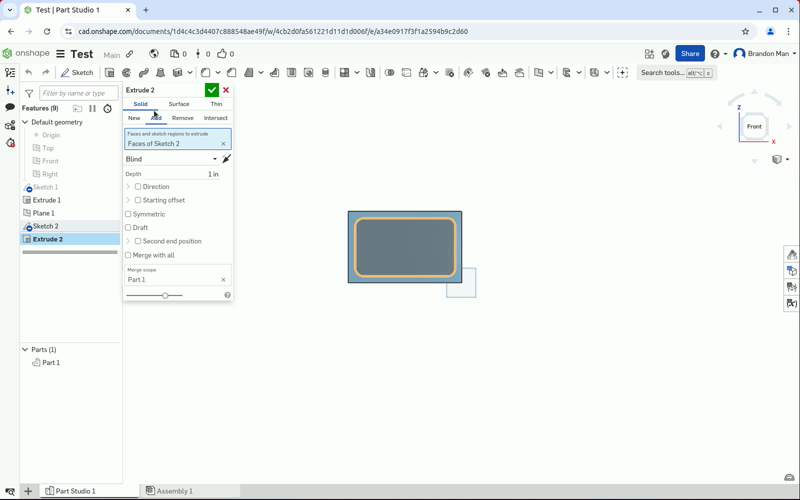
mouse_move(186, 120)
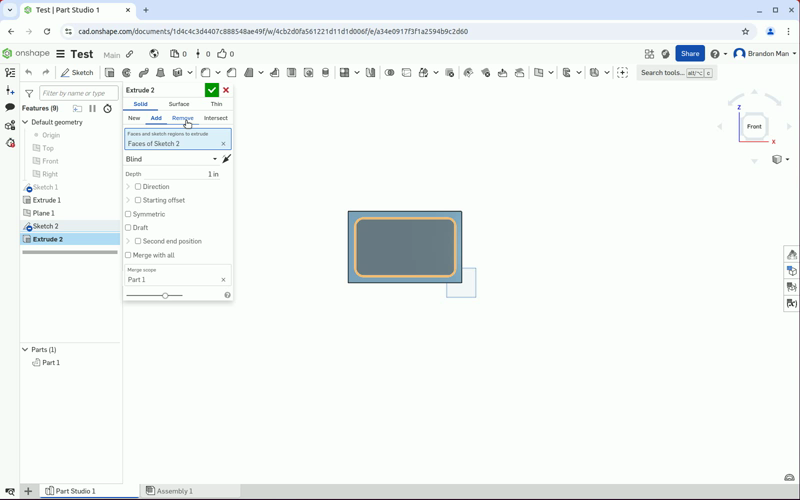
click(186, 120)
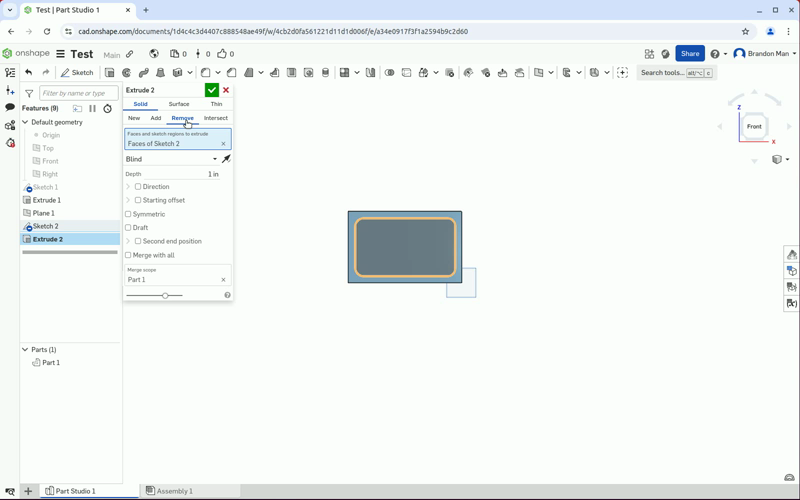
key(tab, 4)
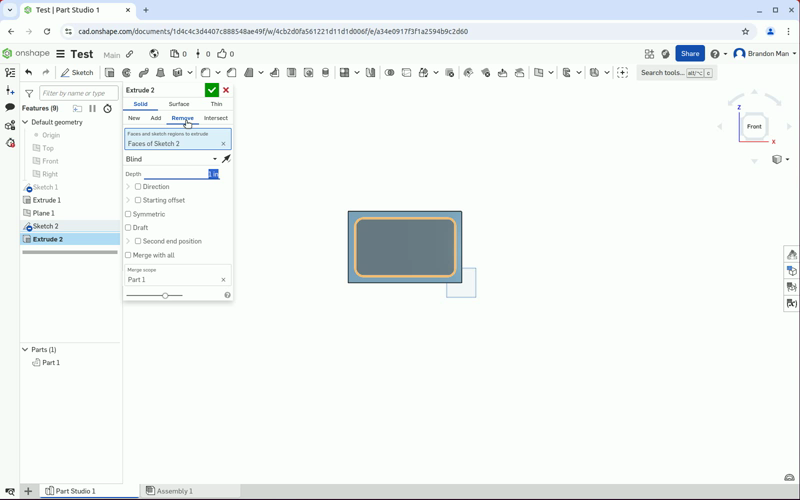
text(16.128)
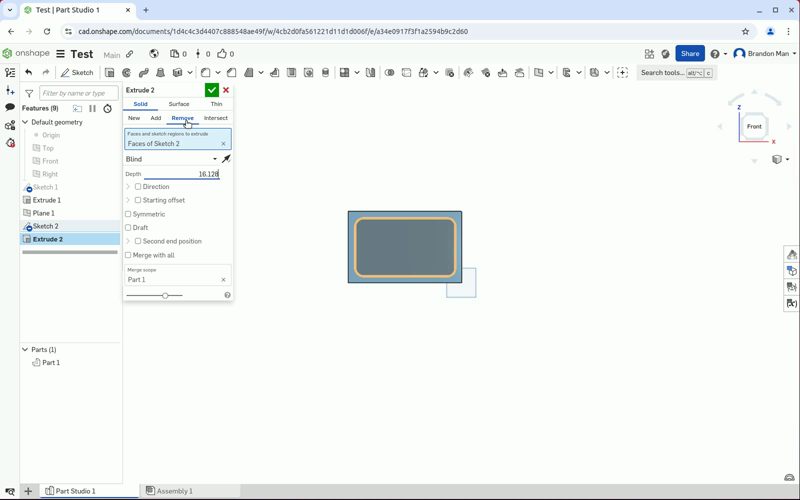
key(tab, 6)
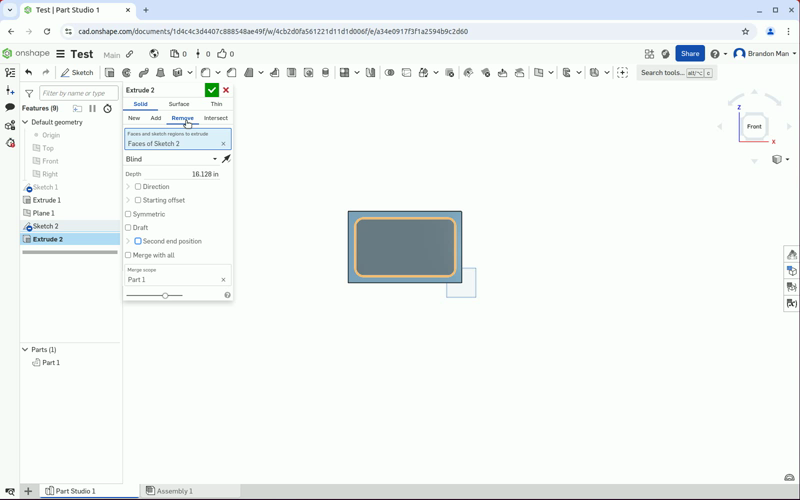
key(space)
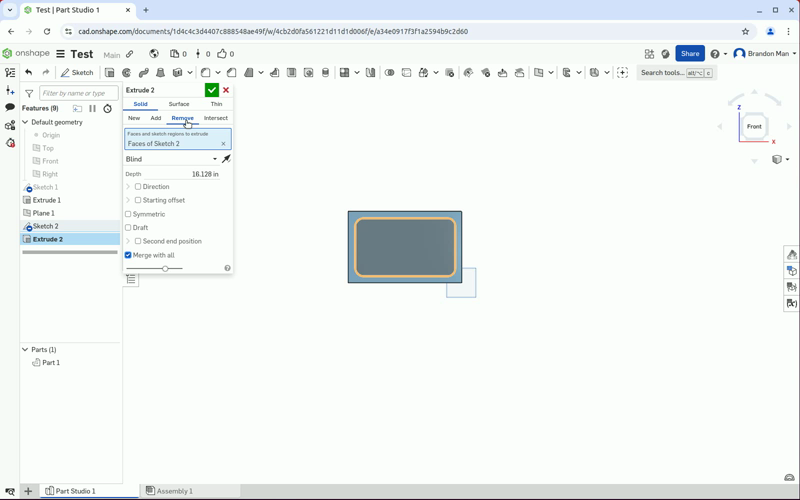
key(enter)
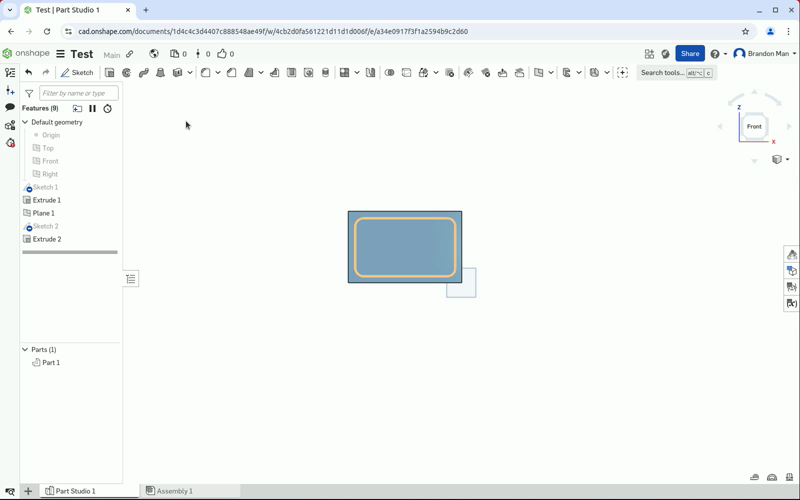
key(shift+h)
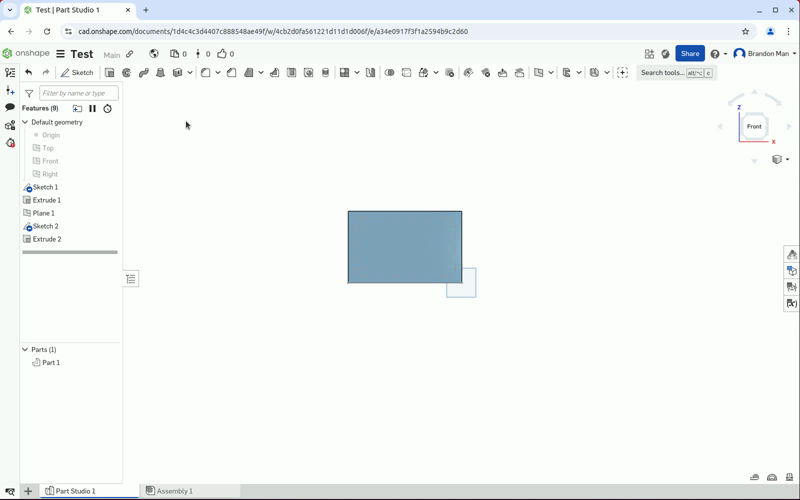
key(shift+h)
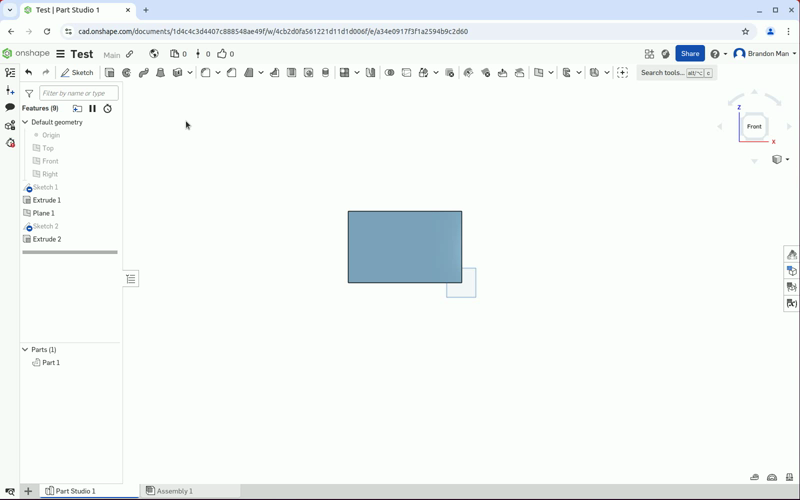
mouse_move(73, 189)
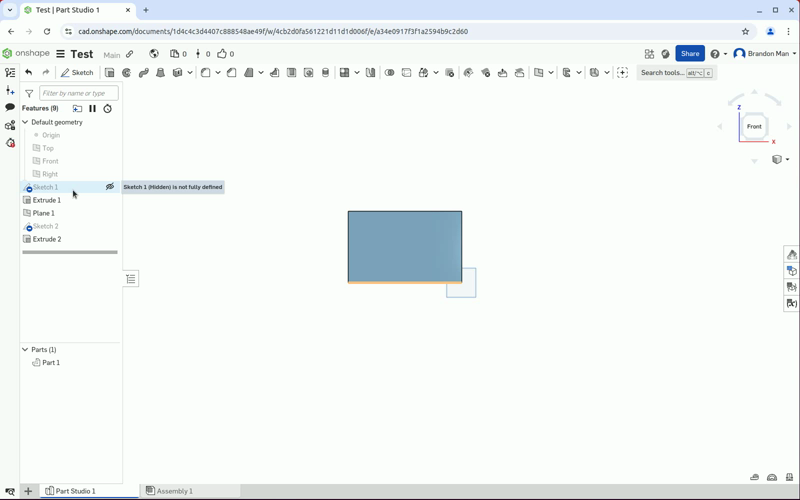
click(73, 189)
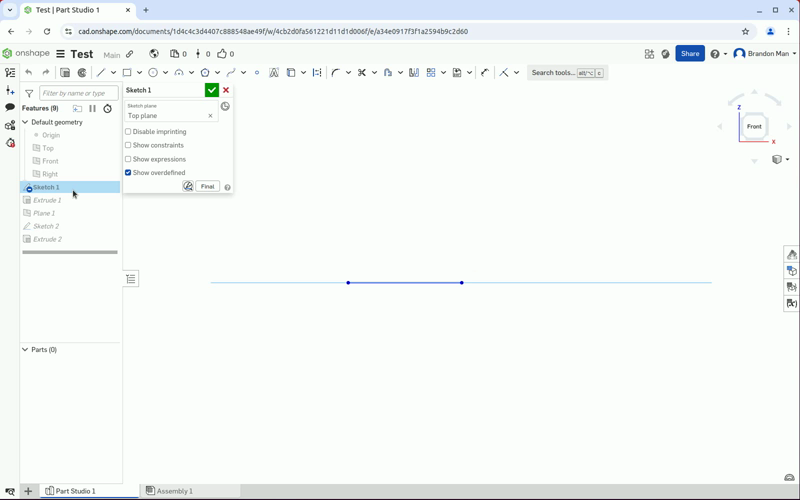
mouse_move(229, 92)
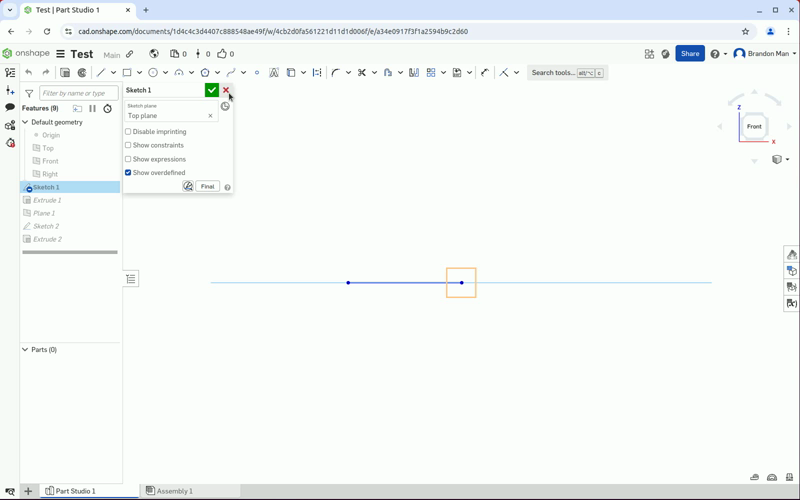
click(229, 92)
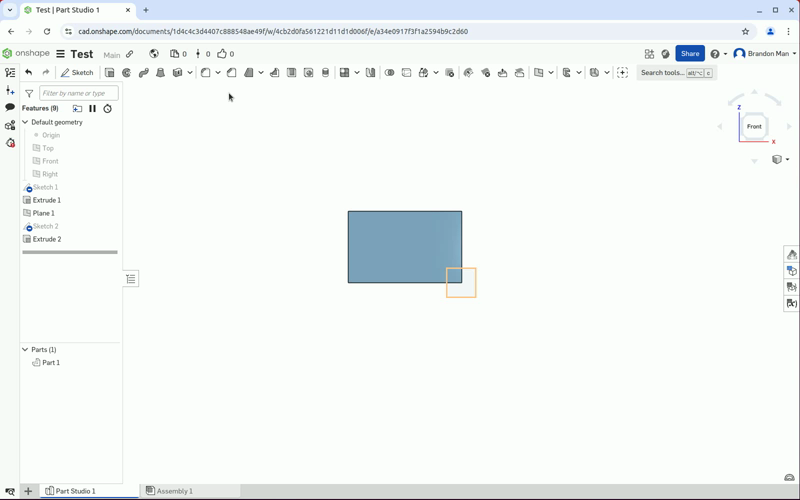
mouse_move(73, 352)
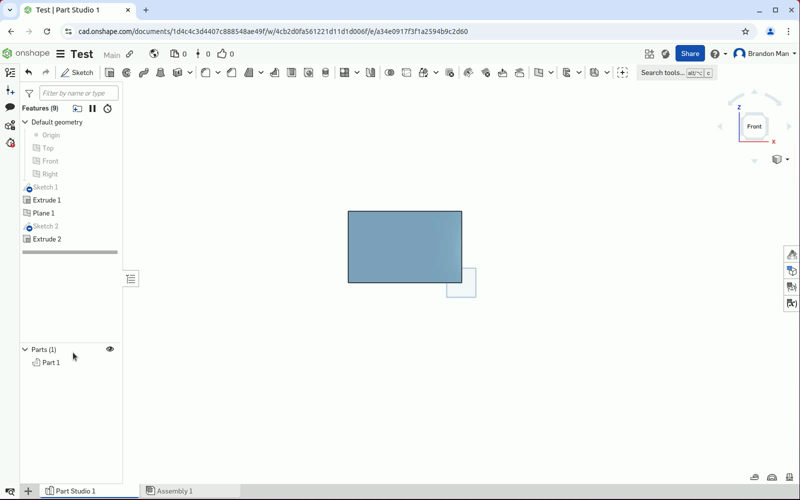
key(y)
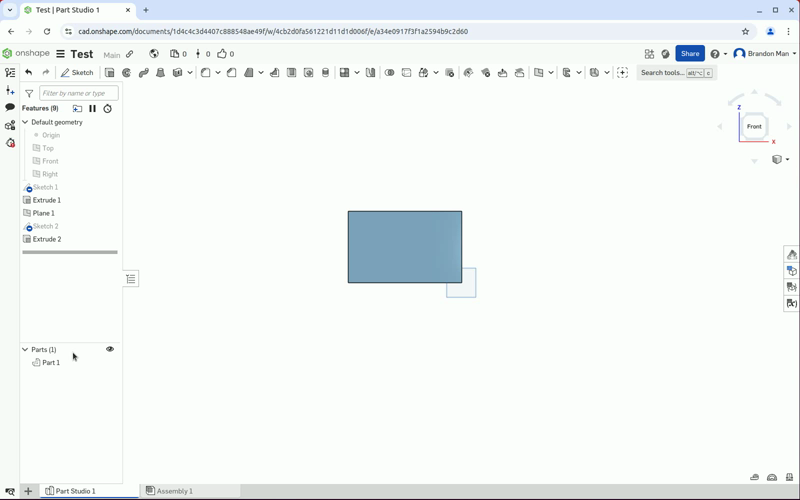
key(shift+p)
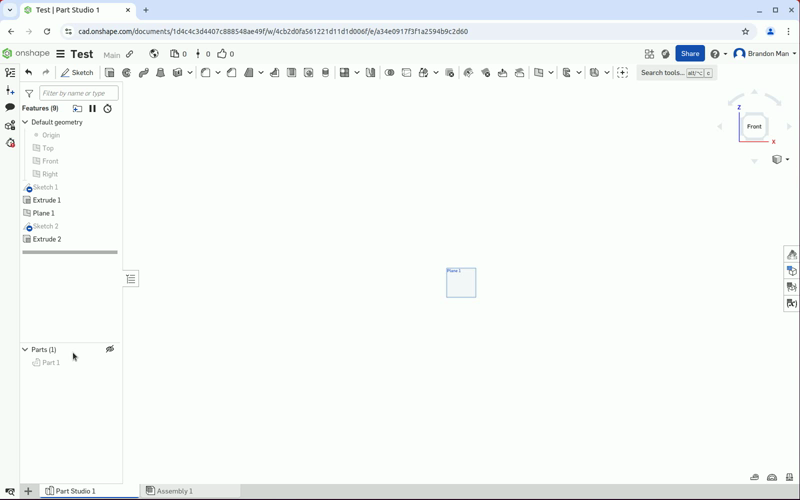
key(space)
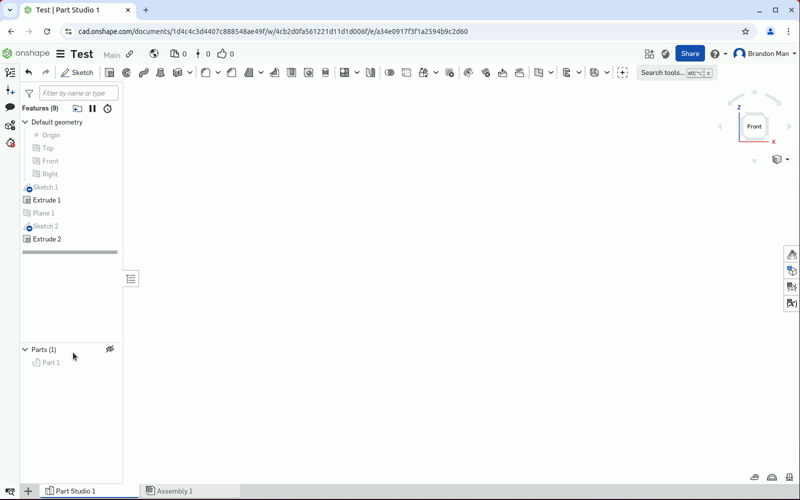
key_down(shift)
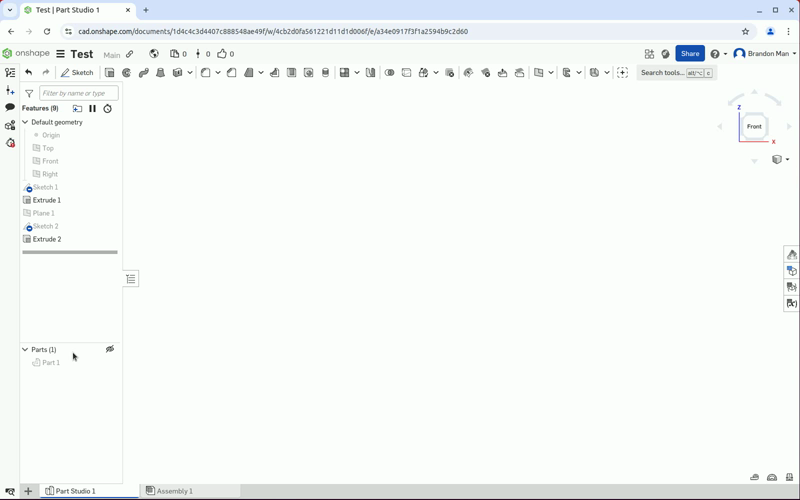
key(down)
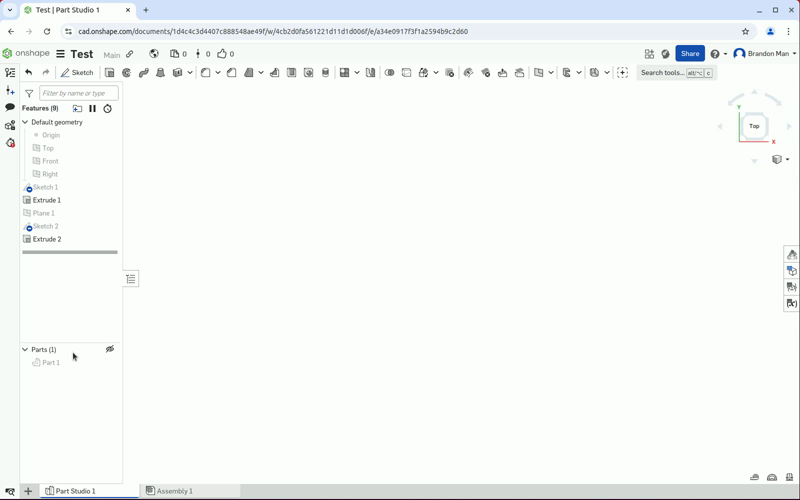
key_up(shift)
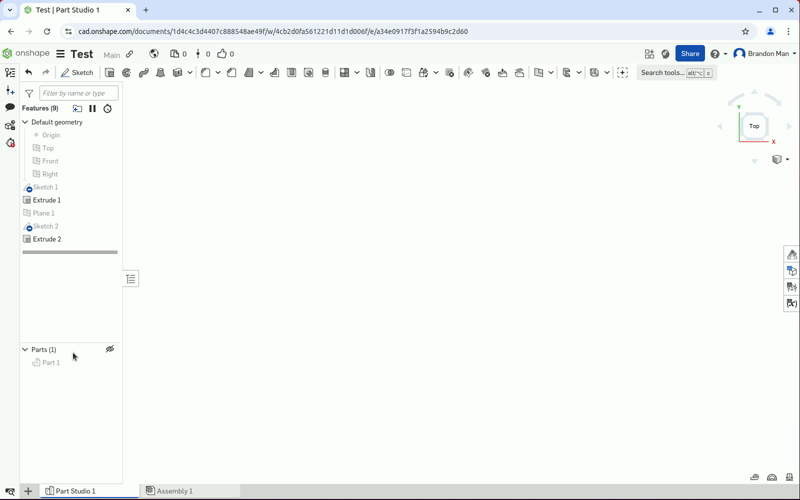
mouse_move(73, 352)
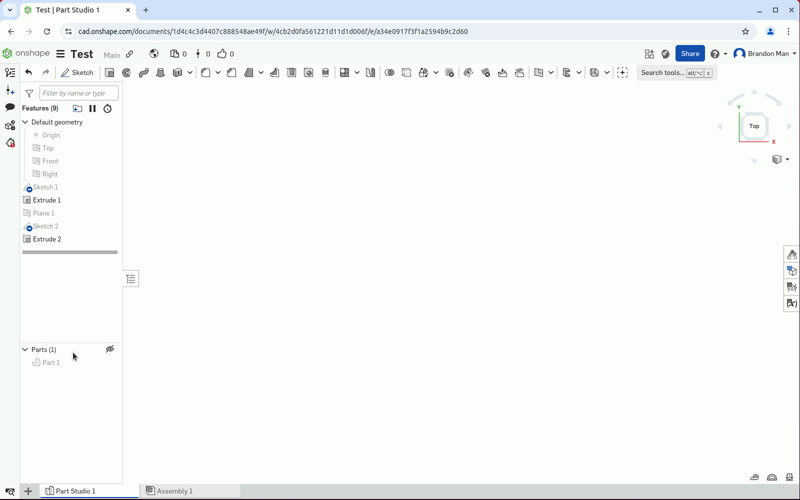
key(shift+y)
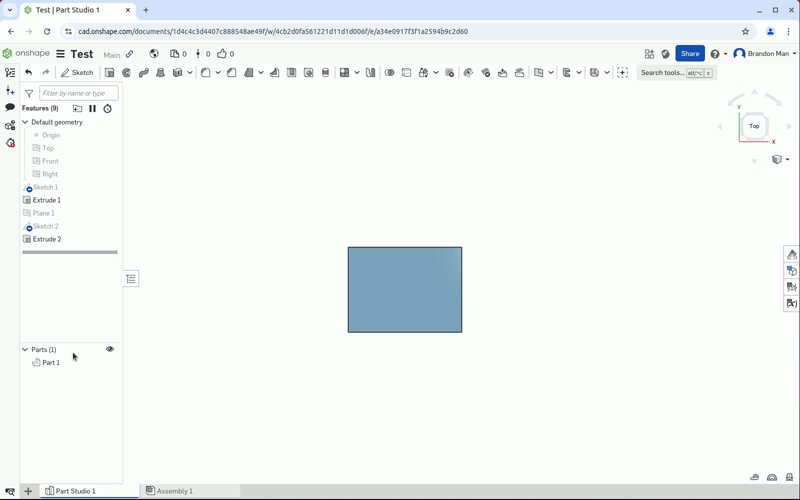
mouse_move(541, 75)
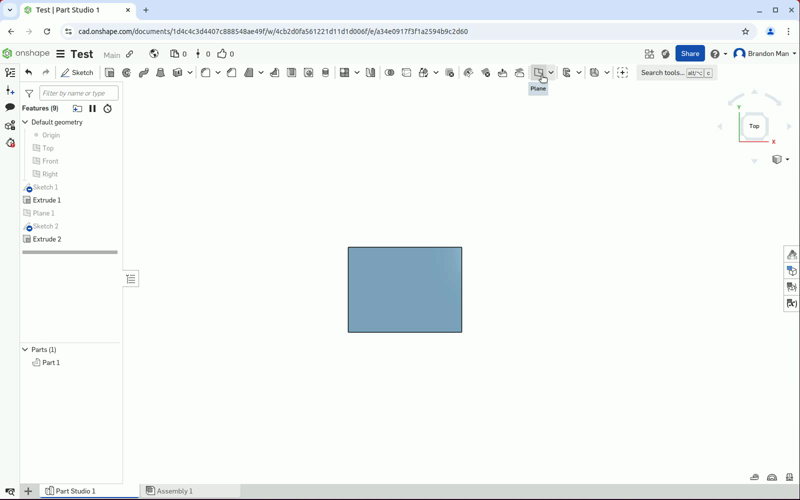
click(541, 75)
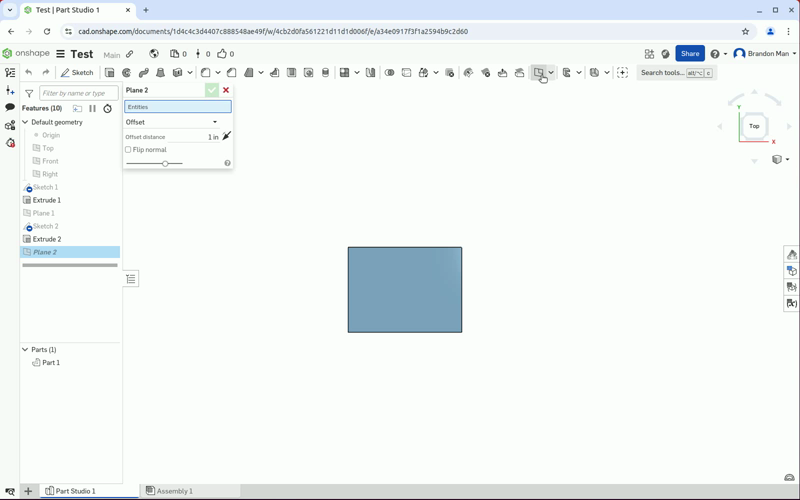
mouse_move(73, 150)
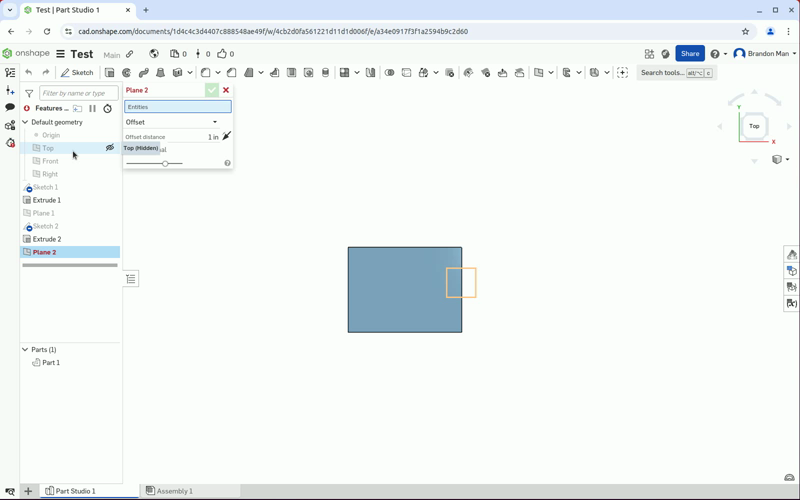
click(73, 150)
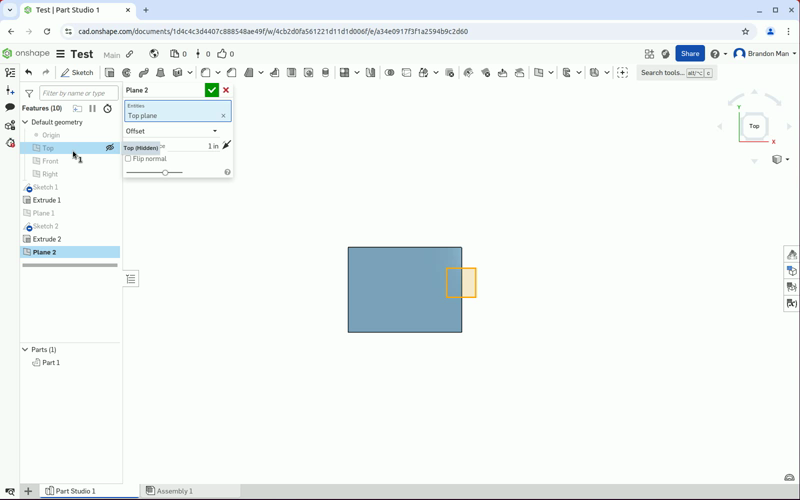
key(tab, 2)
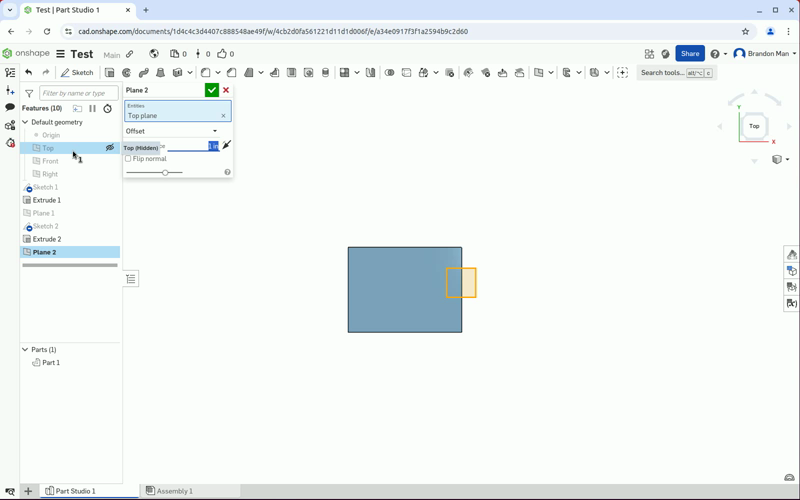
text(14.697)
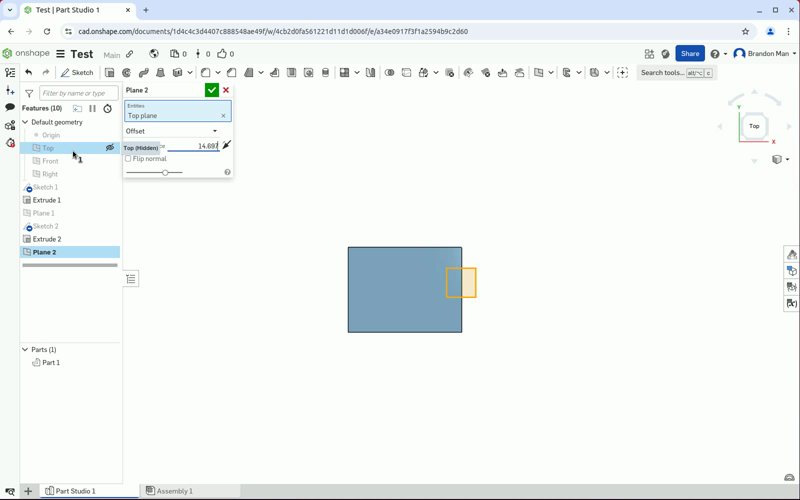
key(enter, 2)
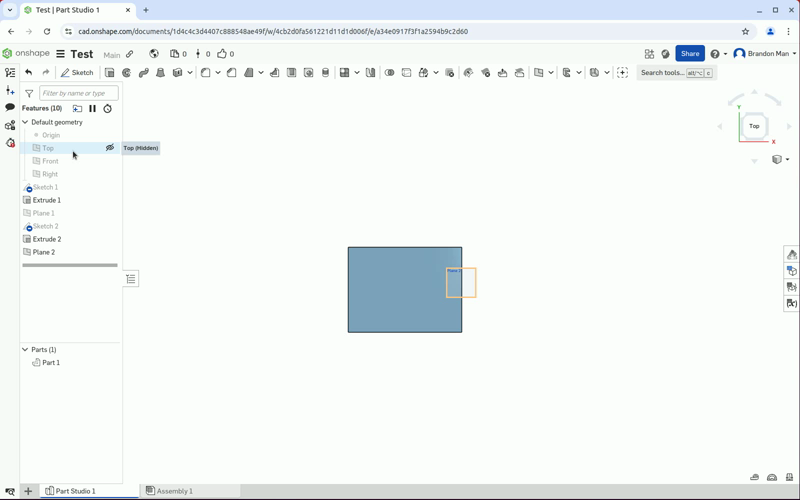
key(shift+s)
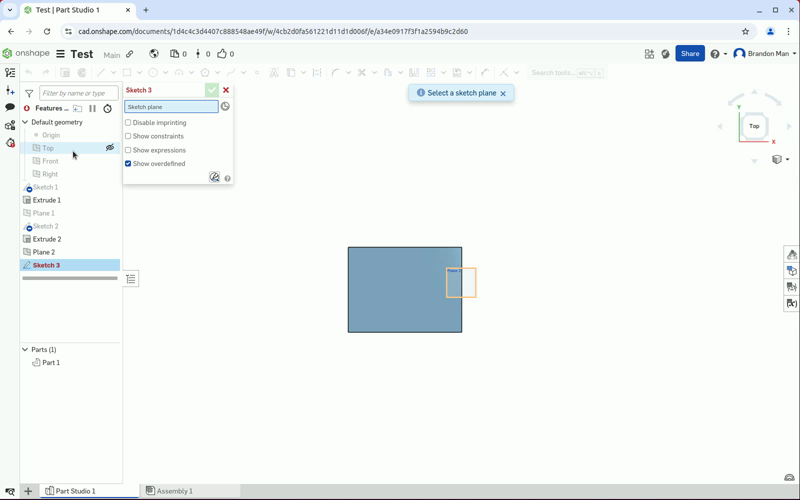
mouse_move(73, 254)
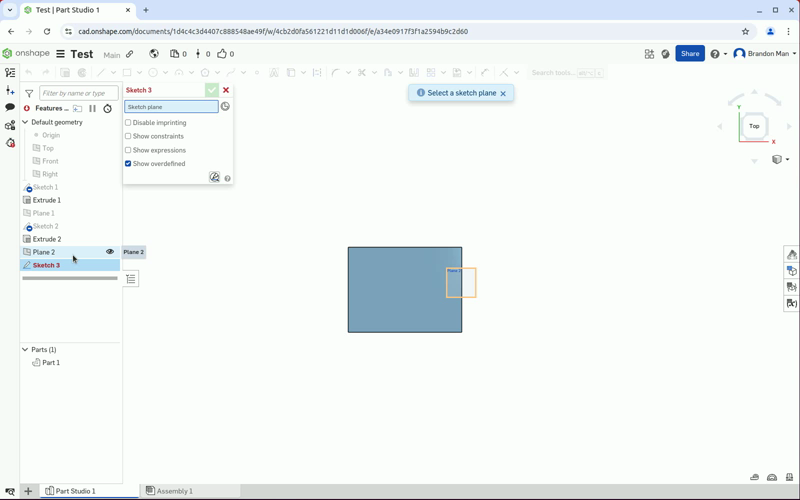
click(73, 254)
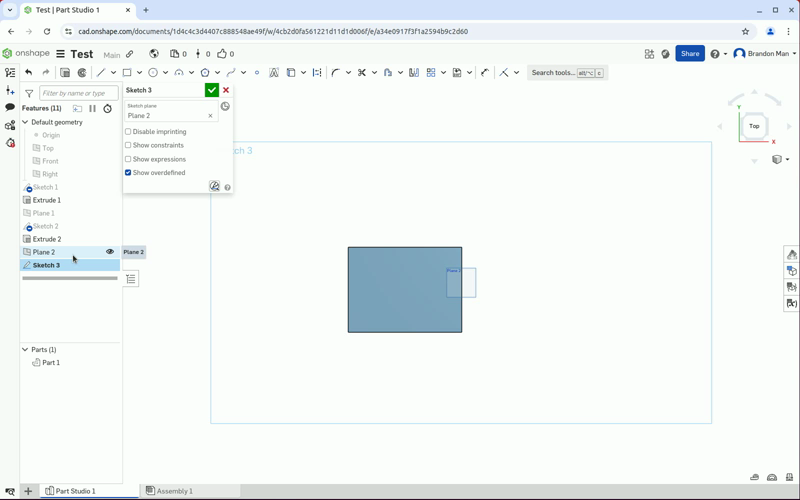
mouse_move(73, 352)
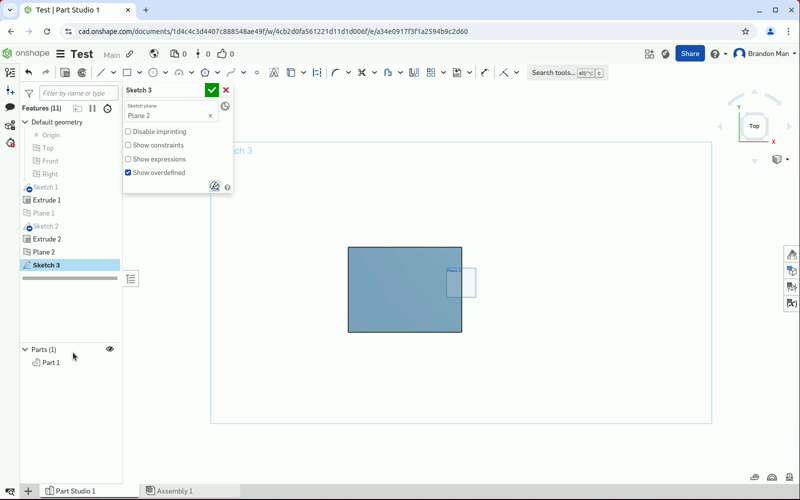
key(y)
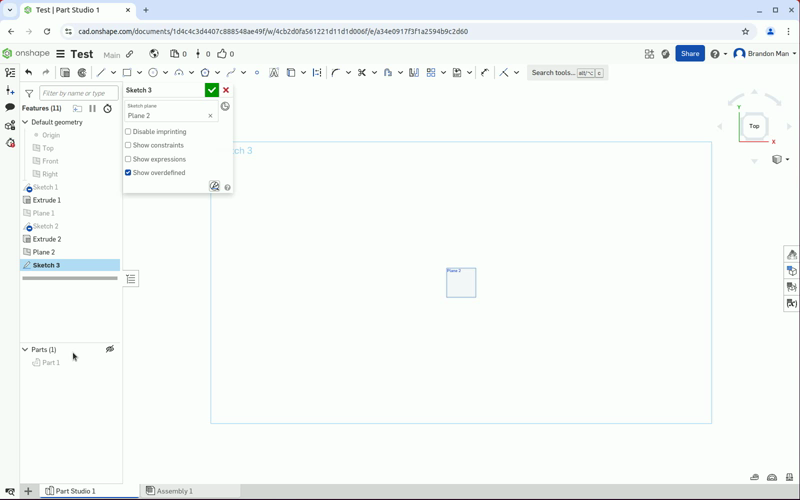
key(l)
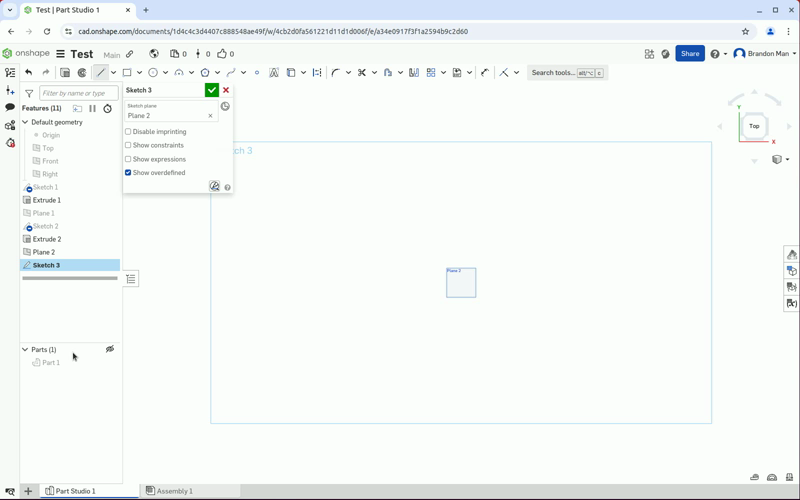
key_down(shift)
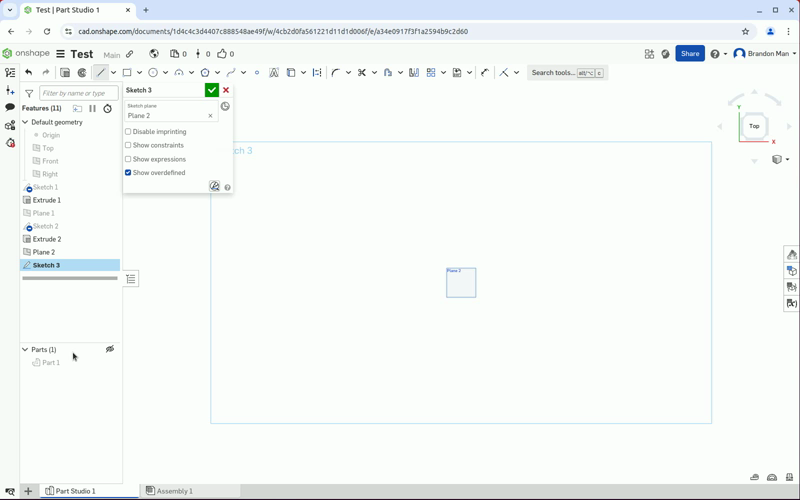
mouse_move(355, 282)
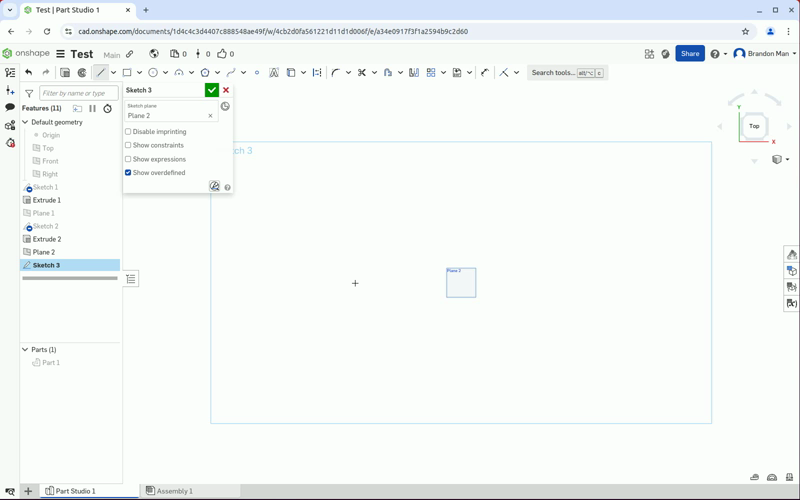
click(355, 282)
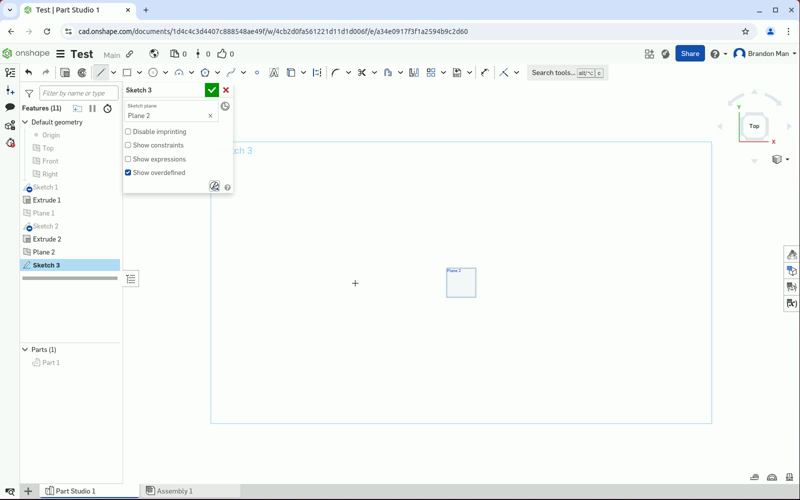
key_up(shift)
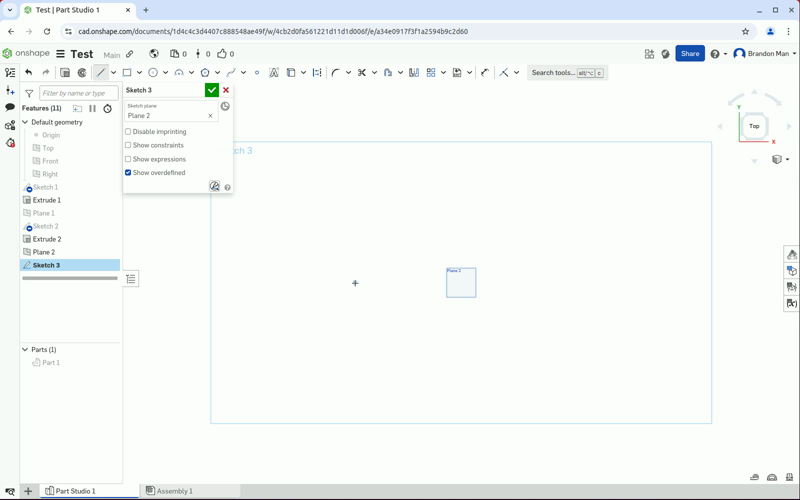
key_down(shift)
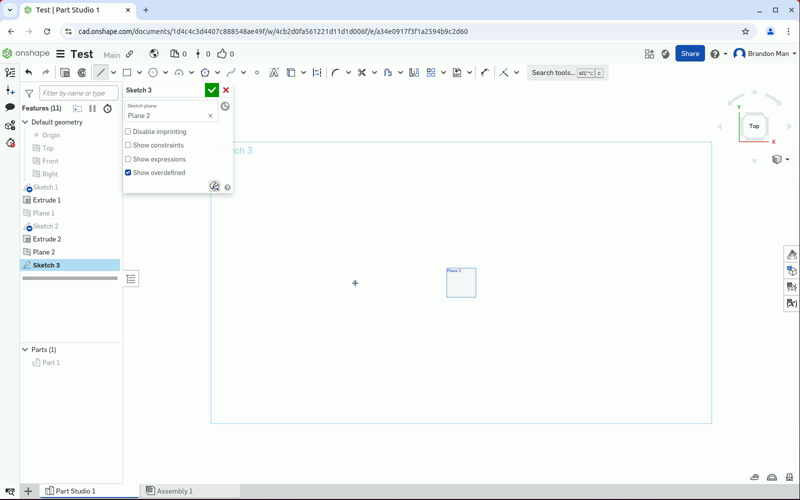
mouse_move(455, 282)
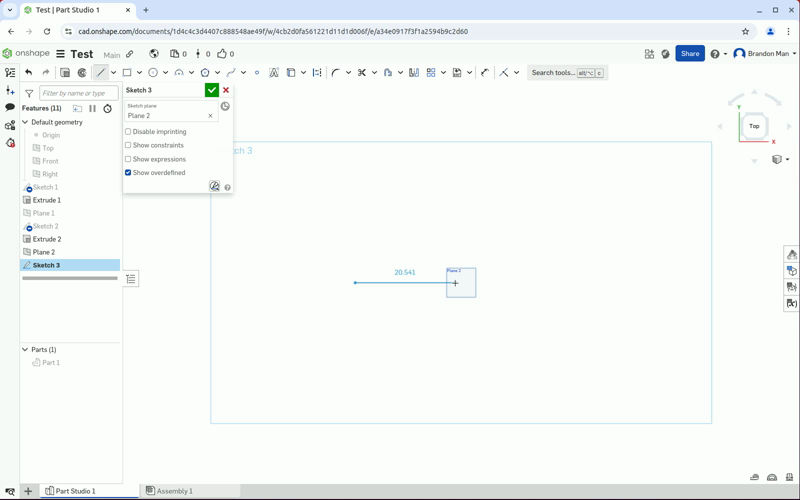
click(455, 282)
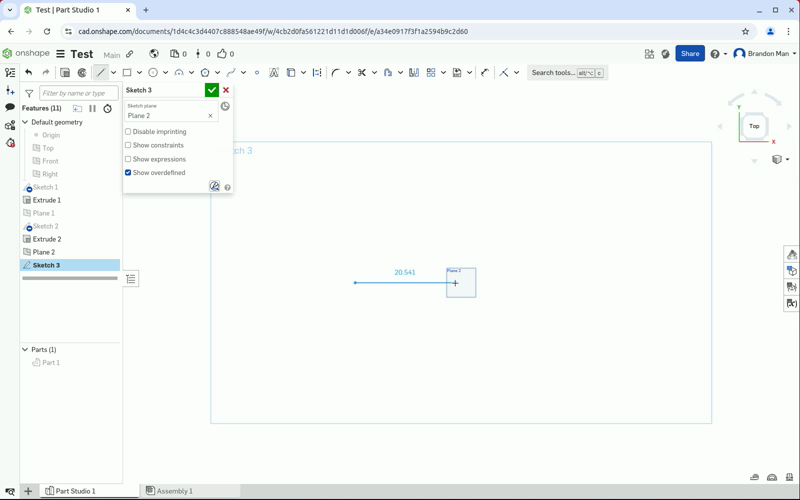
key_up(shift)
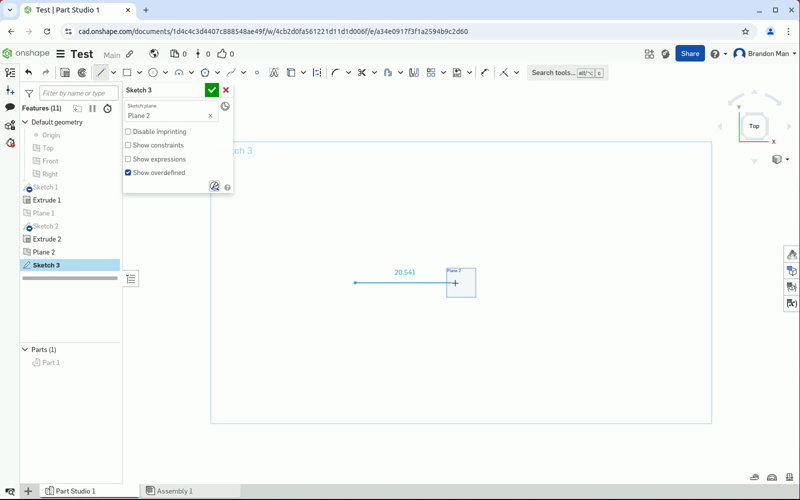
key_down(shift)
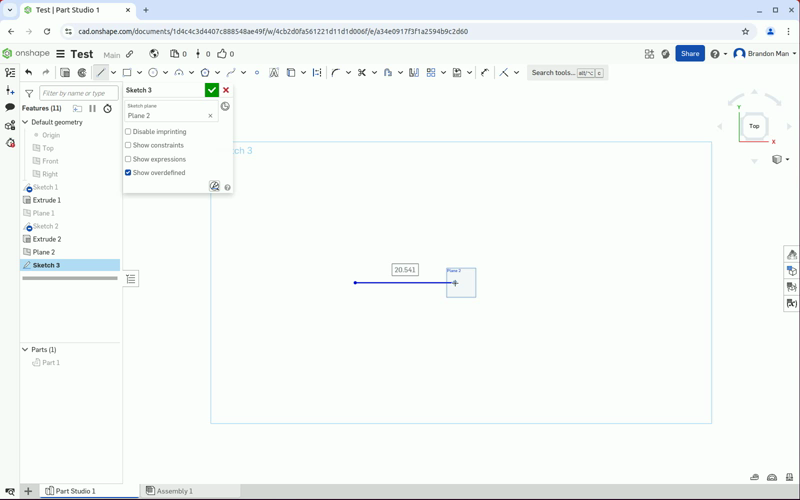
mouse_move(485, 282)
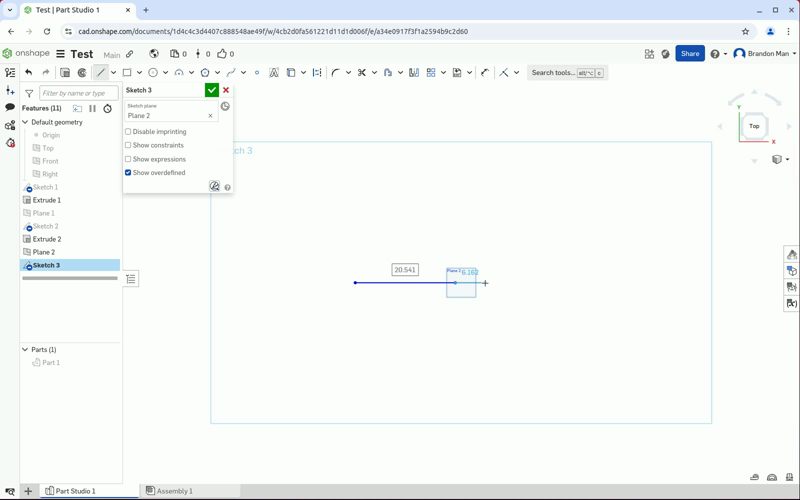
mouse_move(455, 254)
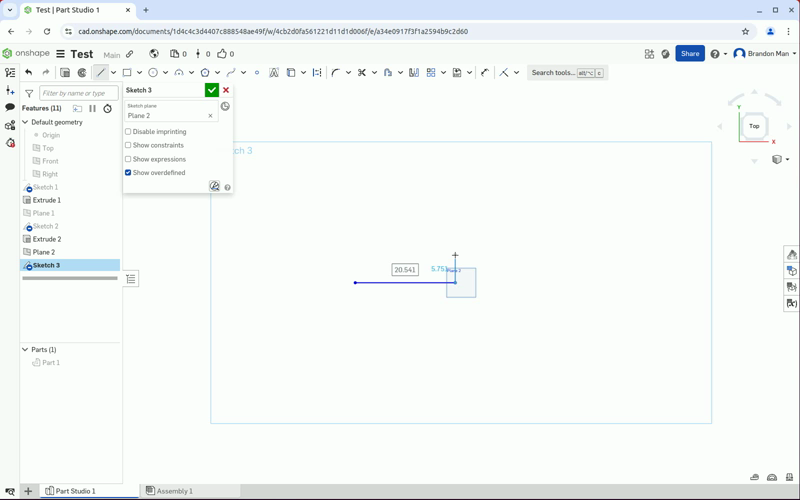
click(455, 254)
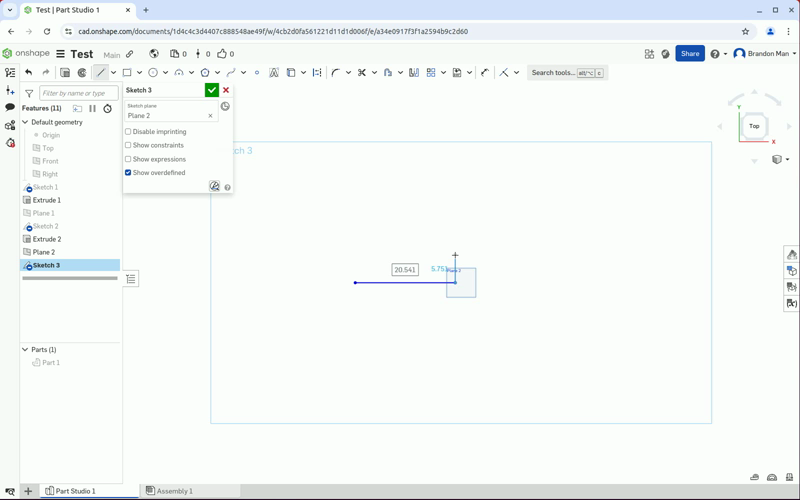
key_up(shift)
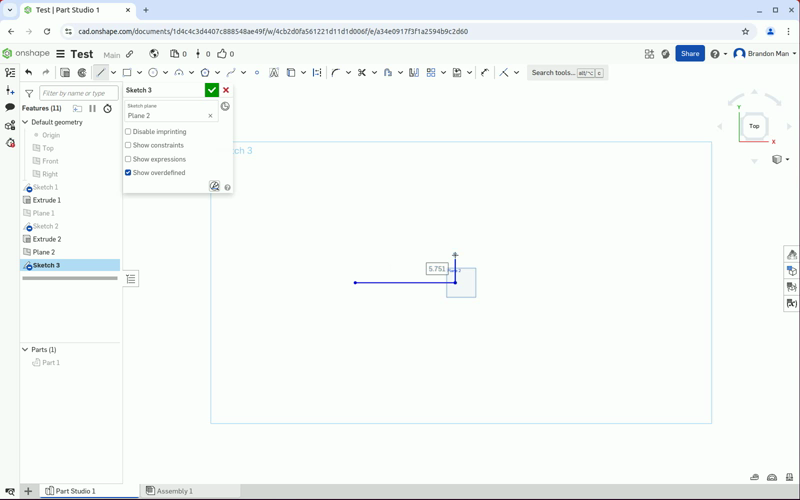
key_down(shift)
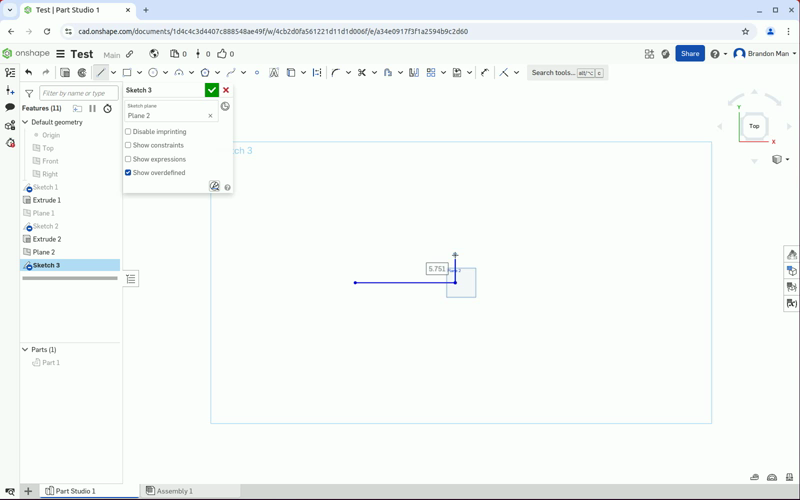
mouse_move(355, 254)
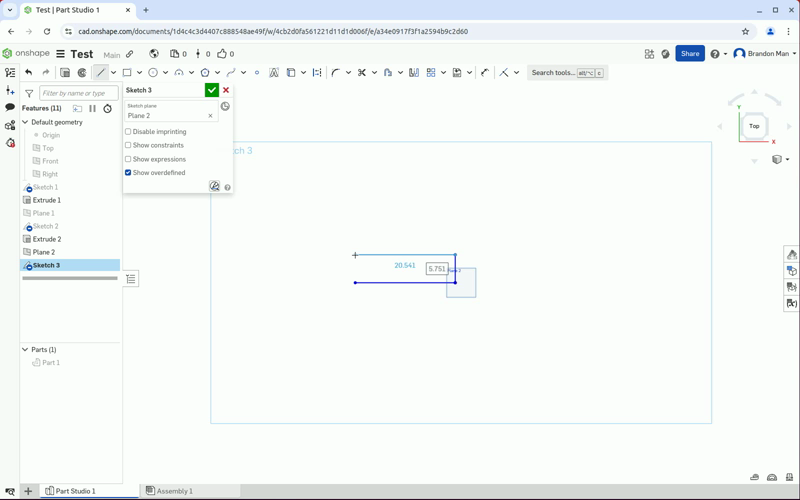
click(355, 254)
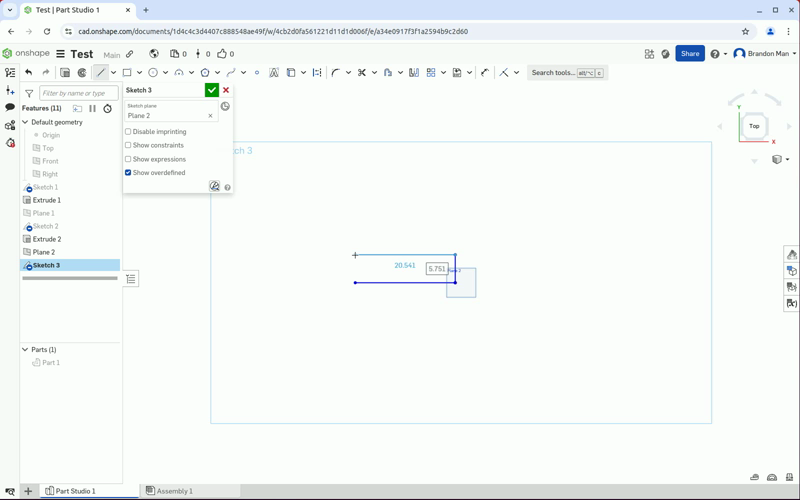
key_up(shift)
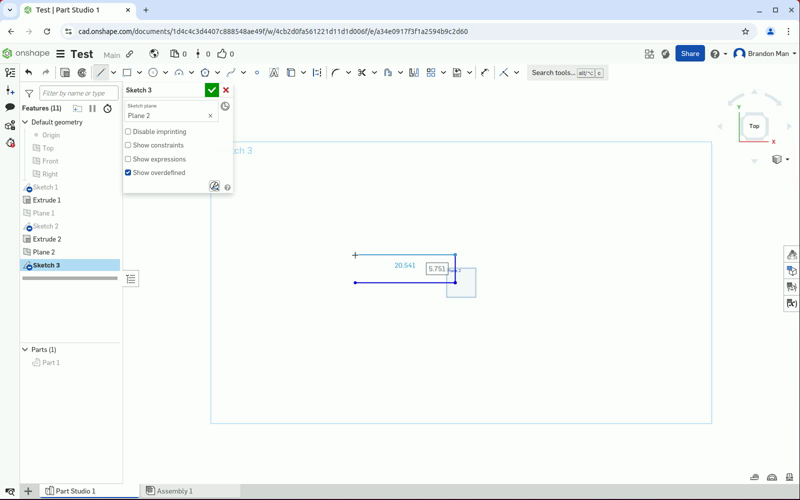
mouse_move(385, 254)
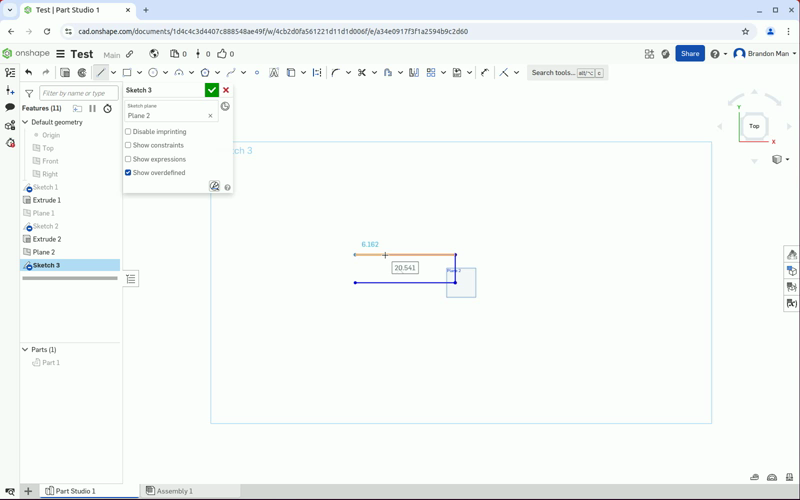
key_down(shift)
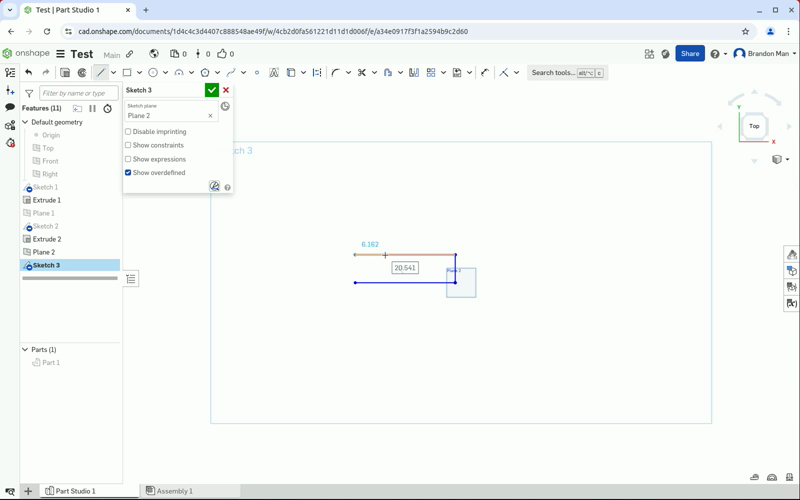
mouse_move(355, 282)
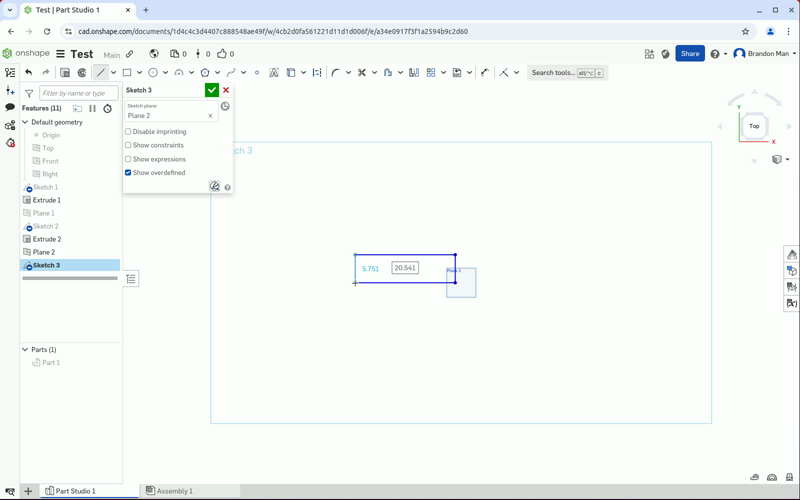
key_up(shift)
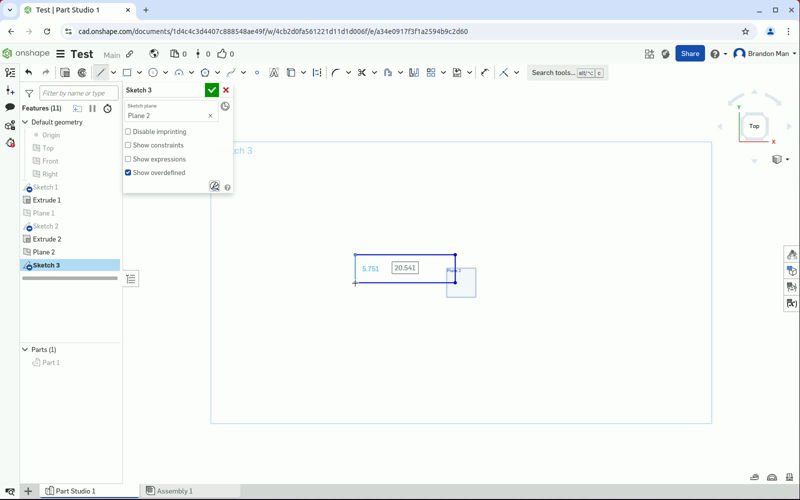
click(355, 282)
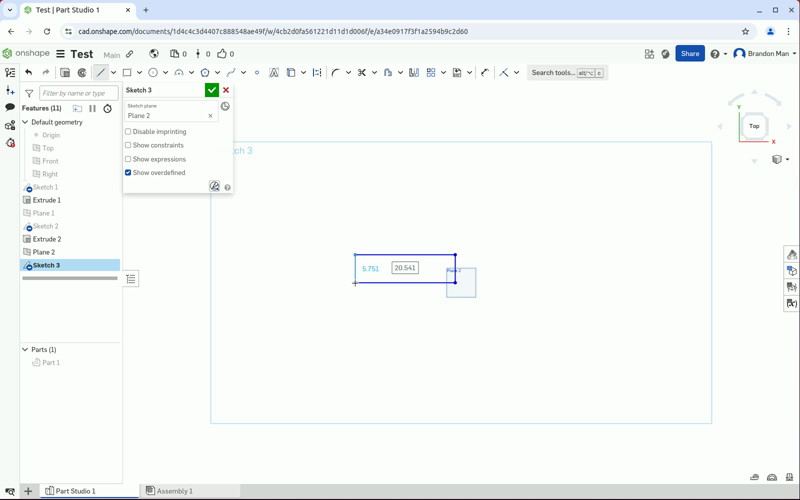
key(esc)
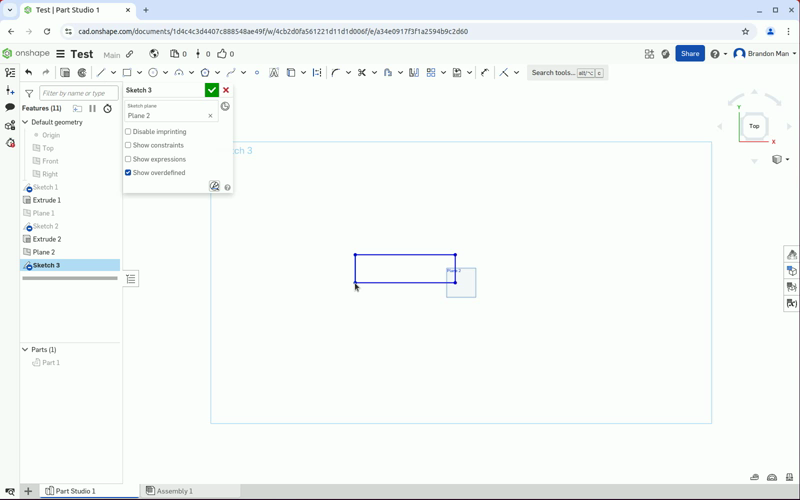
mouse_move(426, 278)
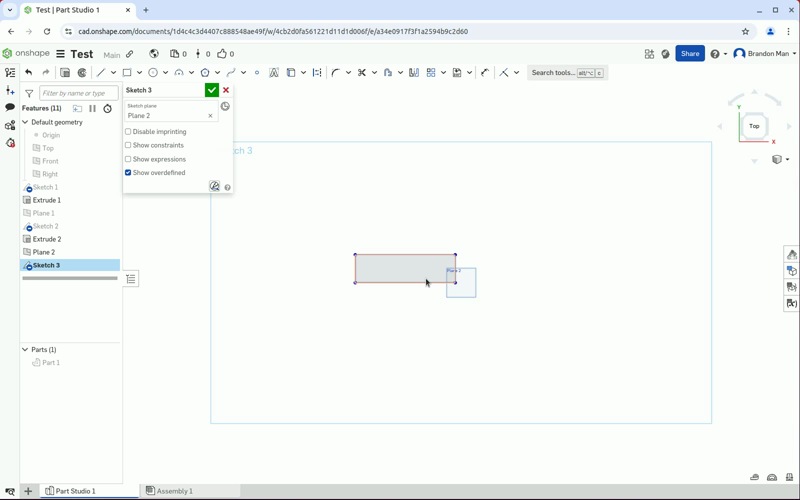
click(426, 278)
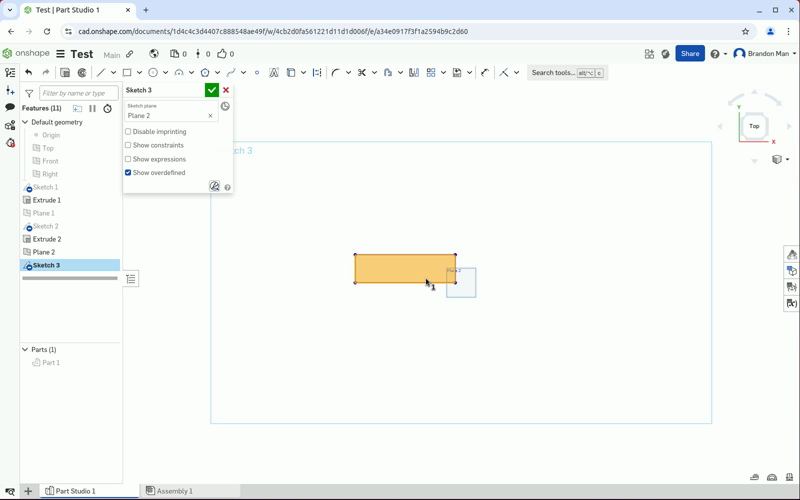
mouse_move(73, 352)
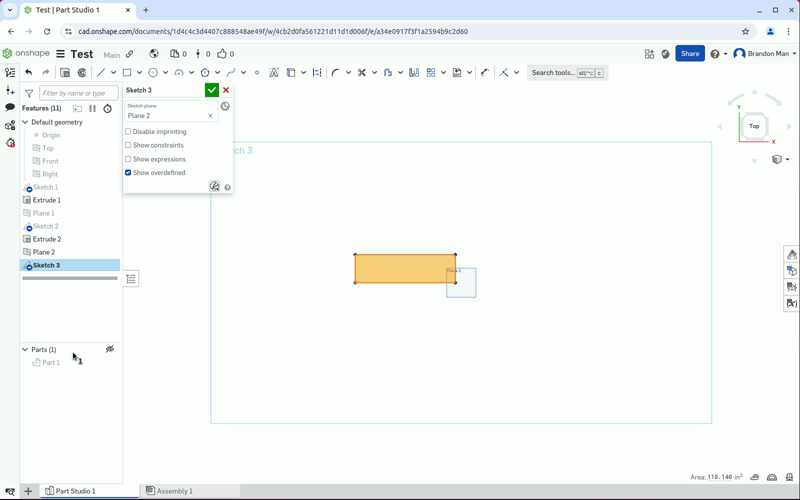
key(shift+y)
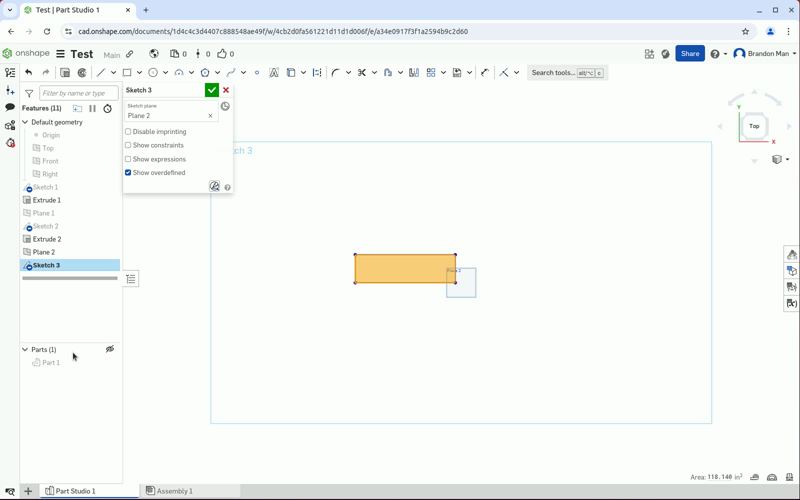
key(shift+e)
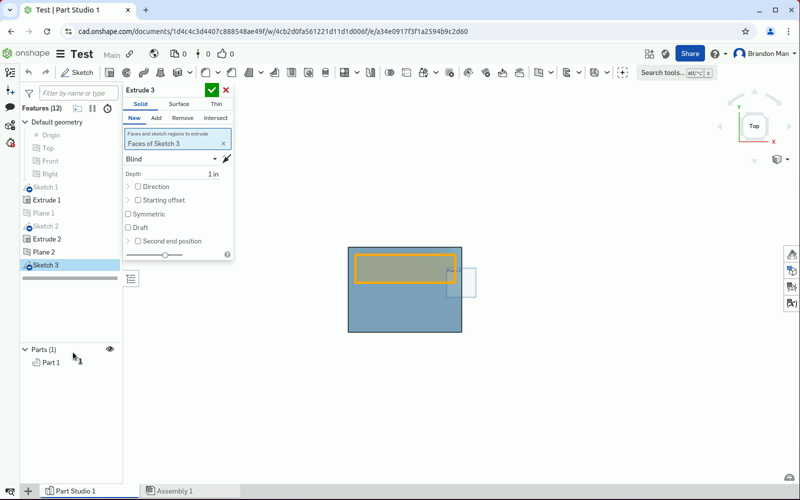
mouse_move(143, 106)
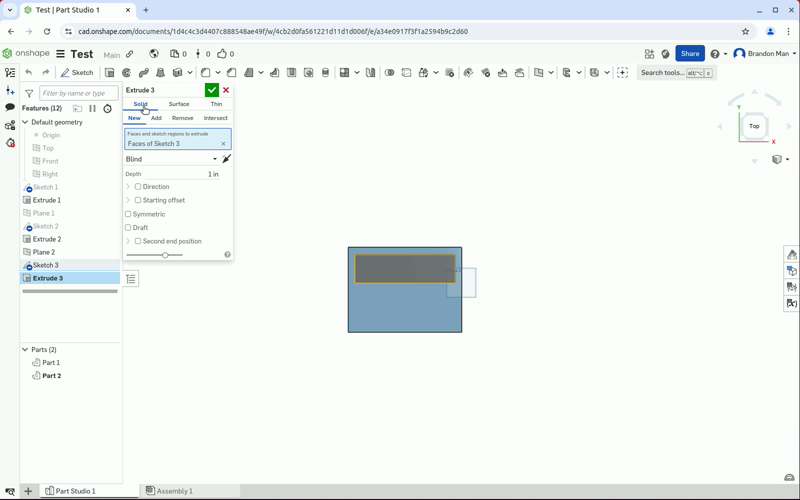
click(143, 106)
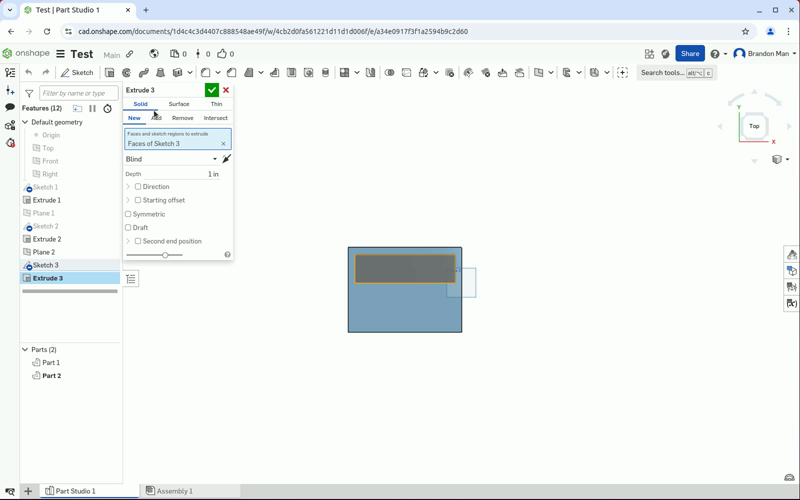
mouse_move(186, 120)
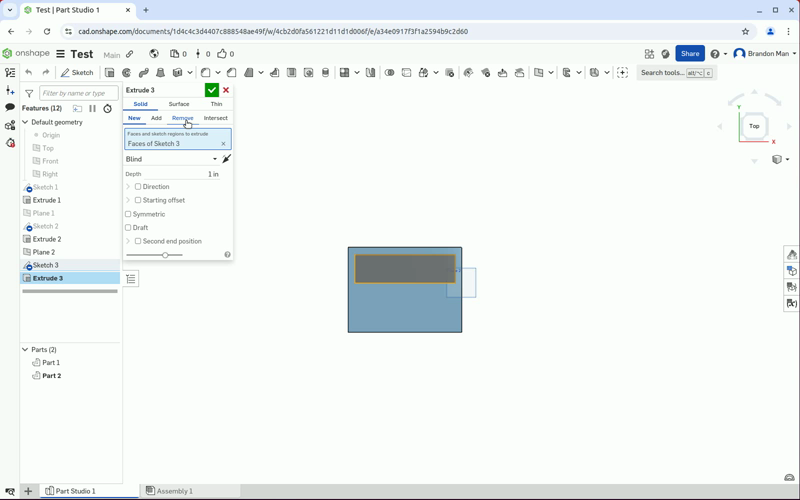
click(186, 120)
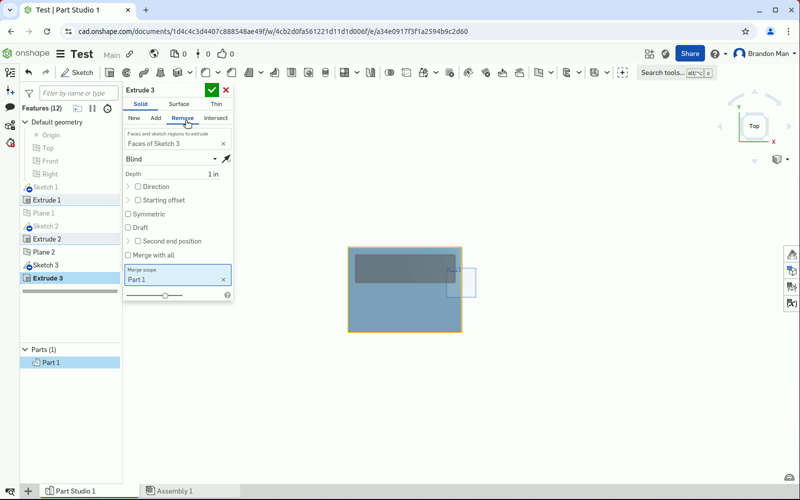
key(tab, 4)
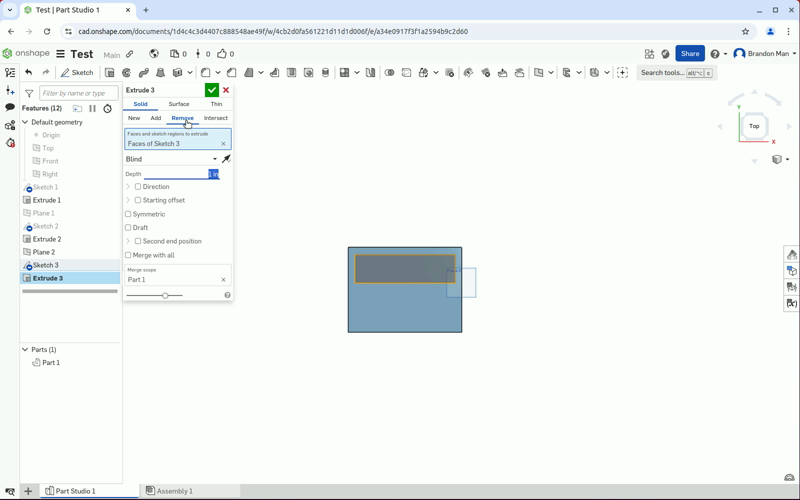
text(5.777)
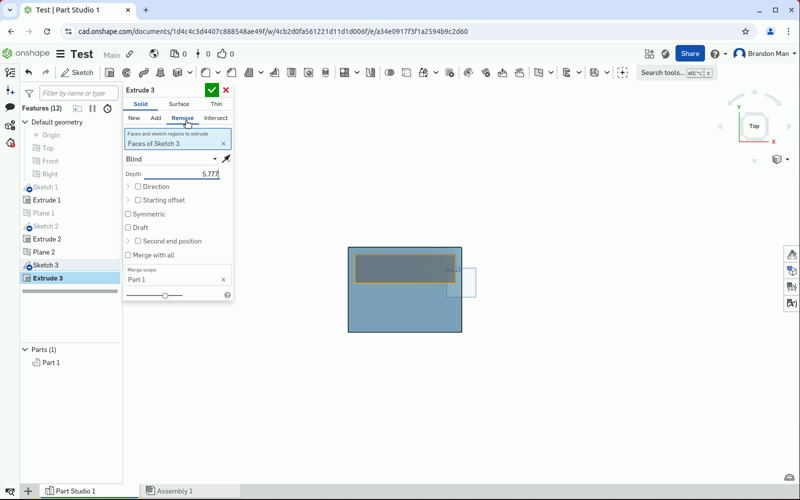
key(tab, 6)
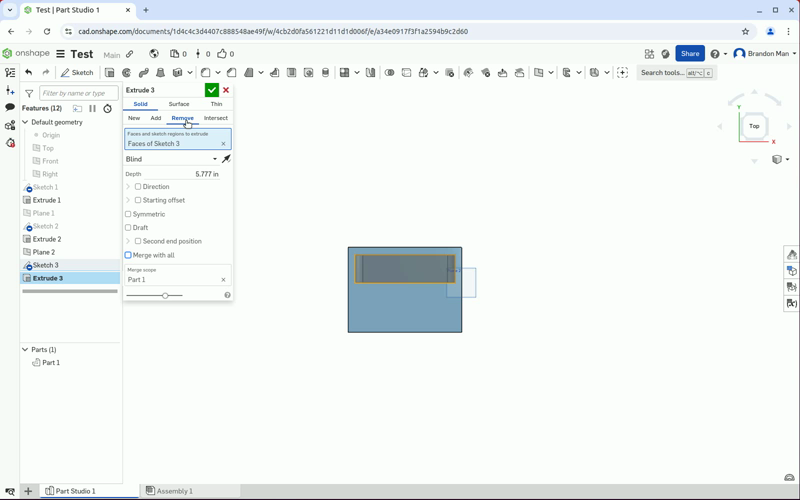
key(space)
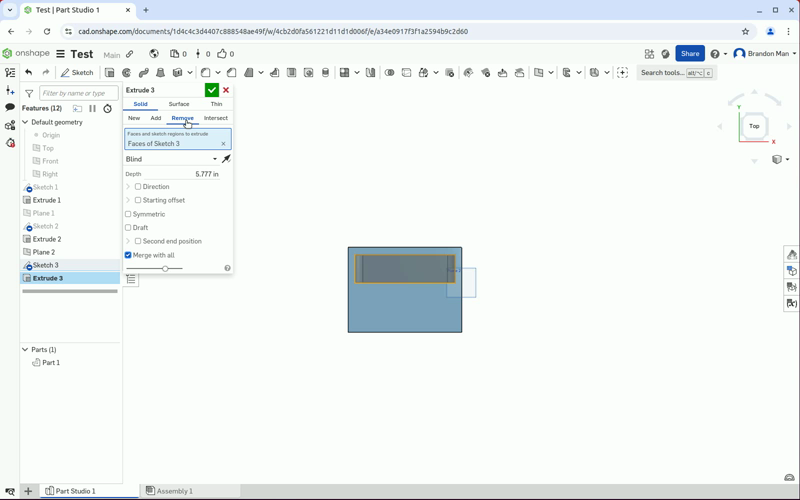
key(enter)
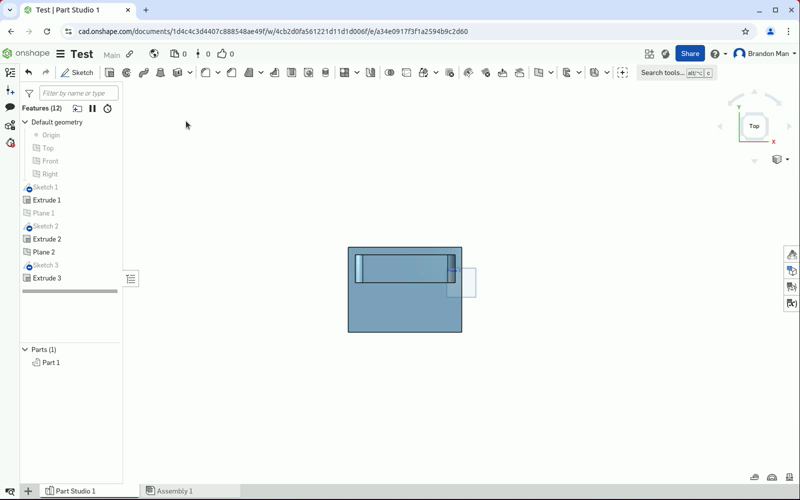
key(shift+h)
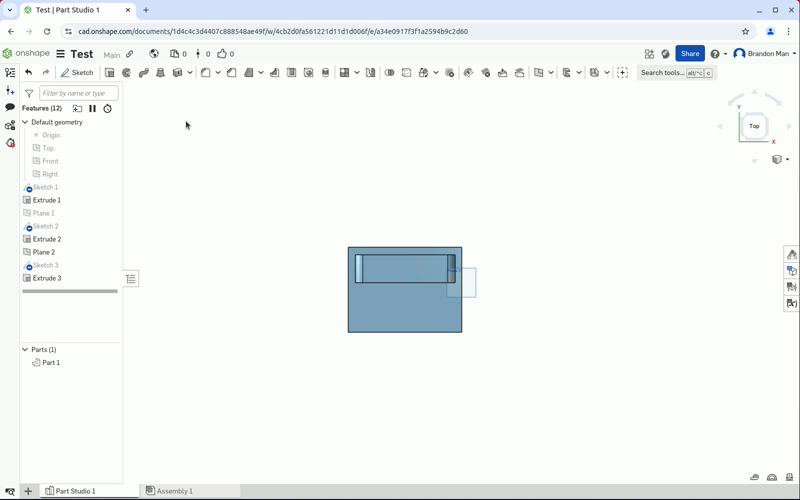
key(shift+h)
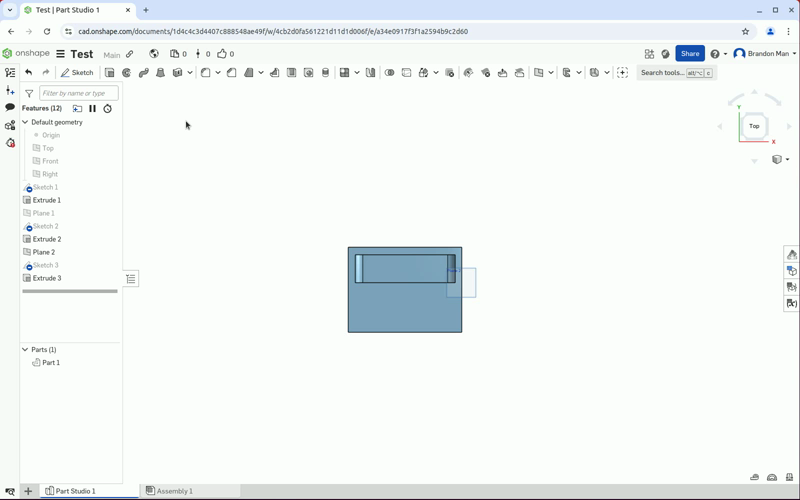
mouse_move(73, 189)
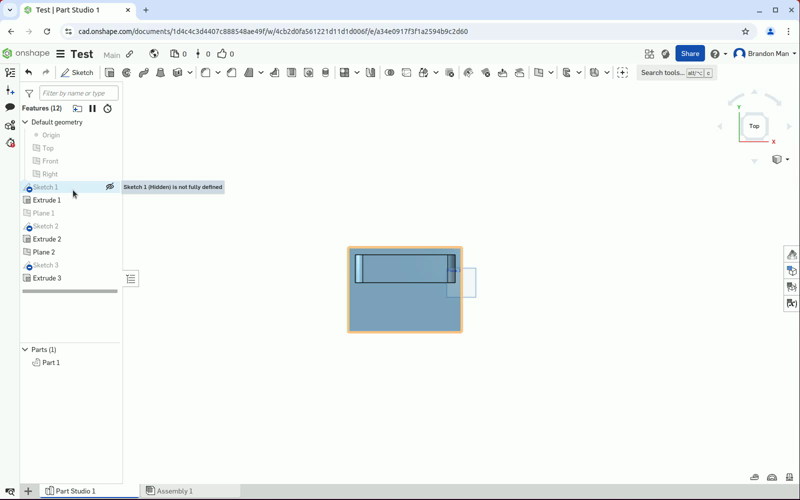
click(73, 189)
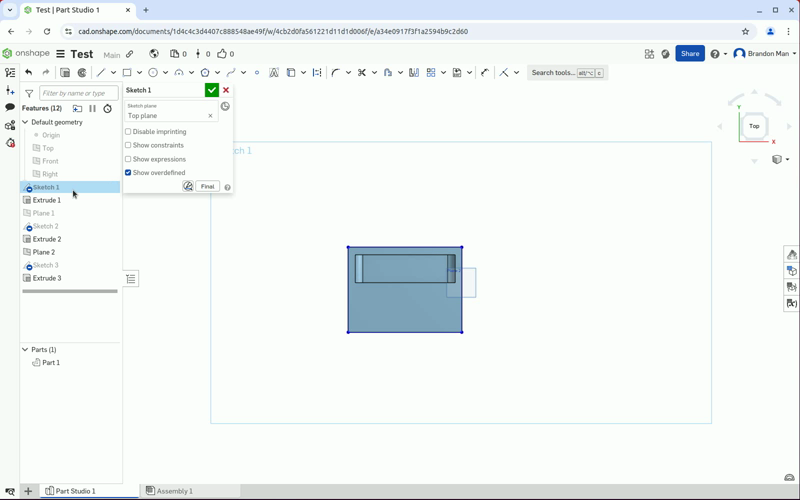
mouse_move(229, 92)
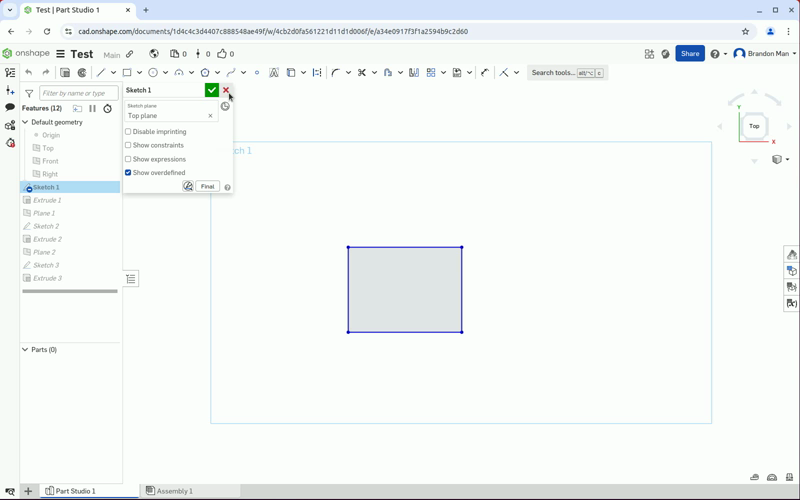
click(229, 92)
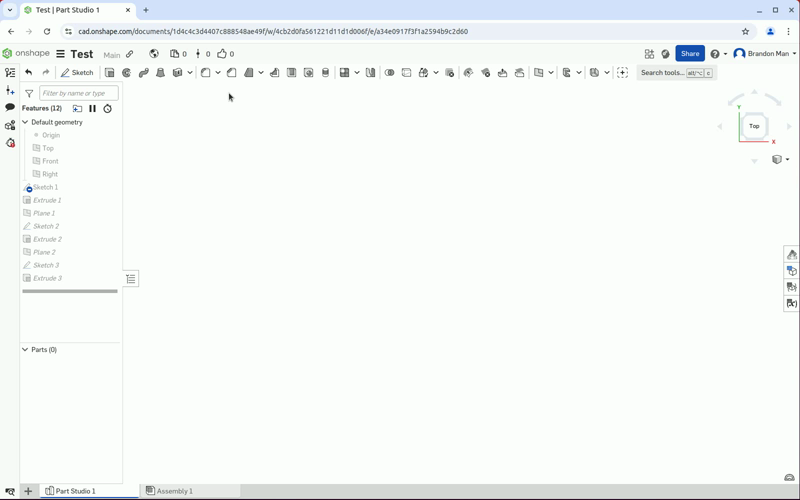
mouse_move(73, 352)
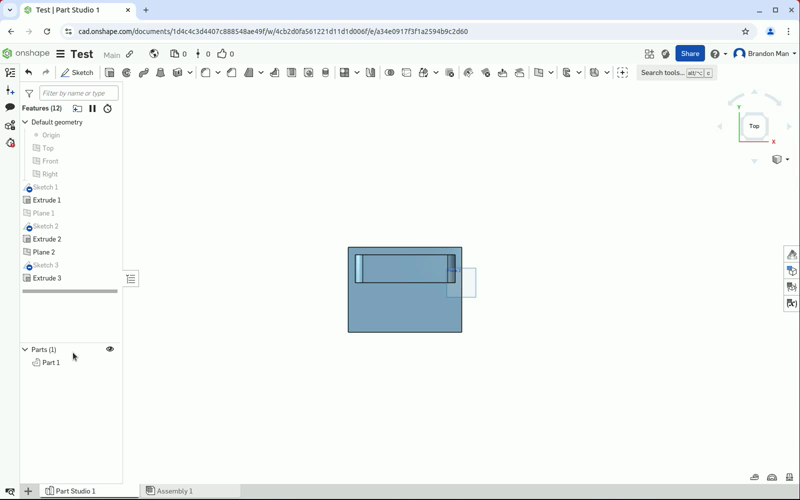
key(y)
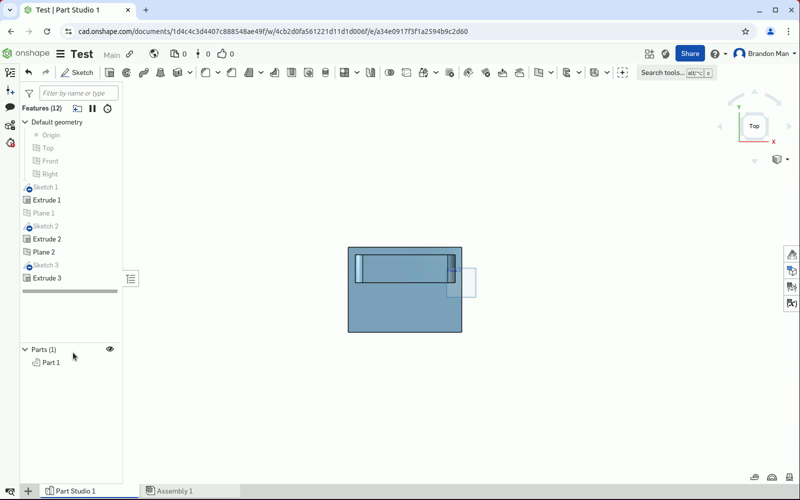
key(shift+p)
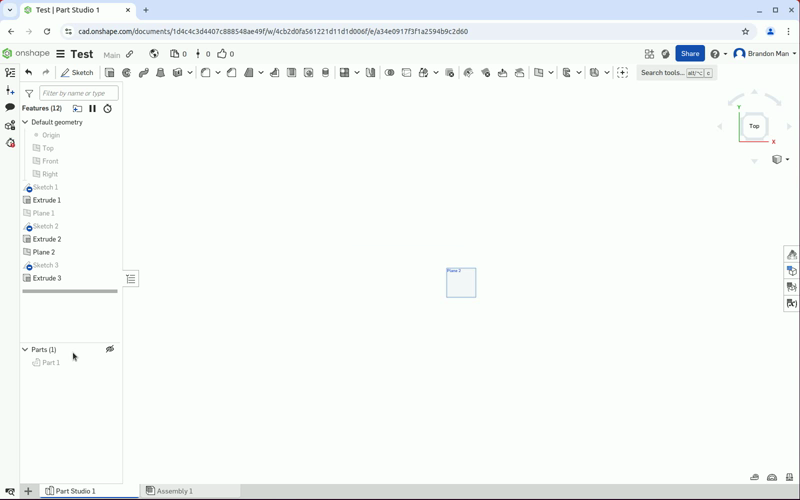
key(space)
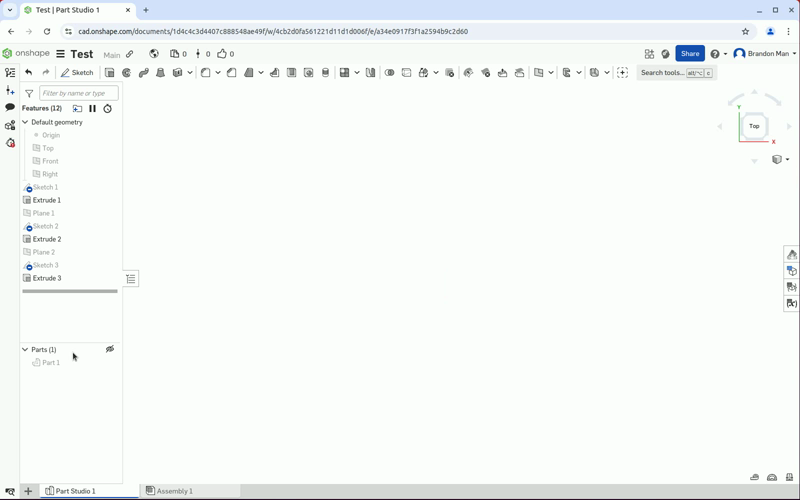
key_down(shift)
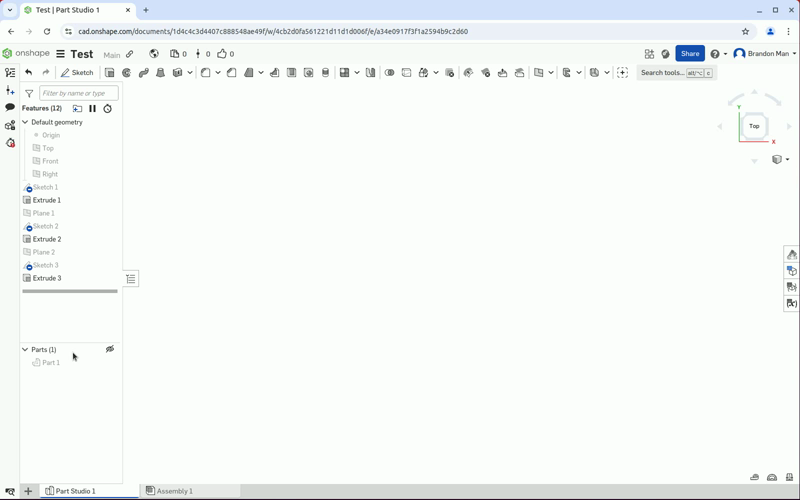
key(up)
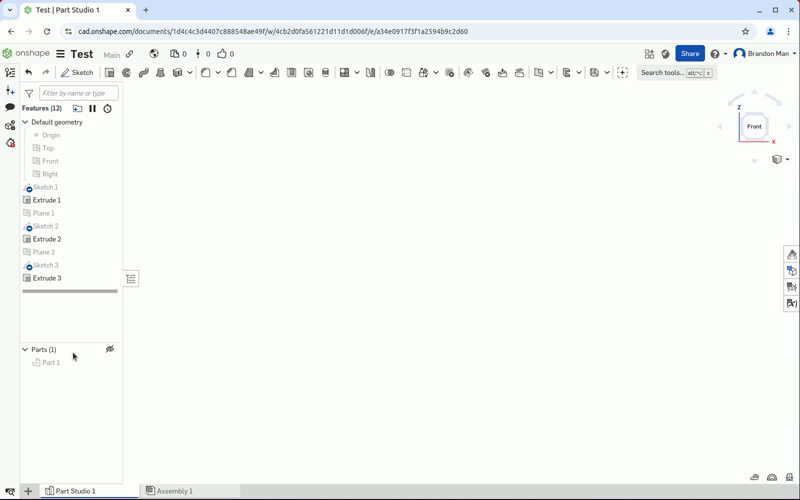
key_up(shift)
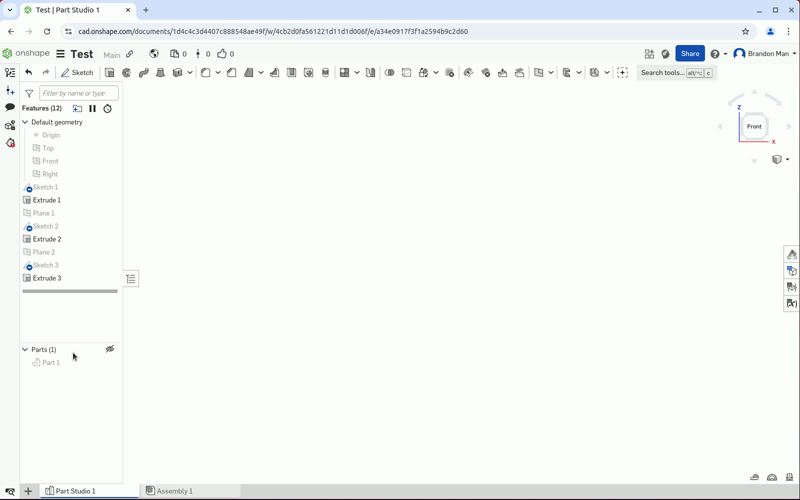
mouse_move(73, 352)
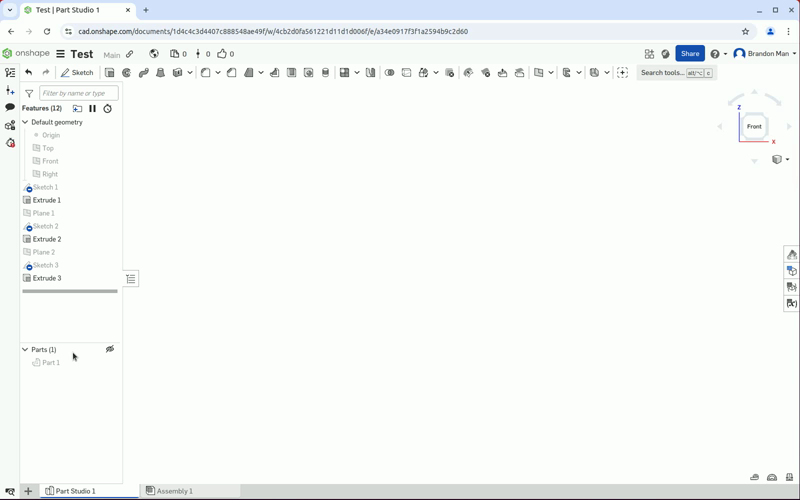
key(shift+y)
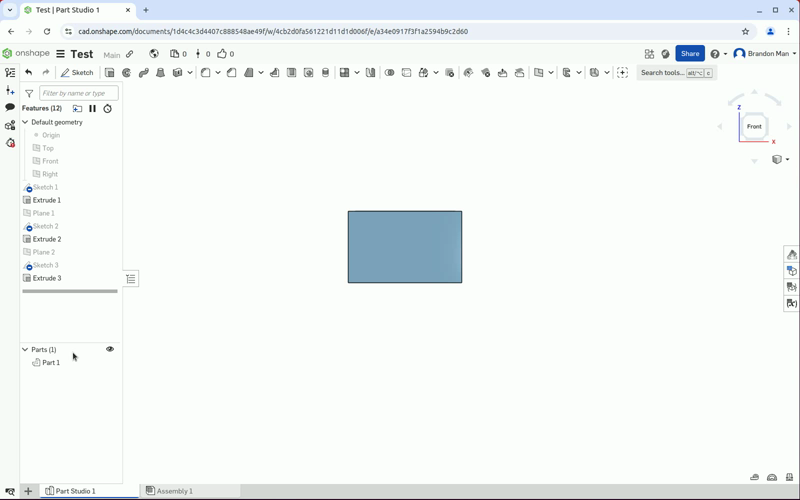
mouse_move(541, 75)
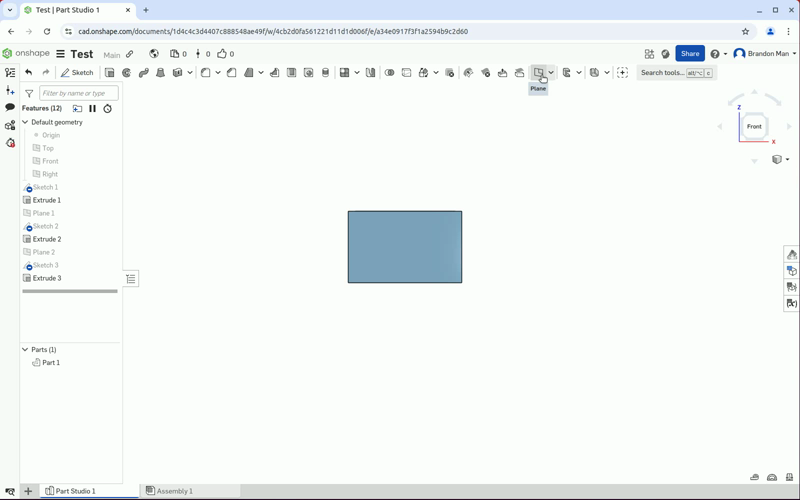
click(541, 75)
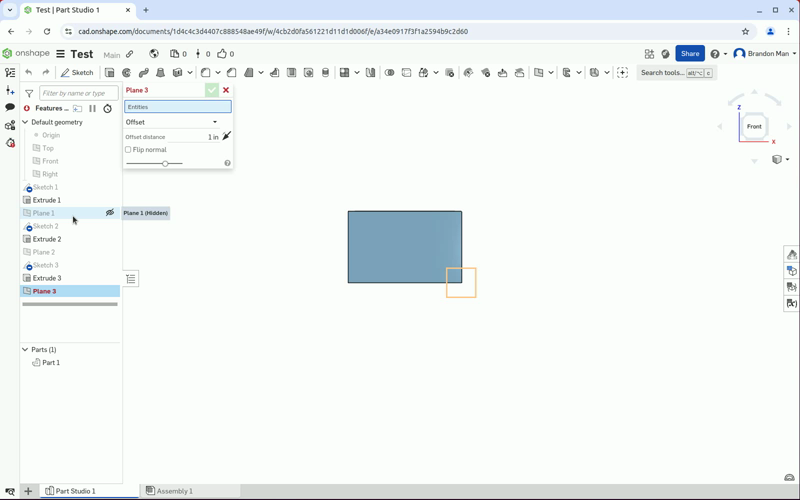
scroll(3)
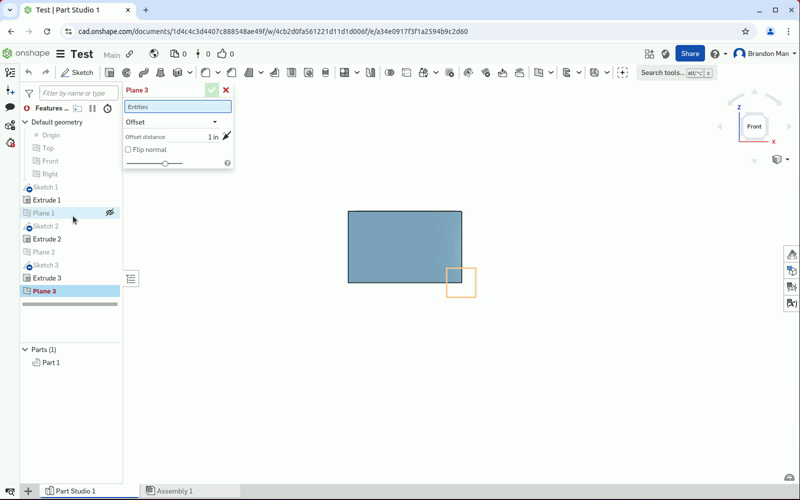
mouse_move(73, 163)
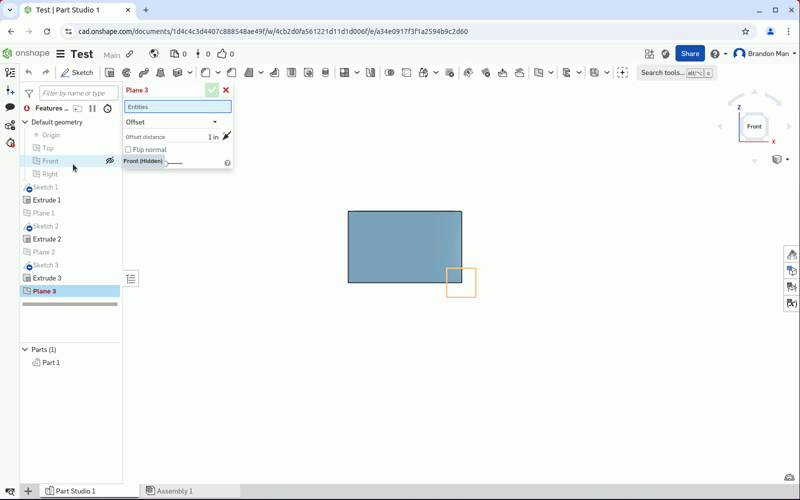
click(73, 163)
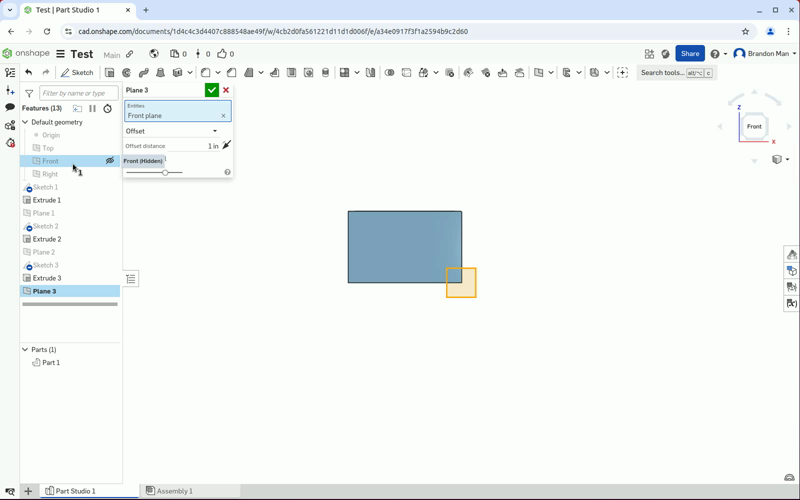
key(tab, 2)
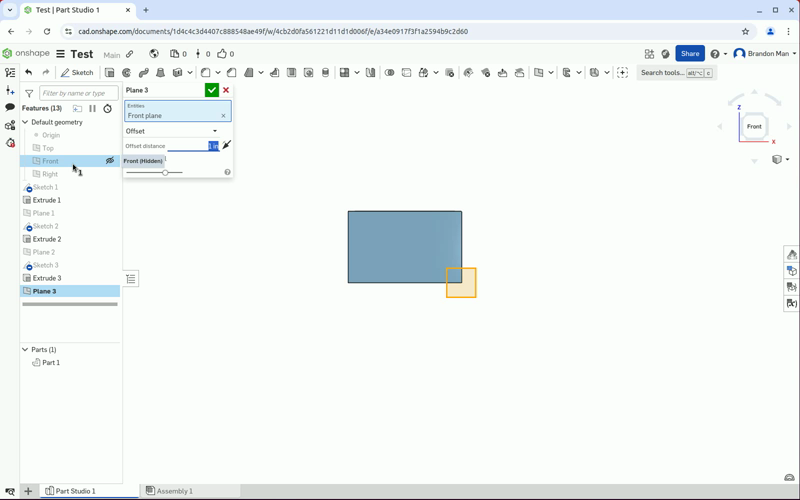
text(5.792)
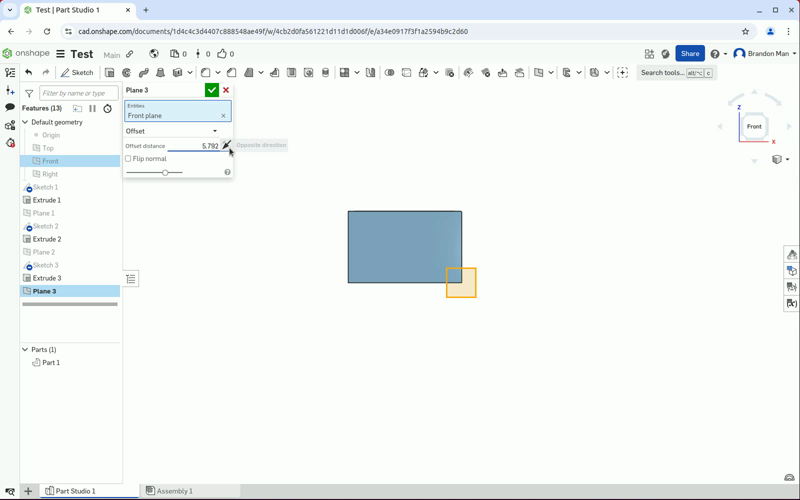
mouse_move(229, 147)
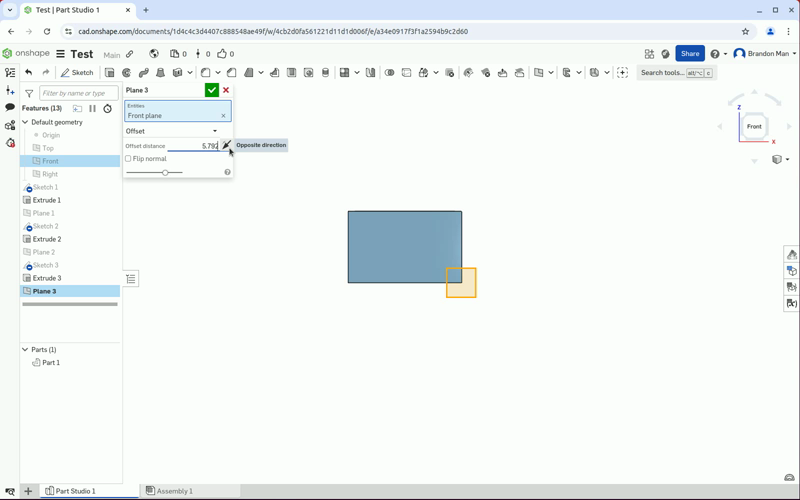
click(229, 147)
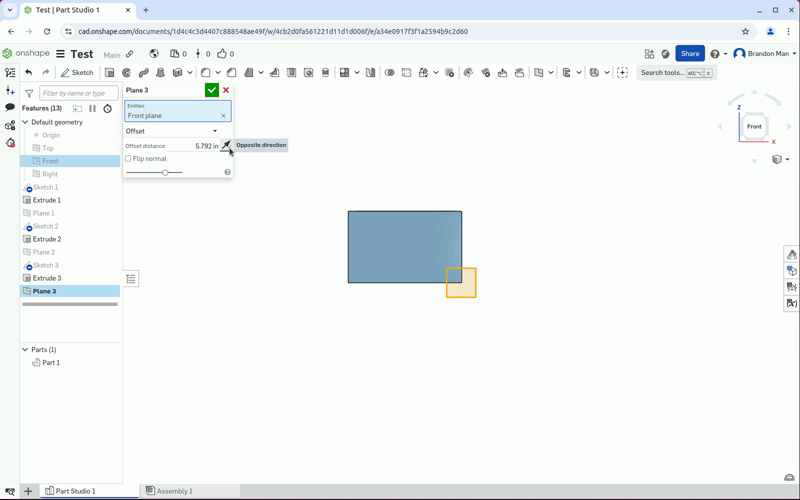
key(enter, 2)
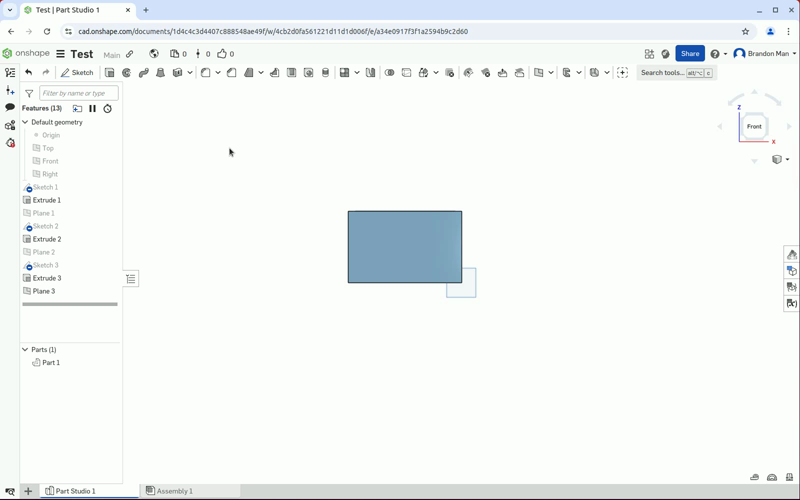
key(shift+s)
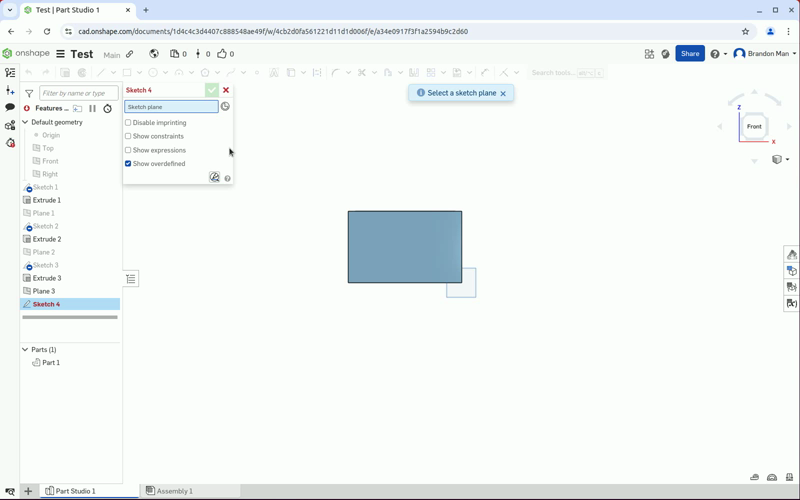
mouse_move(73, 293)
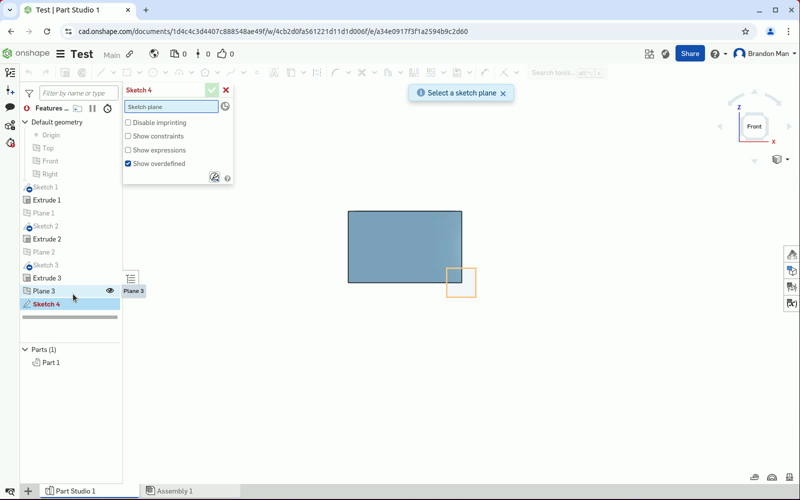
click(73, 293)
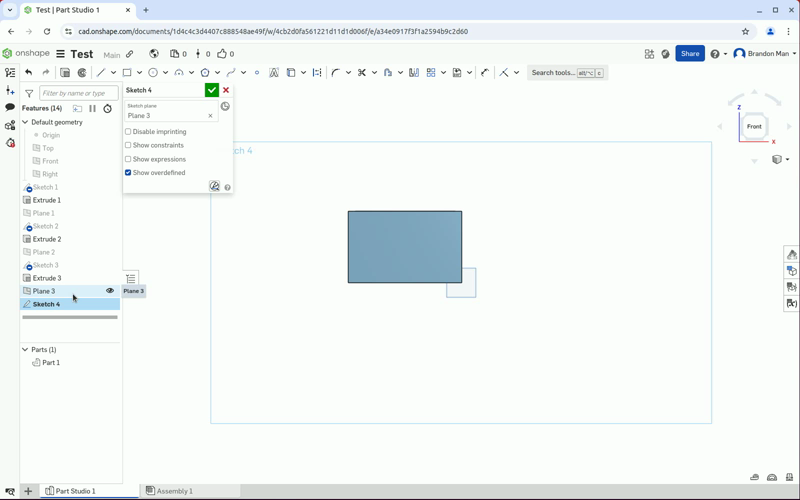
mouse_move(73, 352)
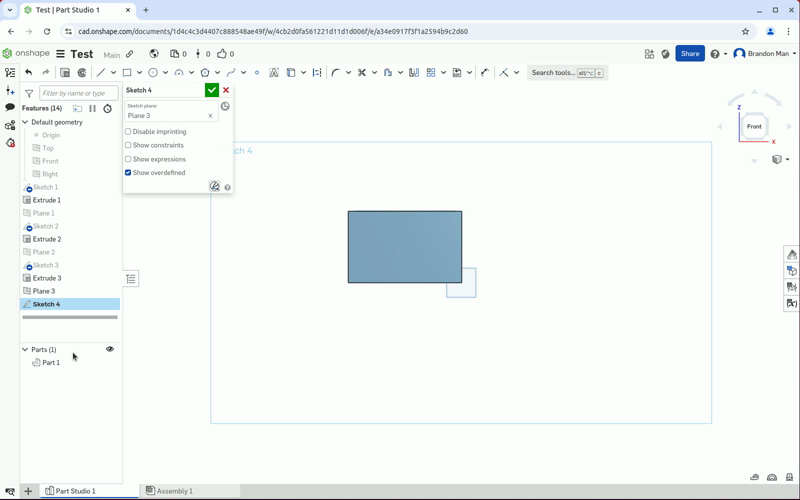
key(y)
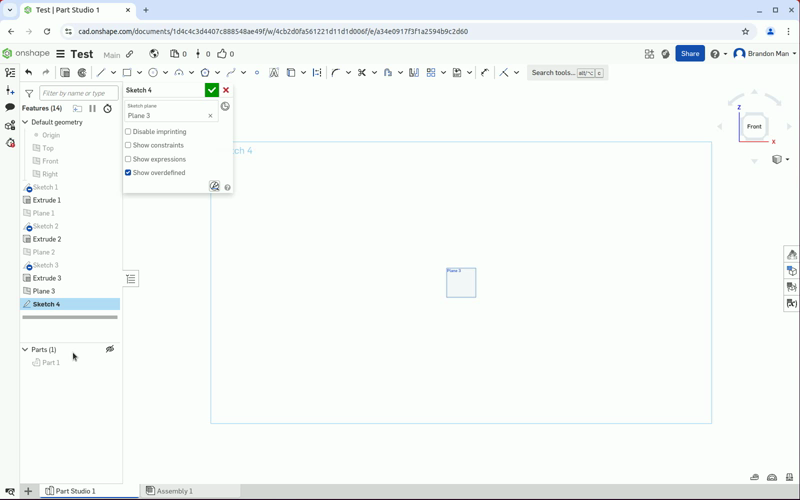
key(a)
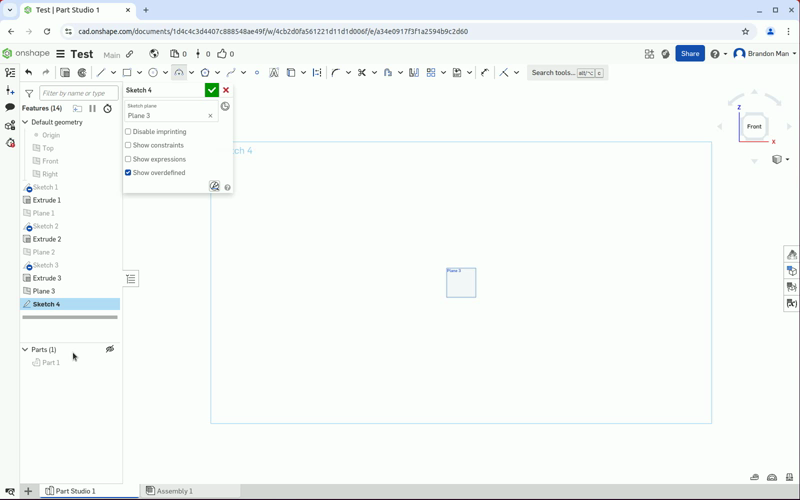
key_down(shift)
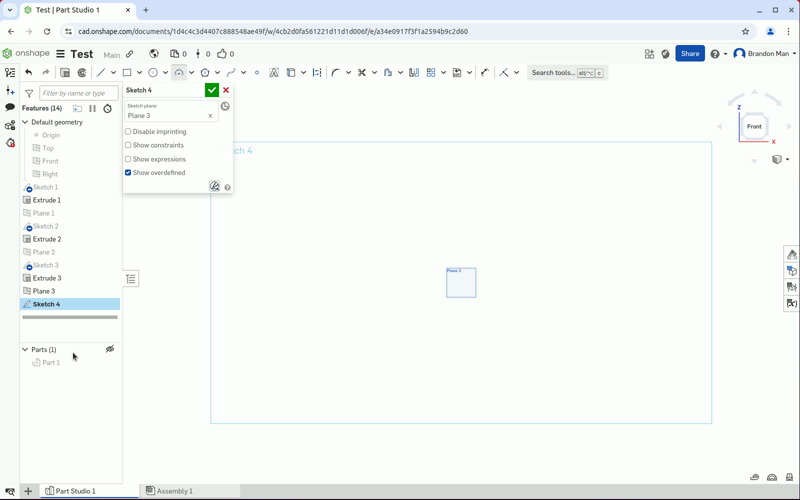
mouse_move(390, 261)
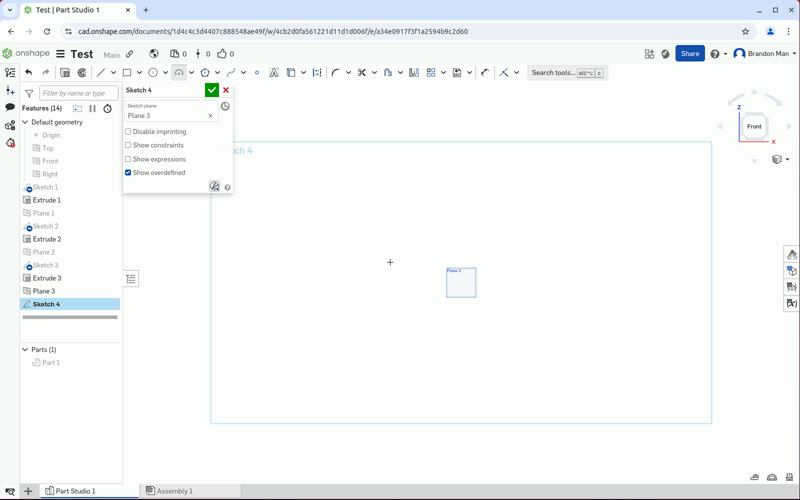
click(390, 261)
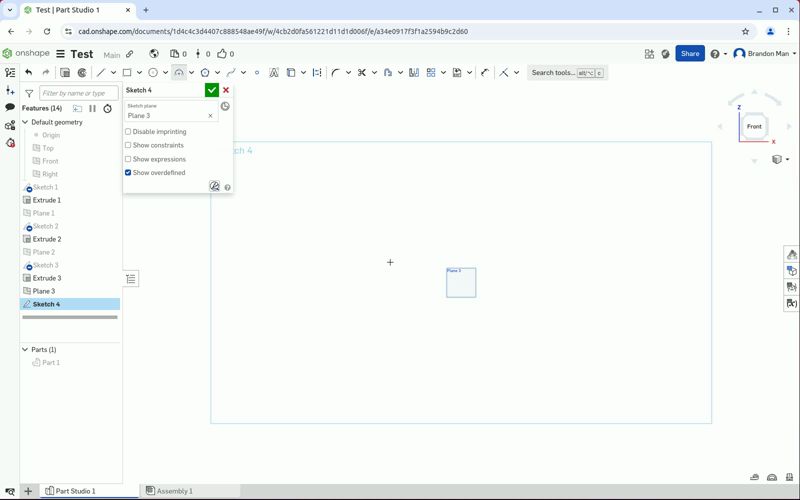
key_up(shift)
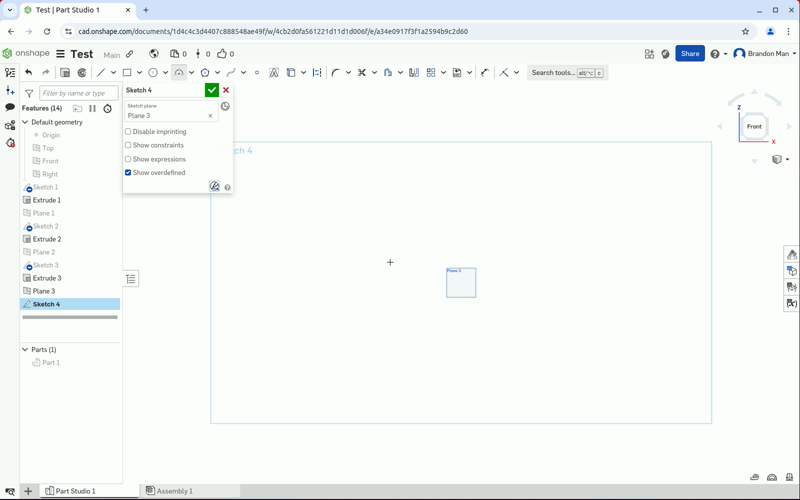
key_down(shift)
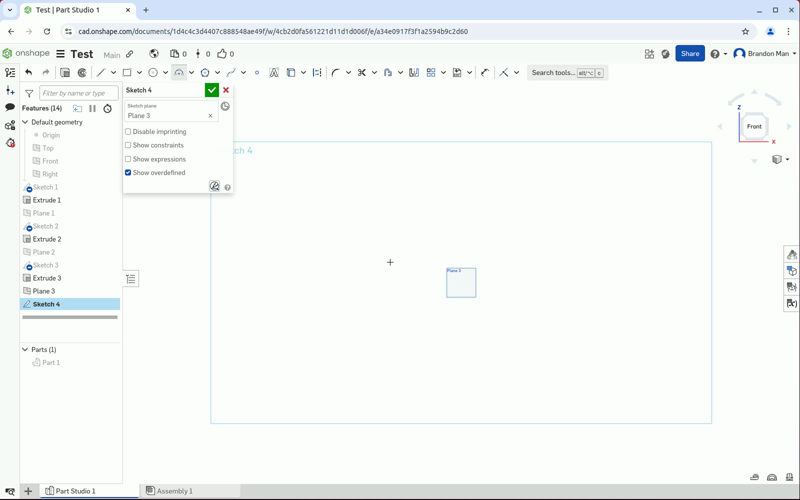
mouse_move(397, 269)
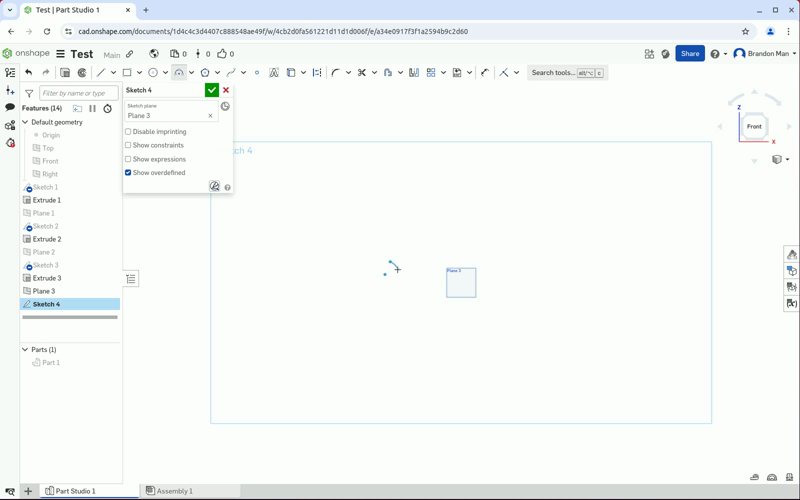
click(397, 269)
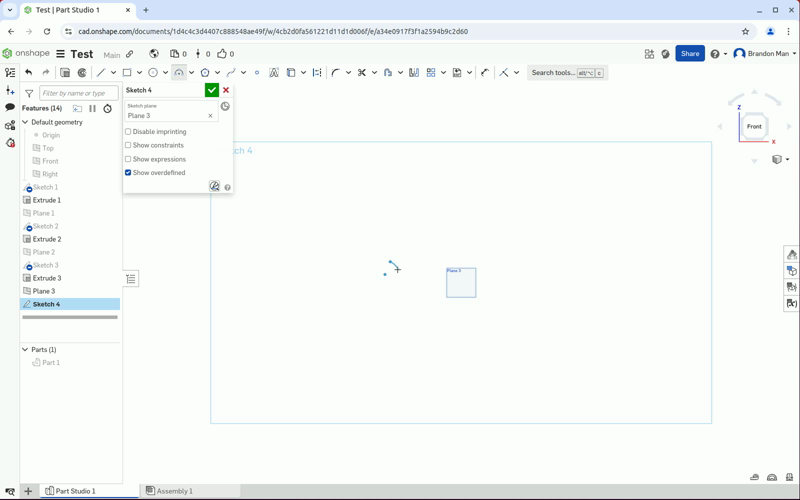
mouse_move(392, 267)
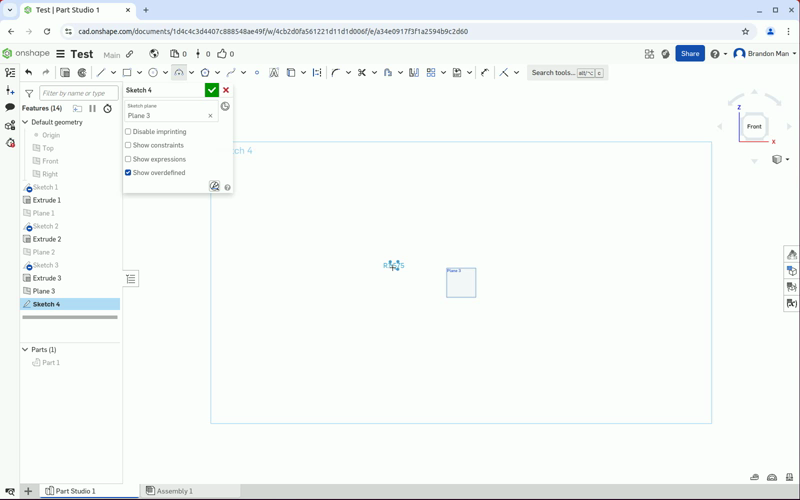
click(392, 267)
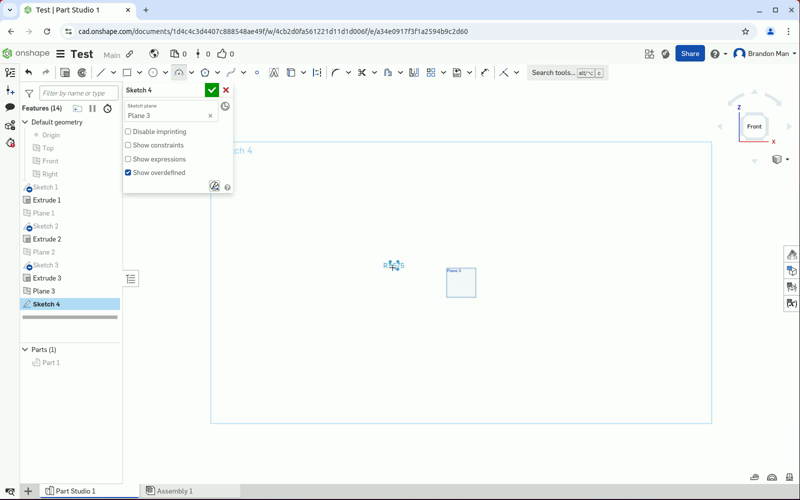
key_up(shift)
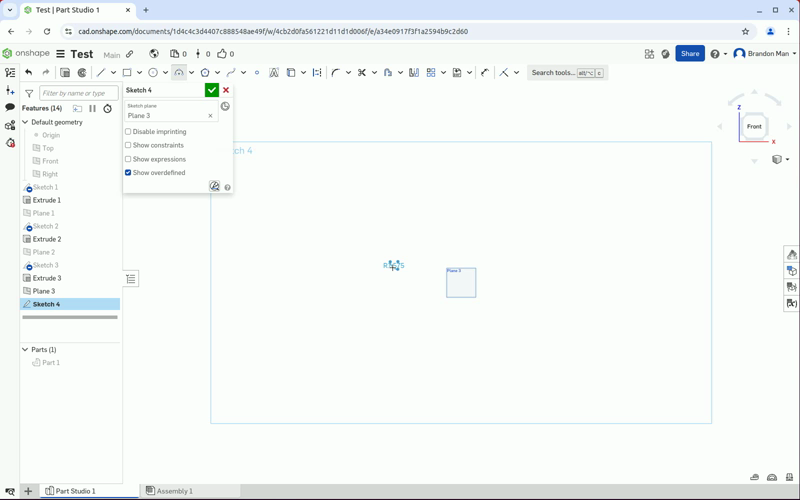
key(esc)
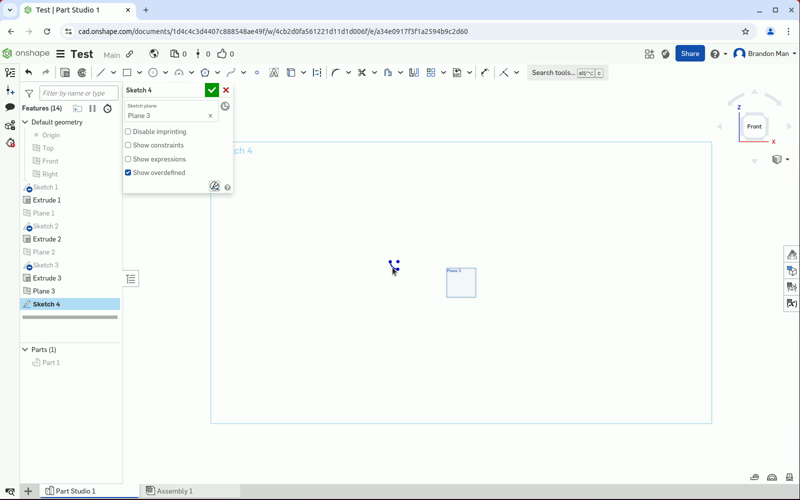
key(l)
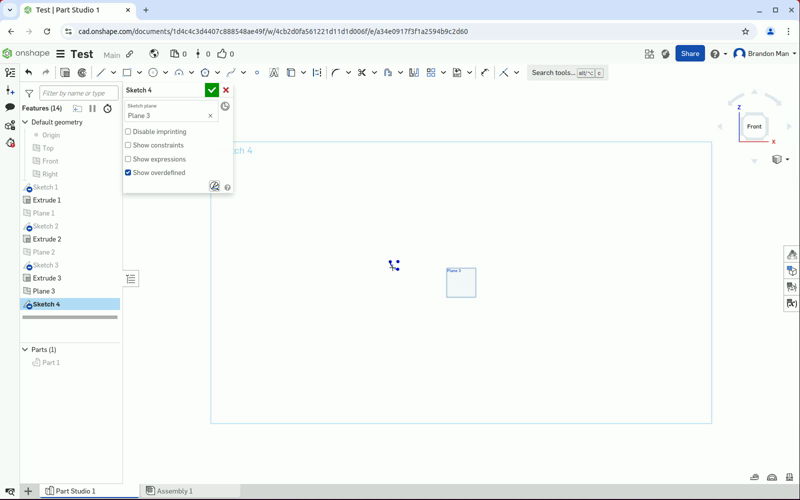
mouse_move(397, 269)
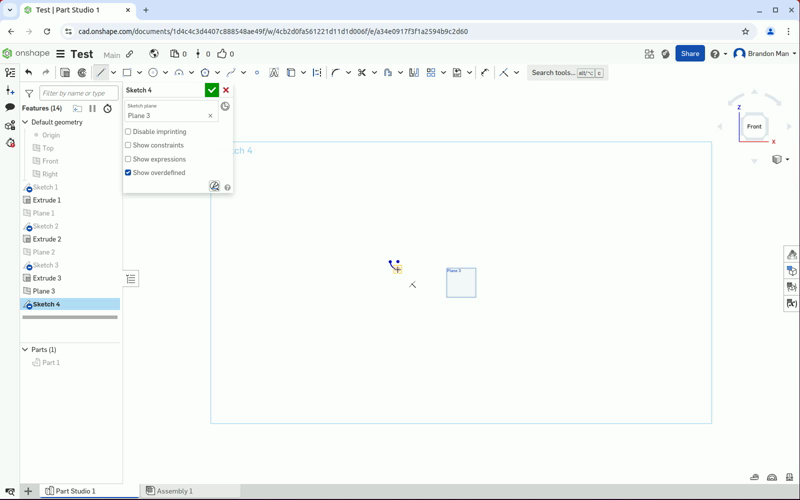
click(397, 269)
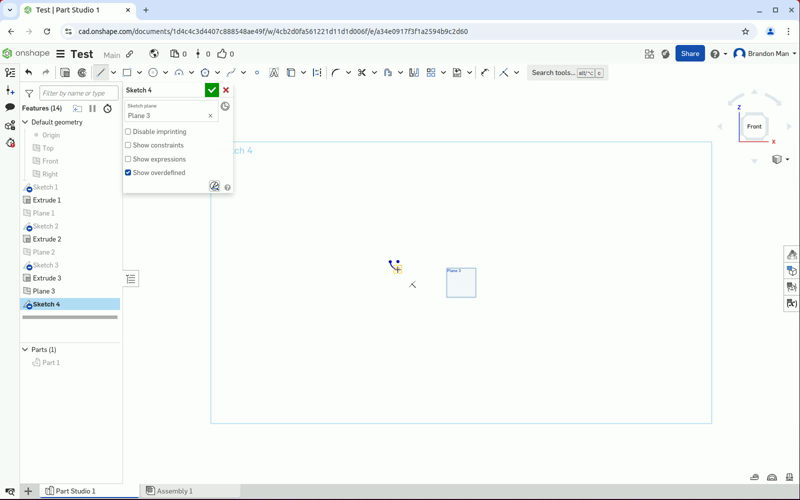
key_down(shift)
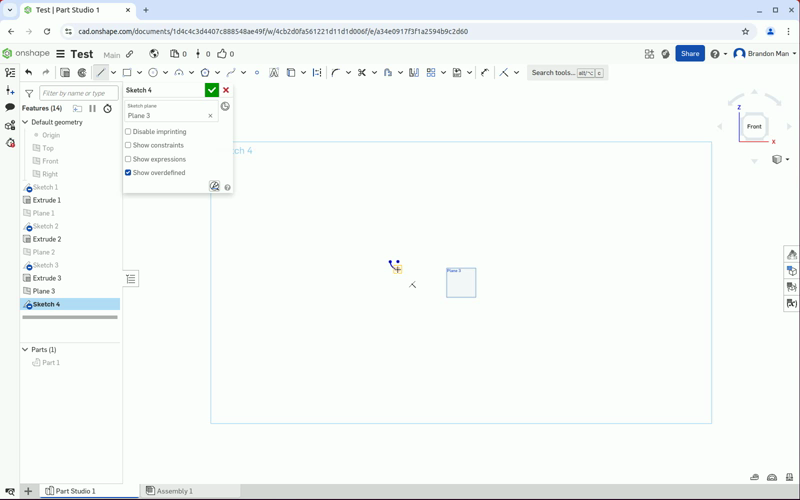
mouse_move(427, 269)
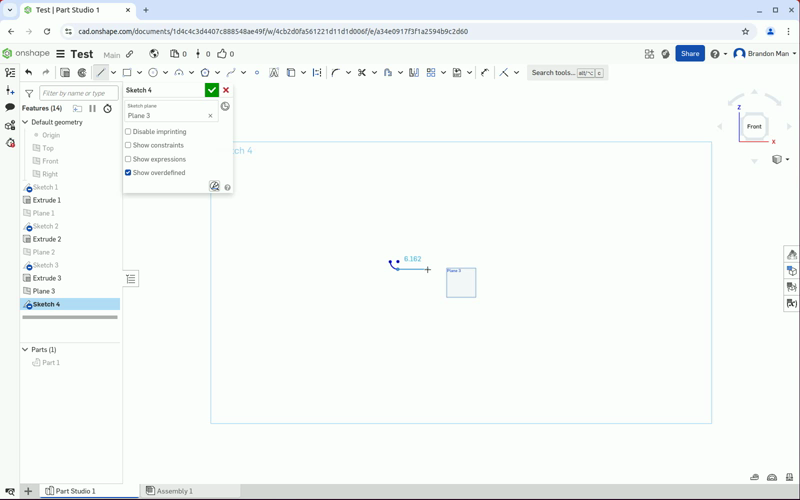
mouse_move(412, 269)
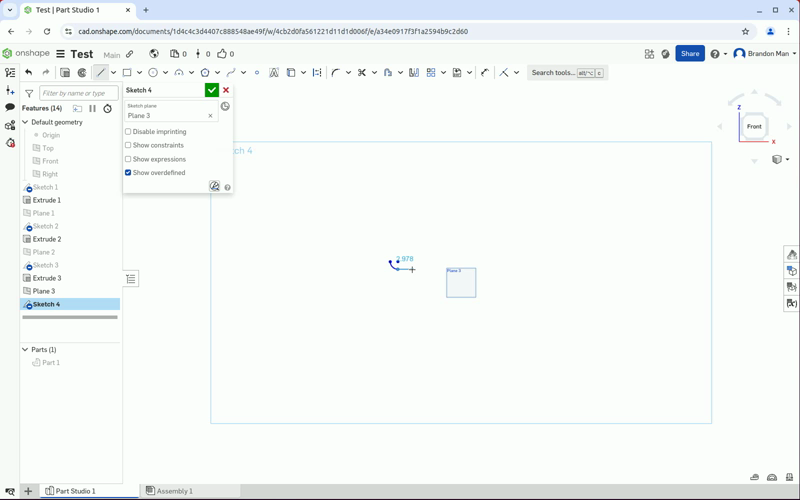
click(412, 269)
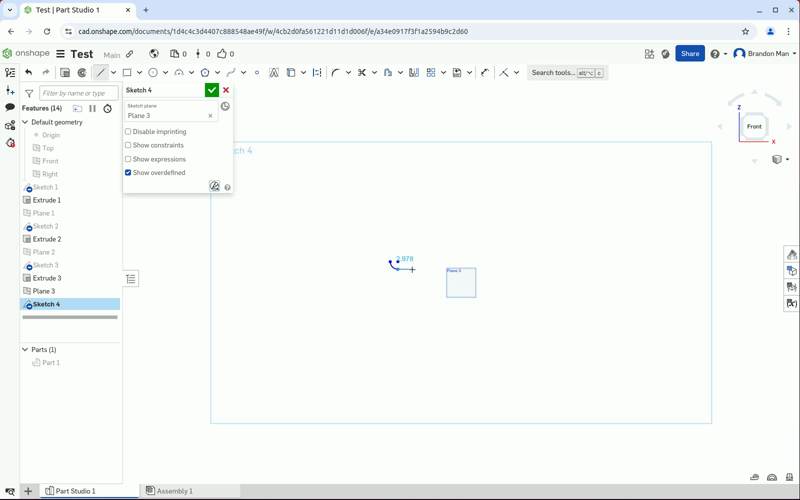
key_up(shift)
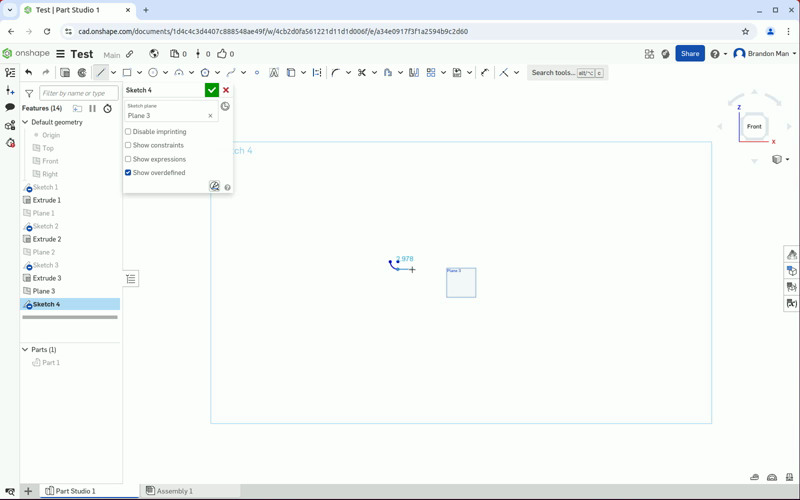
key(esc)
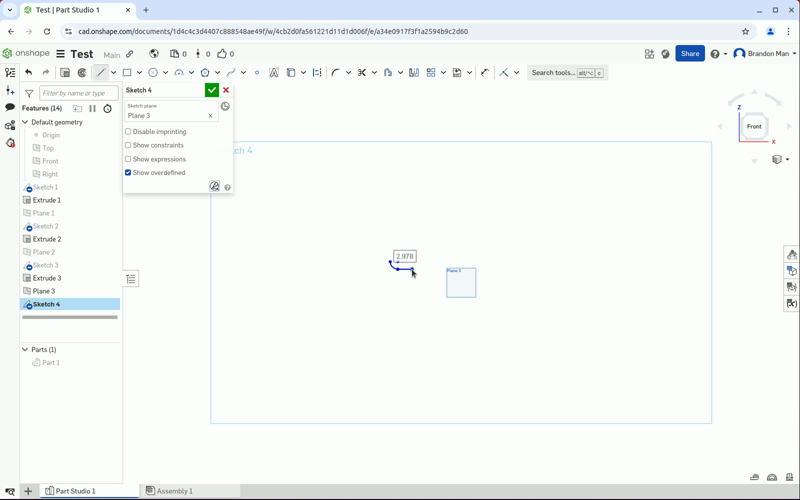
key(a)
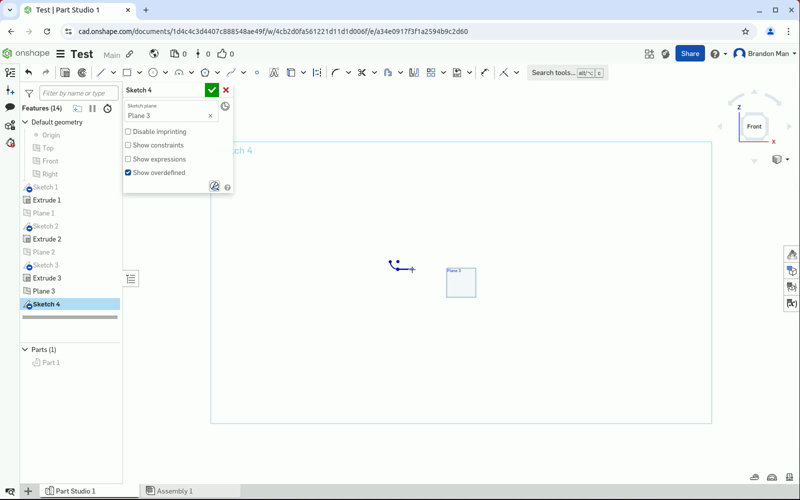
mouse_move(412, 269)
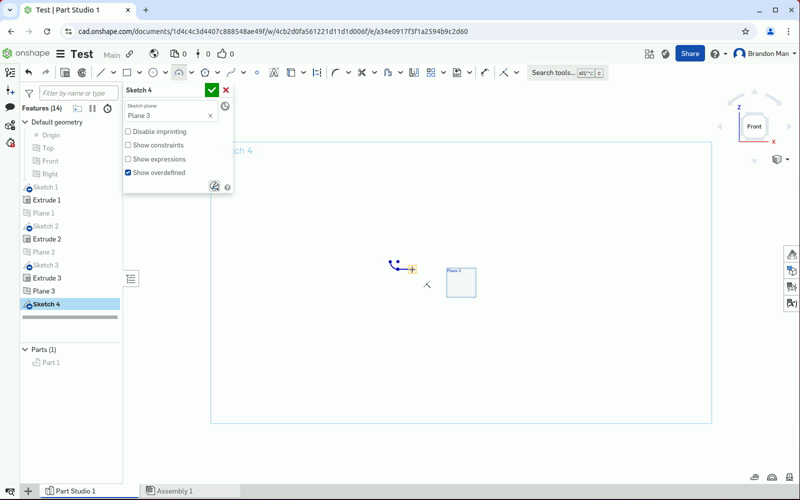
click(412, 269)
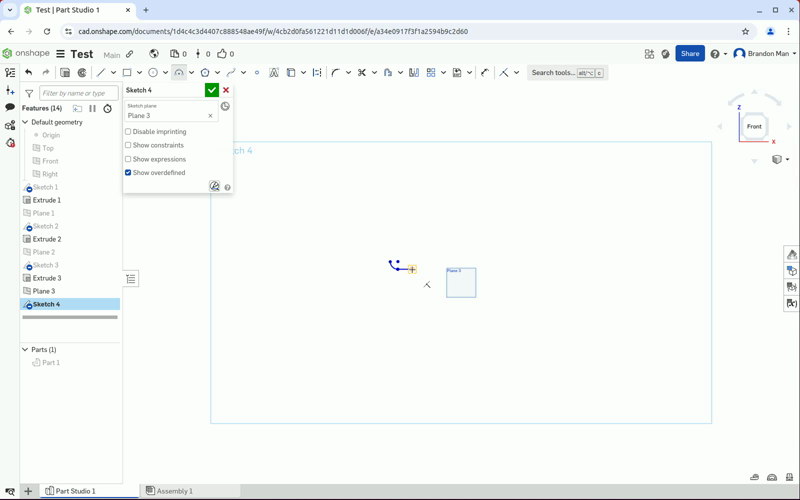
key_down(shift)
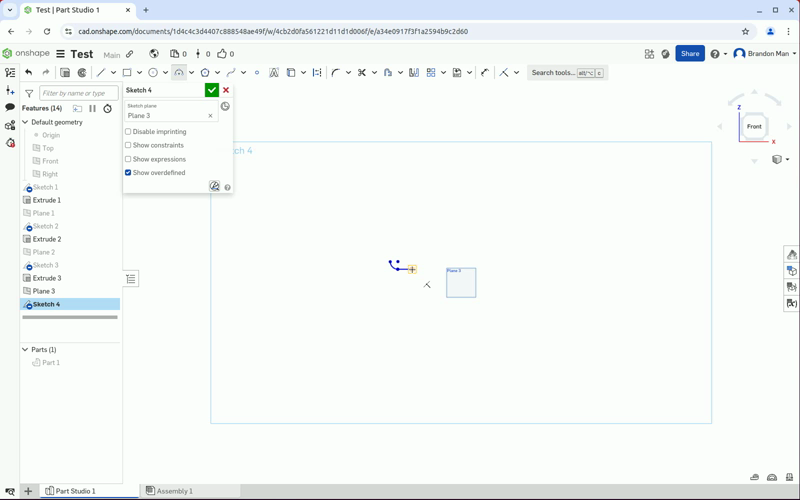
mouse_move(419, 261)
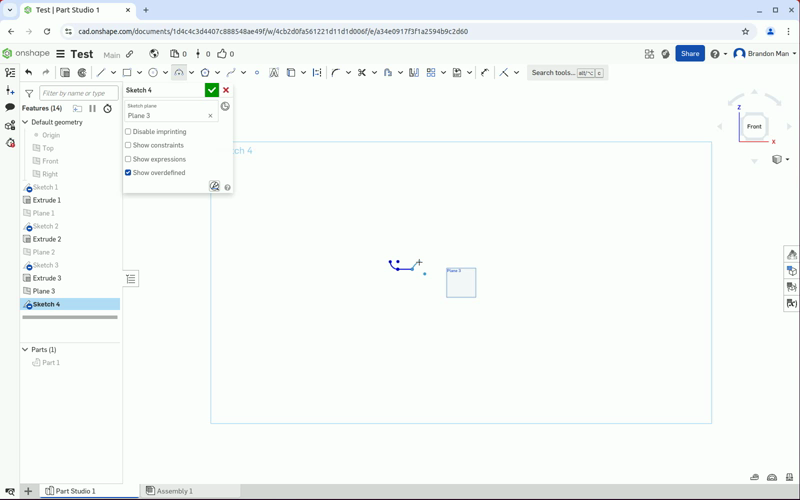
click(419, 261)
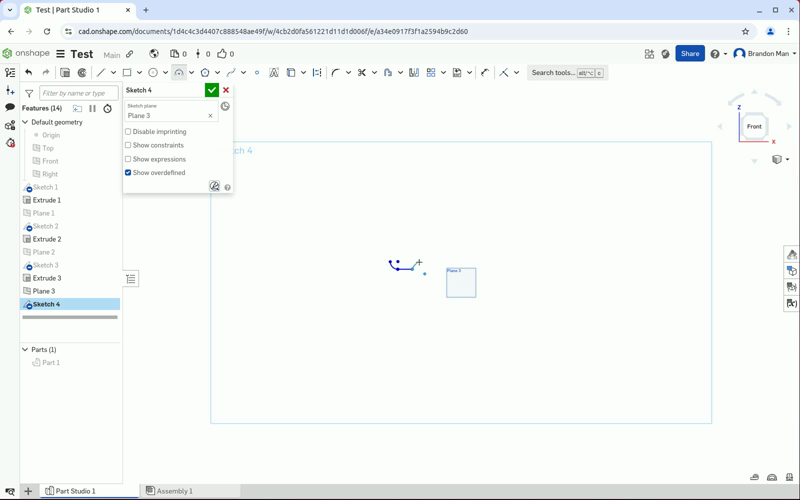
mouse_move(417, 267)
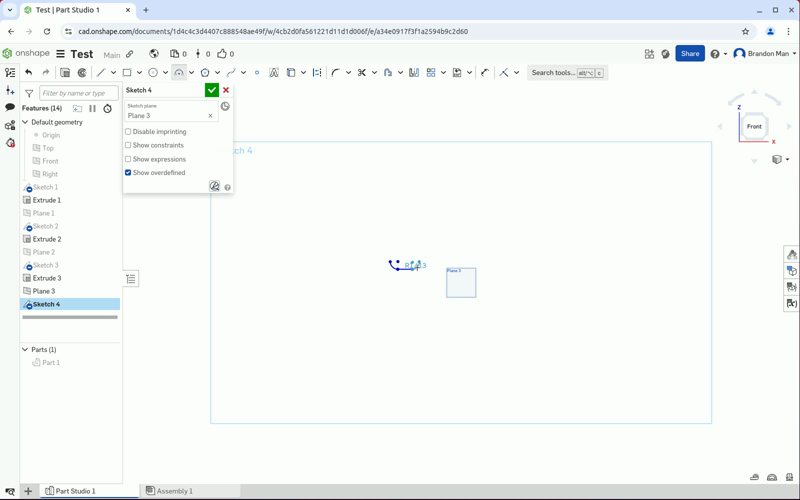
click(417, 267)
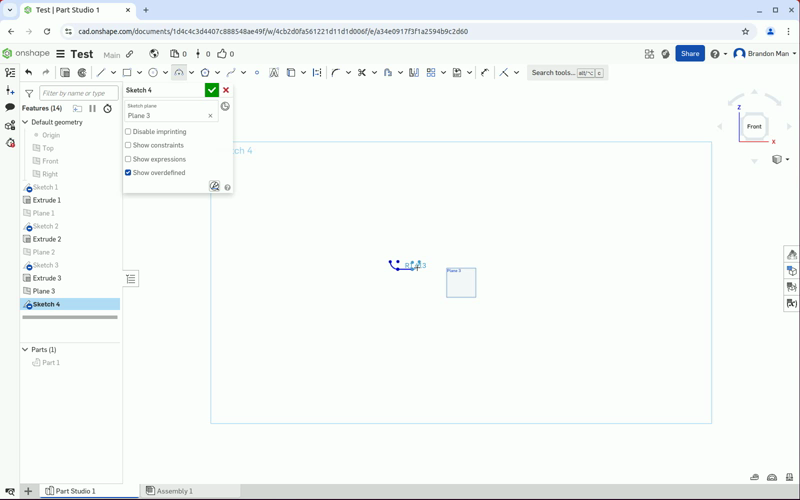
key_up(shift)
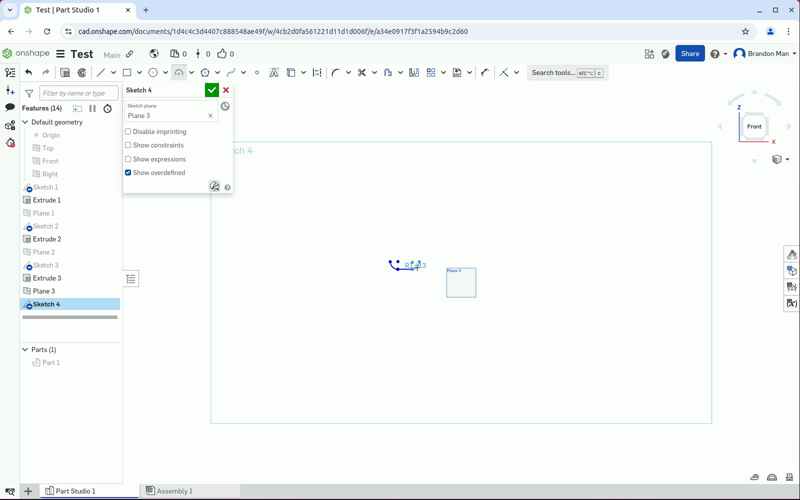
key(esc)
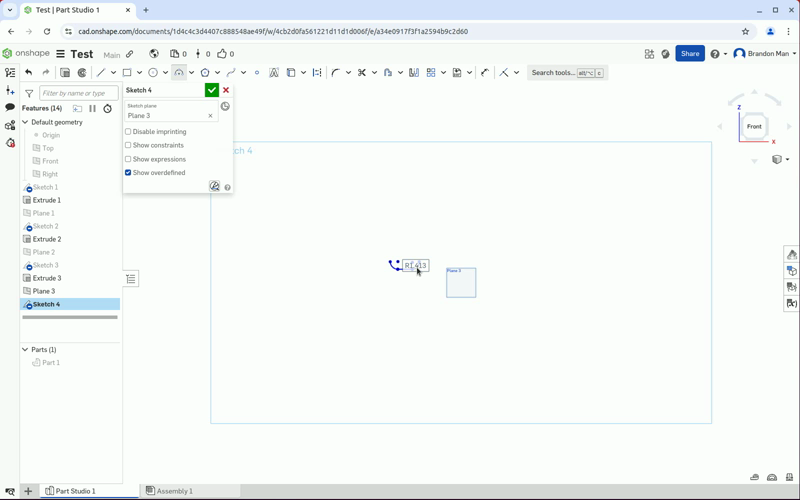
key(l)
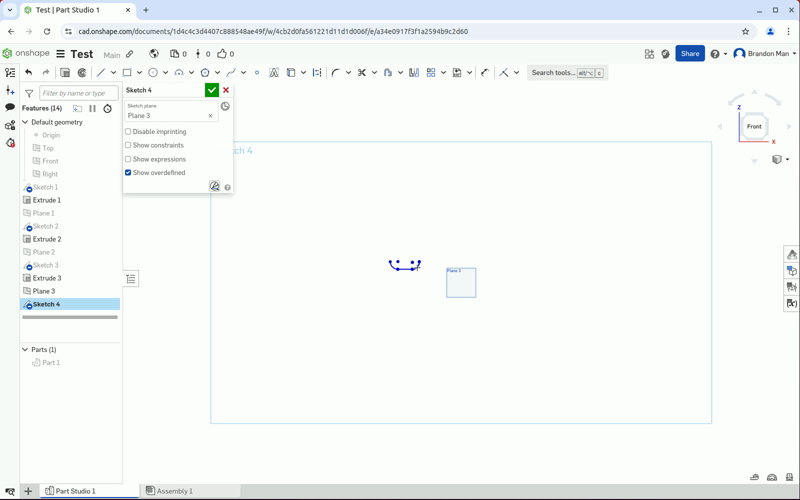
mouse_move(419, 261)
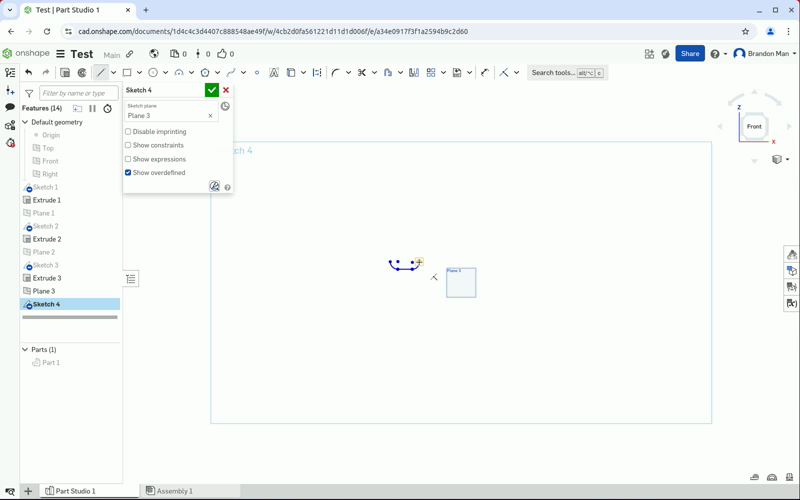
click(419, 261)
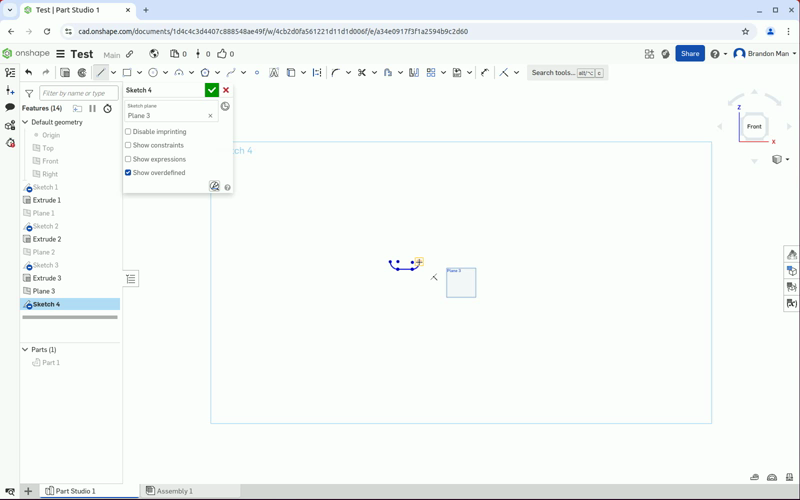
key_down(shift)
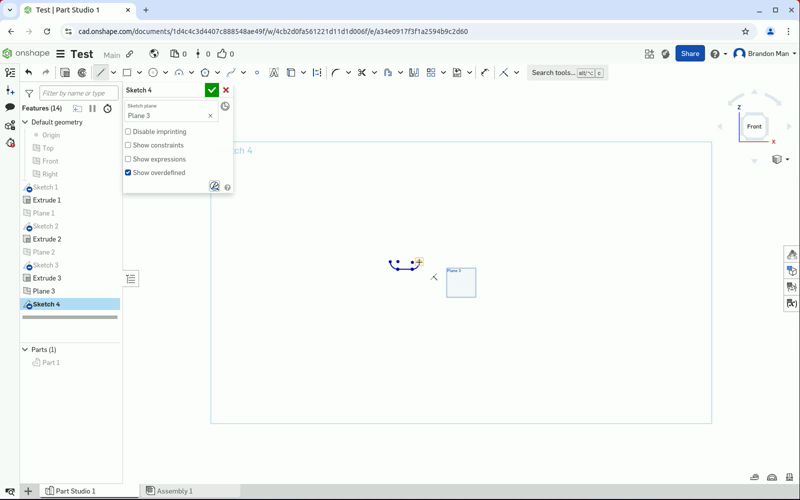
mouse_move(449, 261)
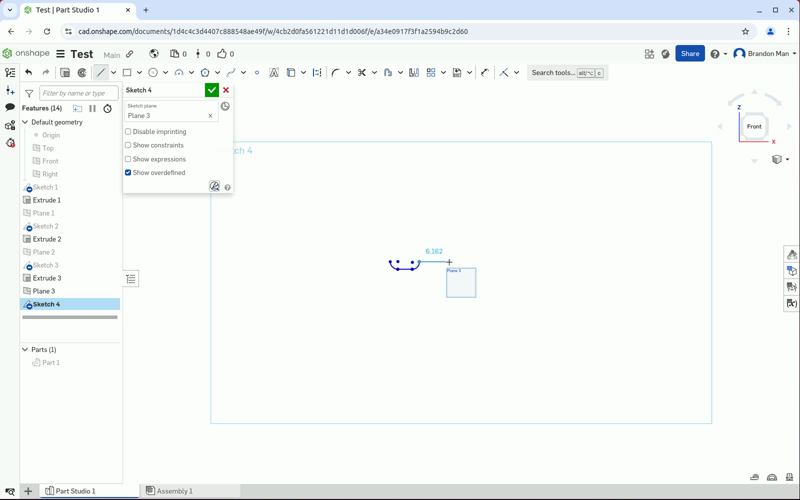
mouse_move(419, 257)
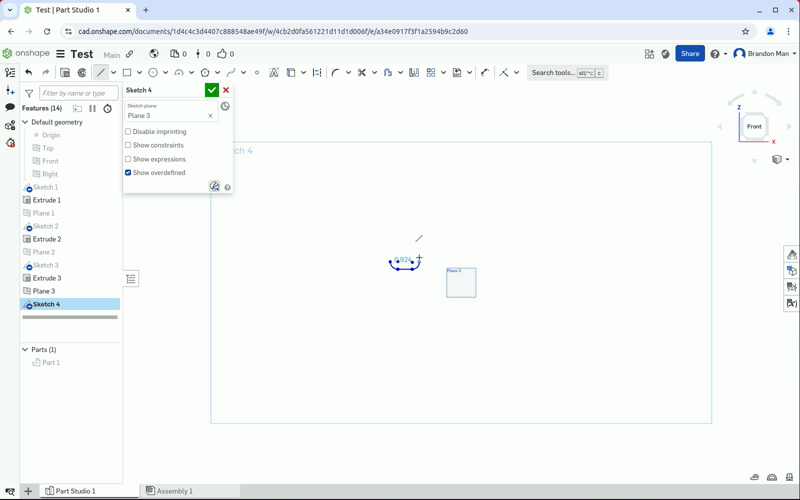
scroll(6)
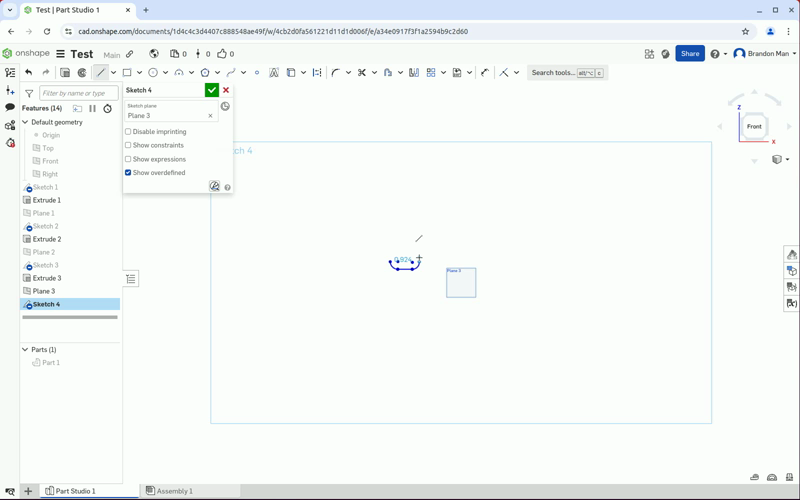
scroll(6)
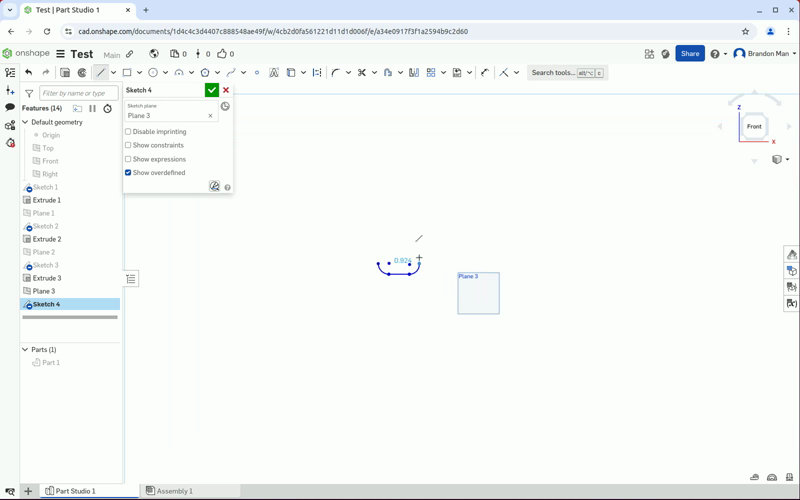
scroll(6)
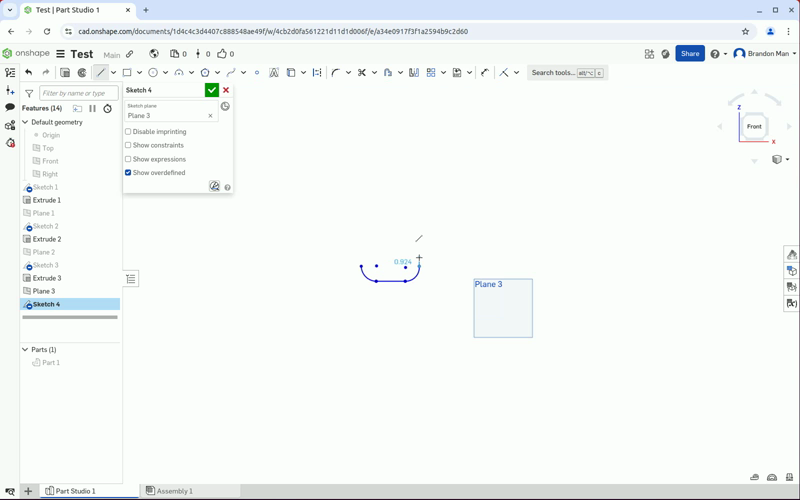
scroll(6)
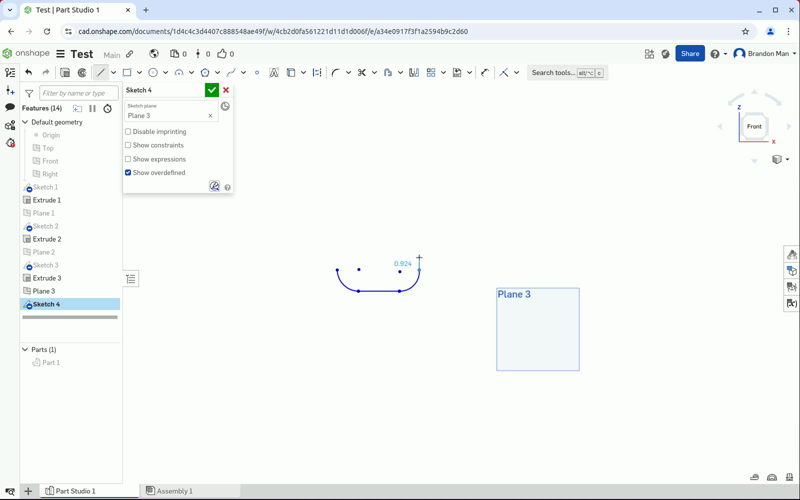
scroll(6)
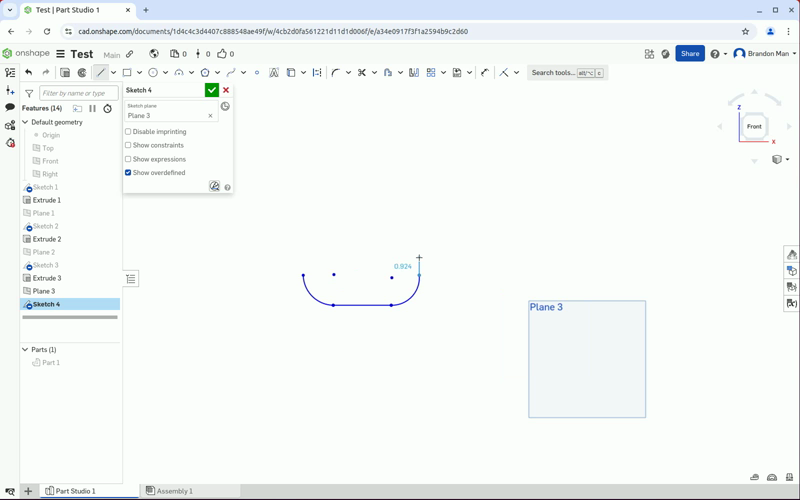
scroll(6)
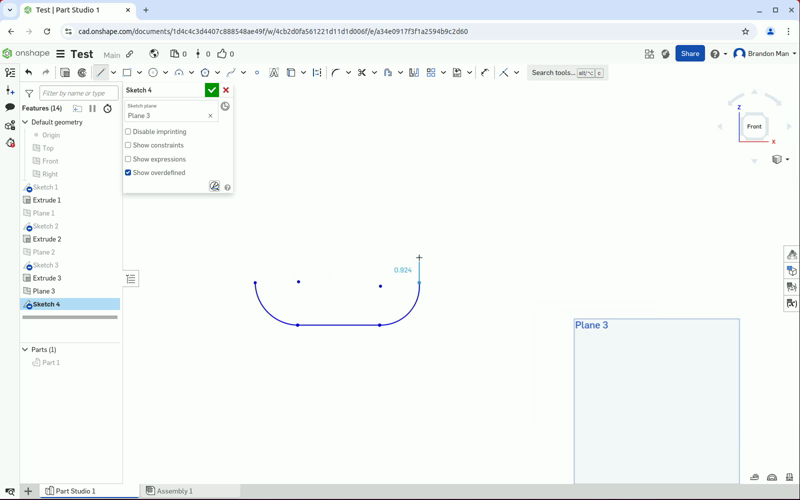
scroll(6)
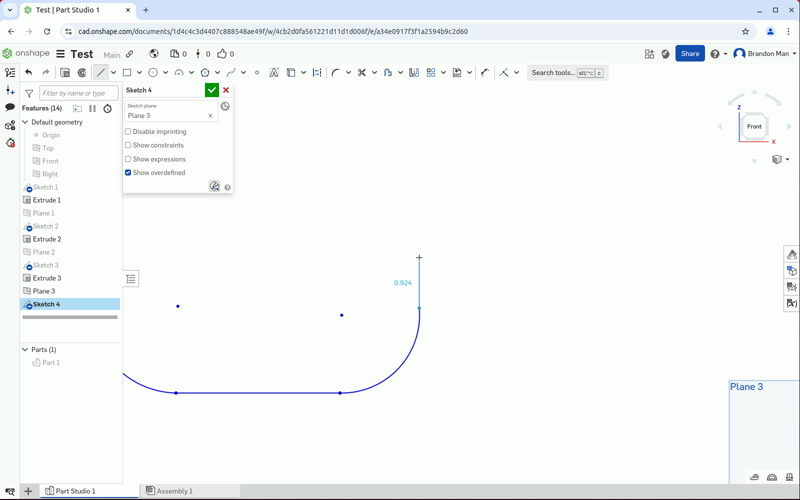
click(419, 257)
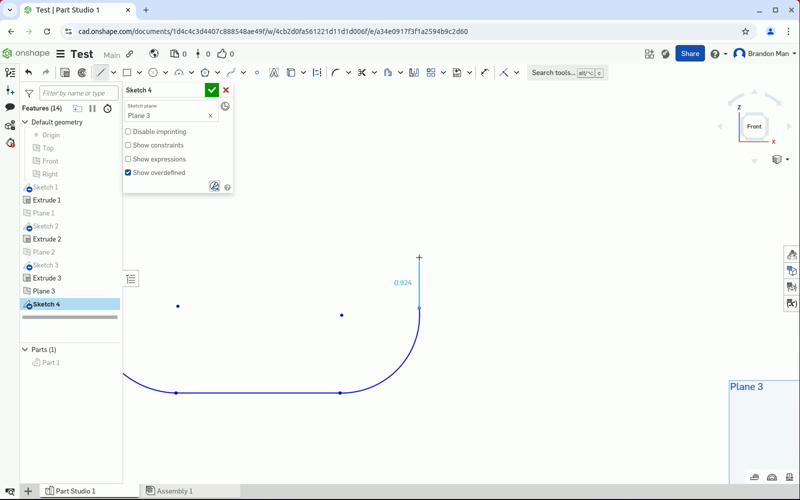
scroll(-6)
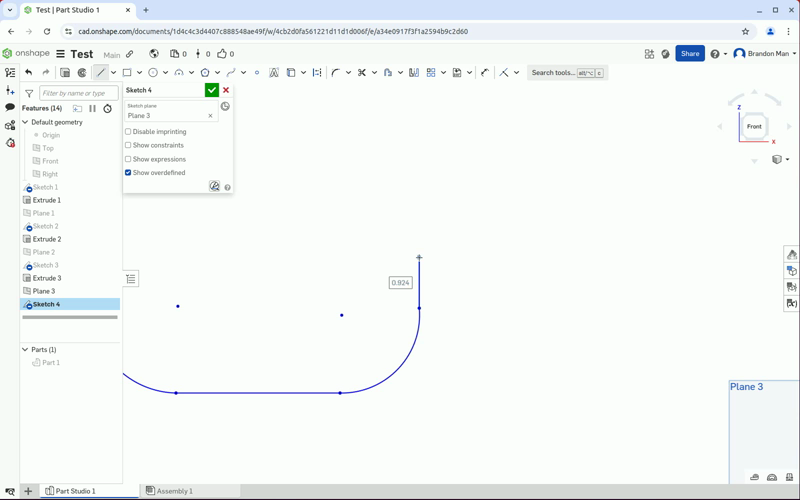
scroll(-6)
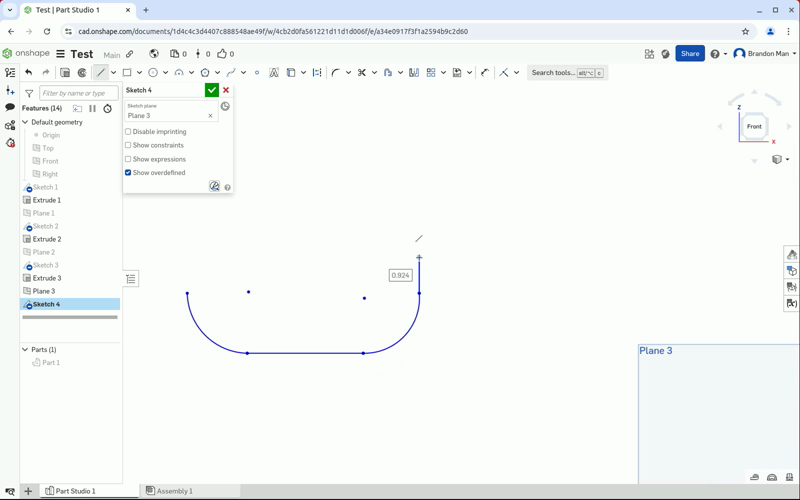
scroll(-6)
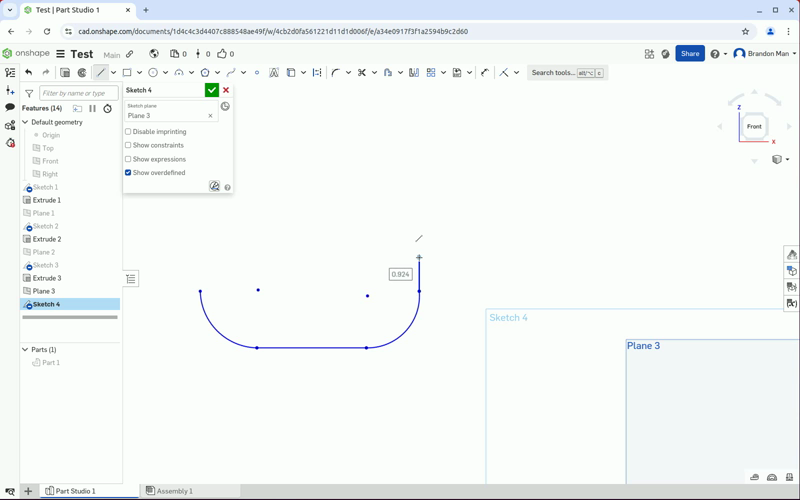
scroll(-6)
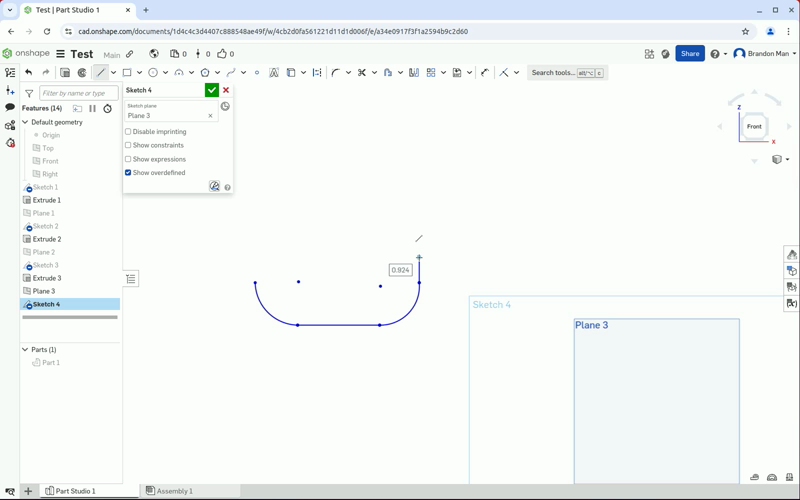
scroll(-6)
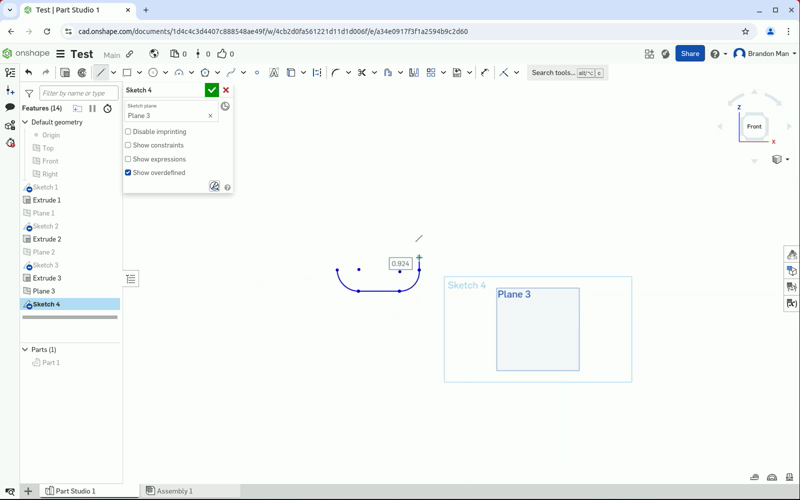
scroll(-6)
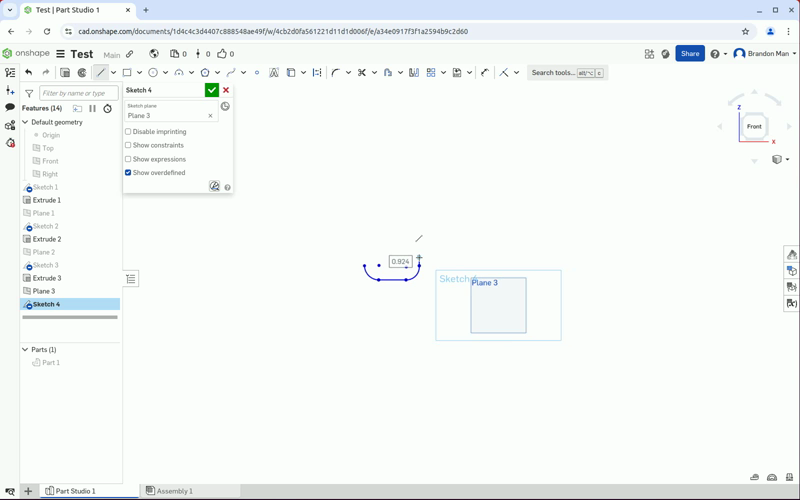
scroll(-6)
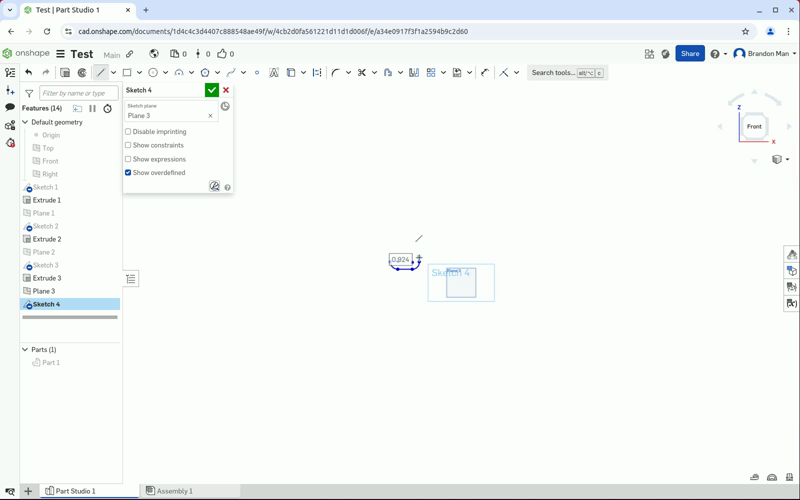
key_up(shift)
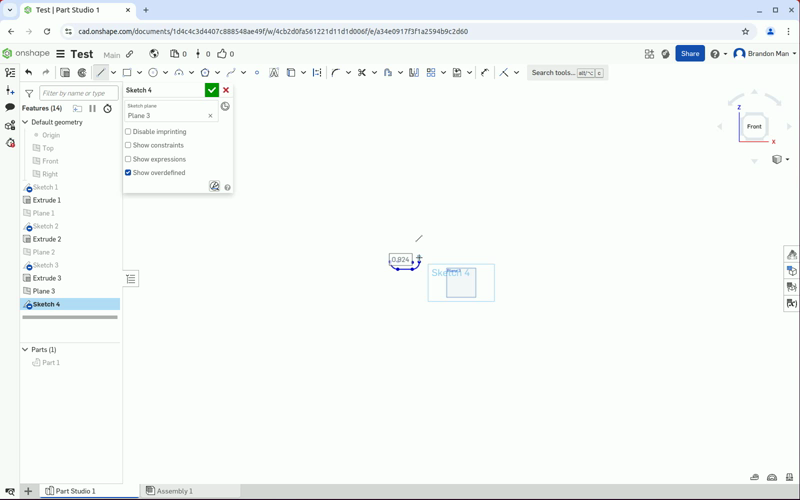
key(esc)
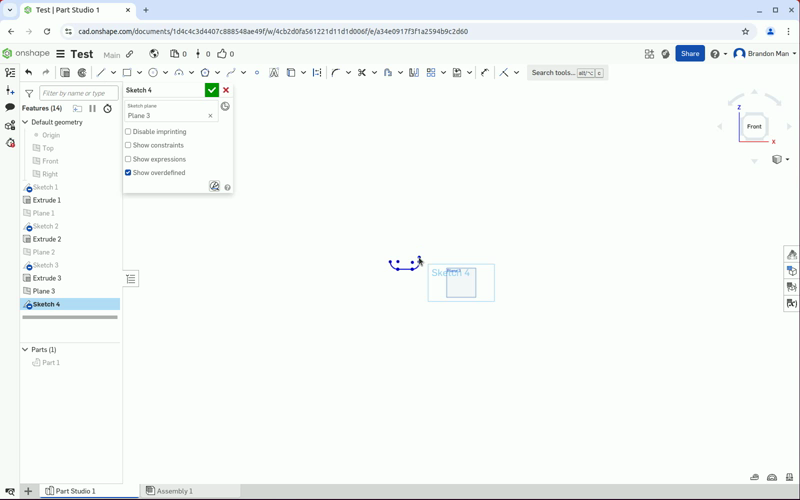
key(a)
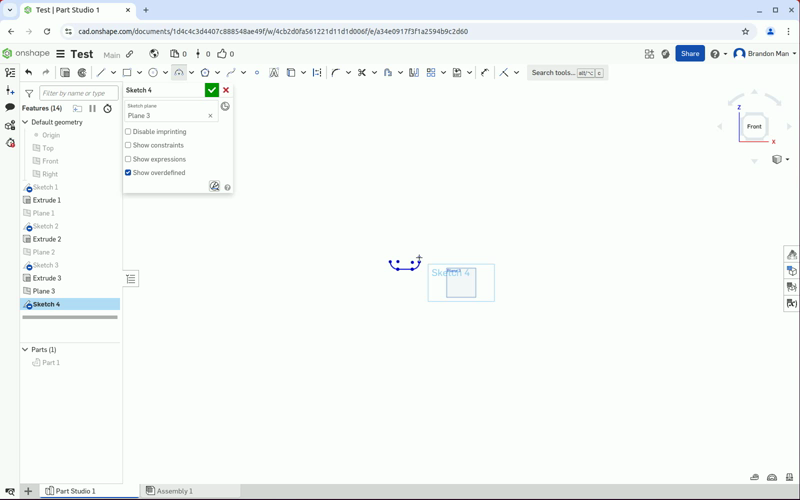
mouse_move(419, 257)
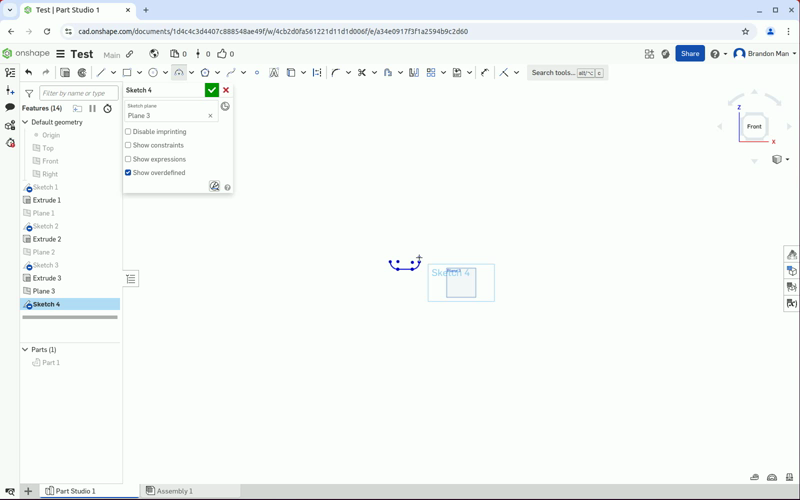
click(419, 257)
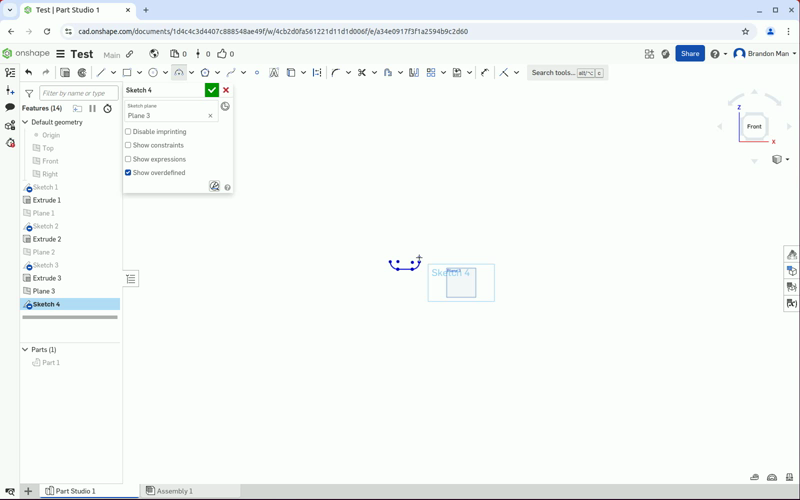
key_down(shift)
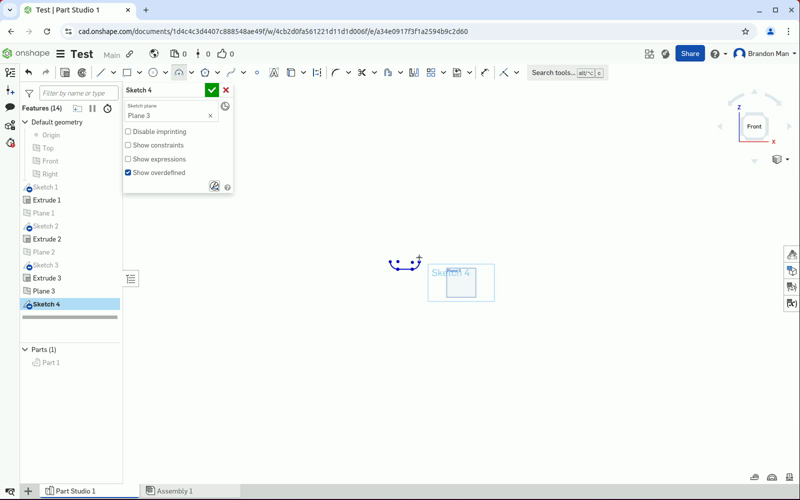
mouse_move(412, 250)
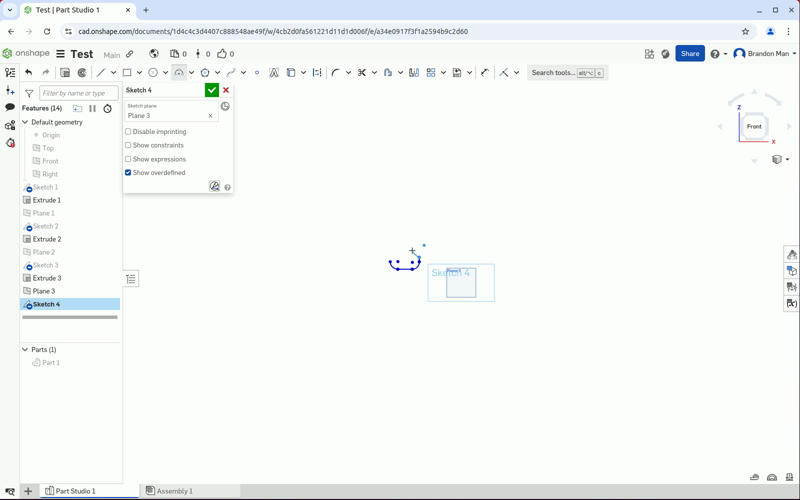
click(412, 250)
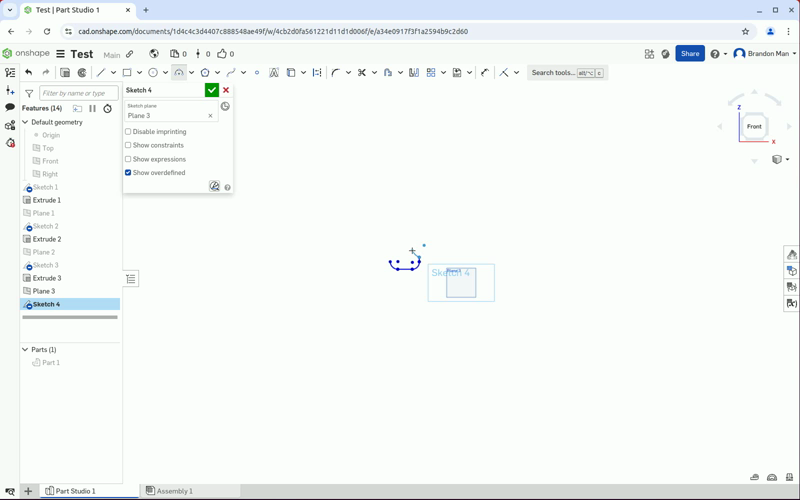
mouse_move(417, 252)
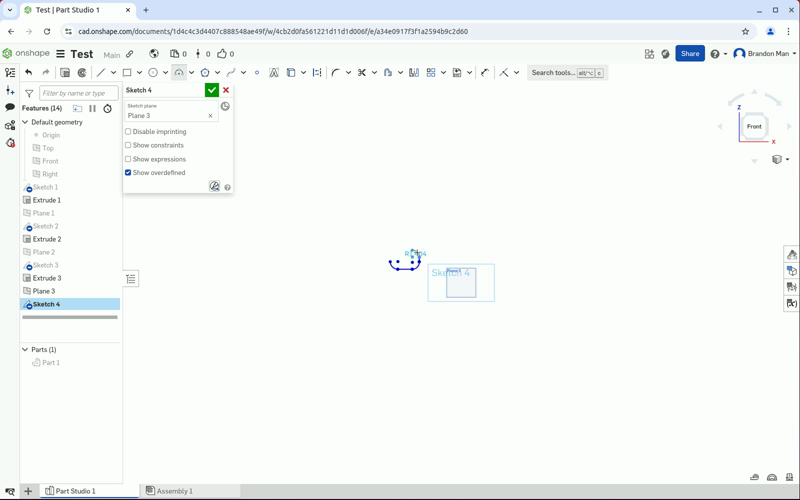
click(417, 252)
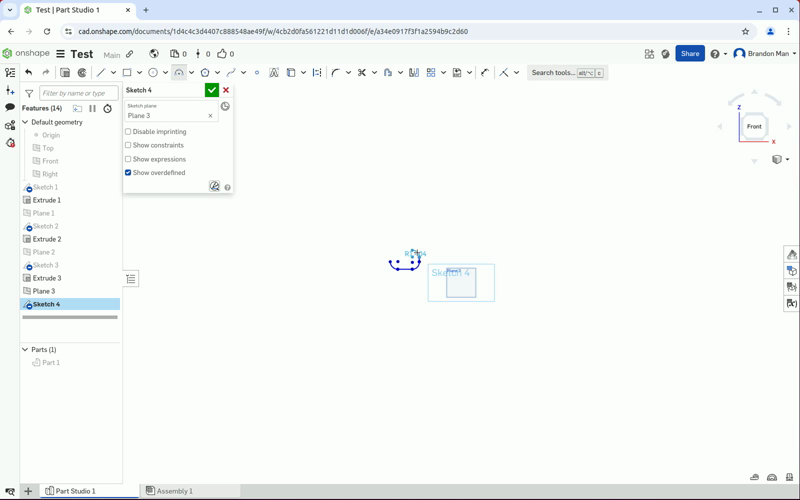
key_up(shift)
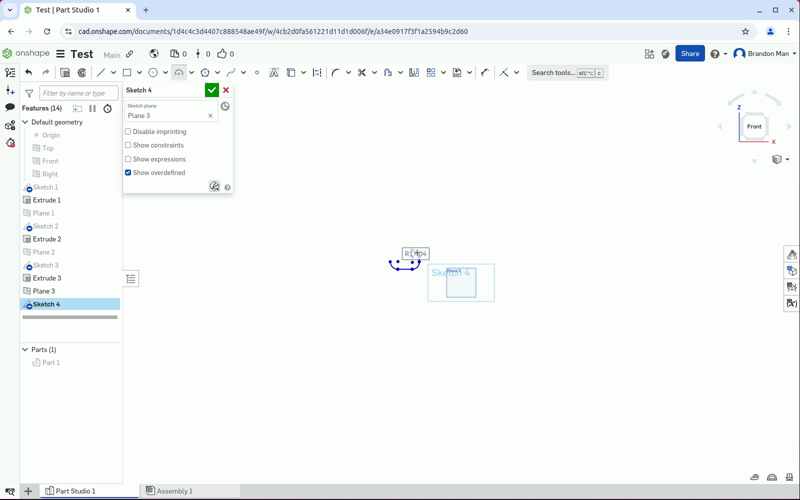
key(esc)
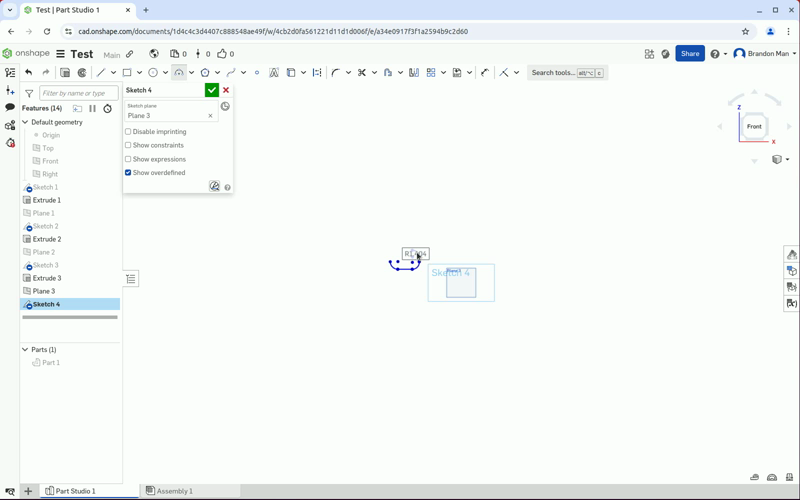
key(l)
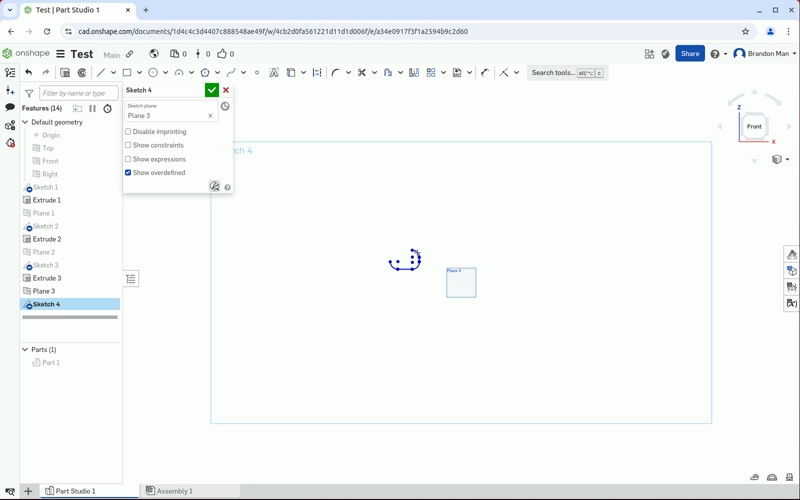
mouse_move(412, 250)
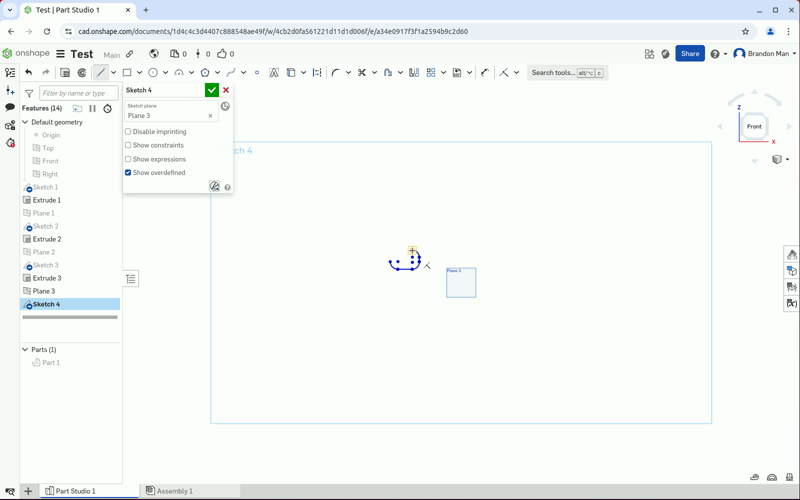
click(412, 250)
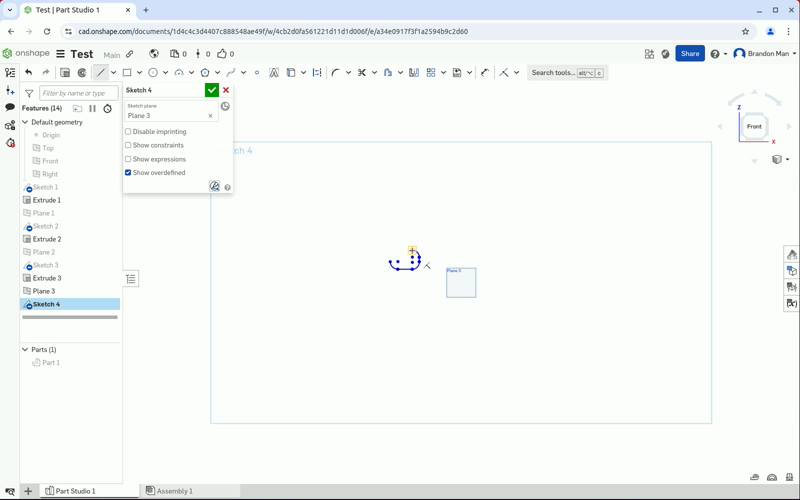
key_down(shift)
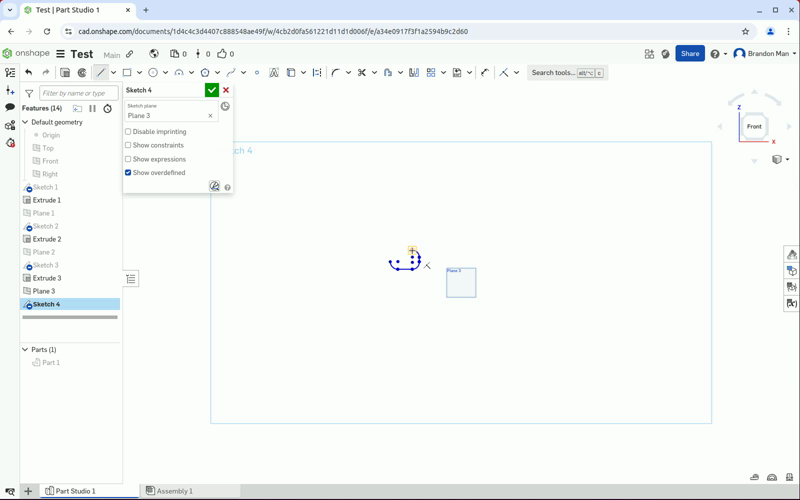
mouse_move(442, 250)
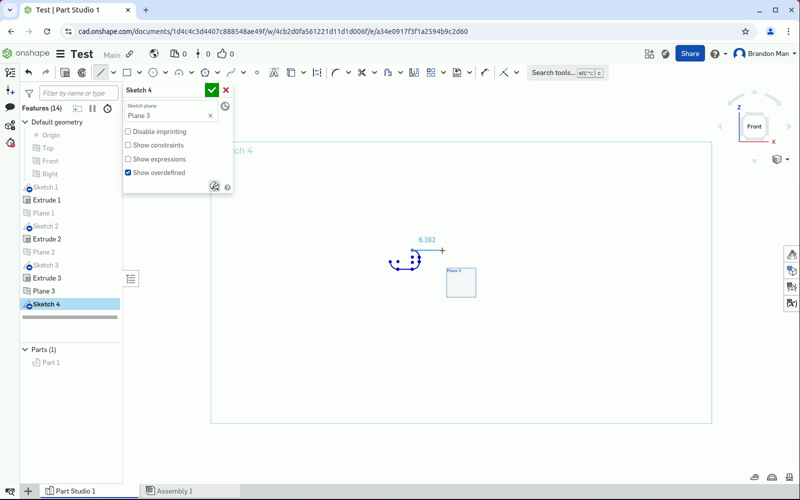
mouse_move(397, 250)
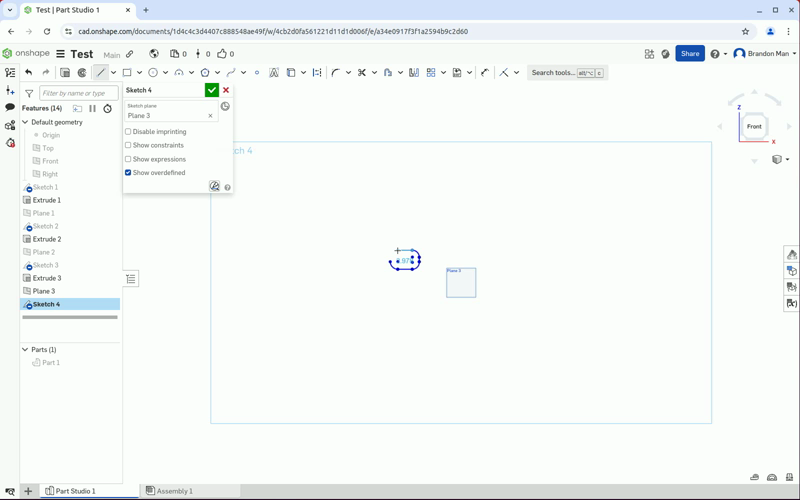
click(397, 250)
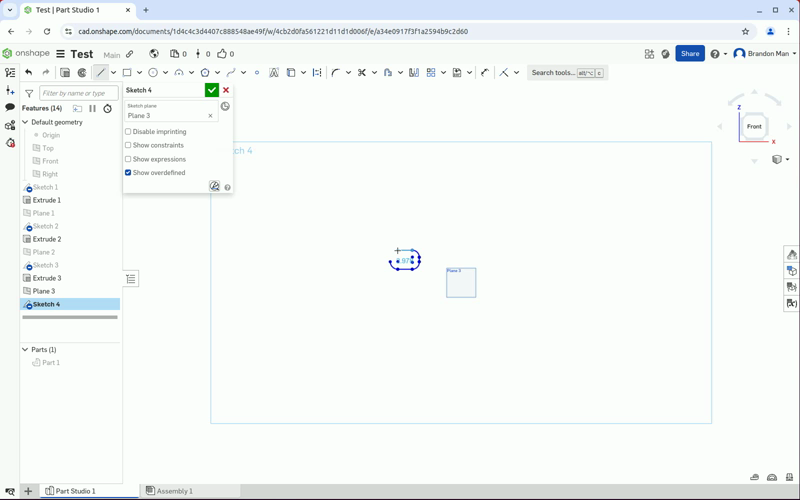
key_up(shift)
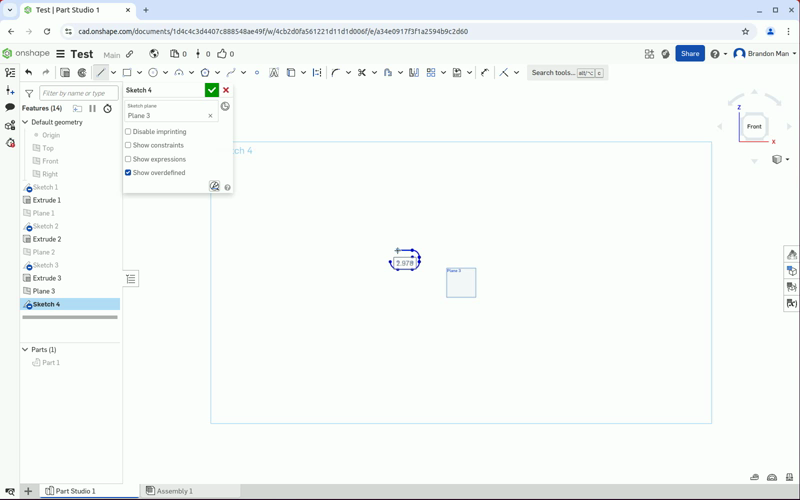
key(esc)
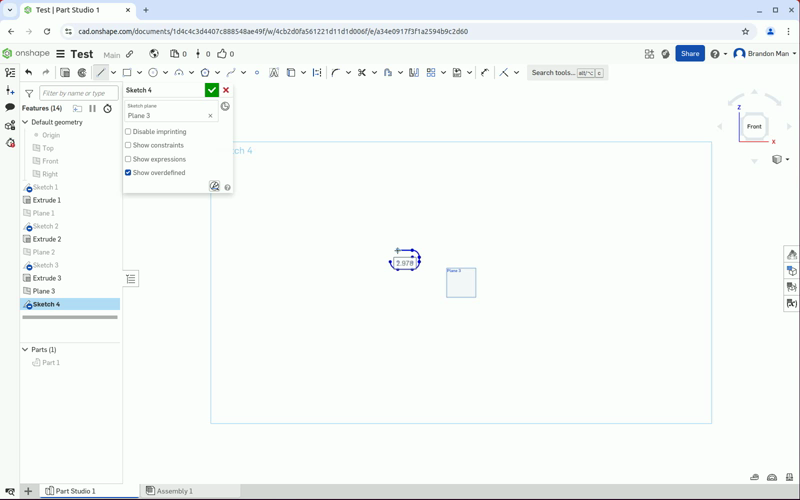
key(a)
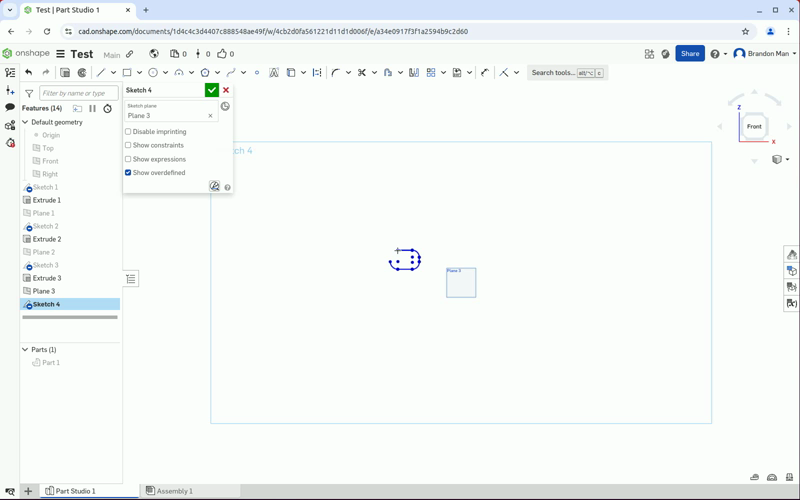
mouse_move(397, 250)
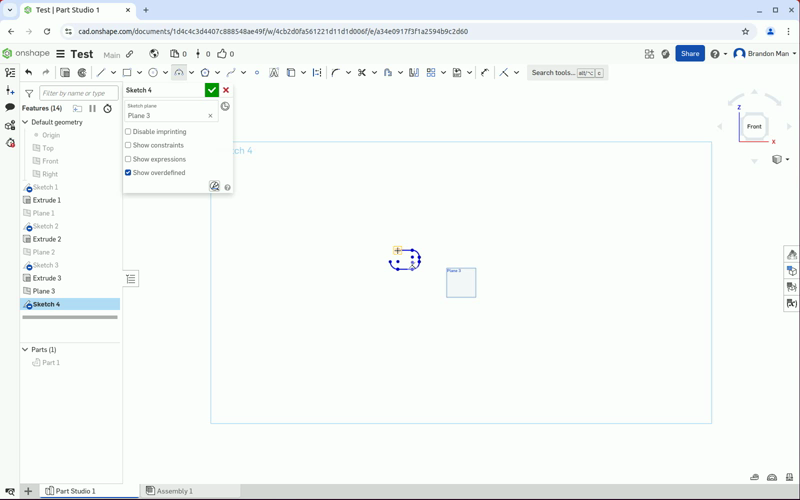
click(397, 250)
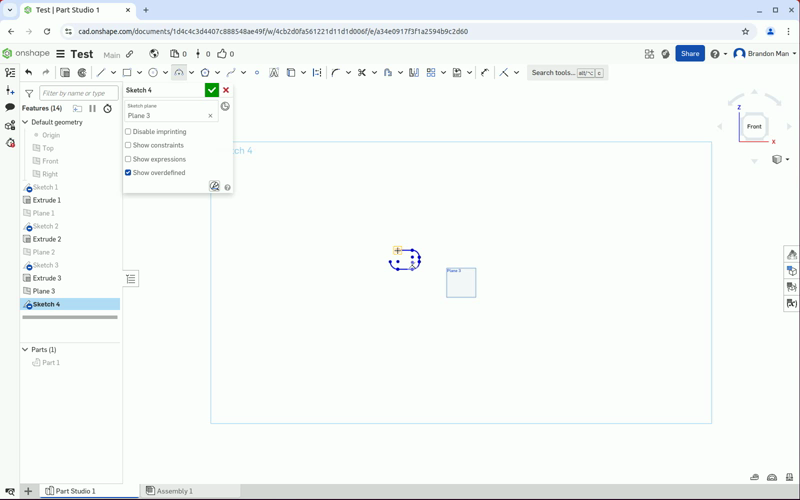
key_down(shift)
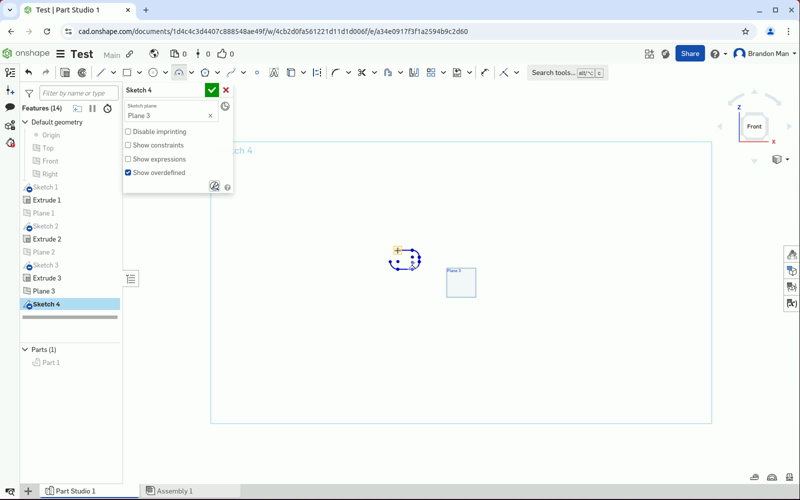
mouse_move(390, 257)
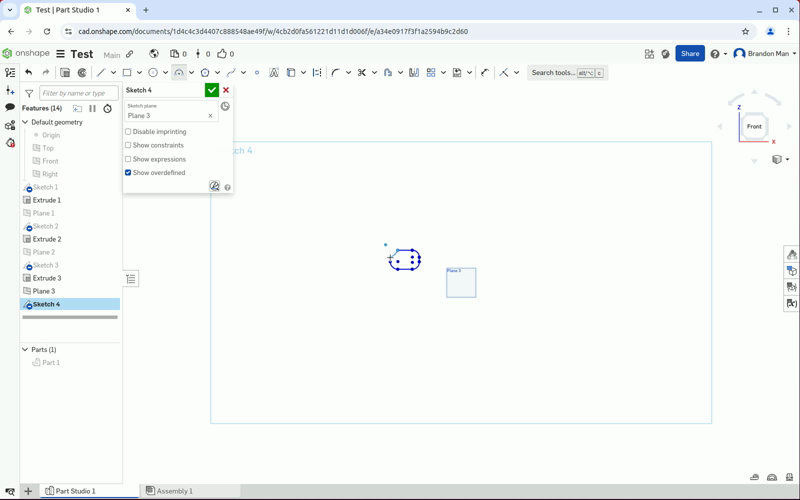
click(390, 257)
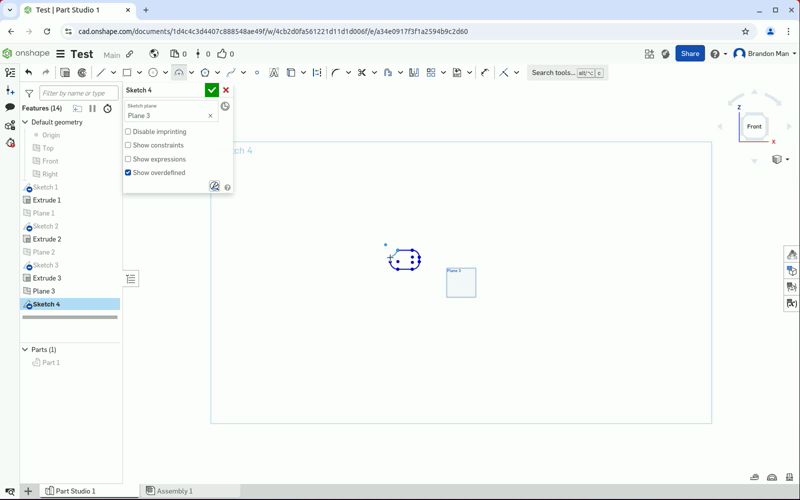
mouse_move(392, 252)
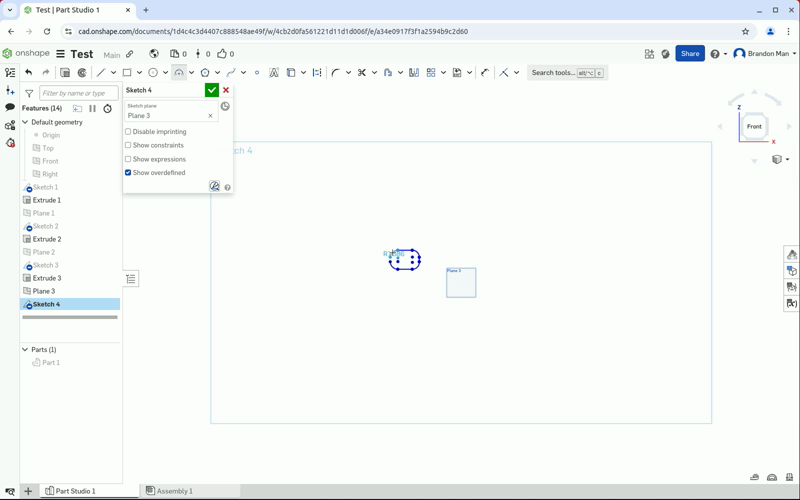
click(392, 252)
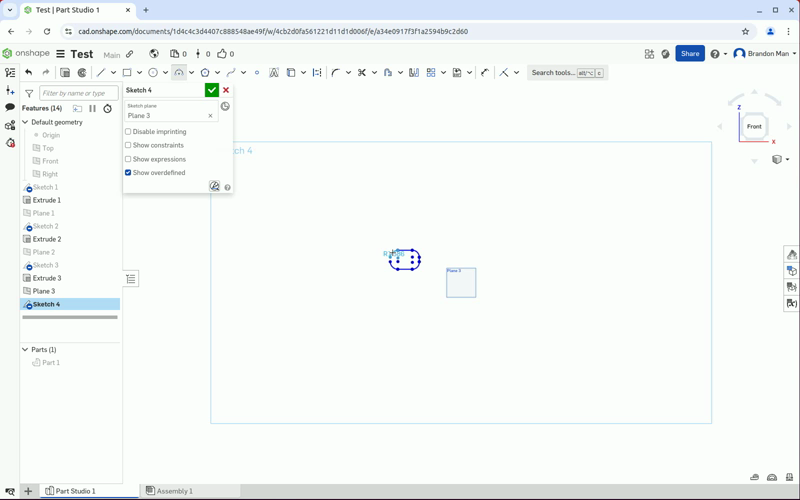
key_up(shift)
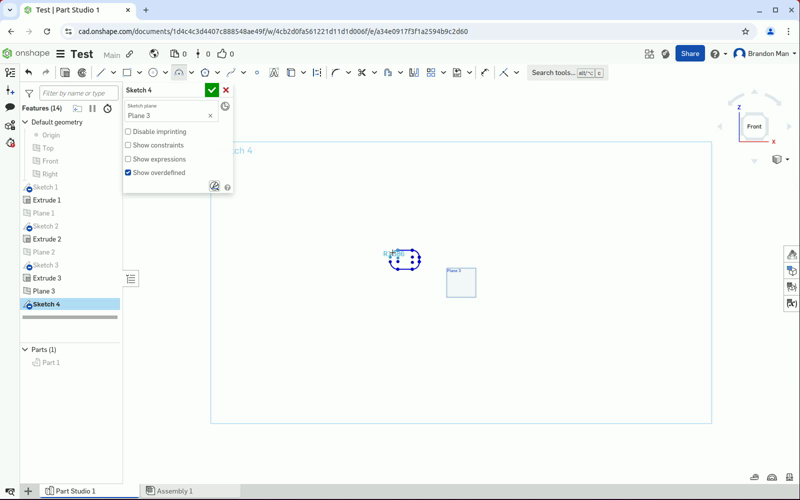
key(esc)
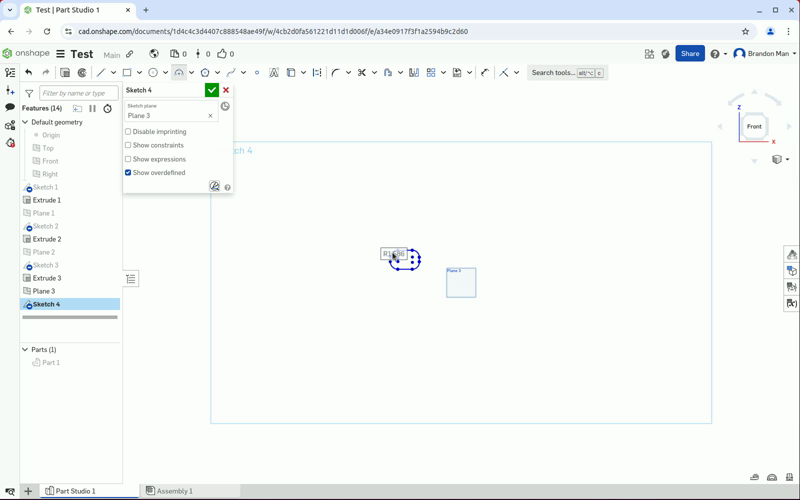
key(l)
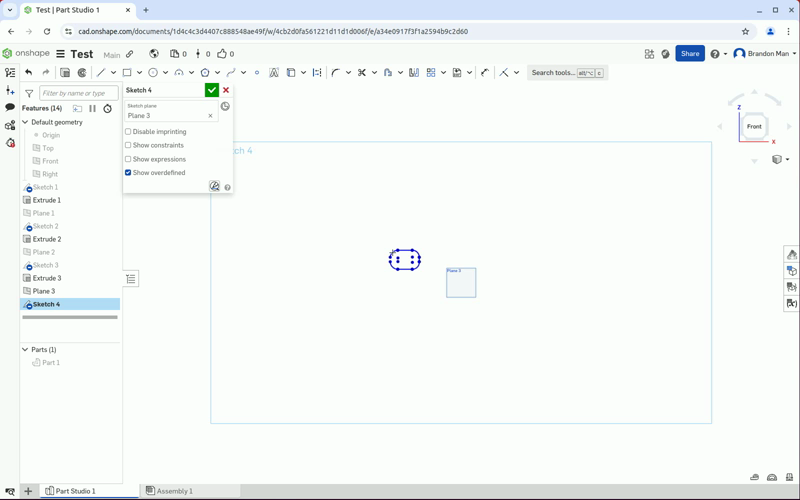
mouse_move(390, 257)
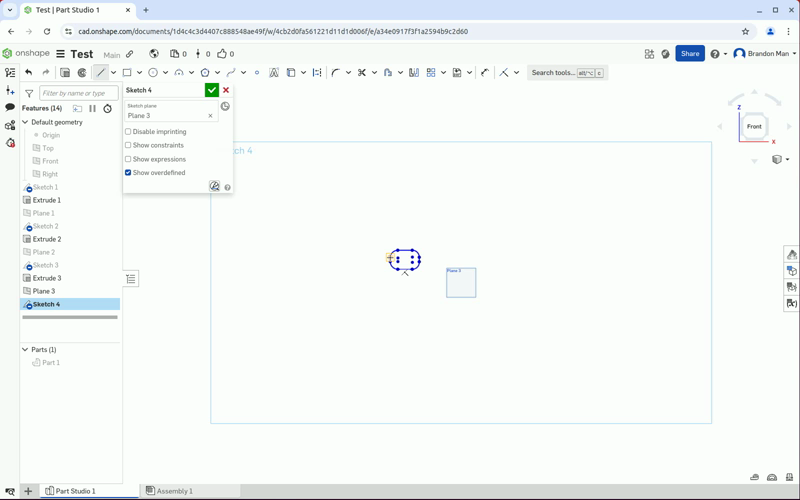
click(390, 257)
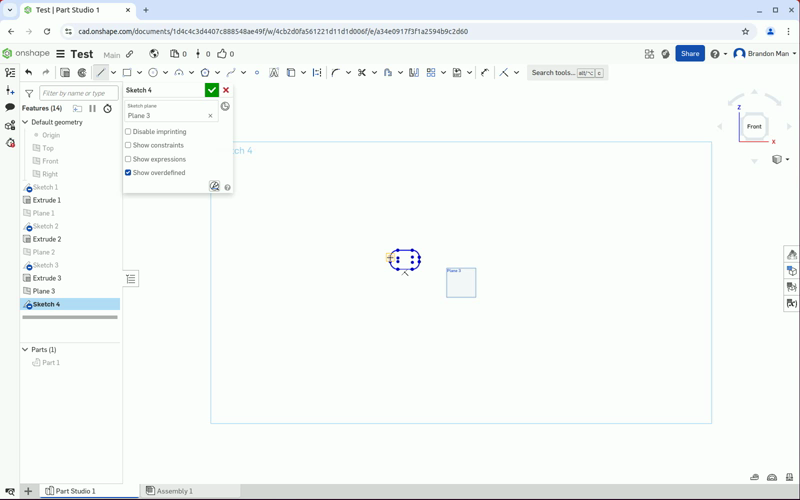
mouse_move(420, 257)
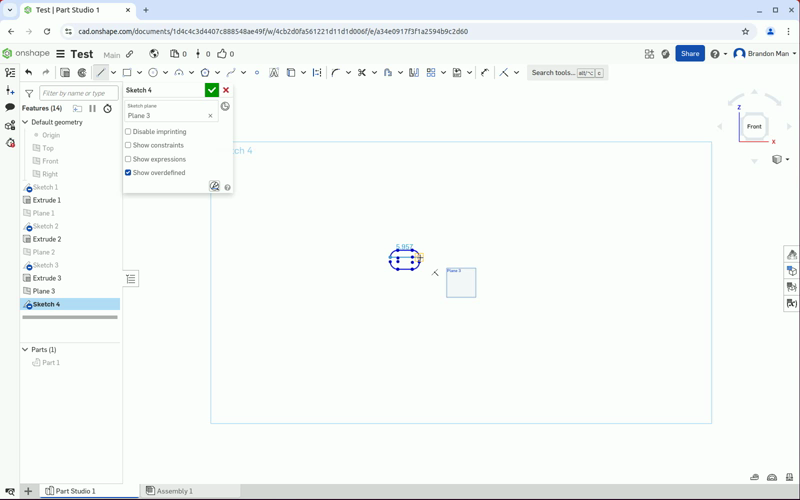
key_down(shift)
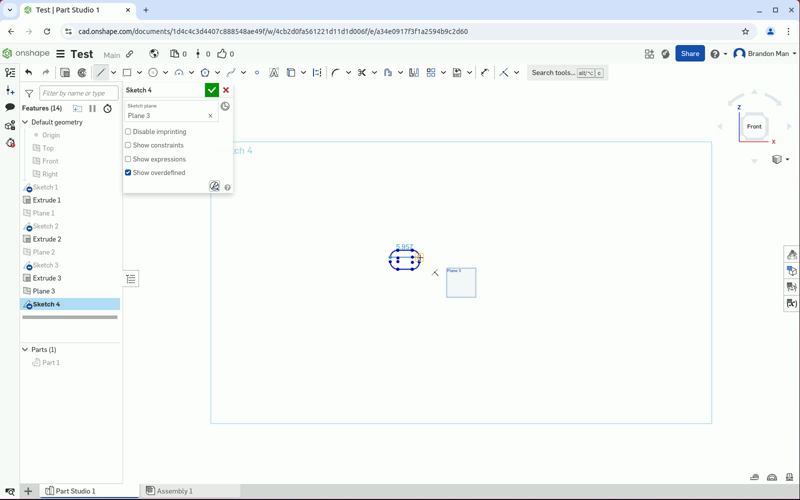
mouse_move(390, 261)
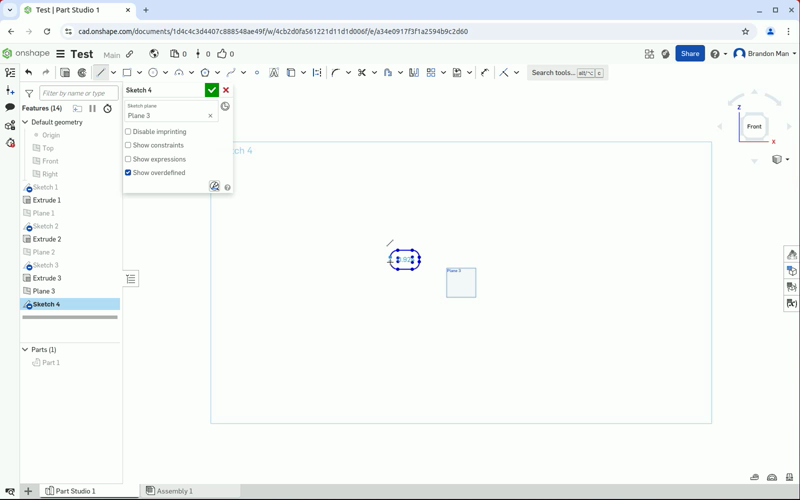
scroll(6)
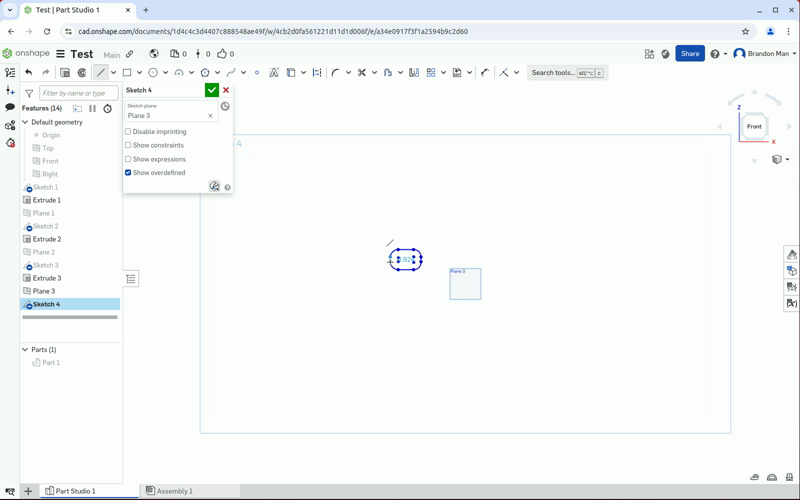
scroll(6)
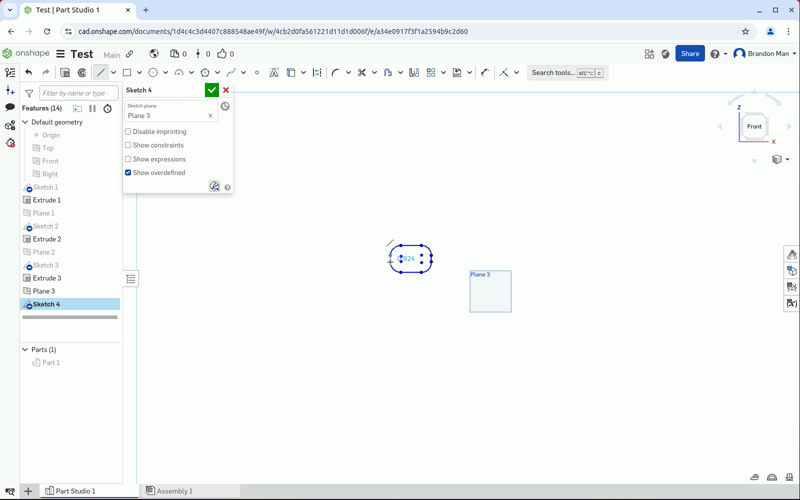
scroll(6)
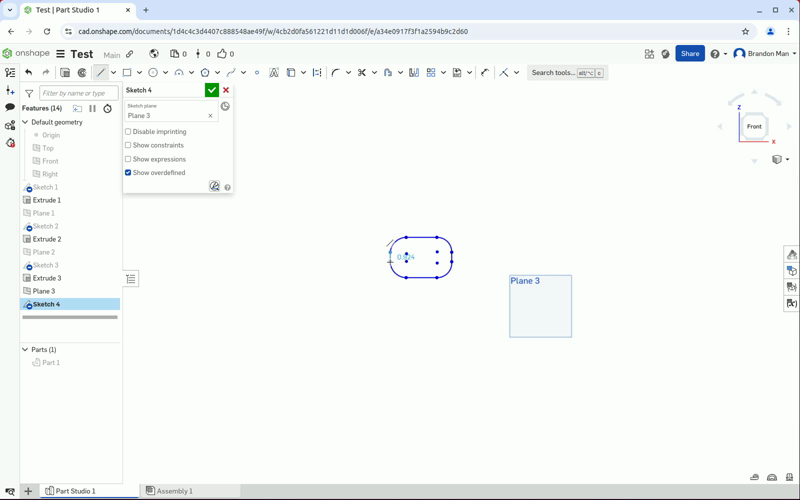
scroll(6)
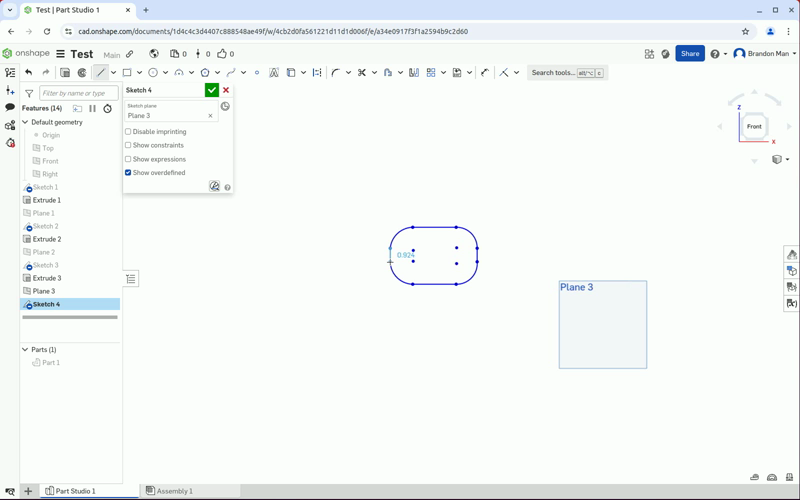
scroll(6)
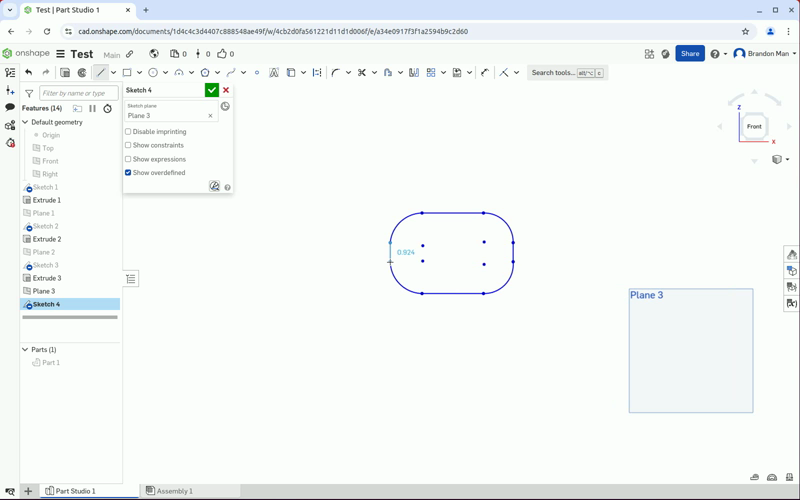
scroll(6)
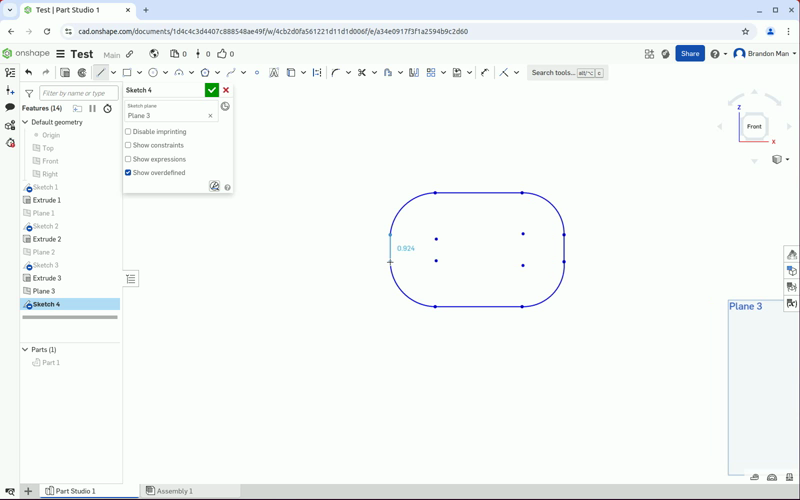
scroll(6)
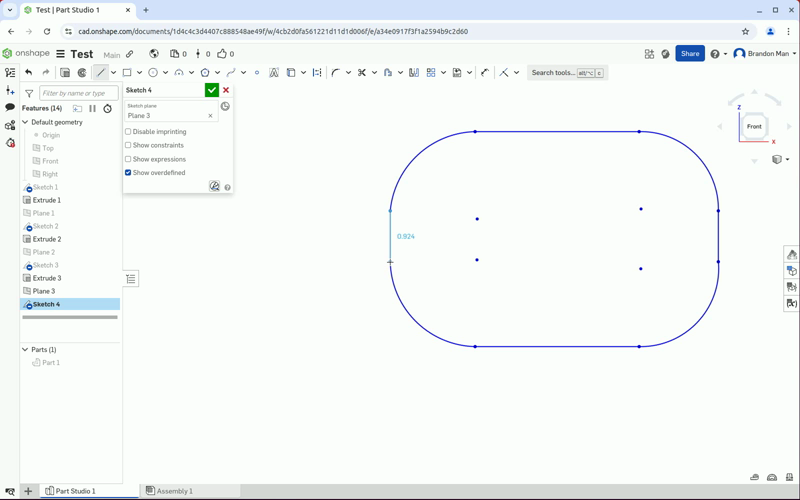
key_up(shift)
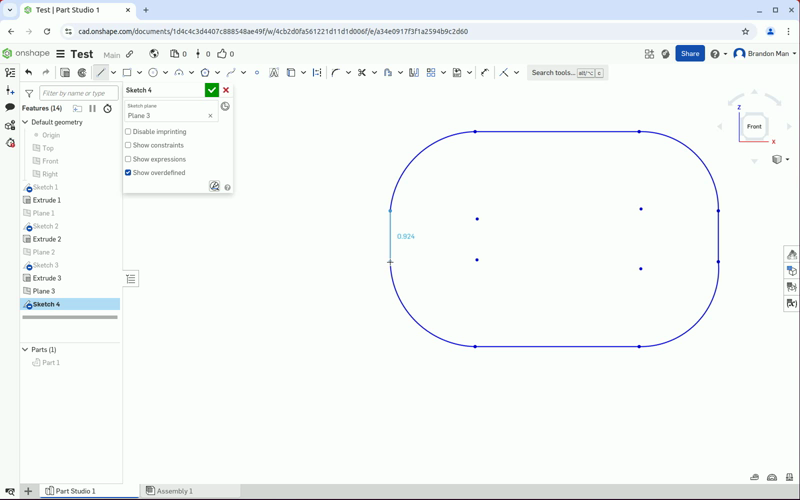
click(390, 261)
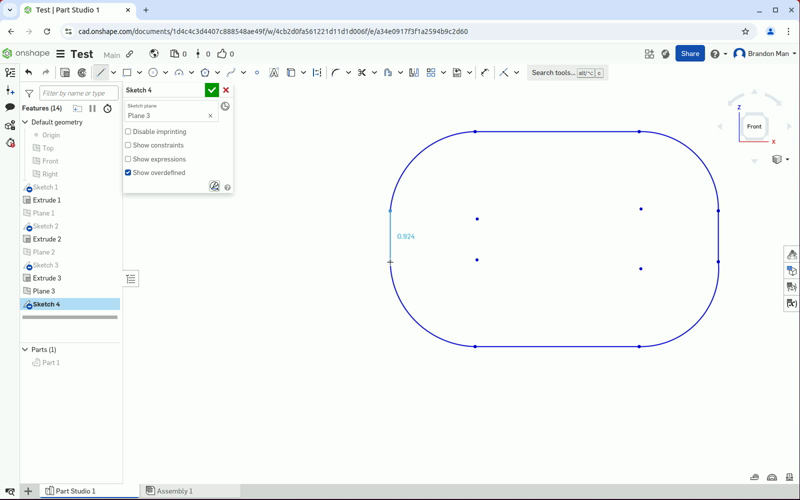
scroll(-6)
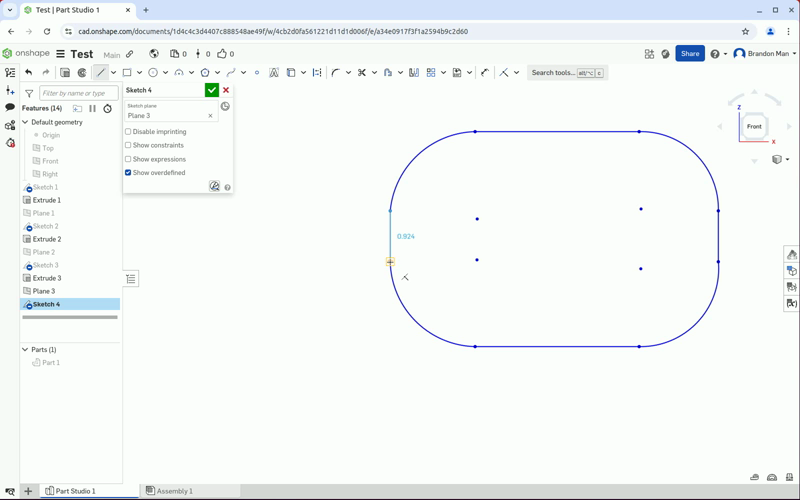
scroll(-6)
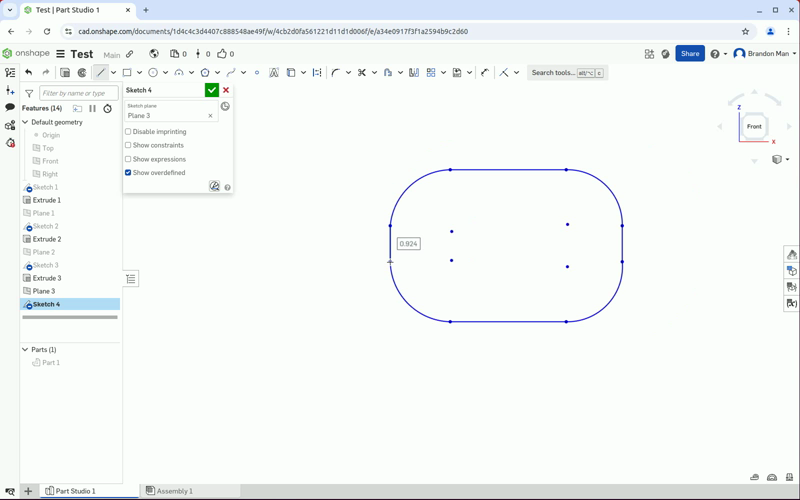
scroll(-6)
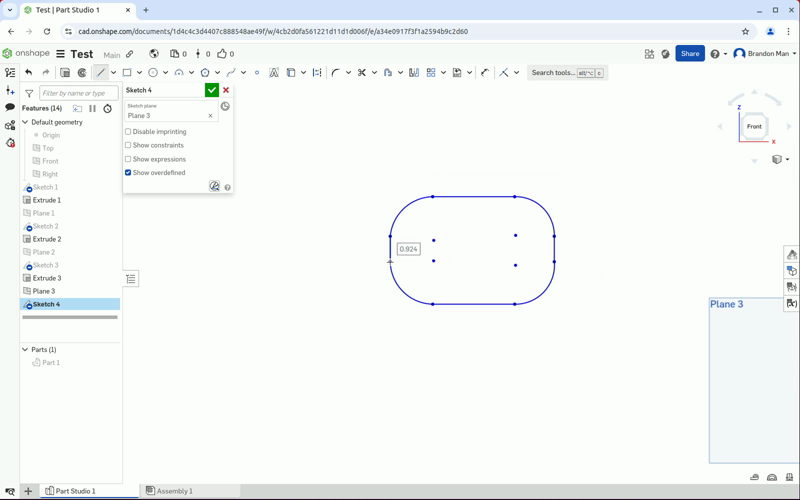
scroll(-6)
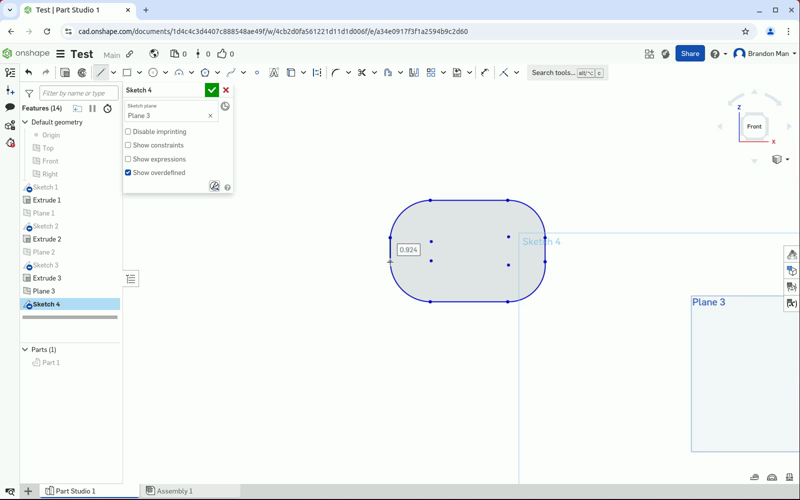
scroll(-6)
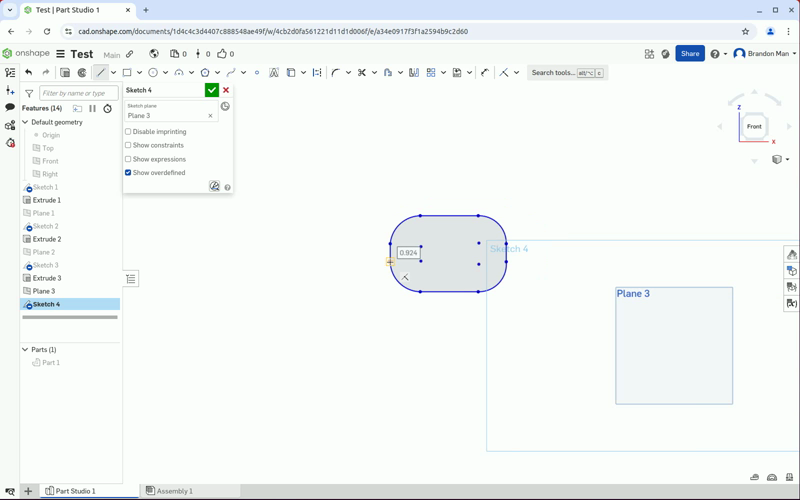
scroll(-6)
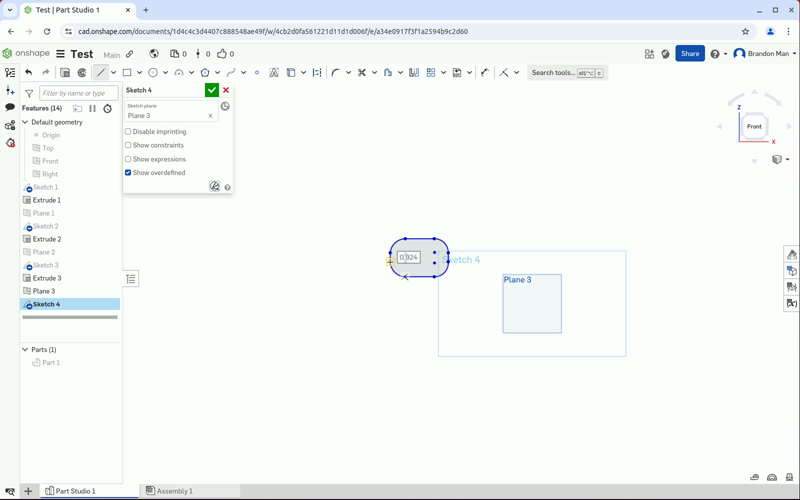
scroll(-6)
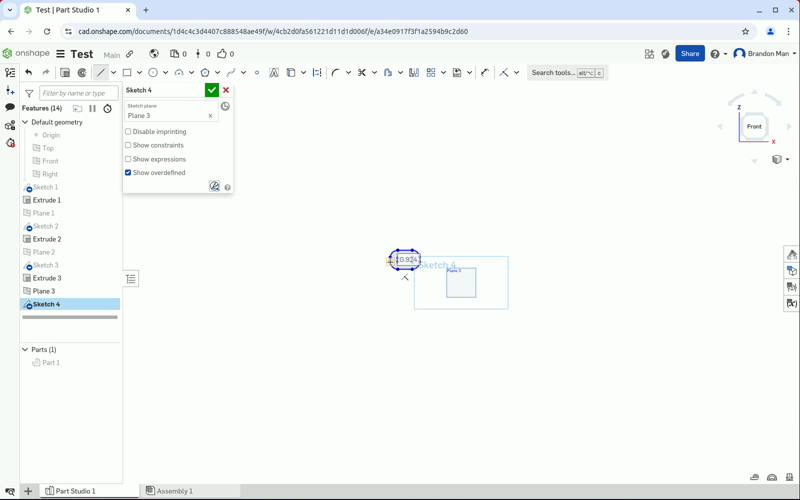
key(esc)
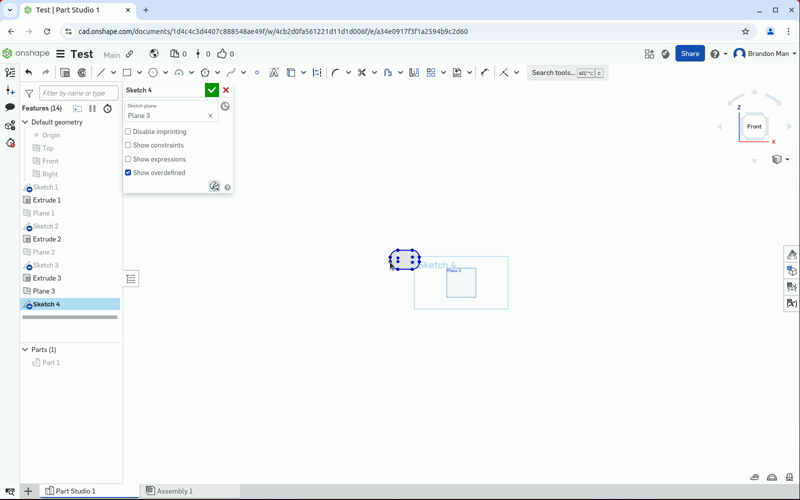
mouse_move(410, 266)
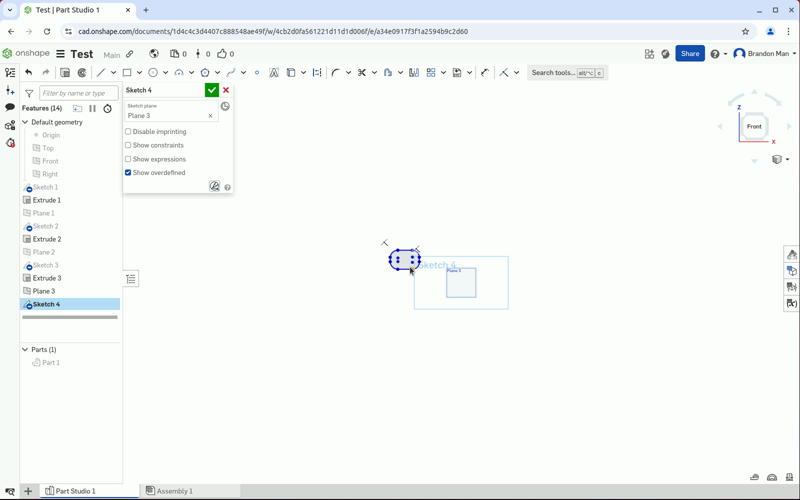
scroll(6)
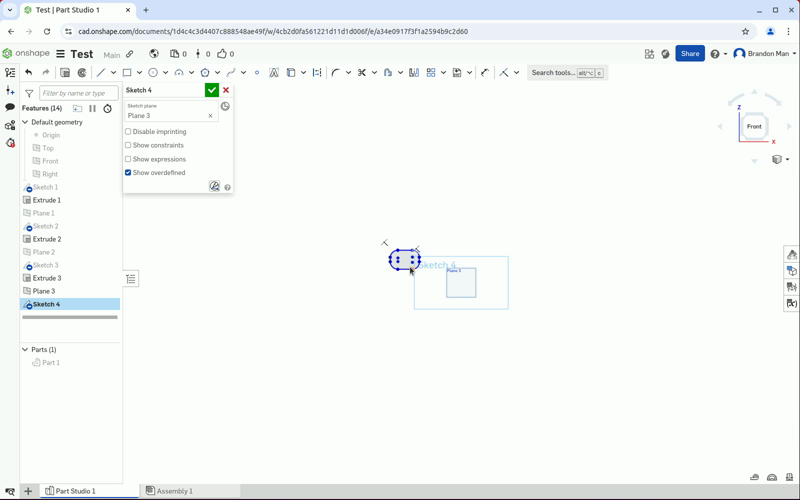
scroll(6)
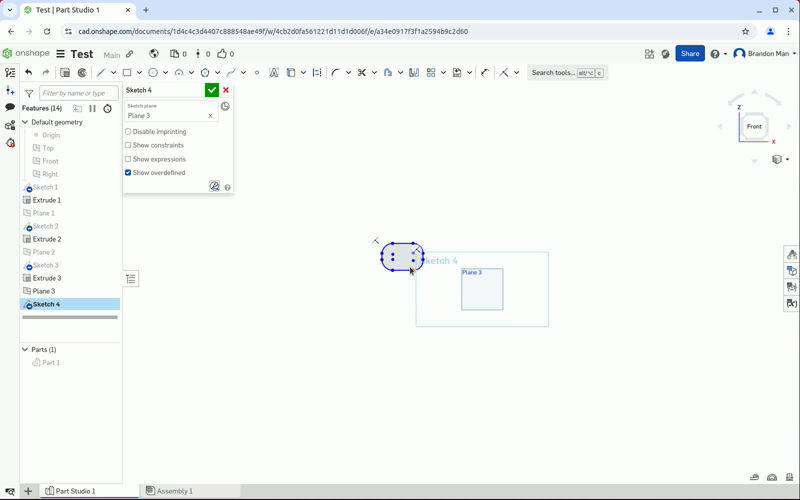
scroll(6)
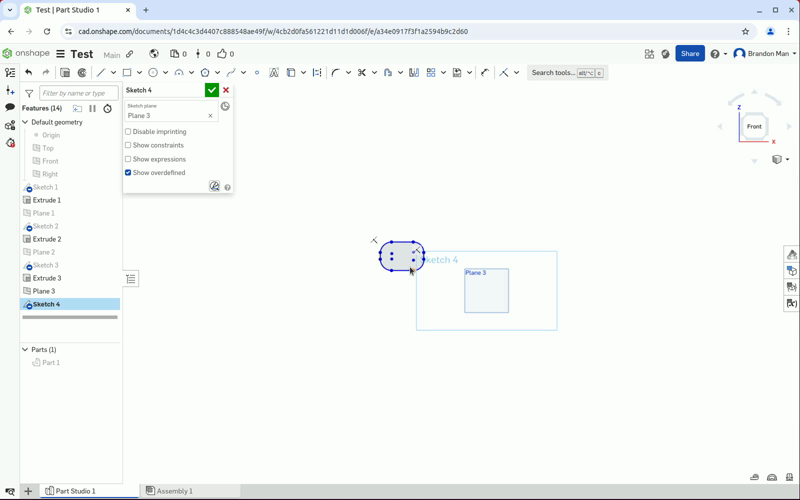
scroll(6)
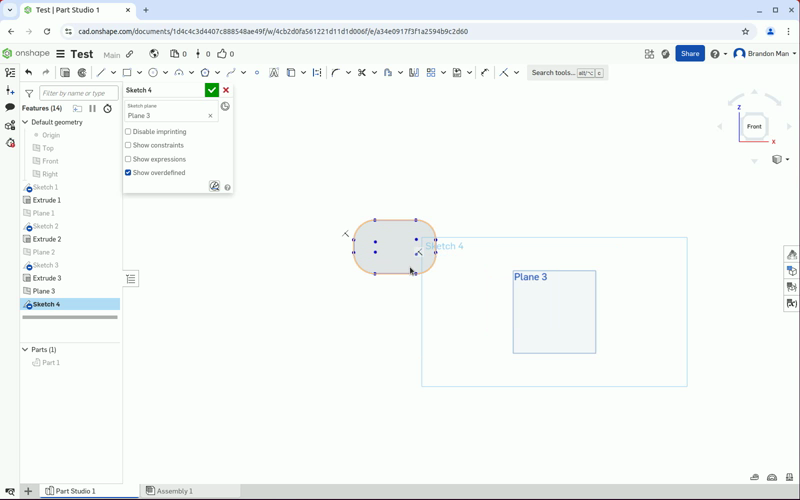
scroll(6)
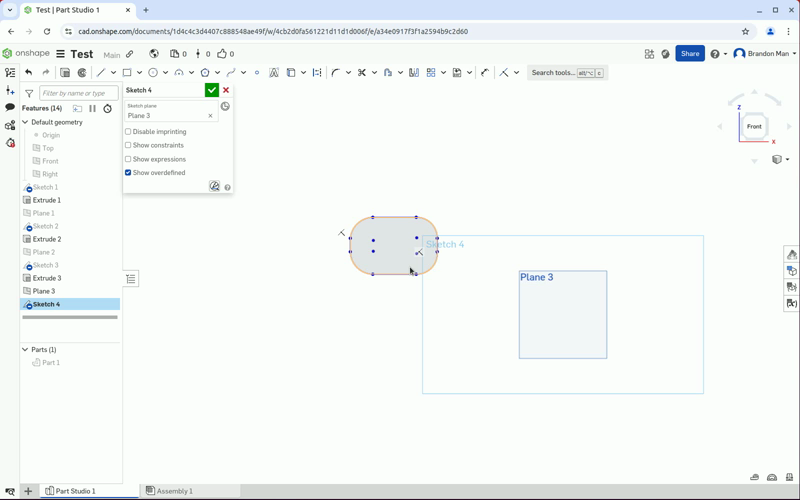
scroll(6)
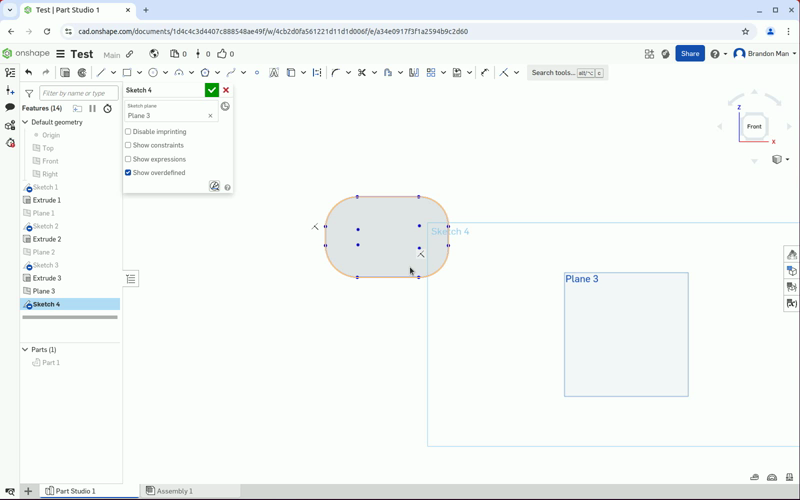
scroll(6)
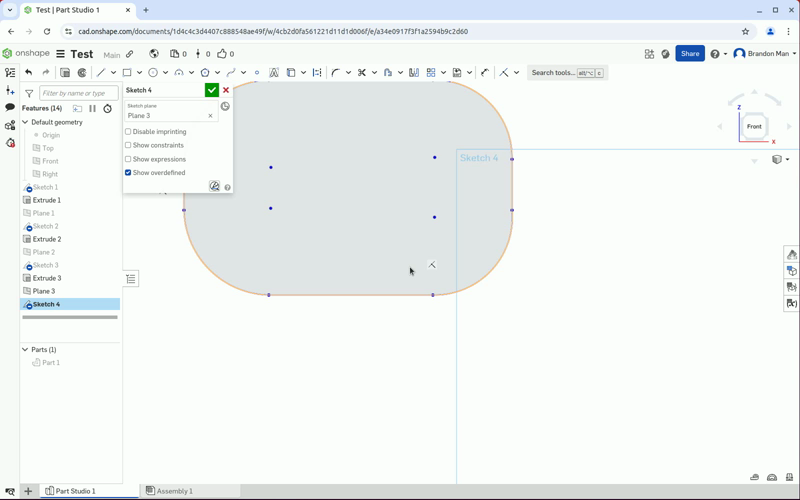
click(410, 266)
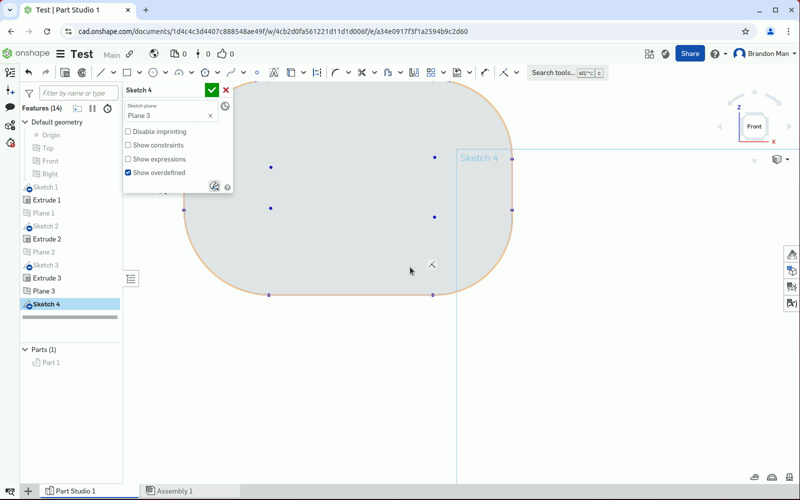
scroll(-6)
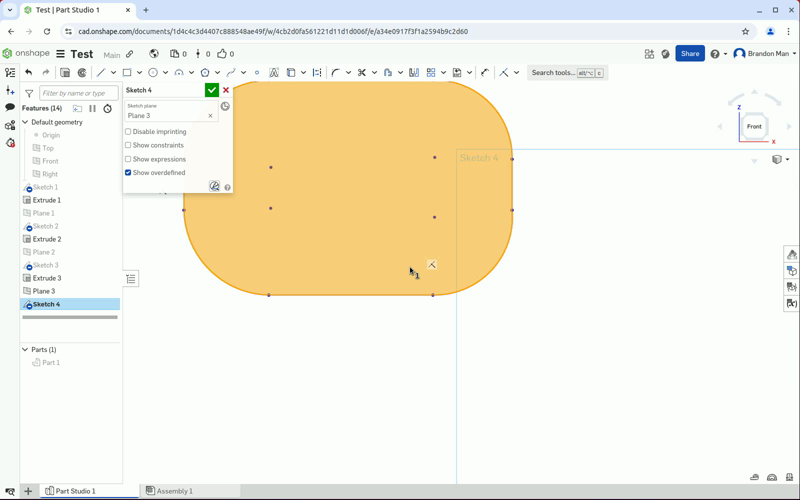
scroll(-6)
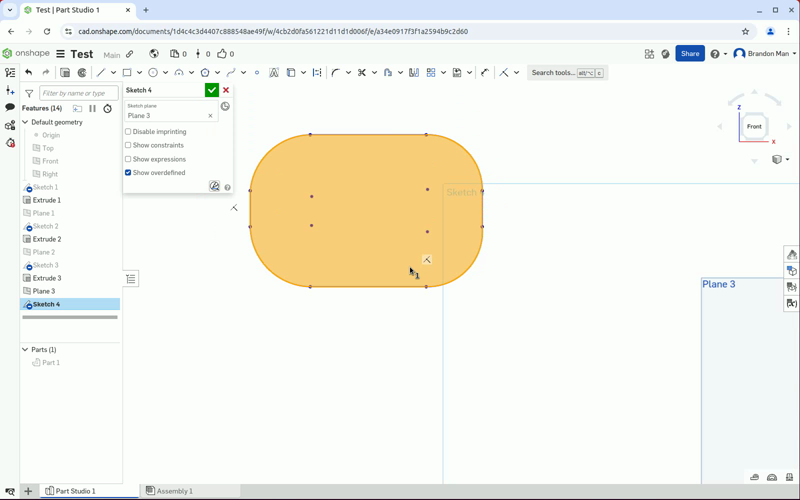
scroll(-6)
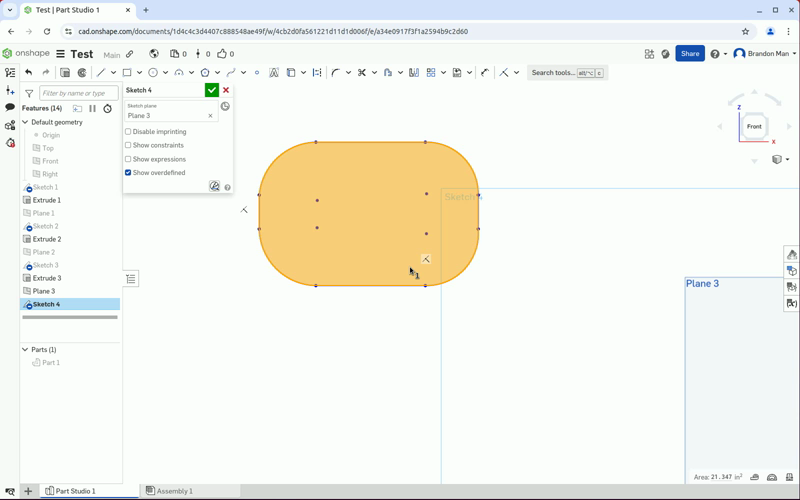
scroll(-6)
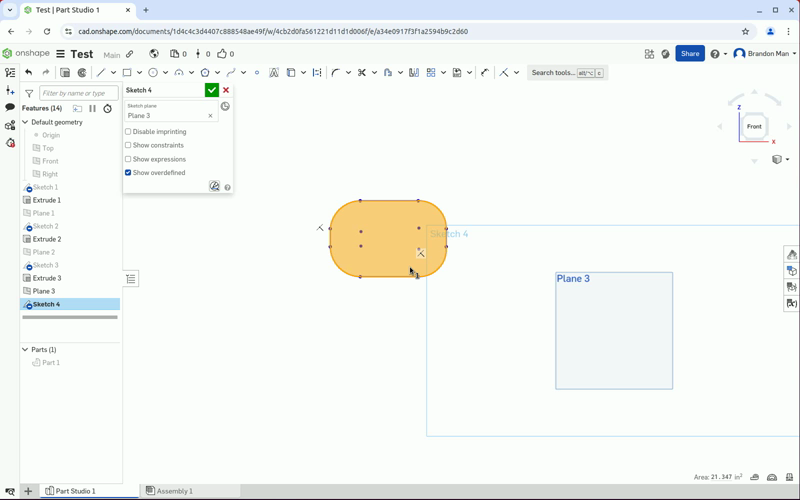
scroll(-6)
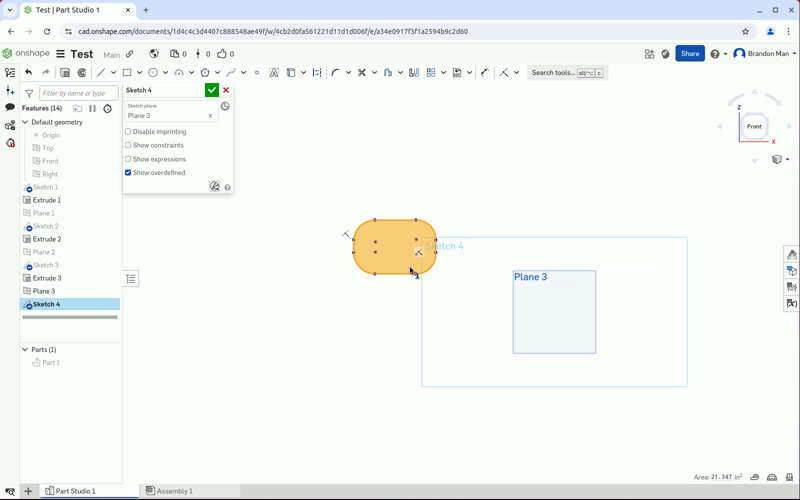
scroll(-6)
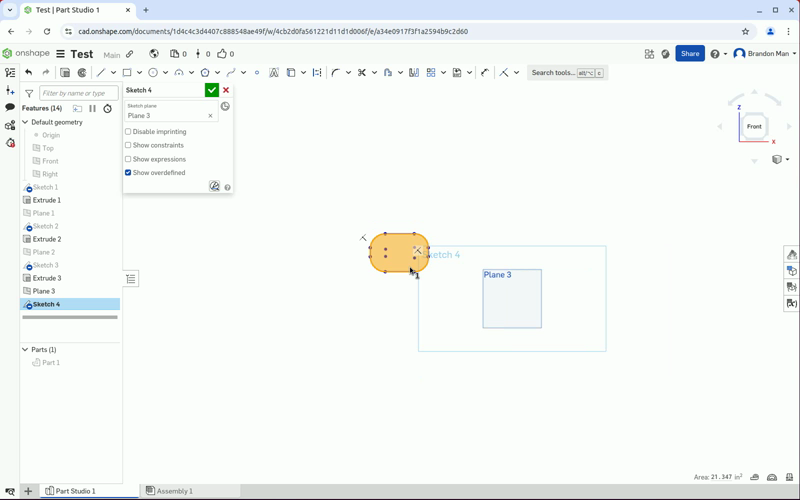
scroll(-6)
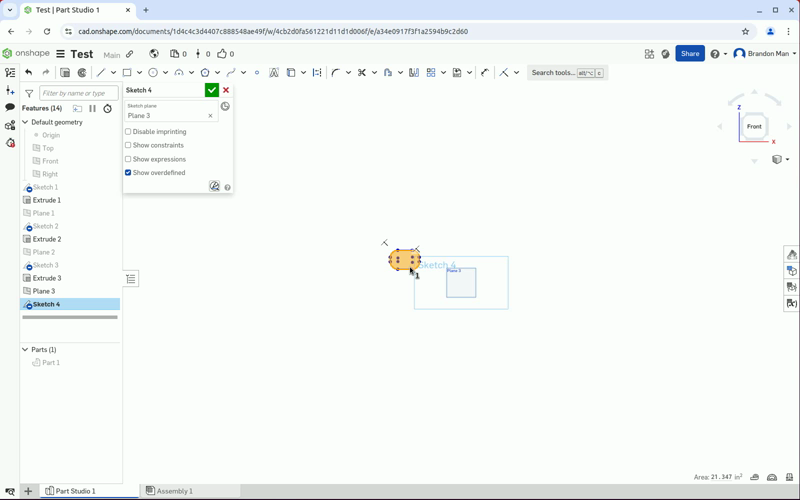
mouse_move(73, 352)
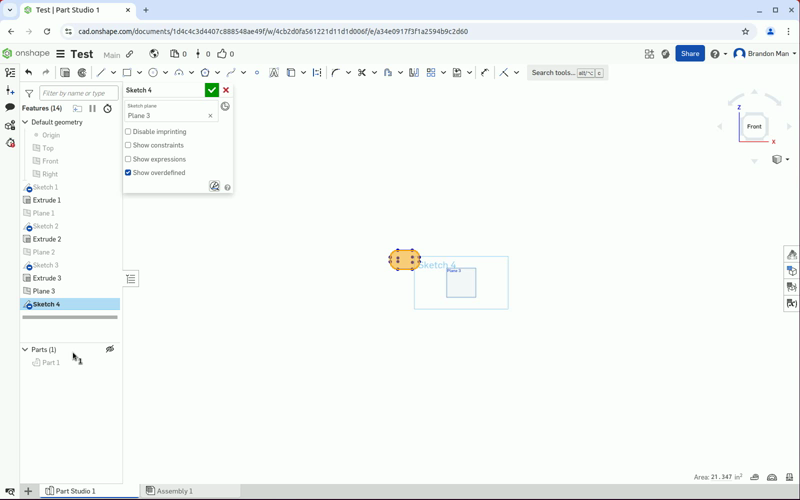
key(shift+y)
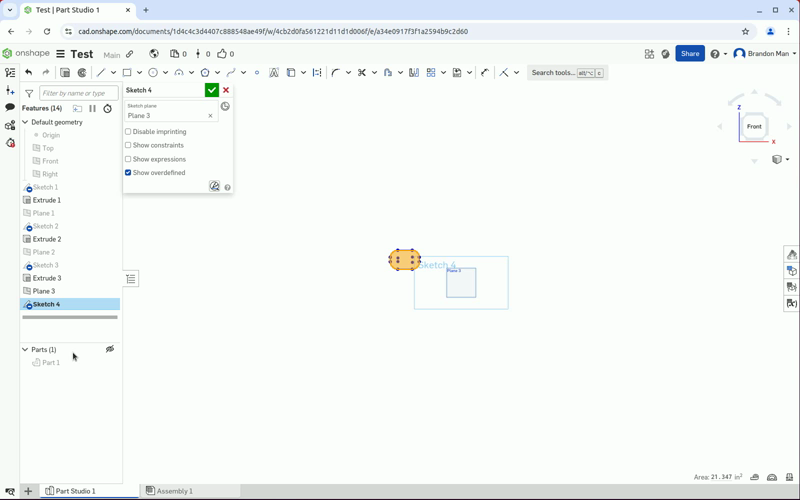
key(shift+e)
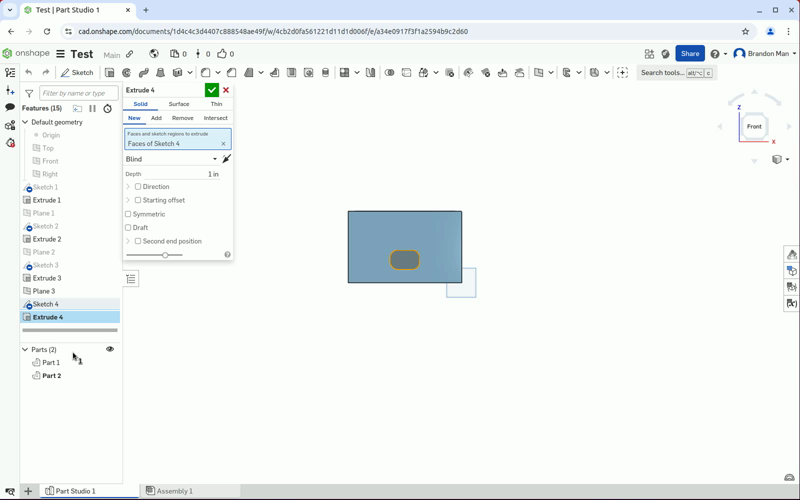
mouse_move(143, 106)
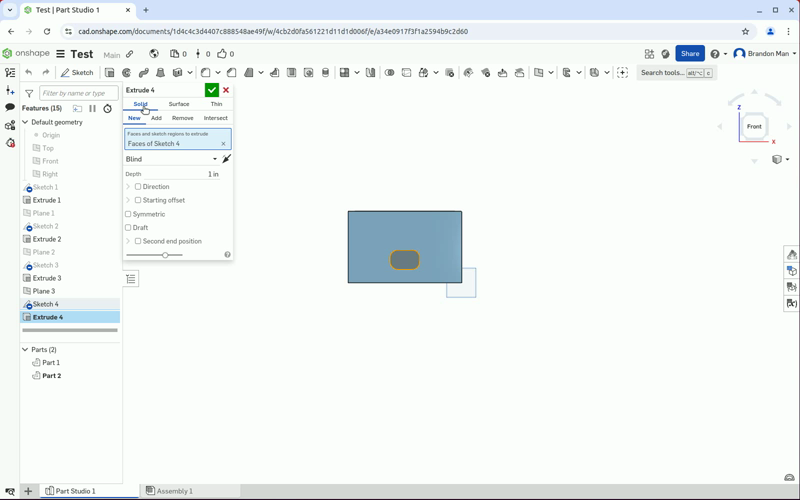
click(143, 106)
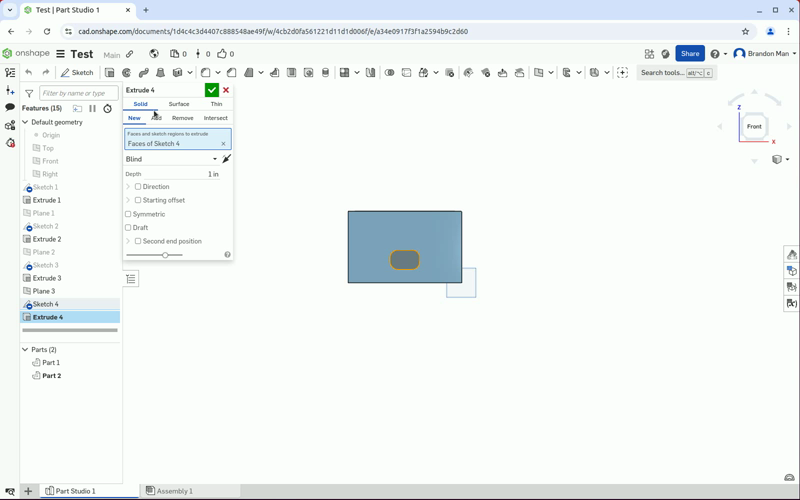
mouse_move(186, 120)
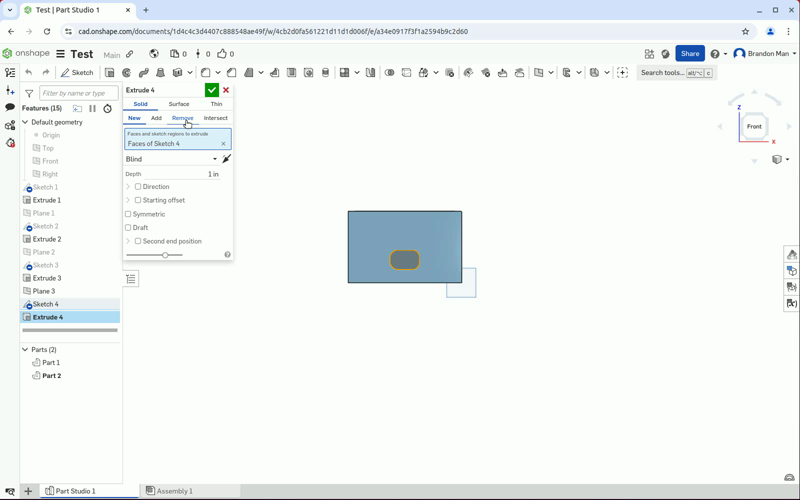
click(186, 120)
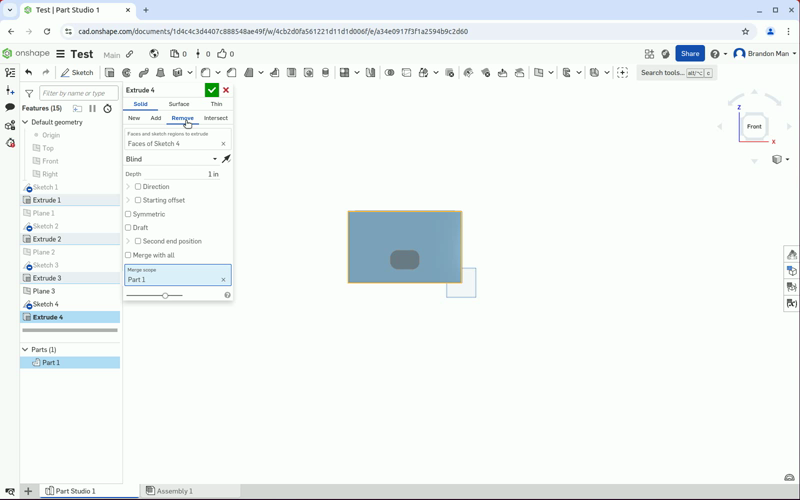
key(tab, 4)
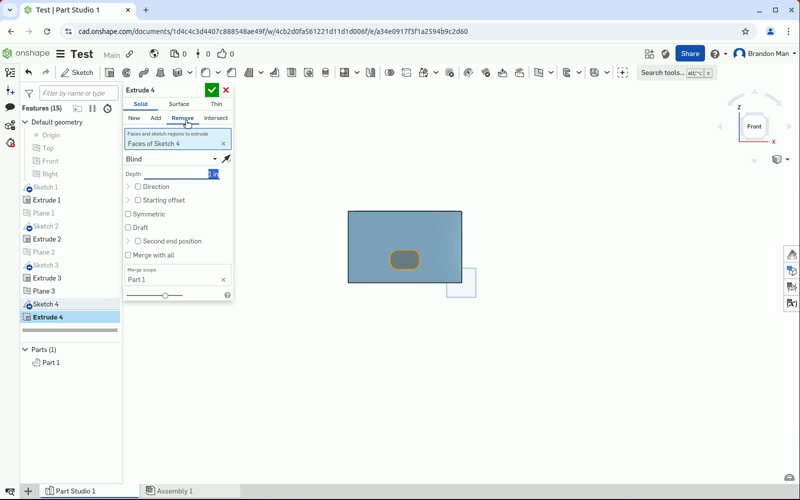
text(5.777)
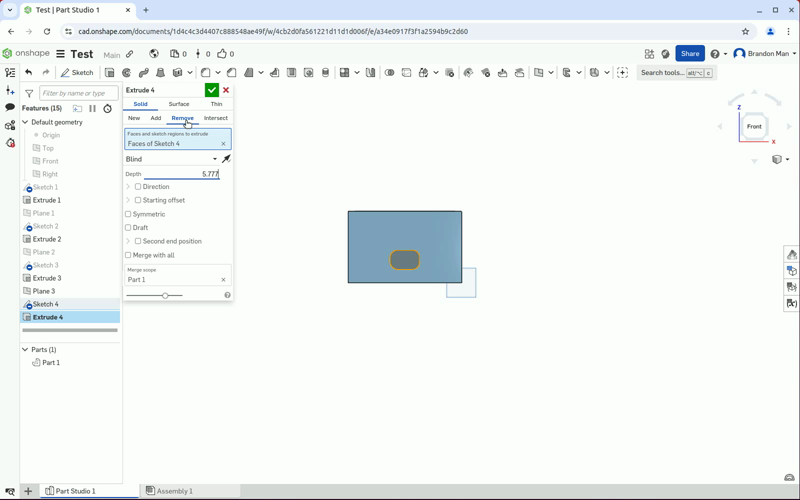
key(tab, 6)
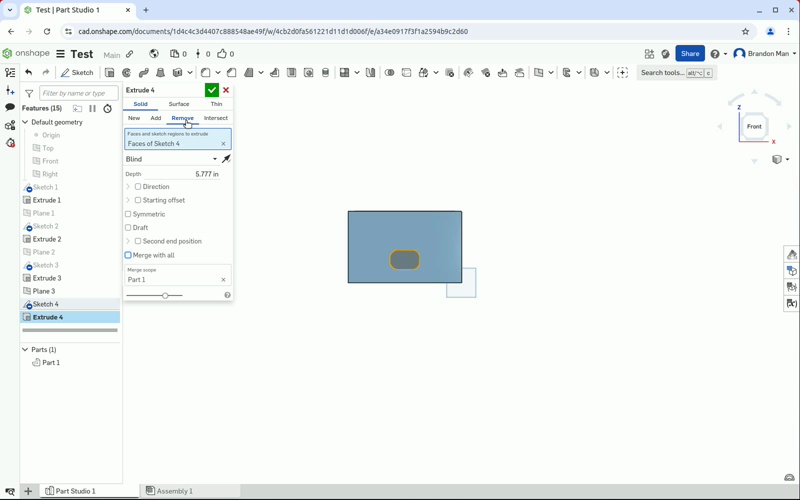
key(space)
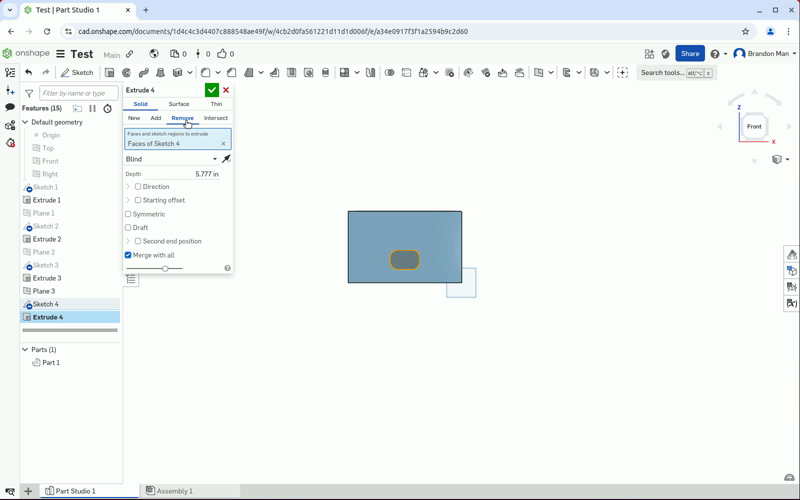
key(enter)
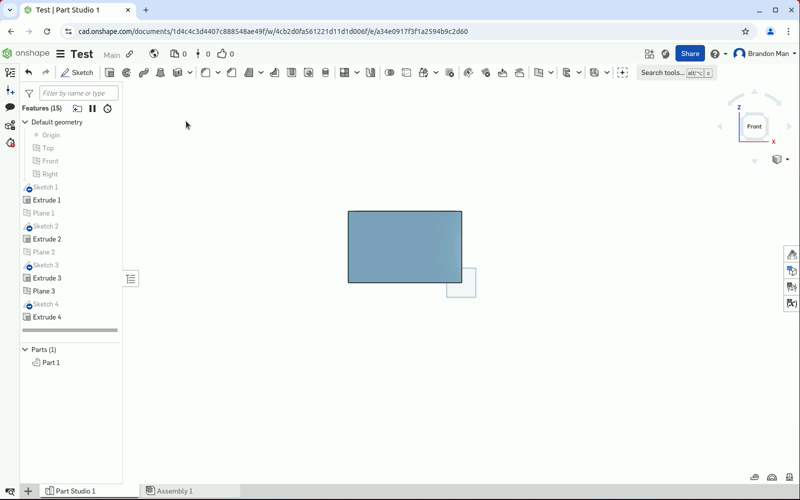
key(shift+h)
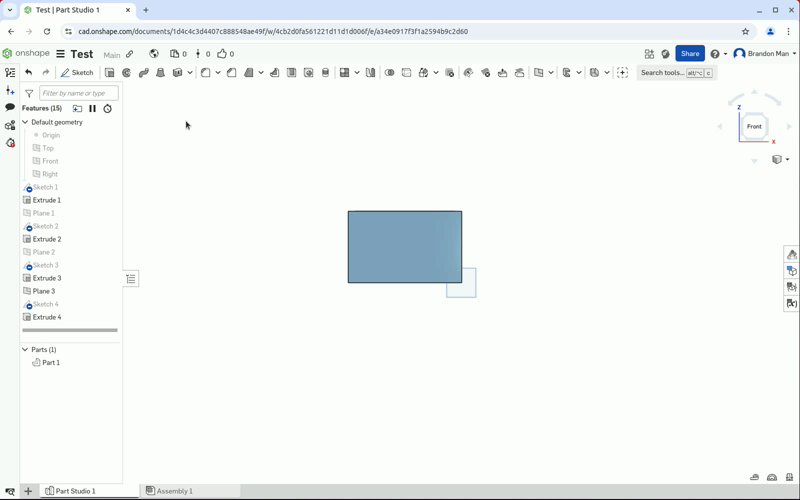
key(shift+h)
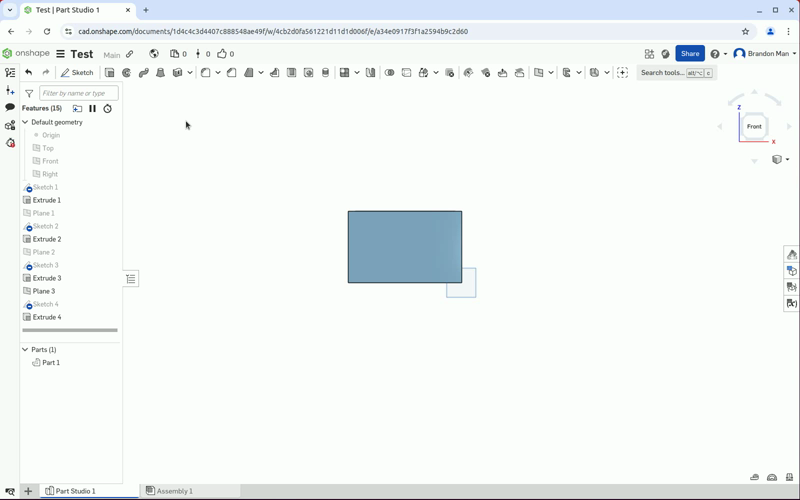
mouse_move(73, 189)
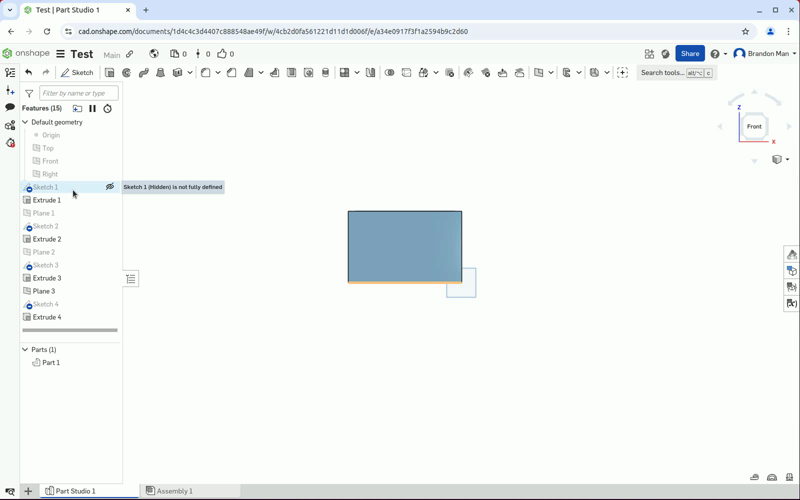
click(73, 189)
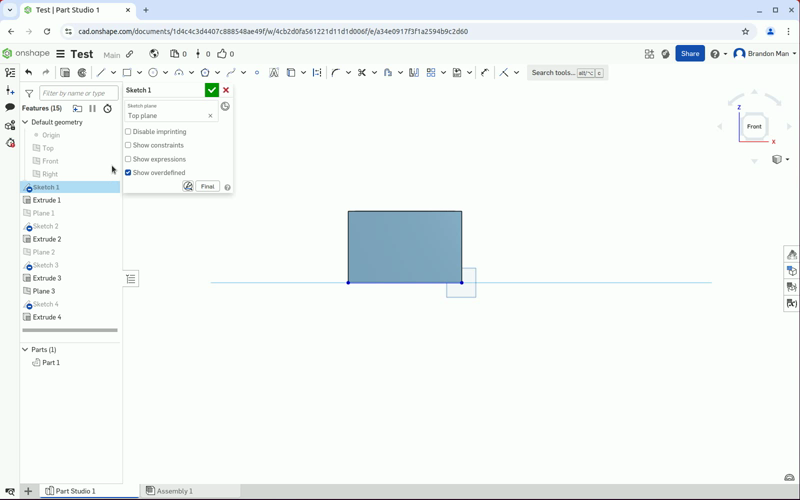
mouse_move(229, 92)
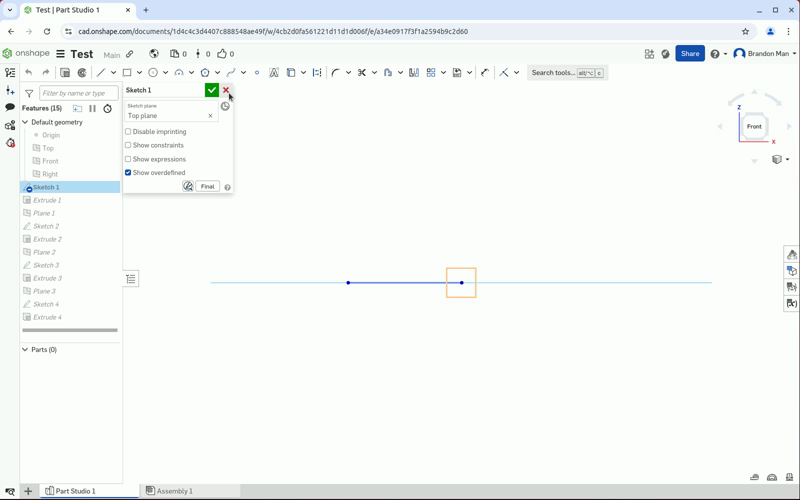
click(229, 92)
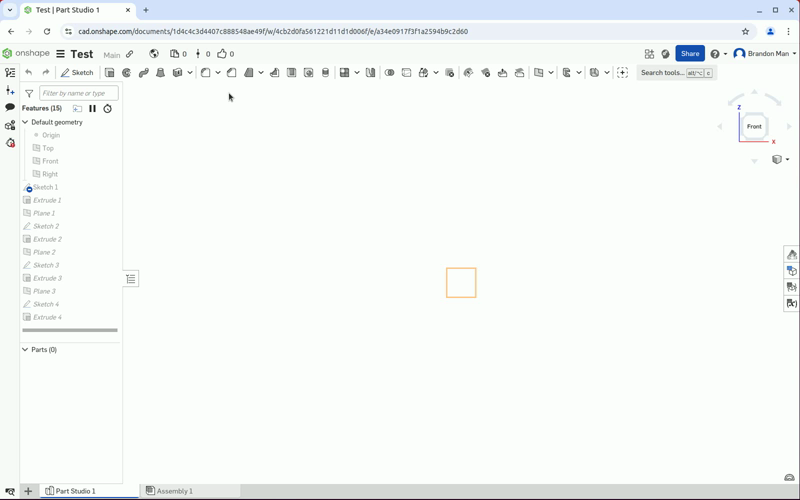
key(shift+s)
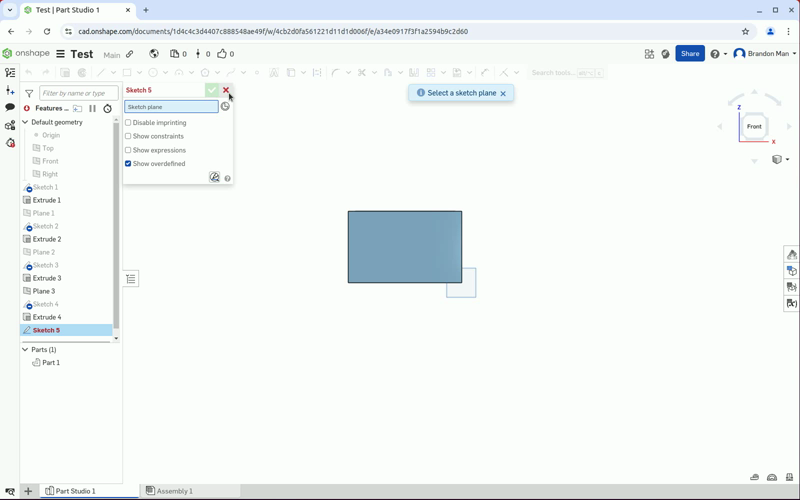
mouse_move(69, 293)
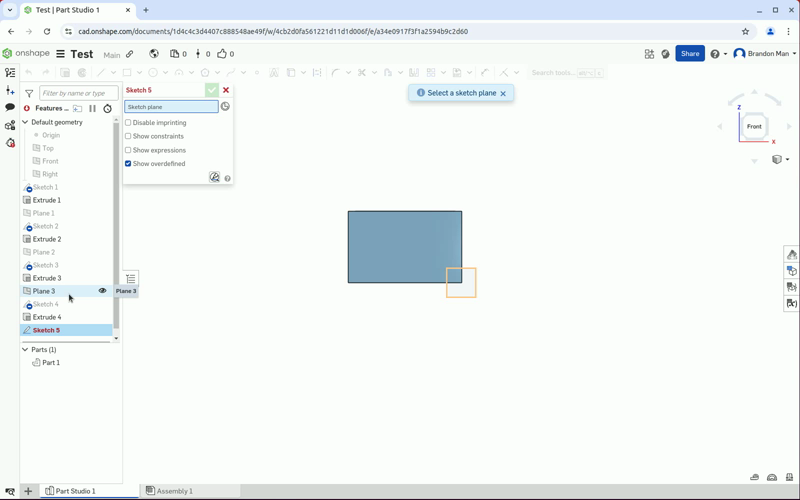
click(69, 293)
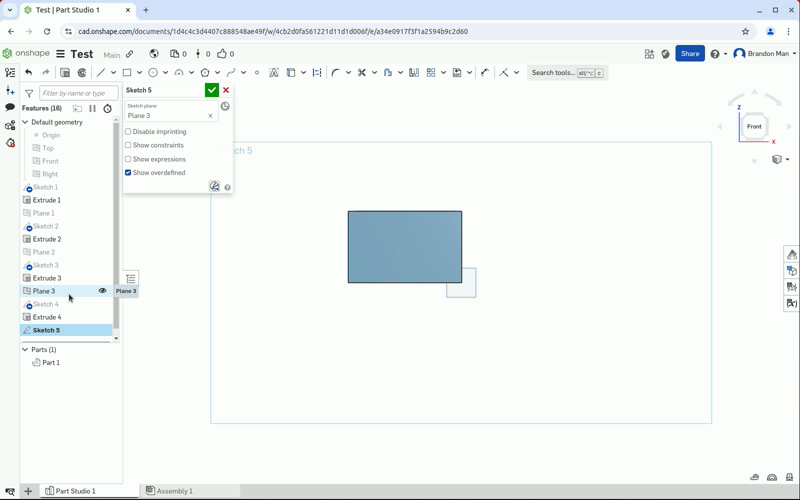
mouse_move(73, 352)
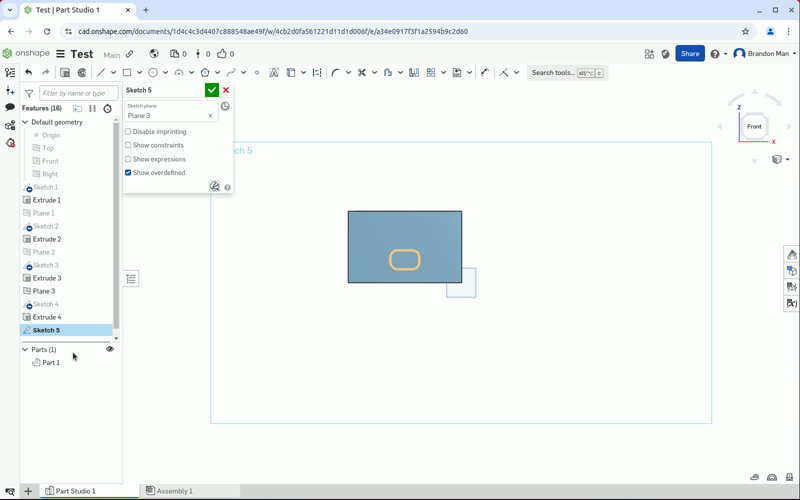
key(y)
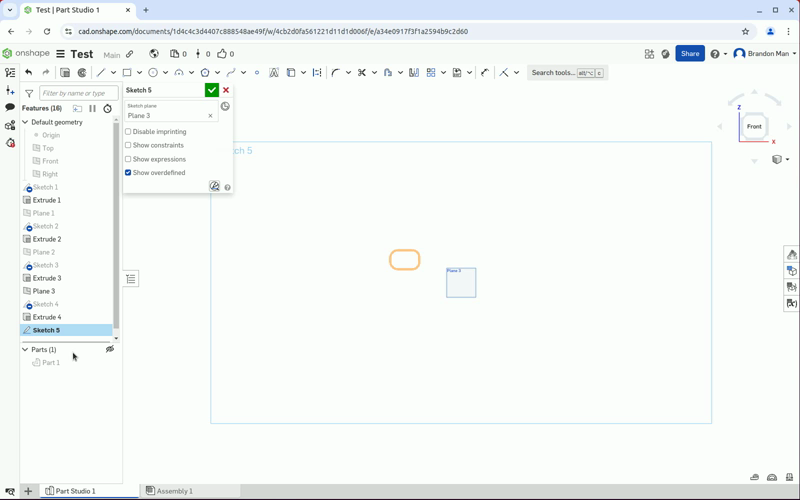
key(l)
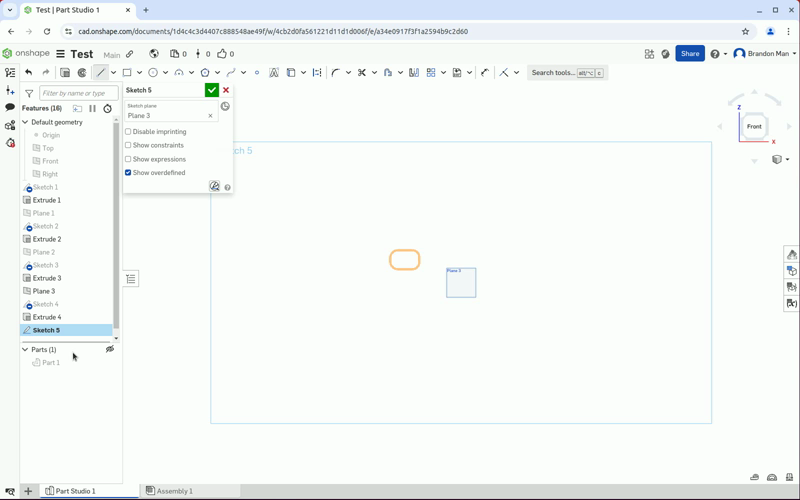
key_down(shift)
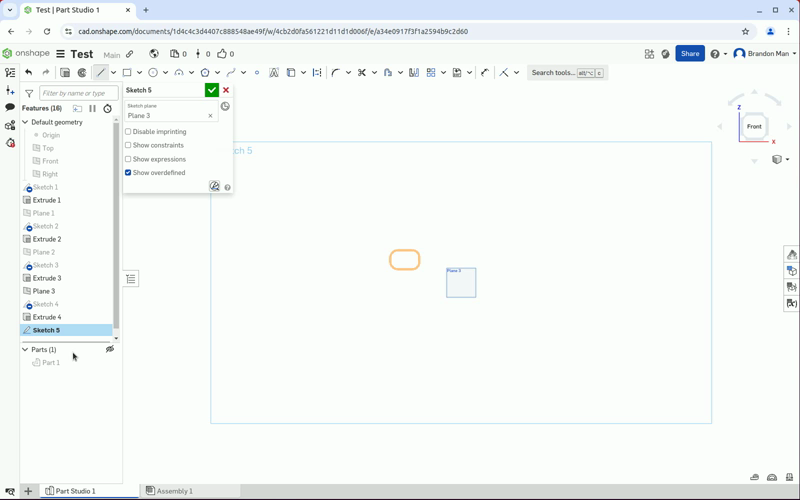
mouse_move(355, 237)
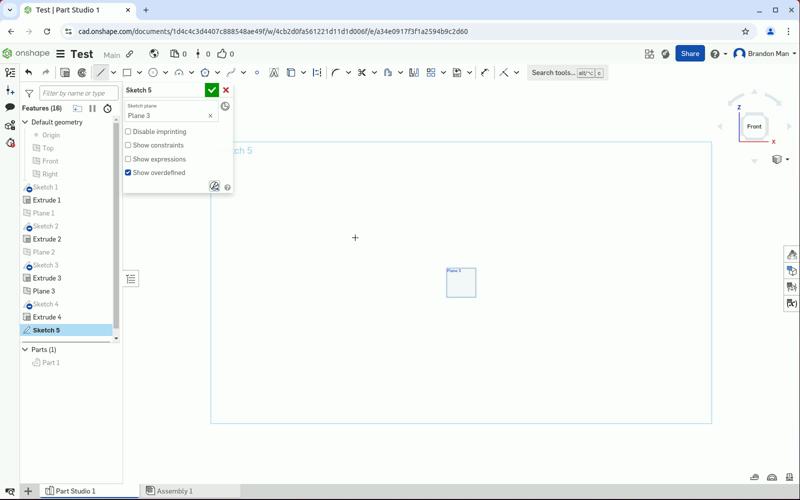
click(355, 237)
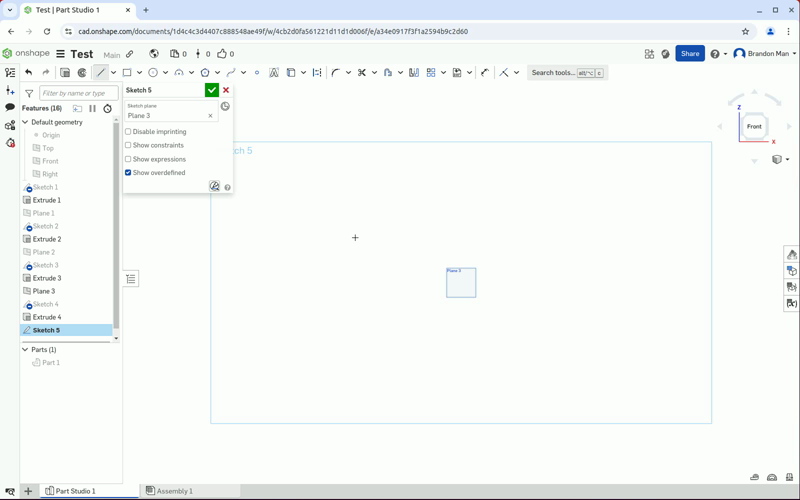
key_up(shift)
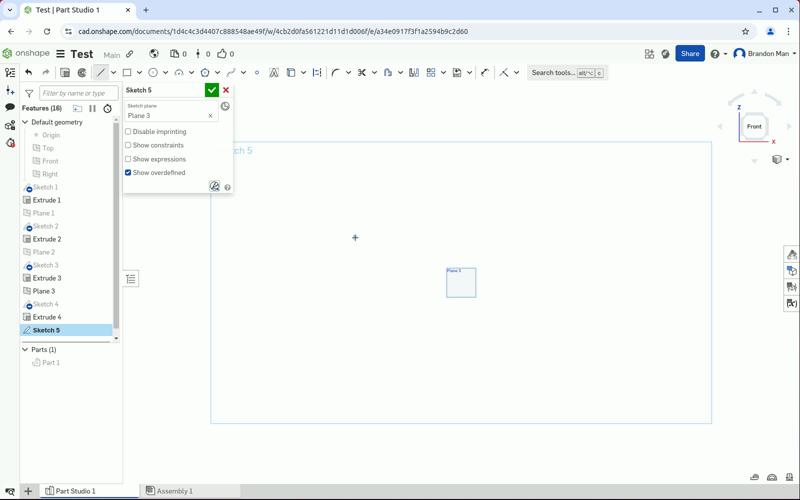
key_down(shift)
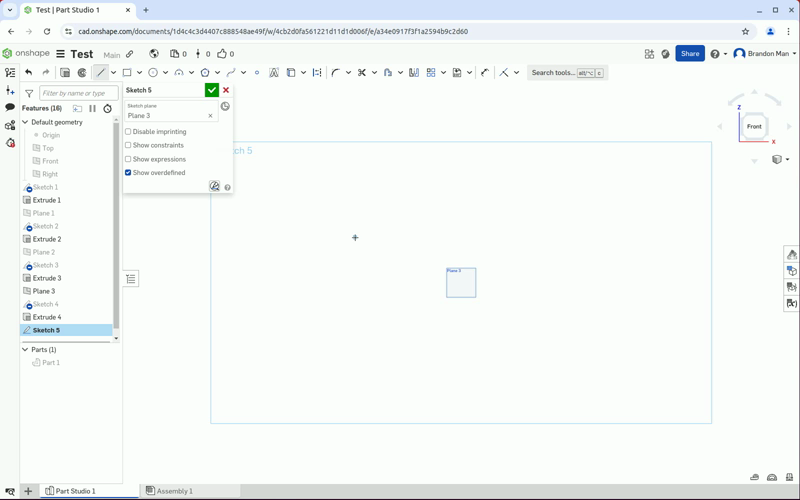
mouse_move(455, 237)
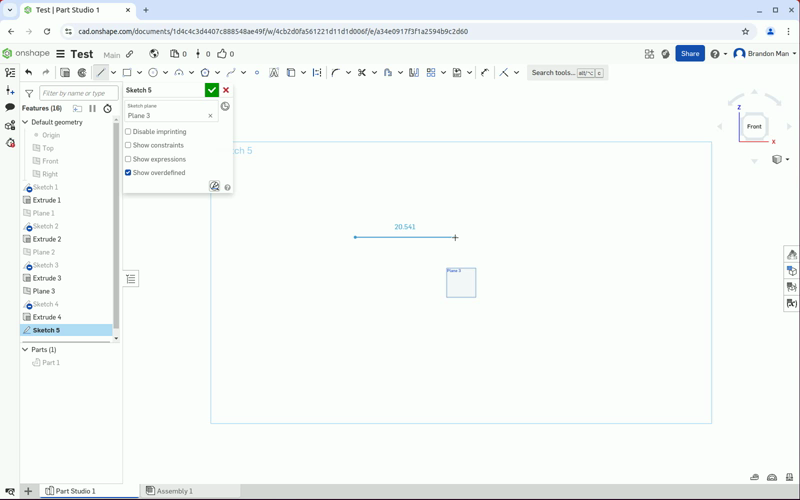
click(455, 237)
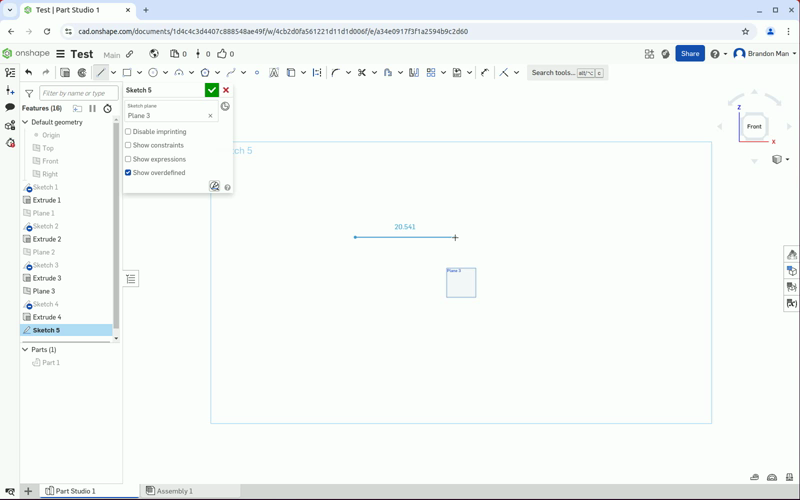
key_up(shift)
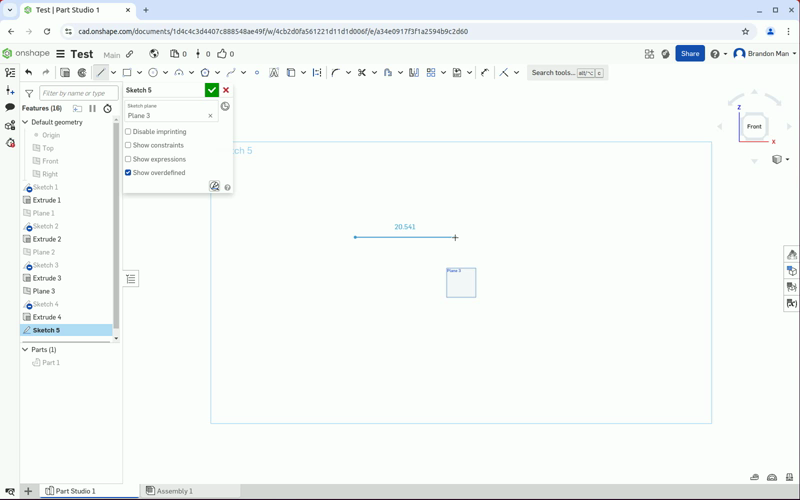
key_down(shift)
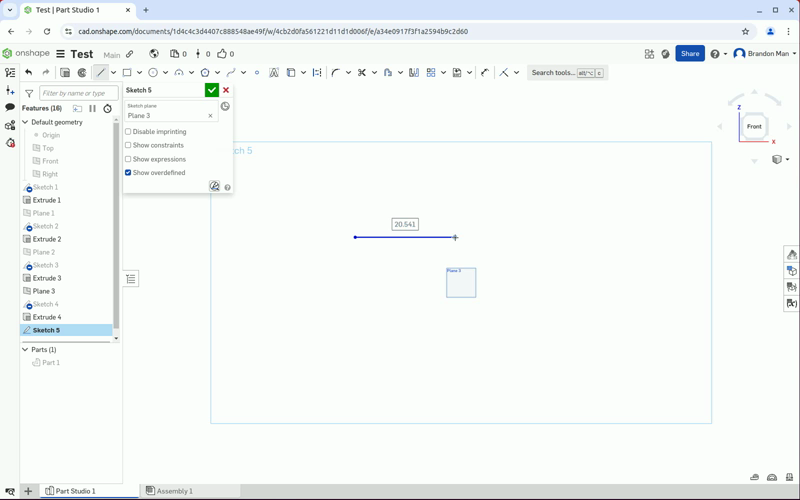
mouse_move(485, 237)
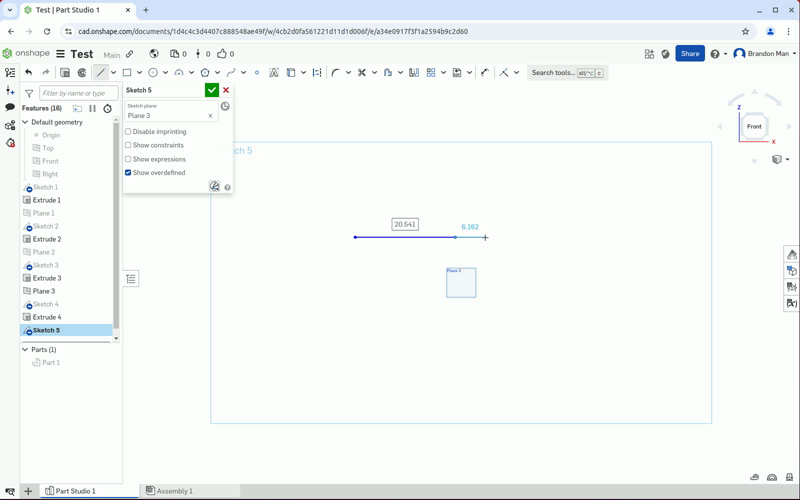
mouse_move(455, 234)
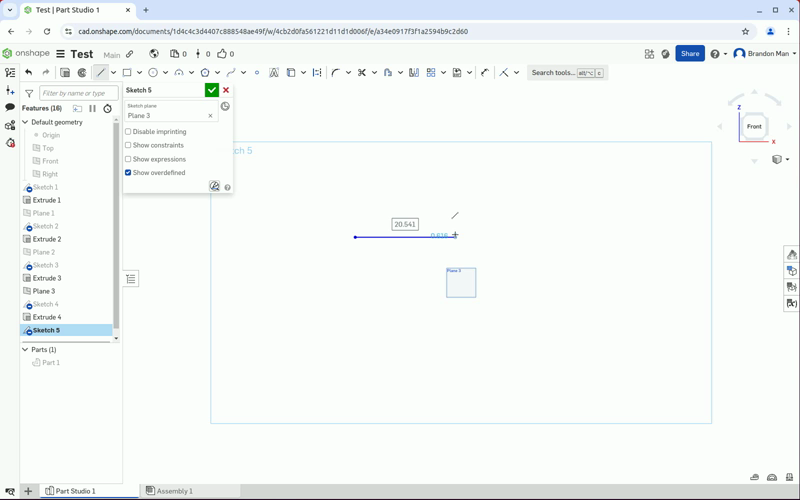
scroll(6)
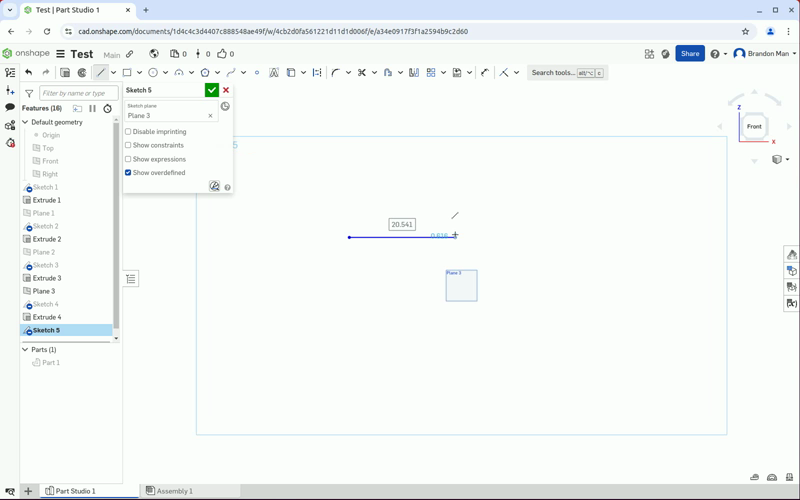
scroll(6)
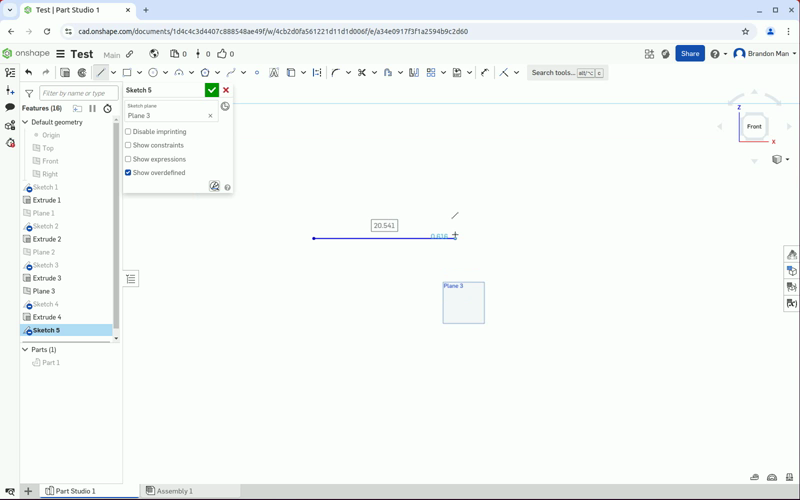
scroll(6)
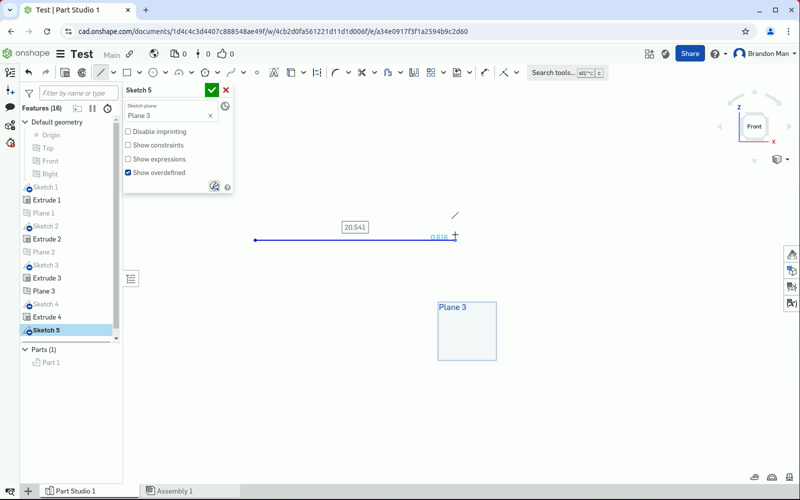
scroll(6)
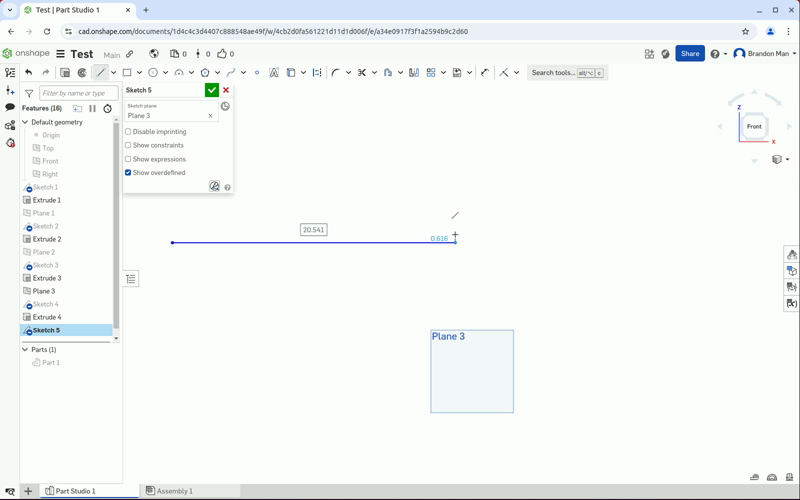
scroll(6)
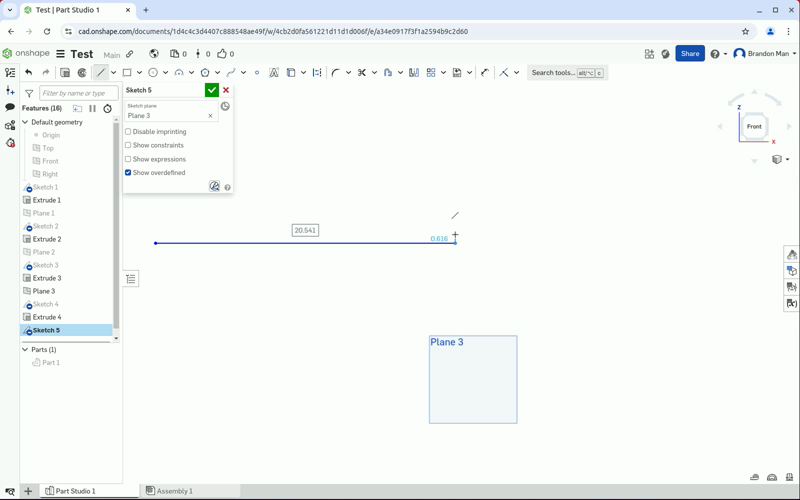
scroll(6)
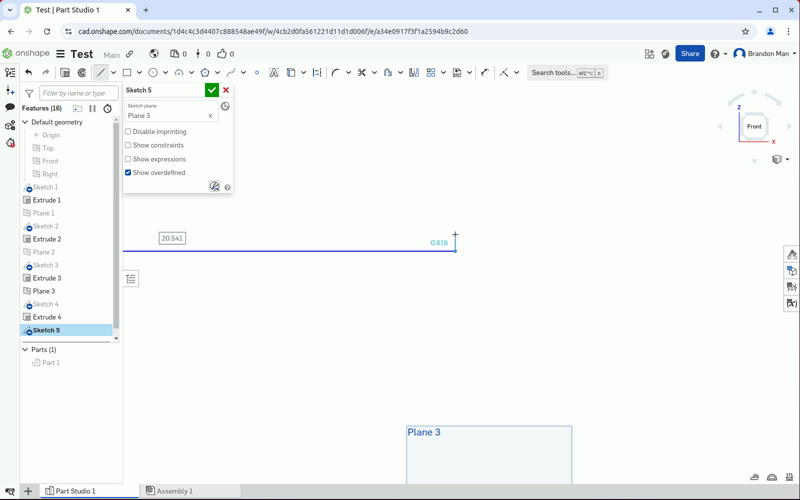
scroll(6)
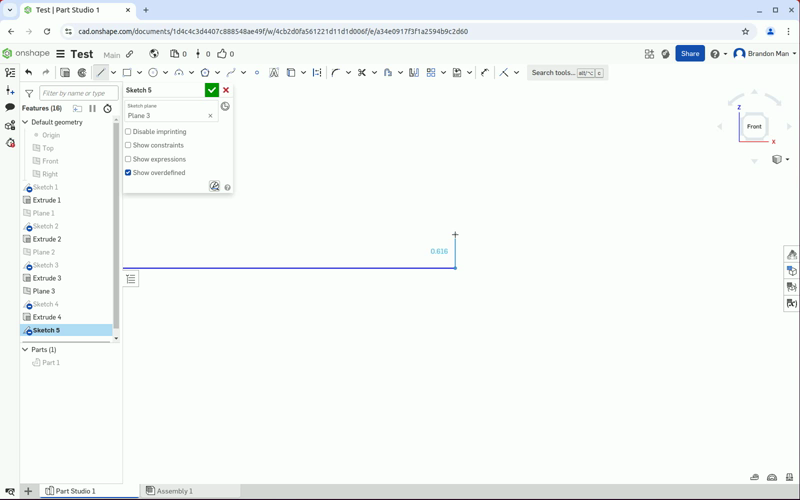
click(455, 234)
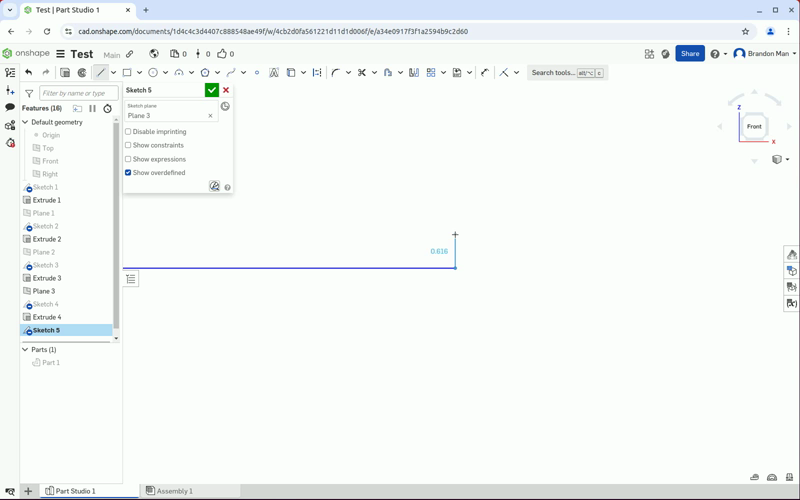
scroll(-6)
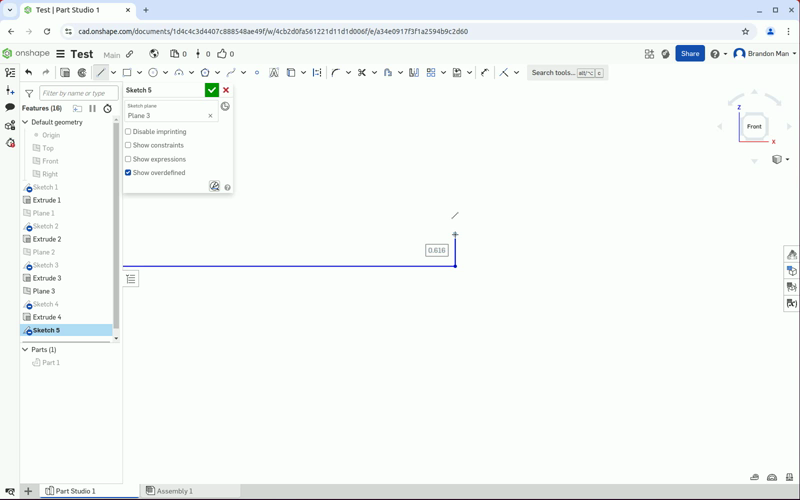
scroll(-6)
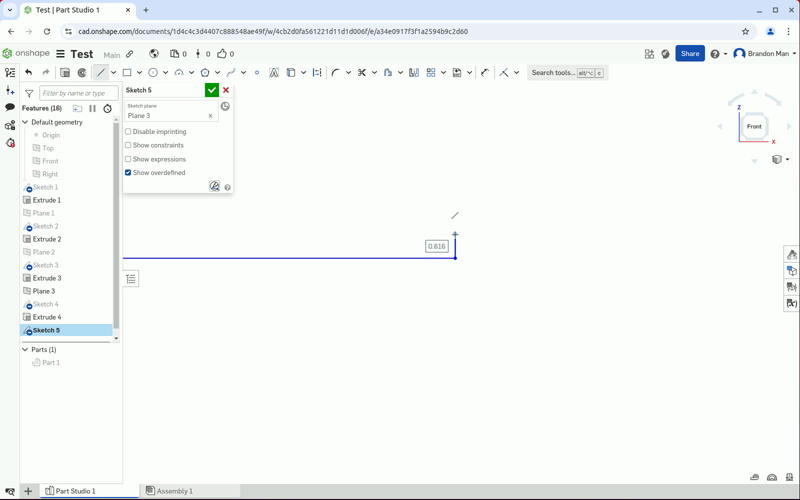
scroll(-6)
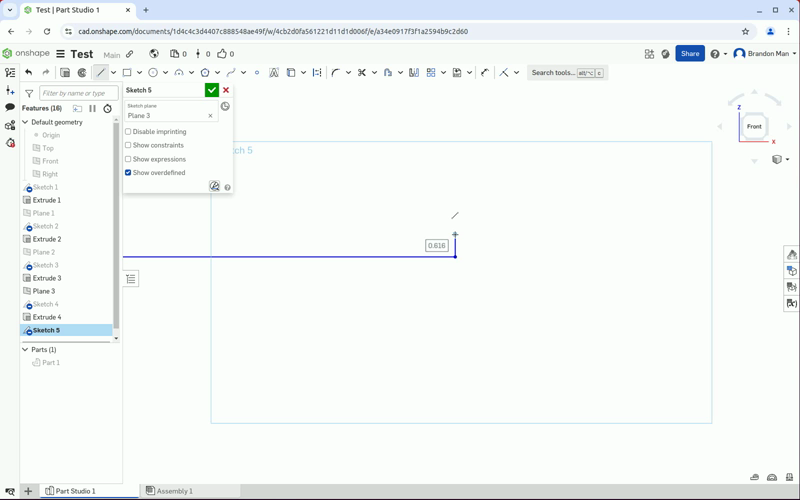
scroll(-6)
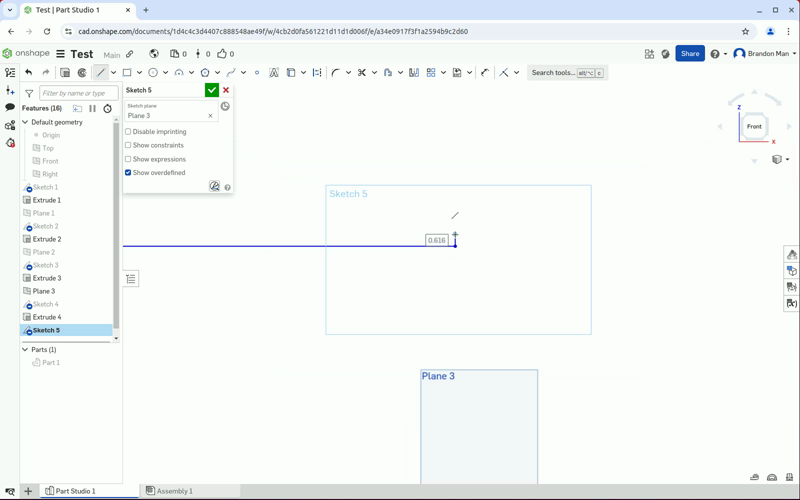
scroll(-6)
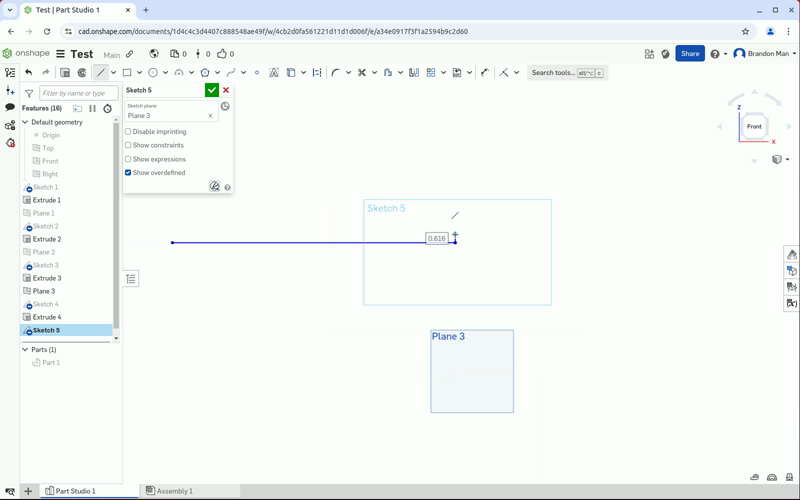
scroll(-6)
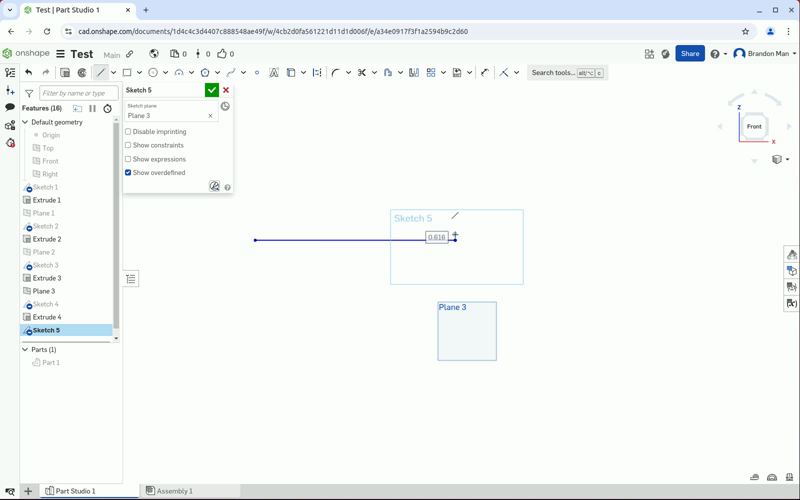
scroll(-6)
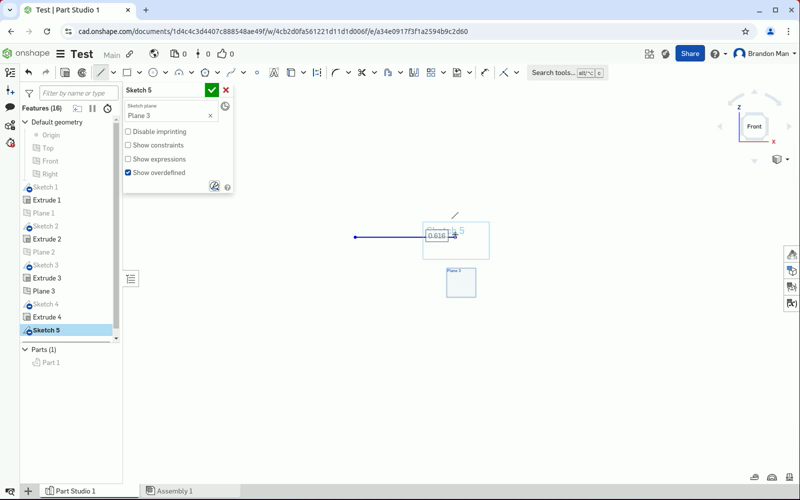
key_up(shift)
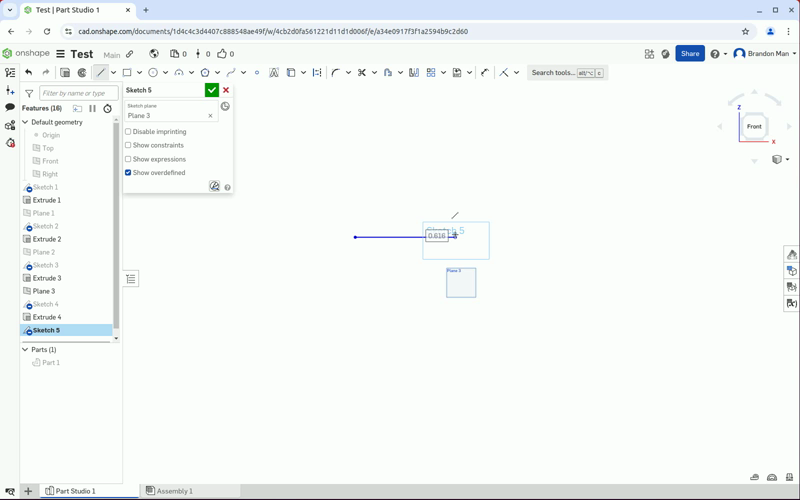
key_down(shift)
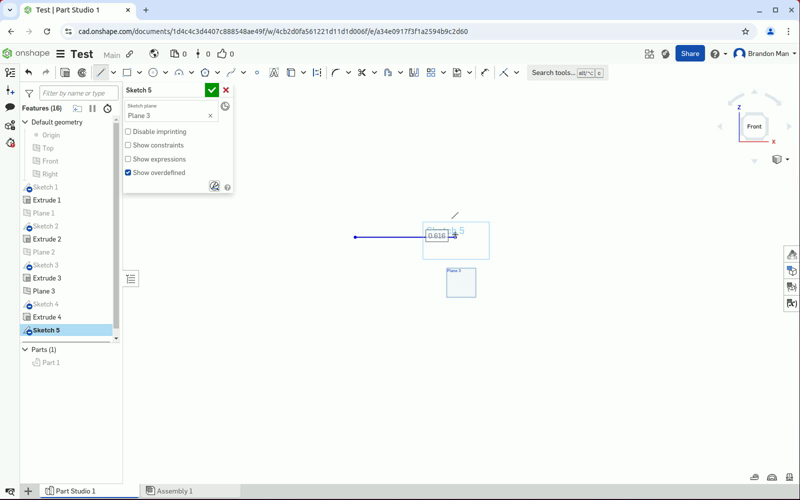
mouse_move(355, 234)
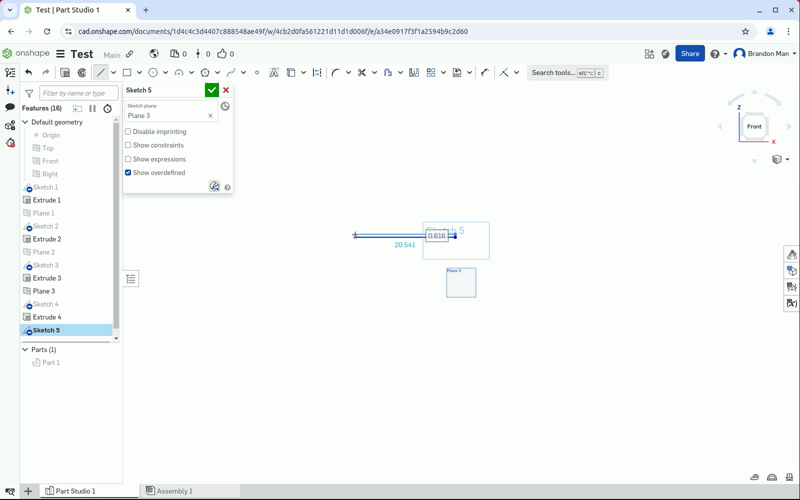
scroll(6)
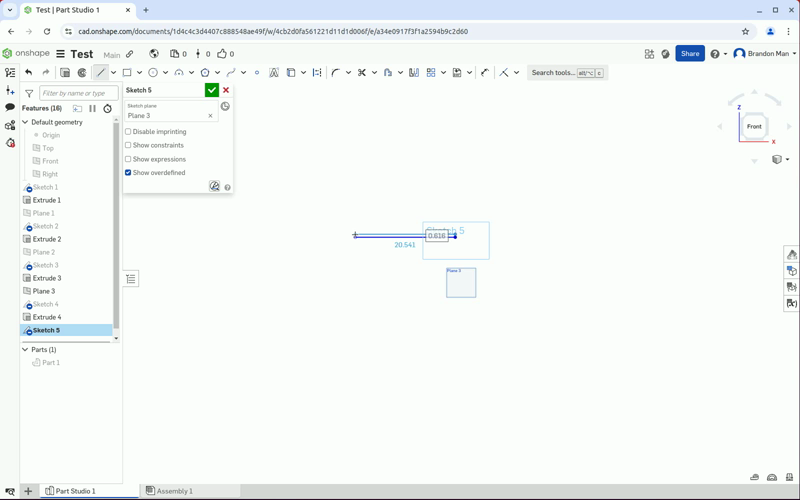
scroll(6)
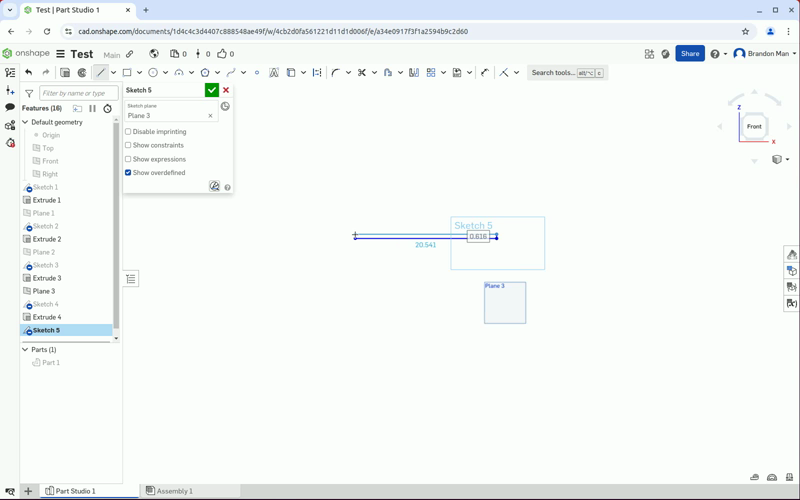
scroll(6)
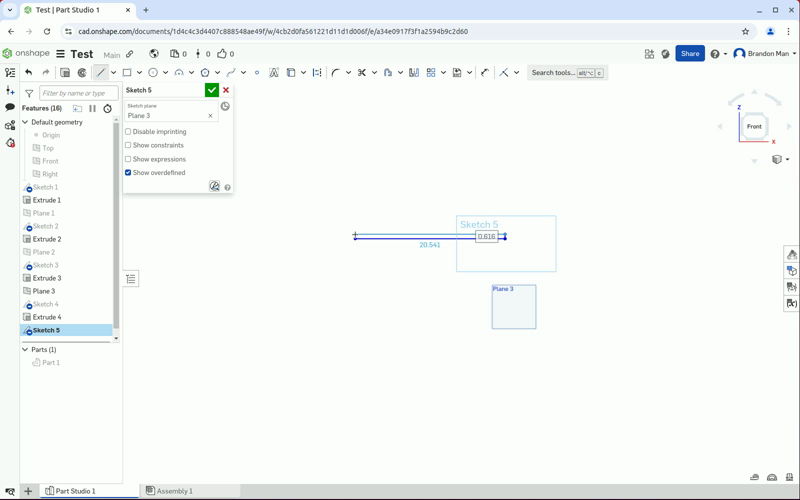
scroll(6)
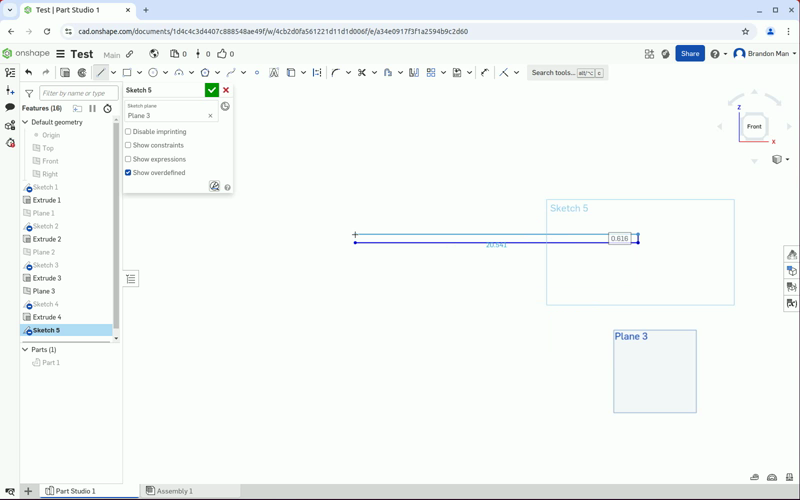
scroll(6)
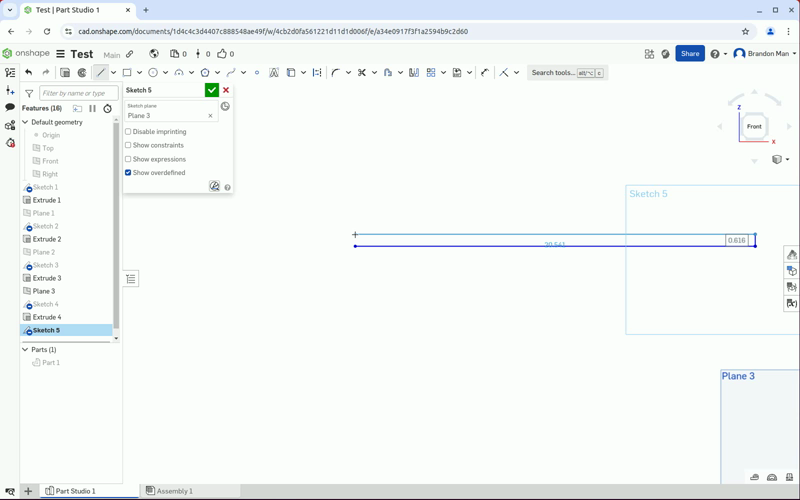
scroll(6)
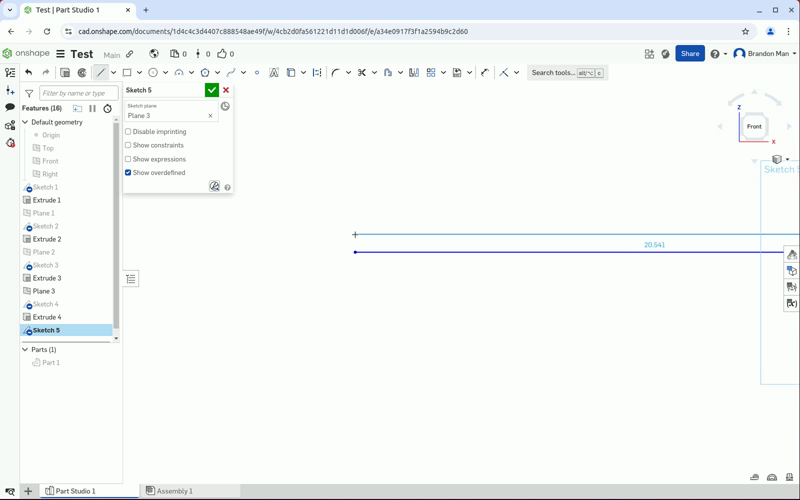
scroll(6)
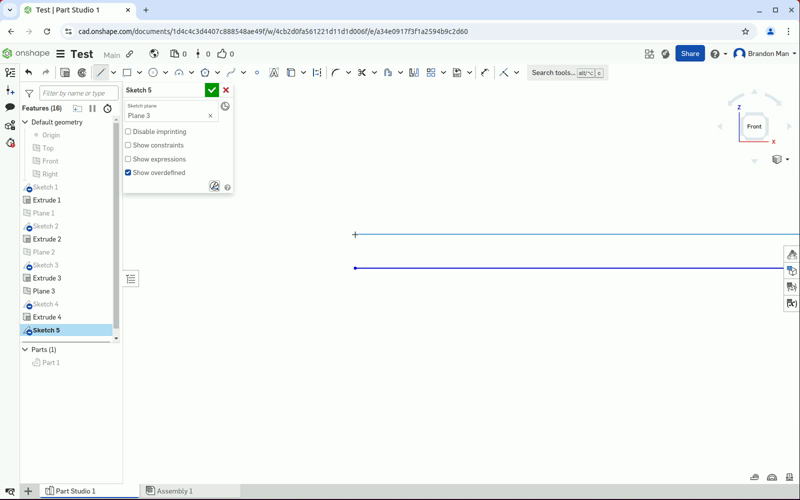
click(355, 234)
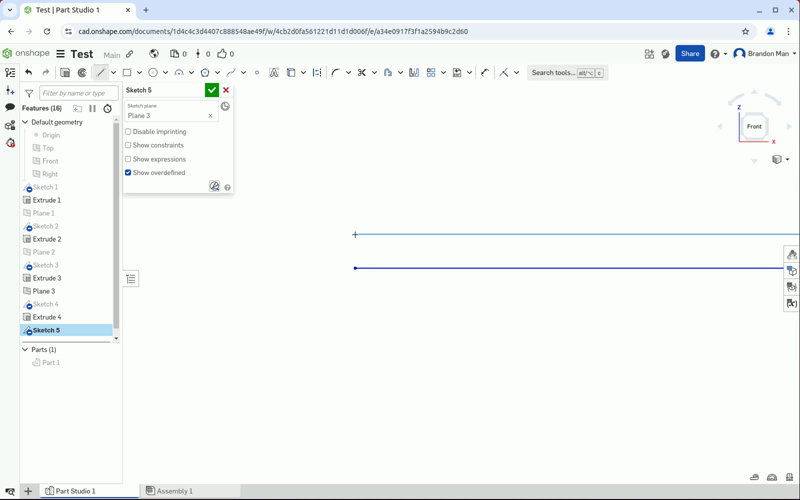
scroll(-6)
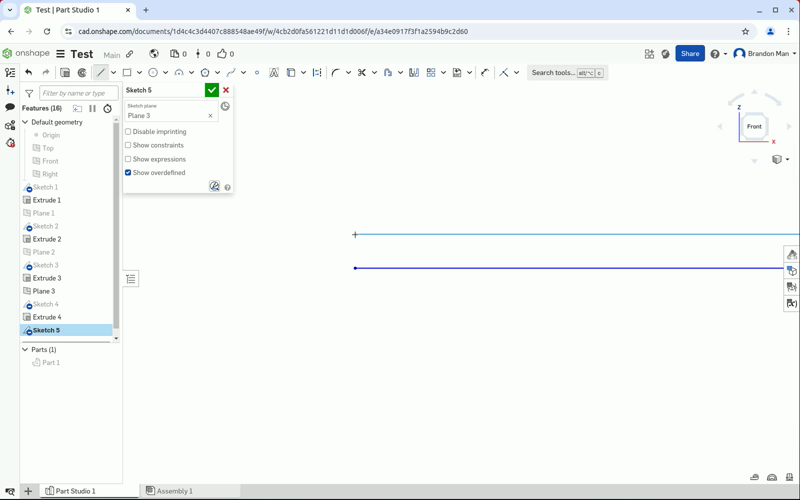
scroll(-6)
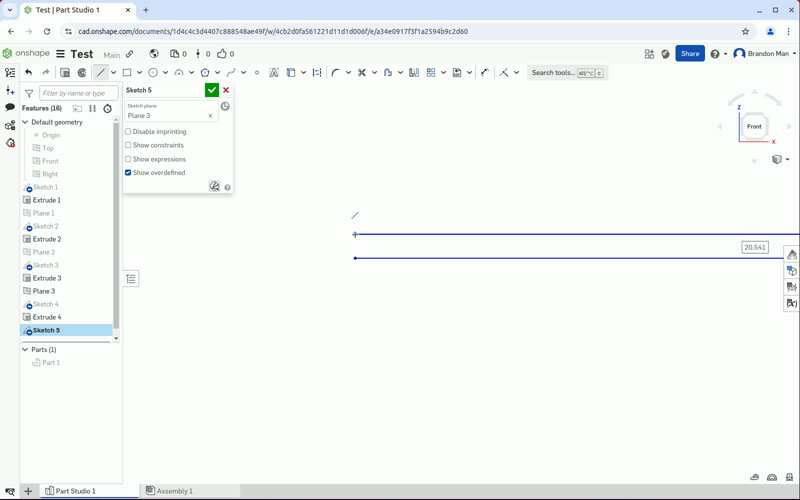
scroll(-6)
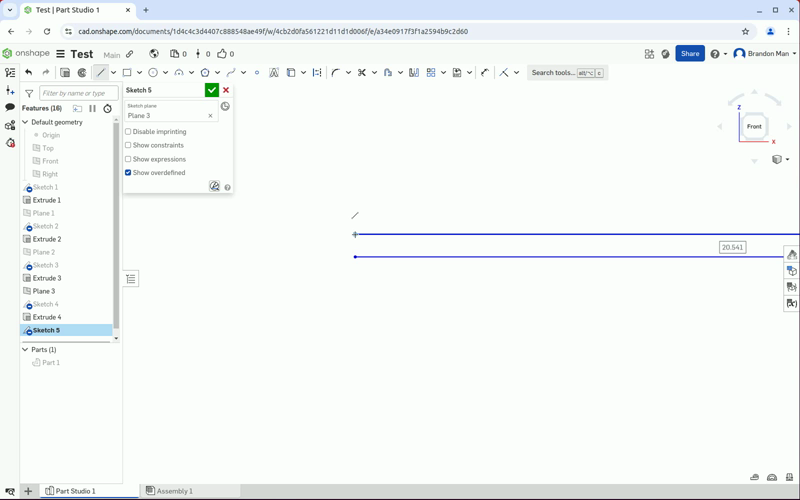
scroll(-6)
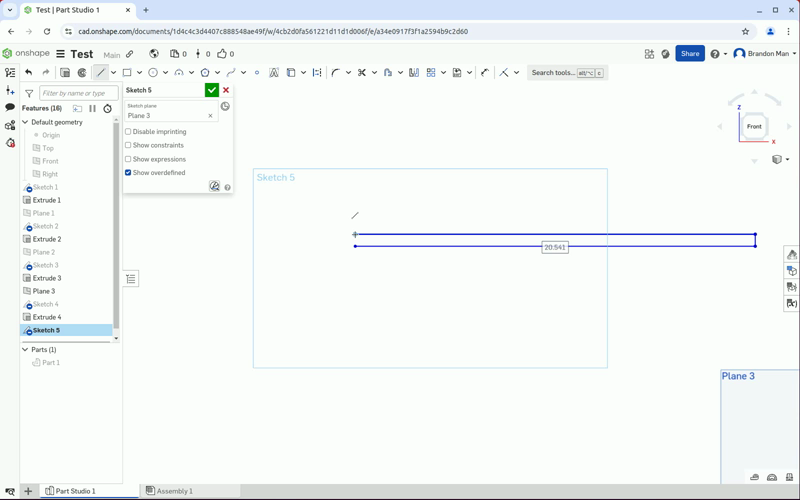
scroll(-6)
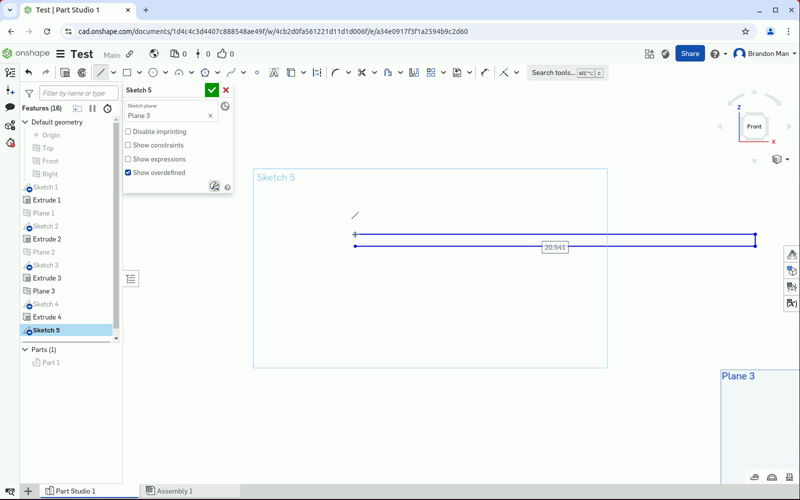
scroll(-6)
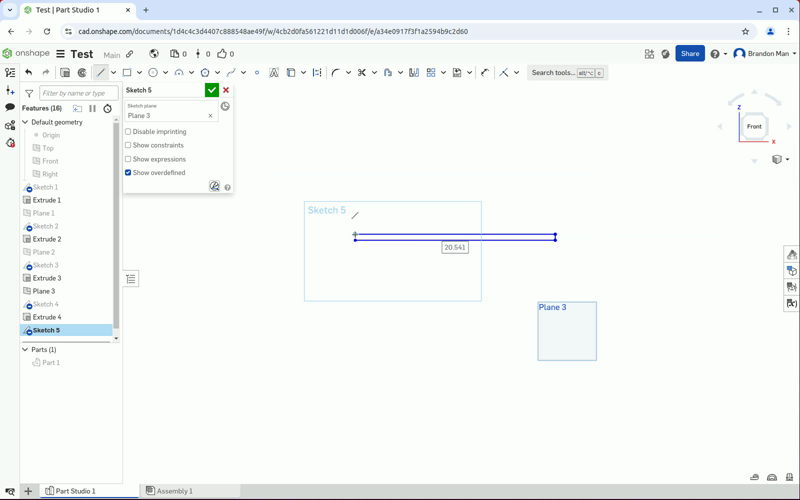
scroll(-6)
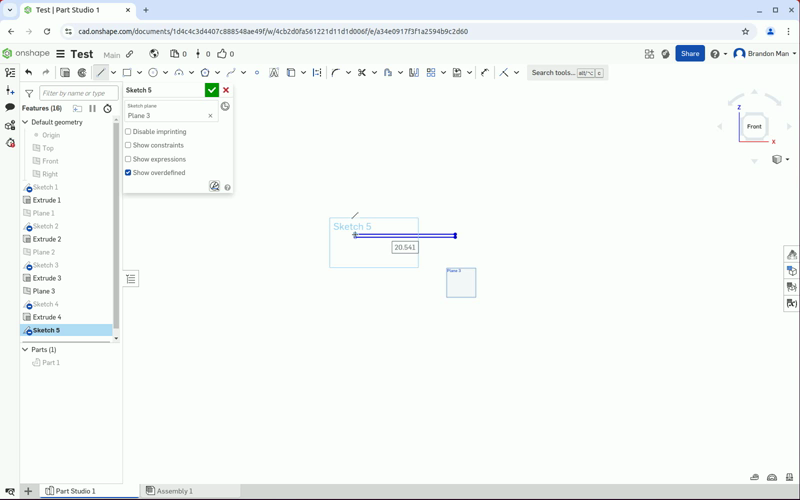
key_up(shift)
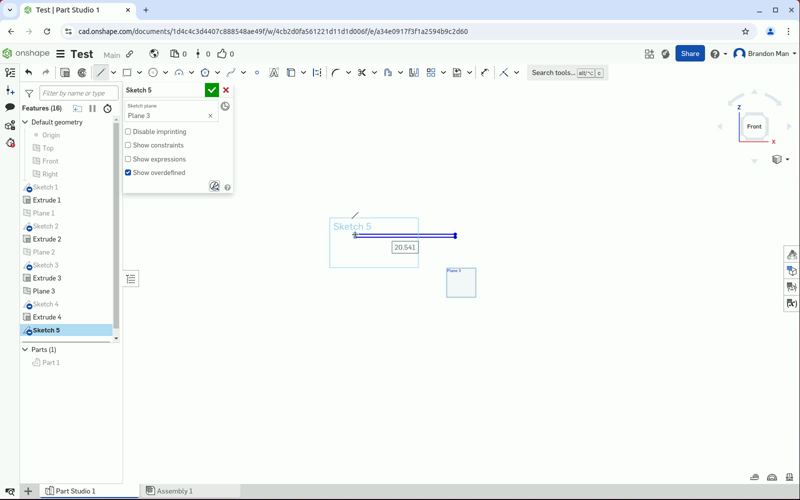
mouse_move(385, 234)
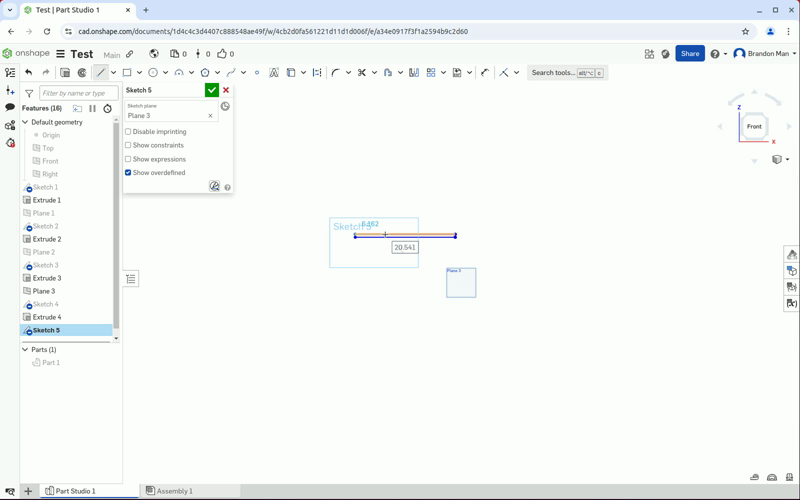
key_down(shift)
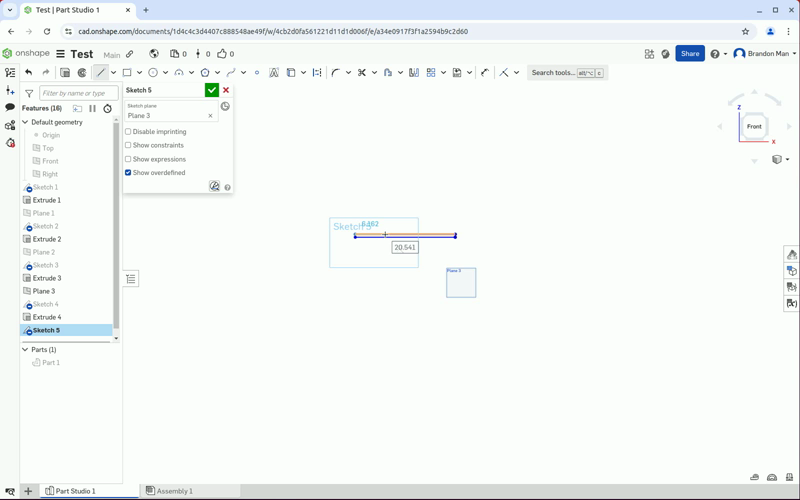
mouse_move(355, 237)
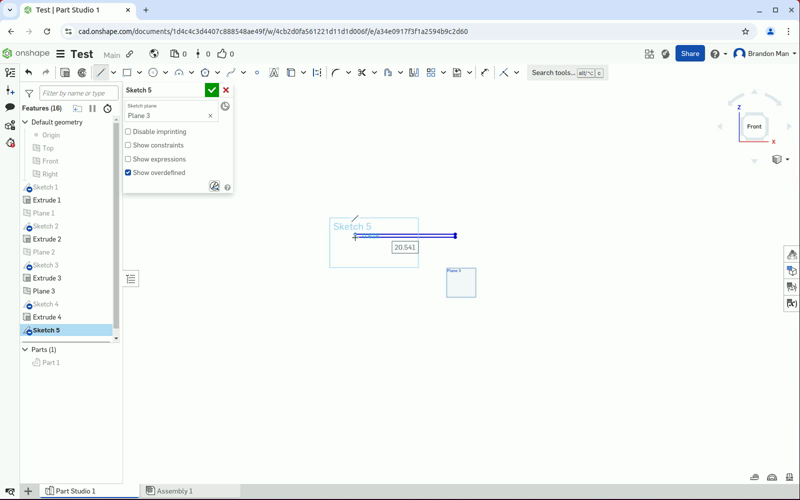
scroll(6)
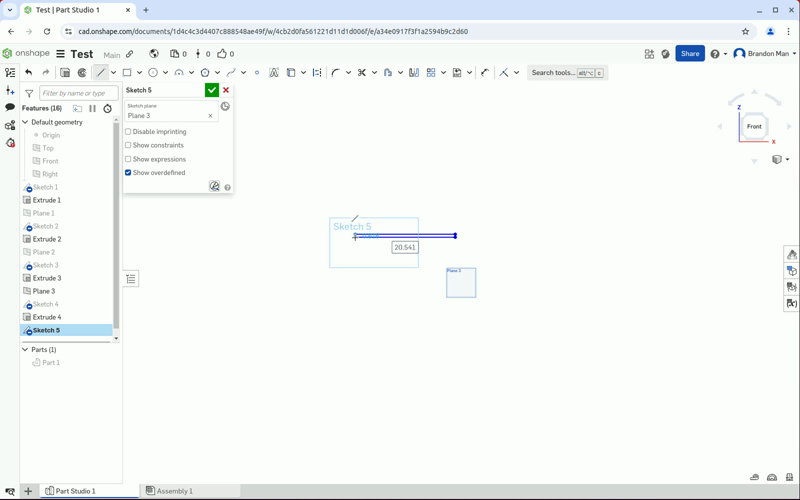
scroll(6)
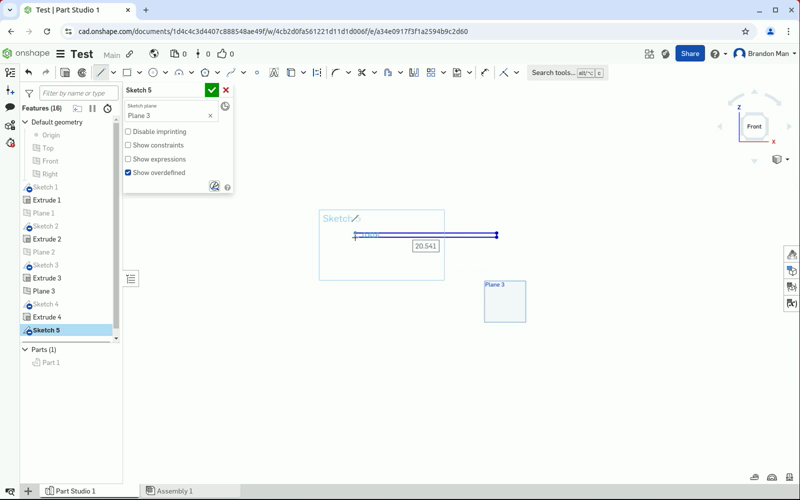
scroll(6)
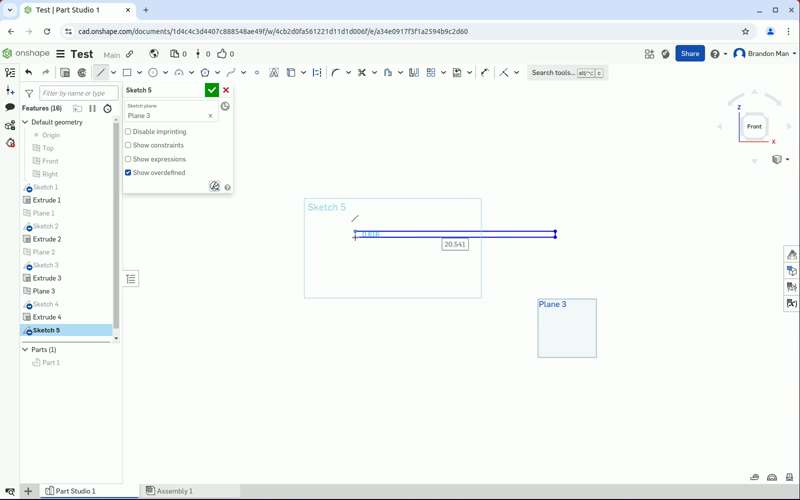
scroll(6)
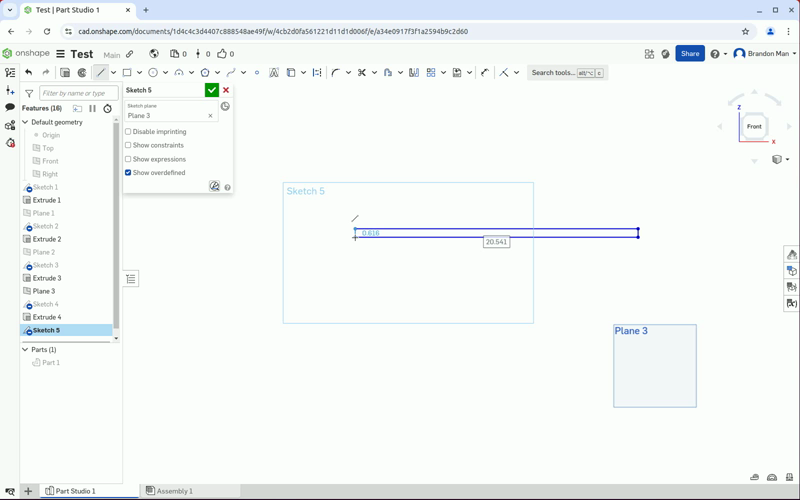
scroll(6)
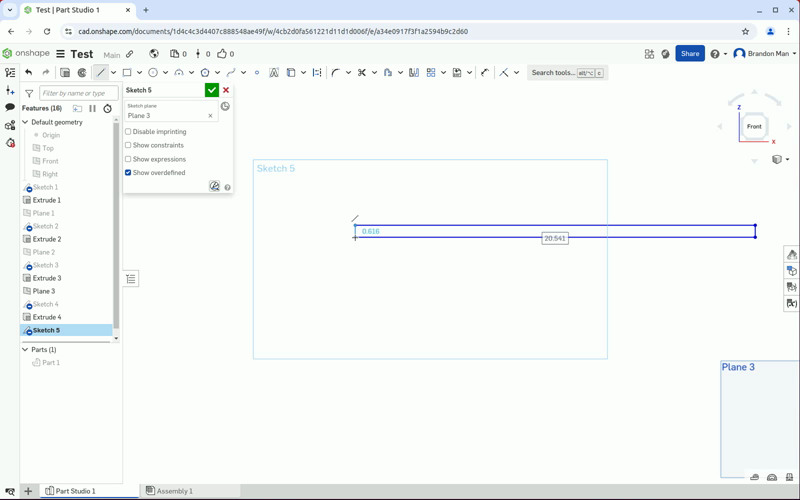
scroll(6)
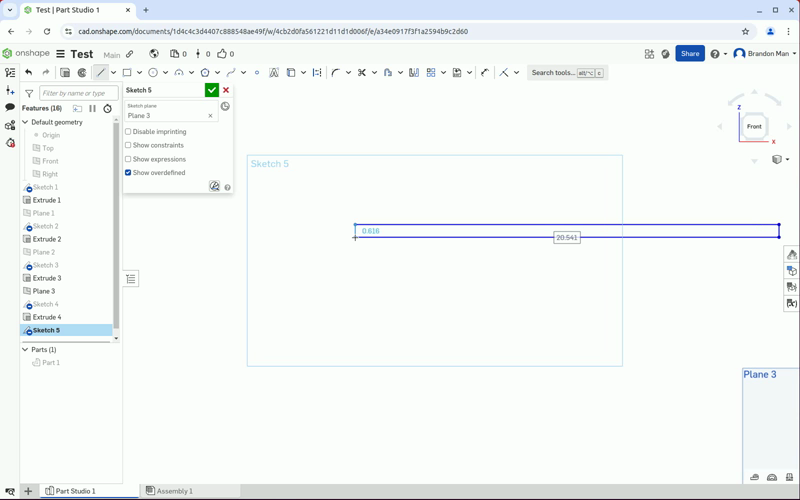
scroll(6)
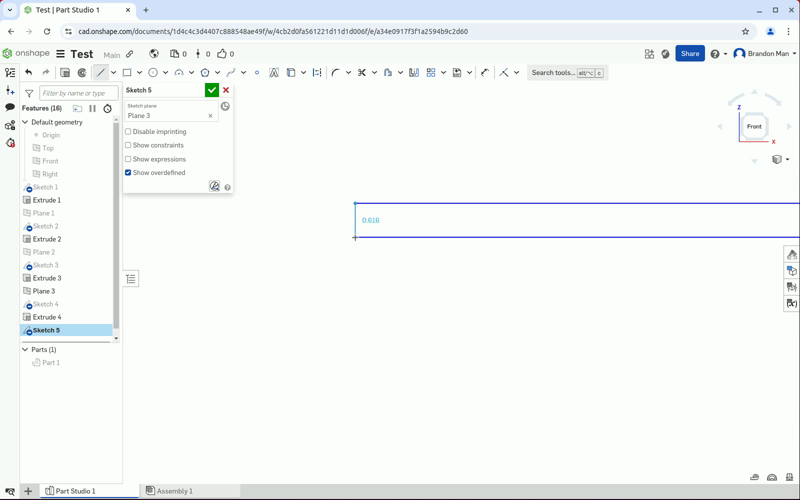
key_up(shift)
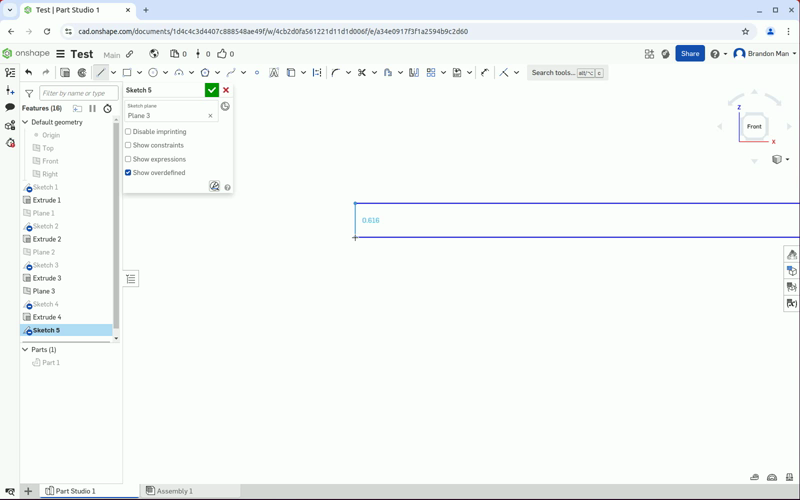
click(355, 237)
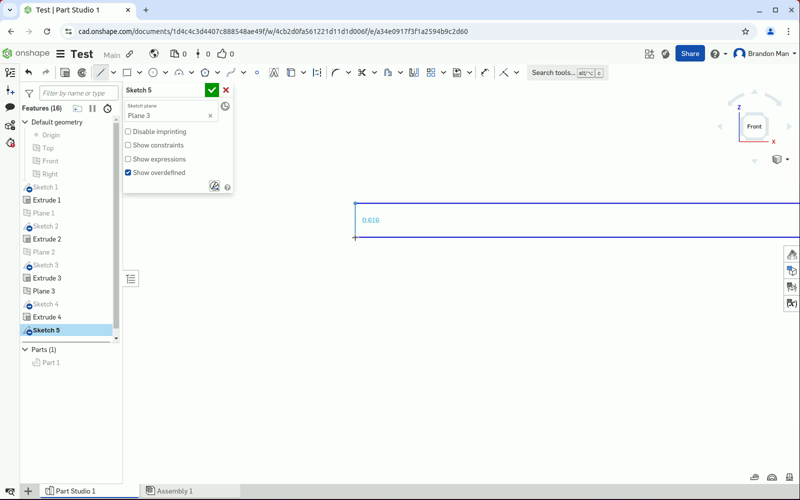
scroll(-6)
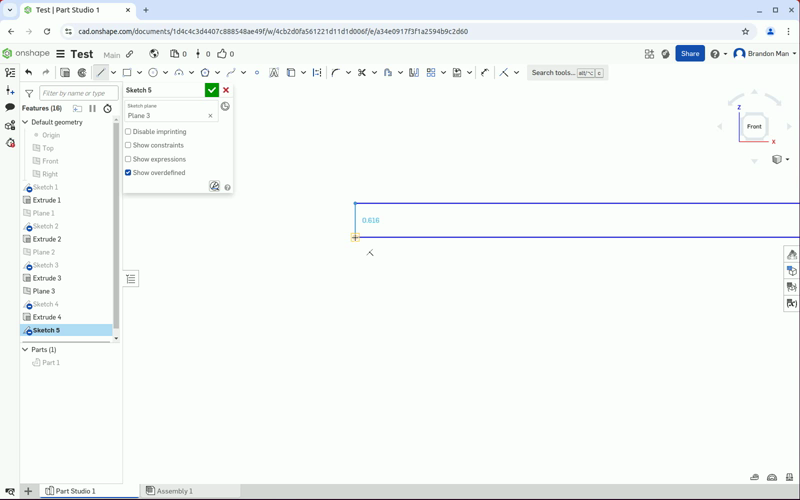
scroll(-6)
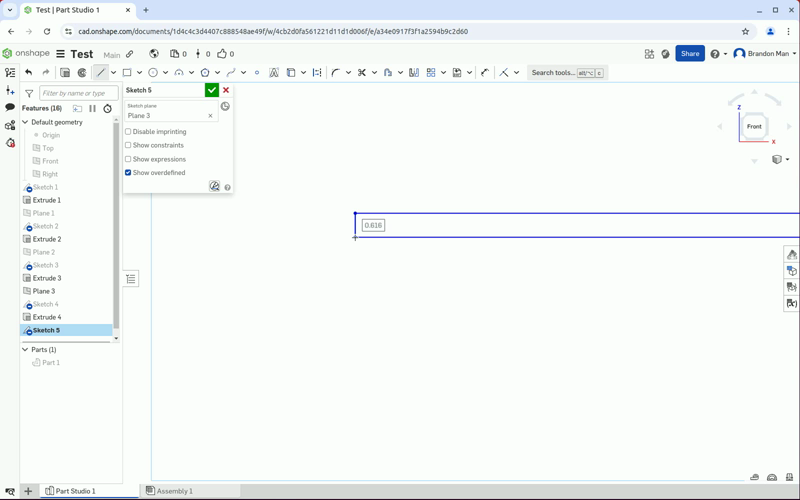
scroll(-6)
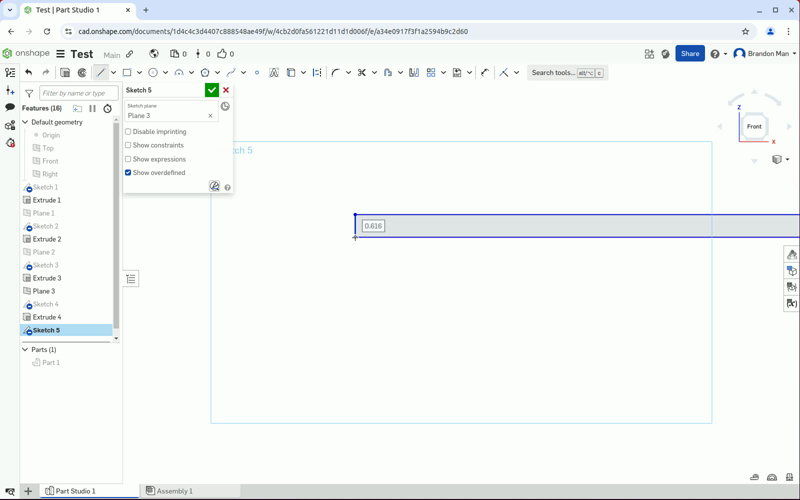
scroll(-6)
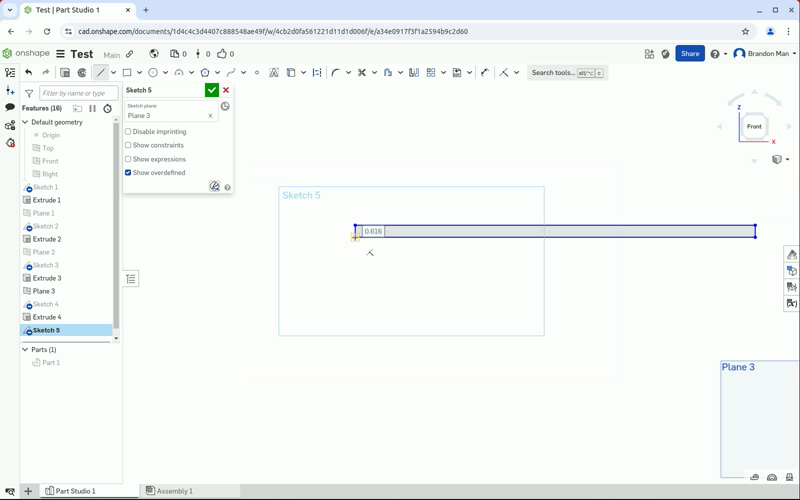
scroll(-6)
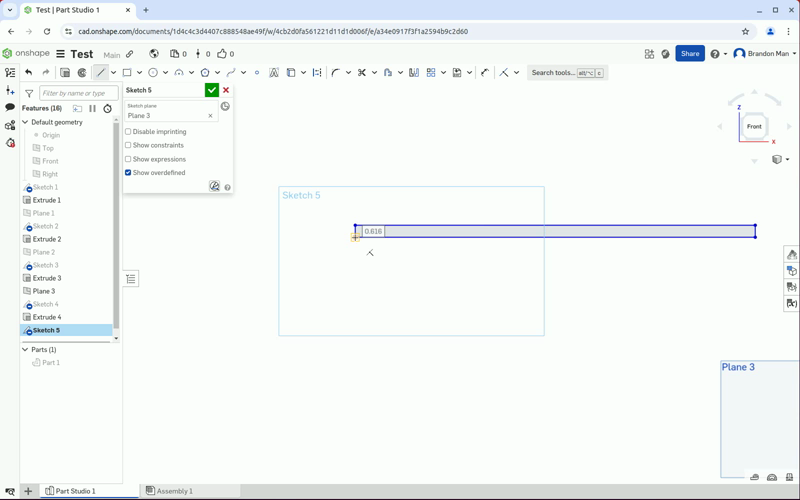
scroll(-6)
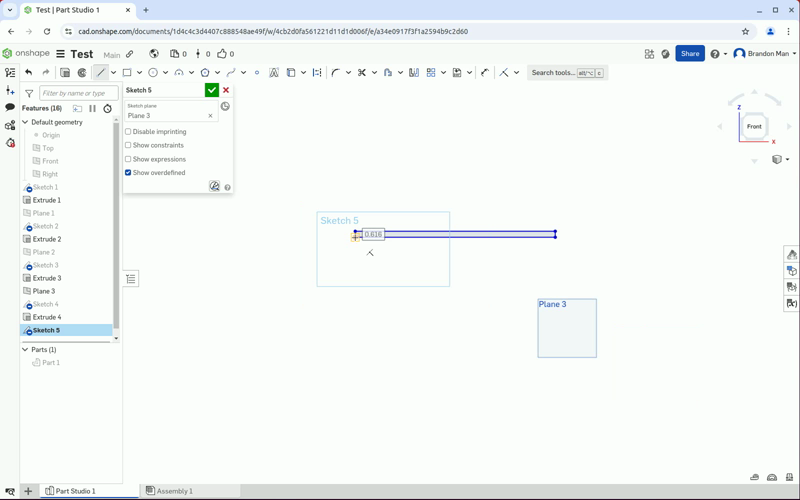
scroll(-6)
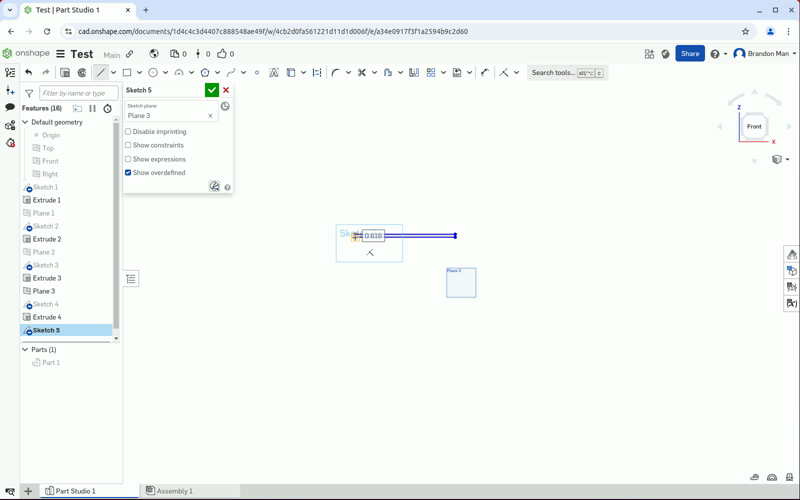
key(esc)
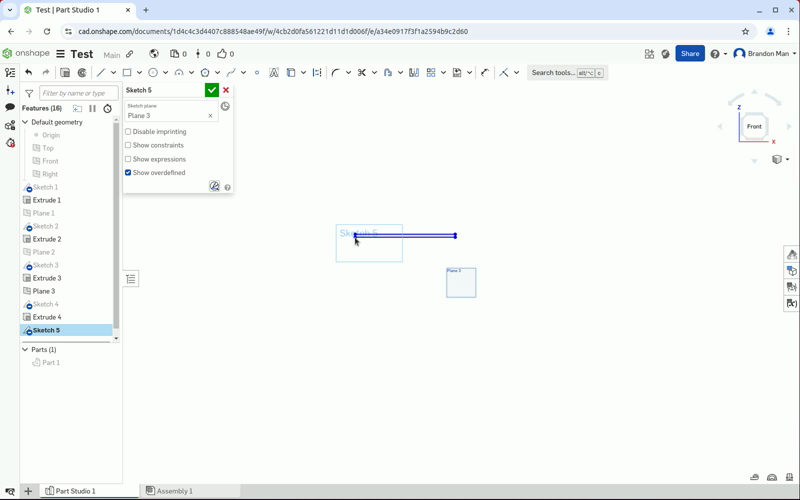
mouse_move(389, 235)
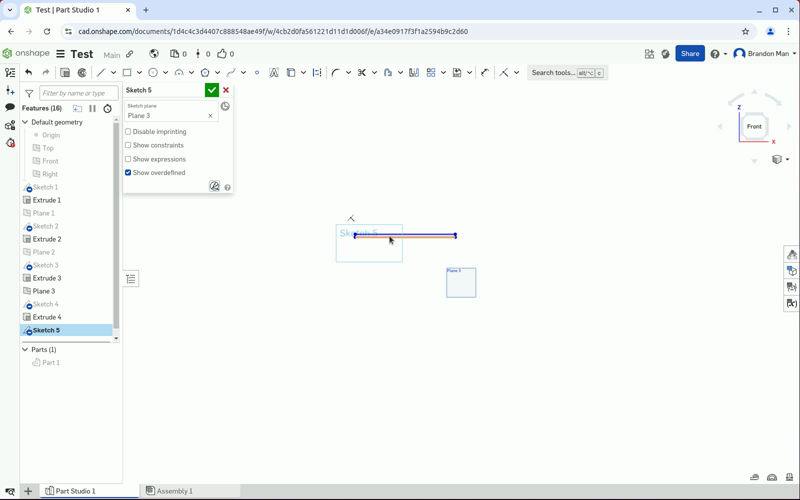
scroll(6)
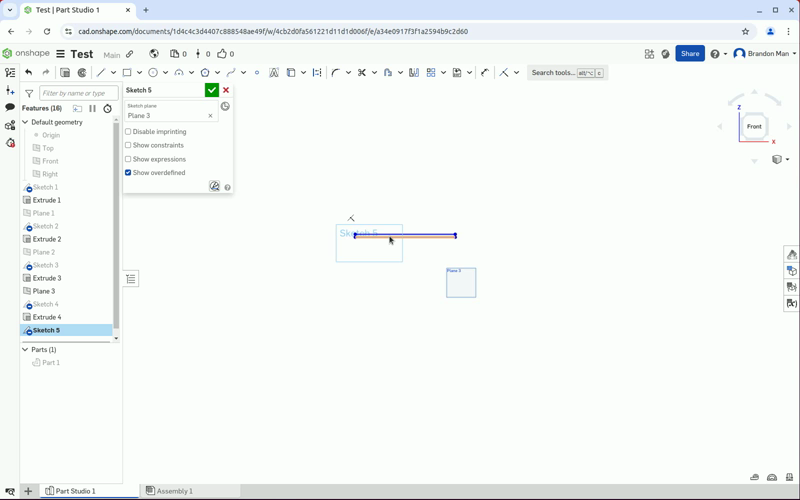
scroll(6)
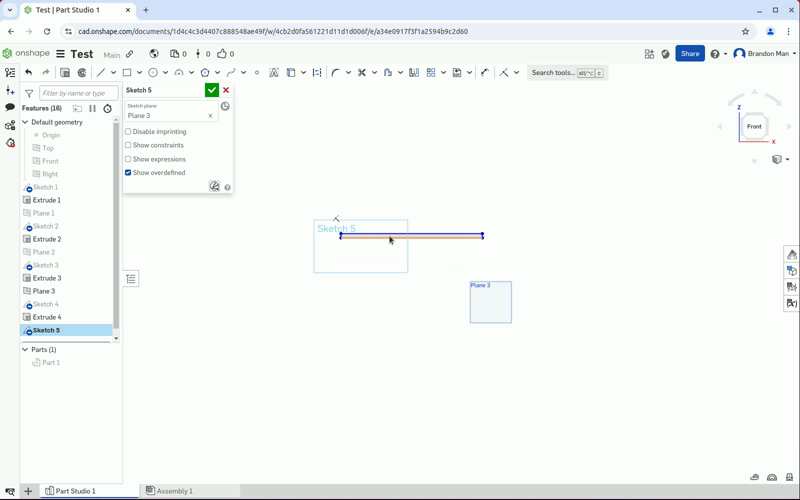
scroll(6)
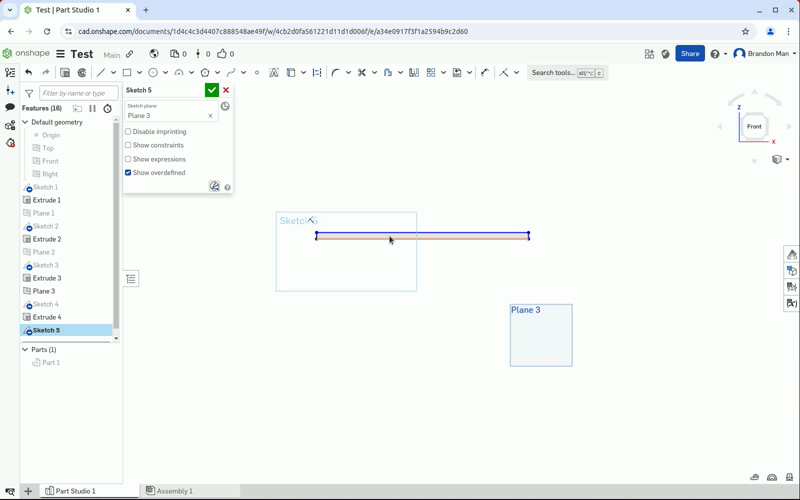
scroll(6)
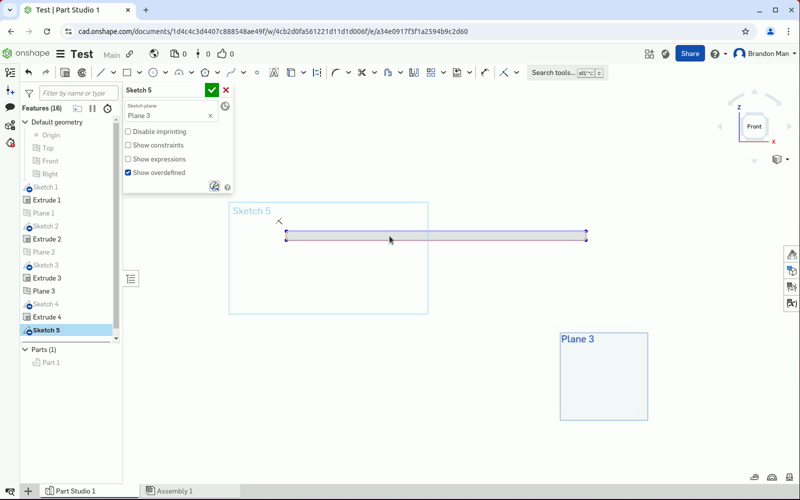
scroll(6)
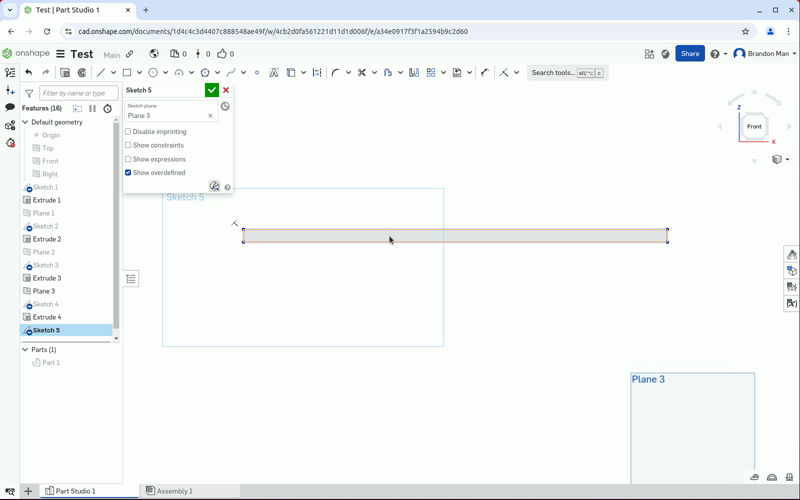
scroll(6)
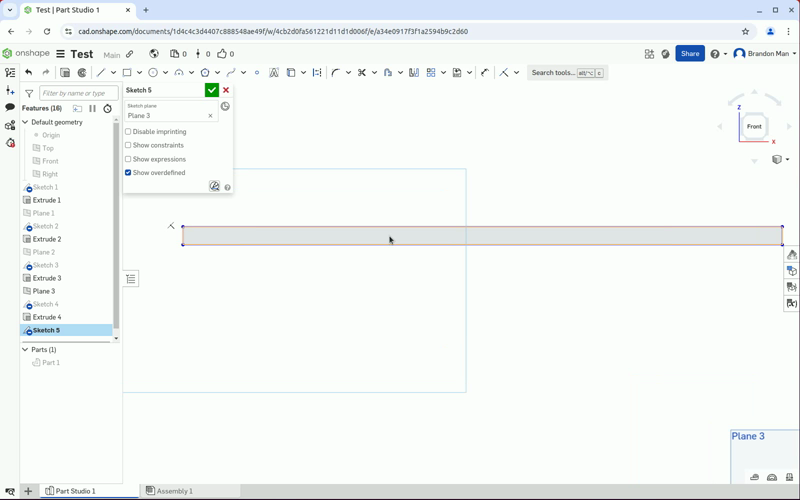
scroll(6)
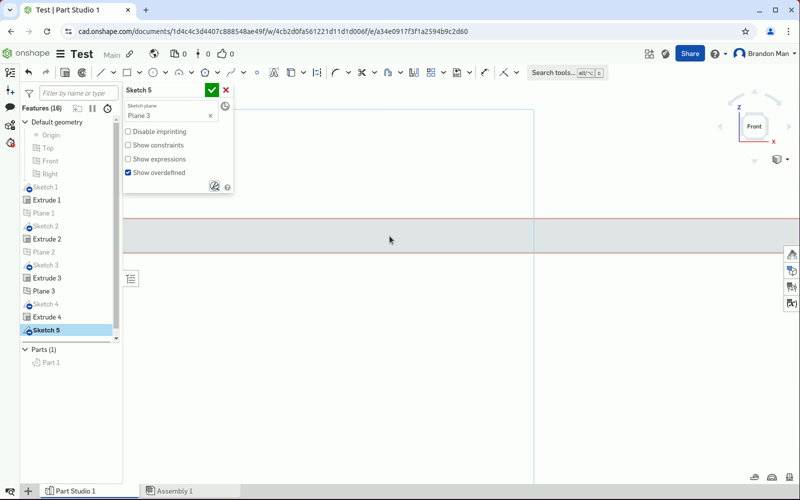
click(389, 235)
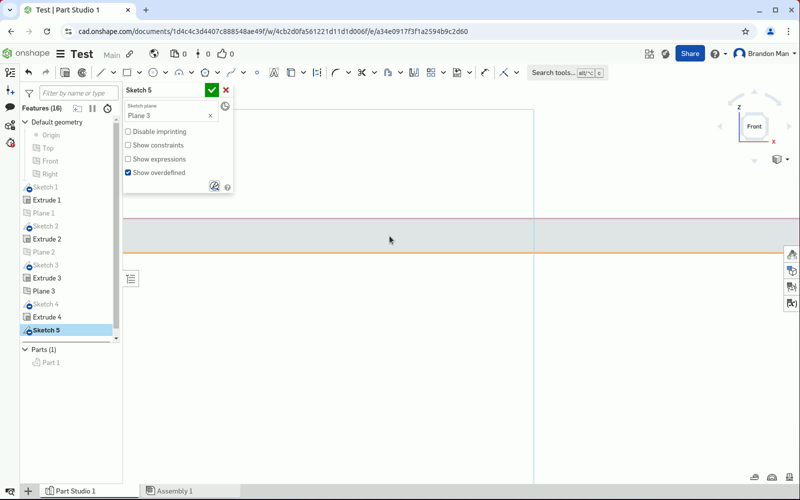
scroll(-6)
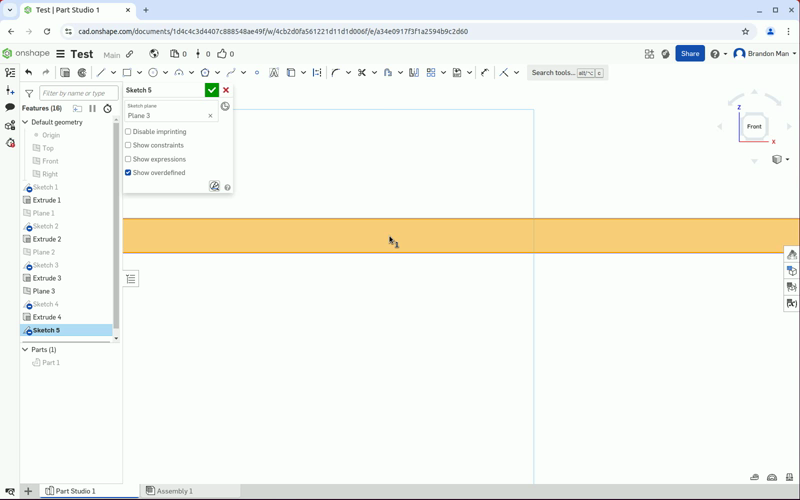
scroll(-6)
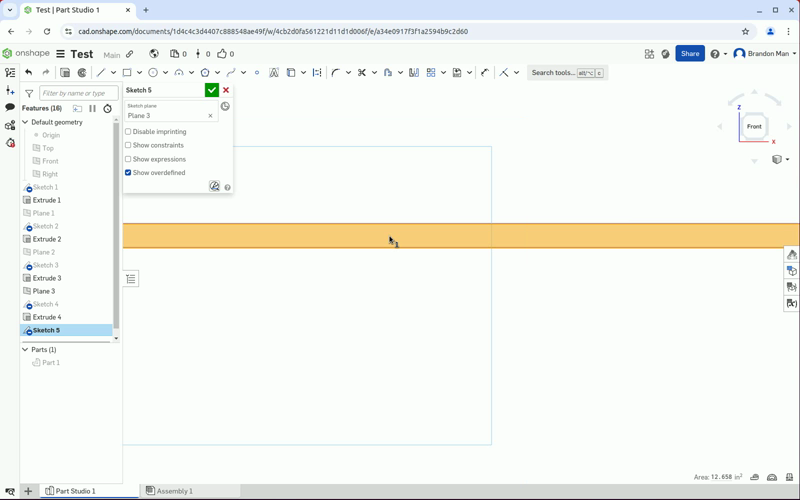
scroll(-6)
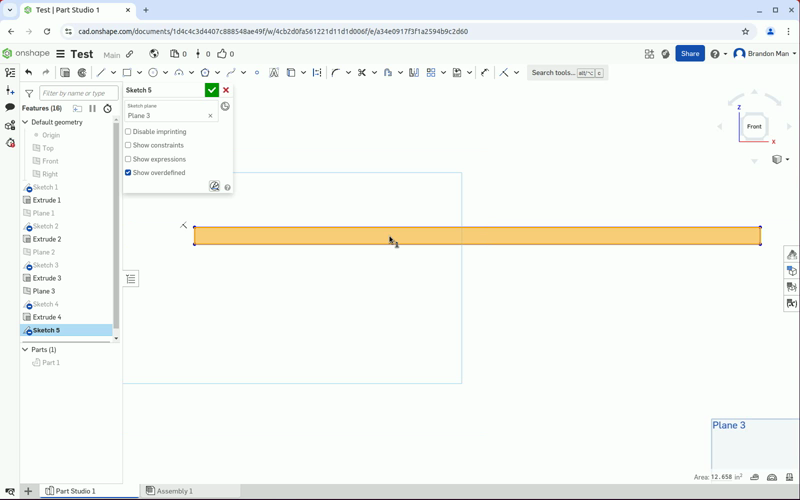
scroll(-6)
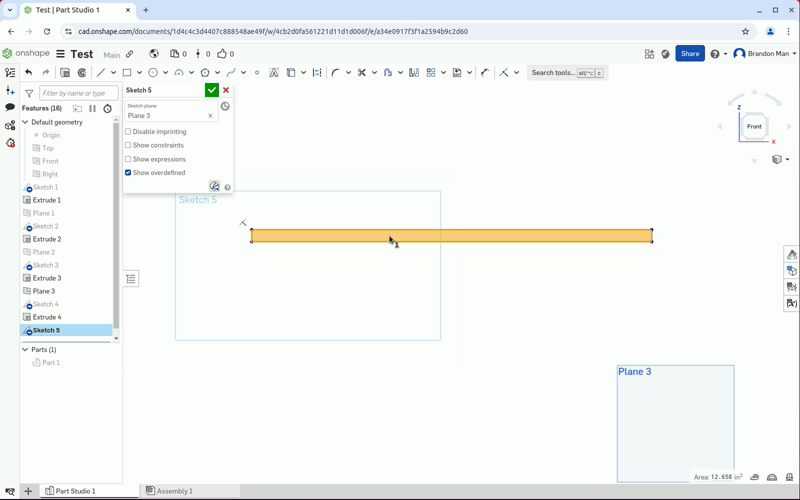
scroll(-6)
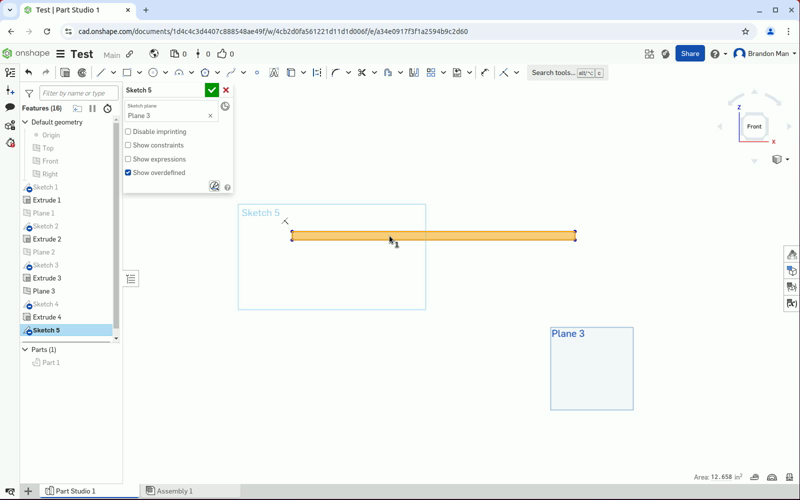
scroll(-6)
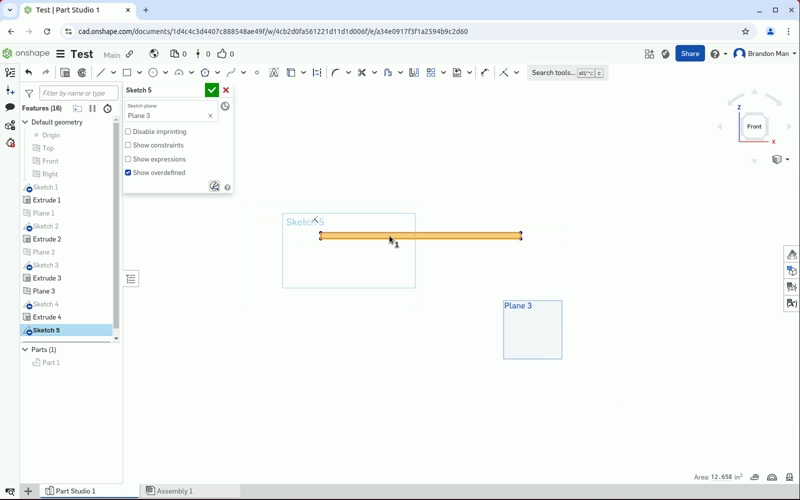
scroll(-6)
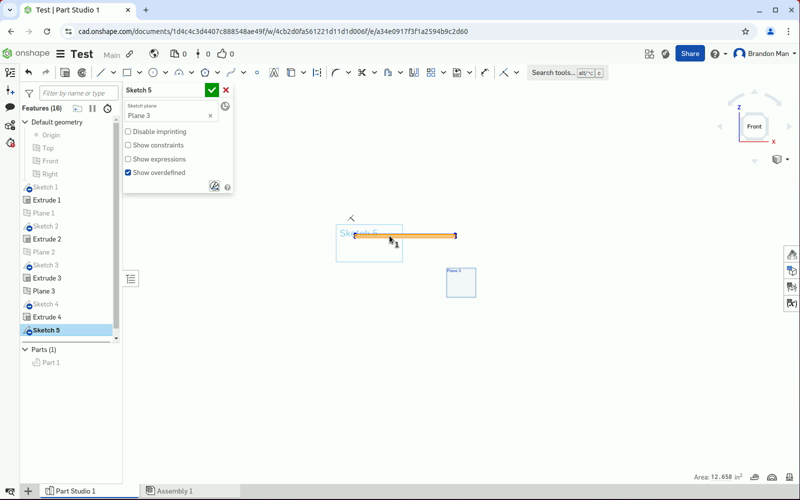
mouse_move(73, 352)
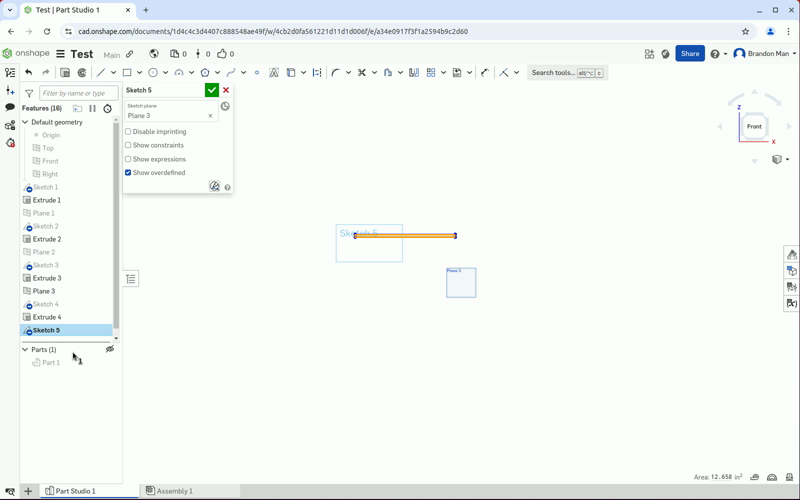
key(shift+y)
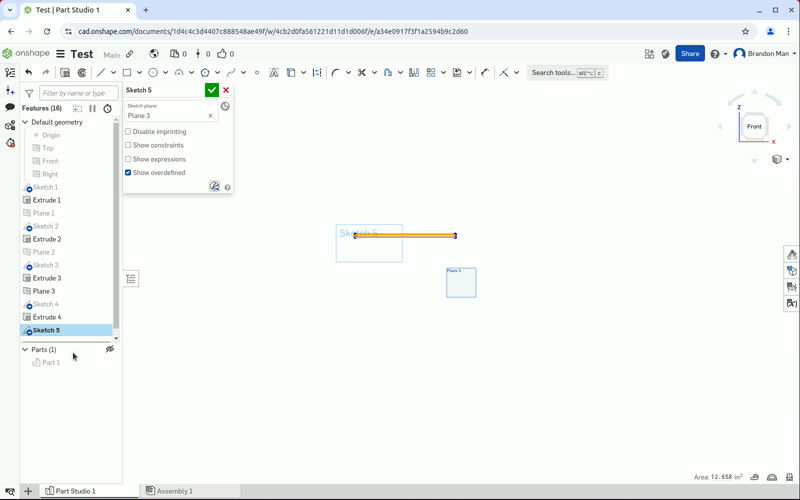
key(shift+e)
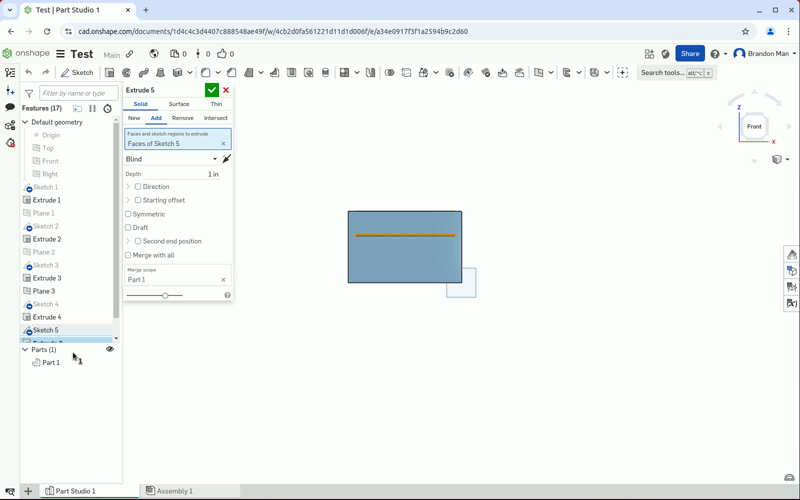
mouse_move(143, 106)
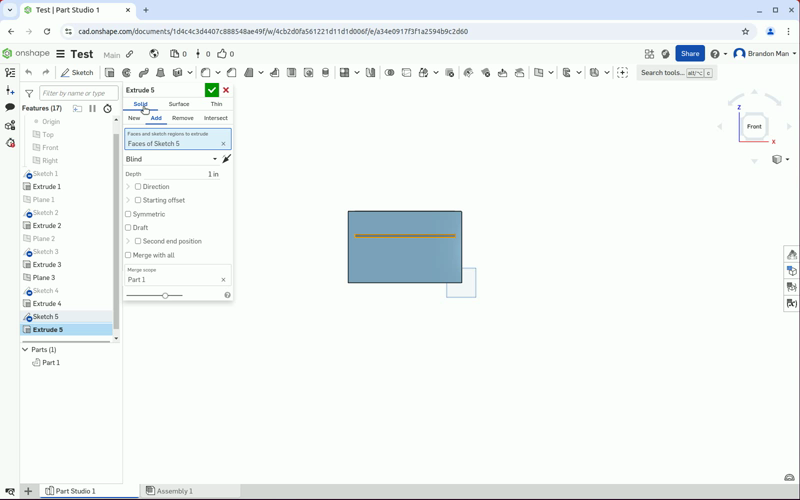
click(143, 106)
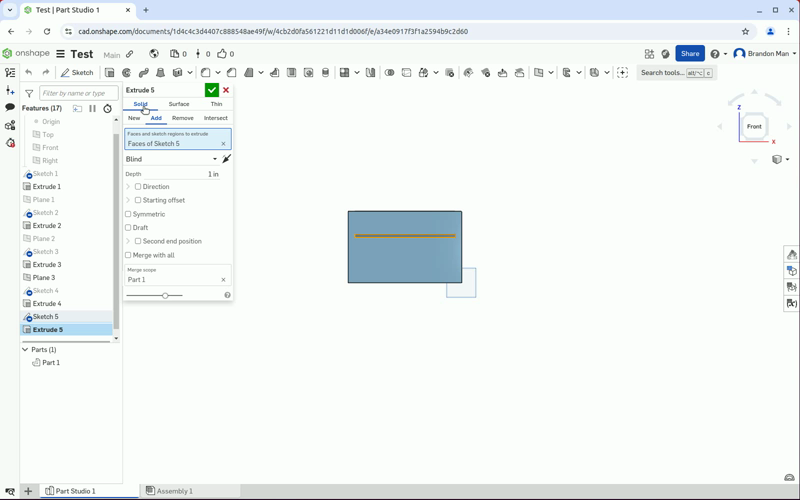
mouse_move(137, 120)
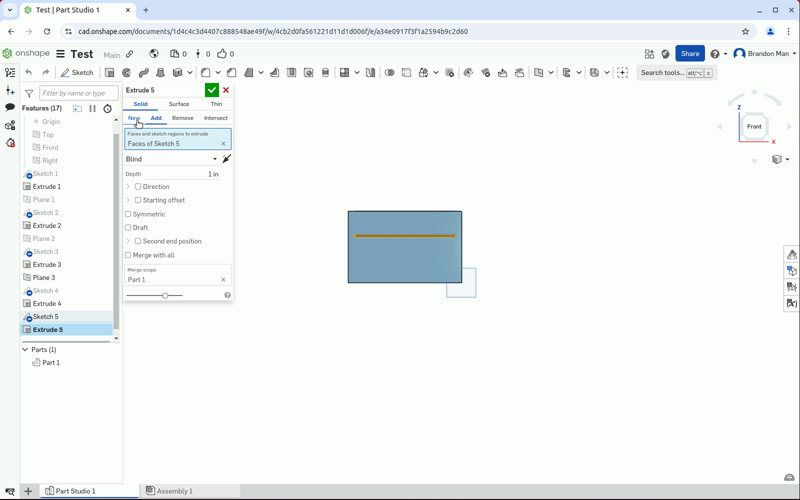
click(137, 120)
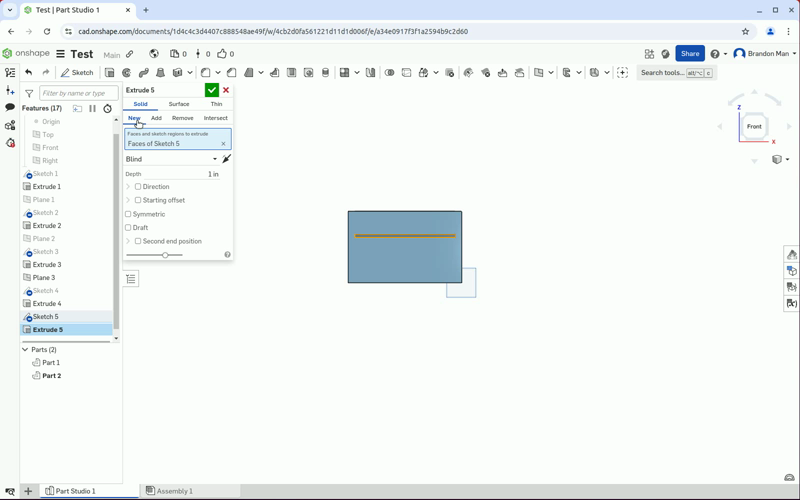
key(tab, 4)
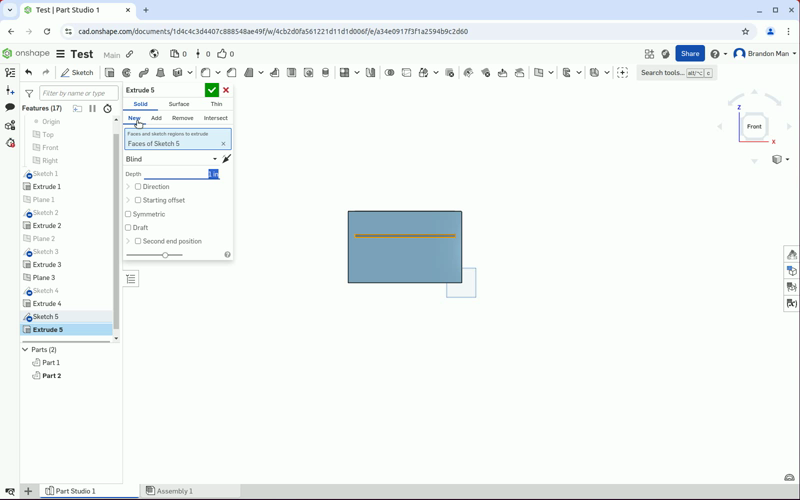
text(7.221)
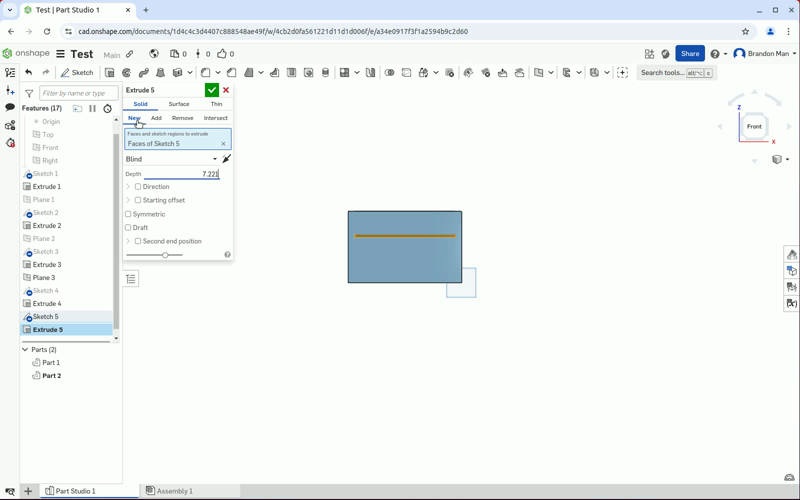
key(enter)
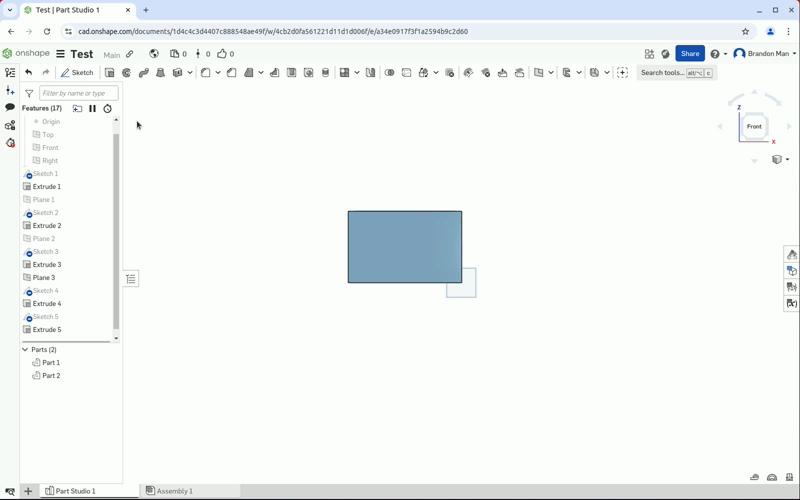
key(shift+h)
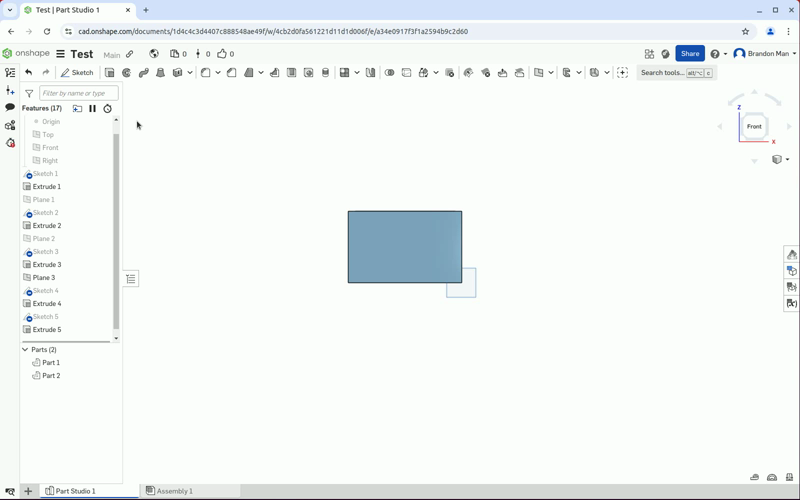
key(shift+h)
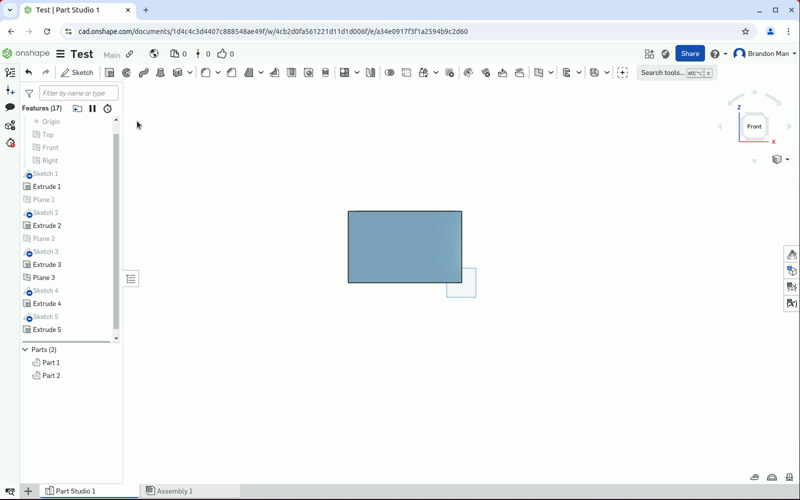
mouse_move(69, 176)
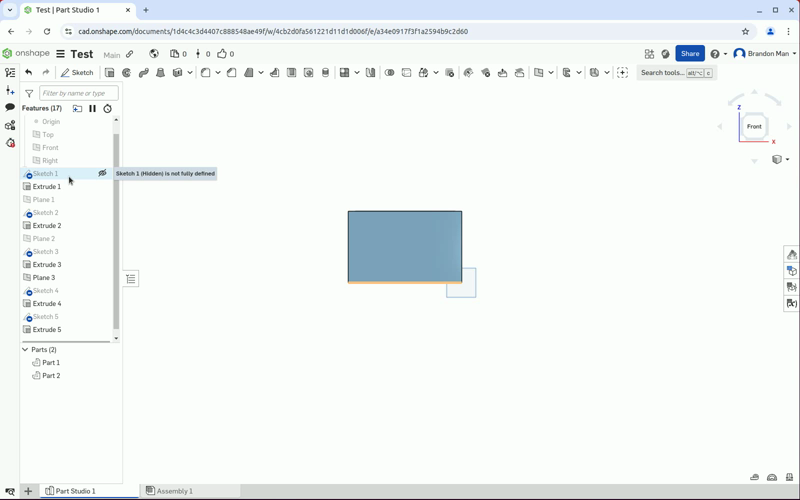
click(69, 176)
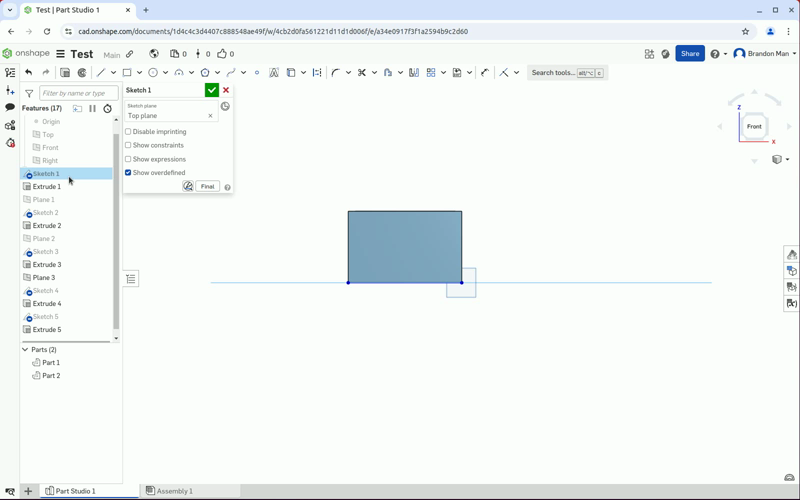
mouse_move(229, 92)
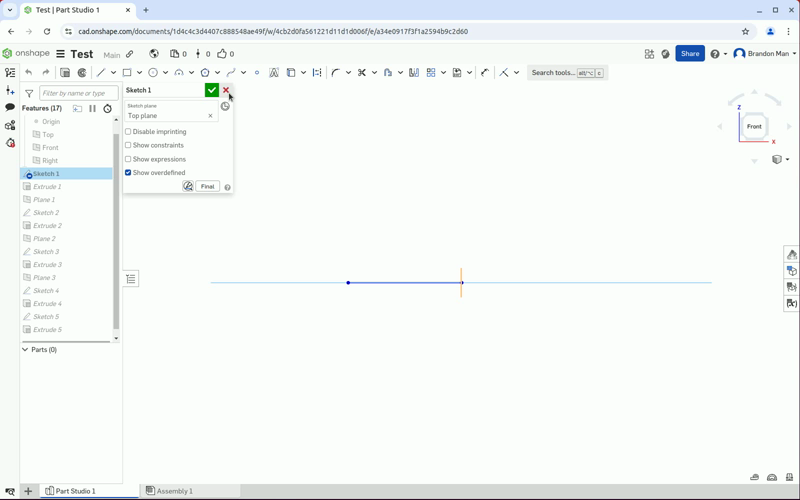
click(229, 92)
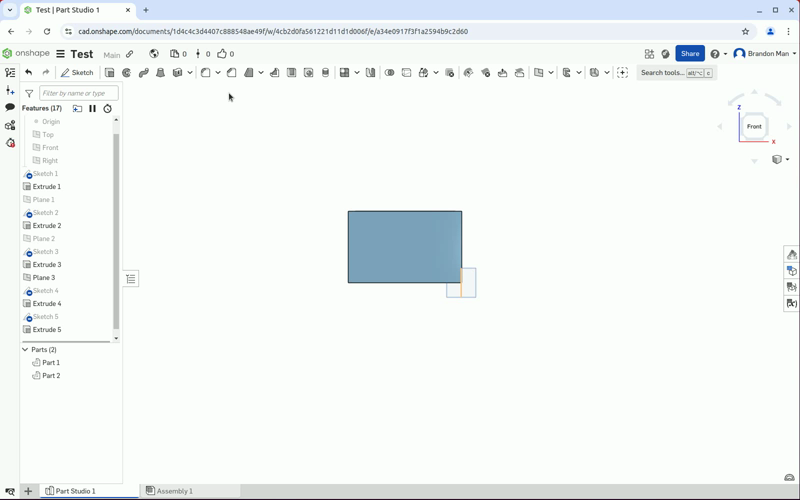
mouse_move(73, 352)
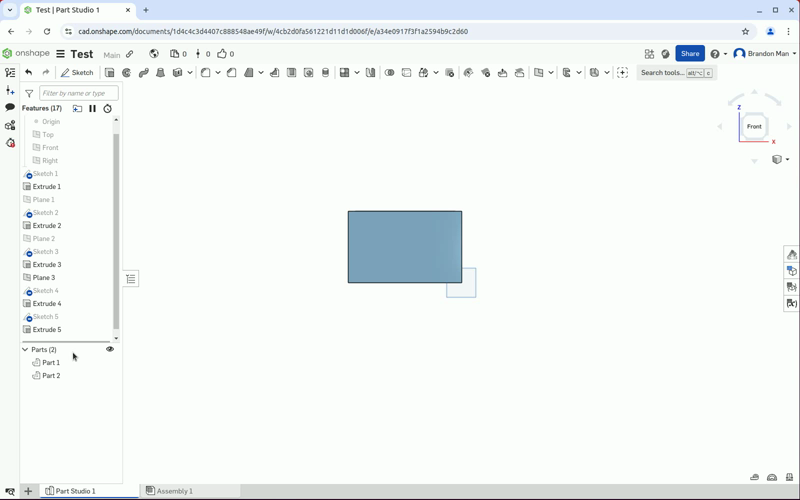
key(y)
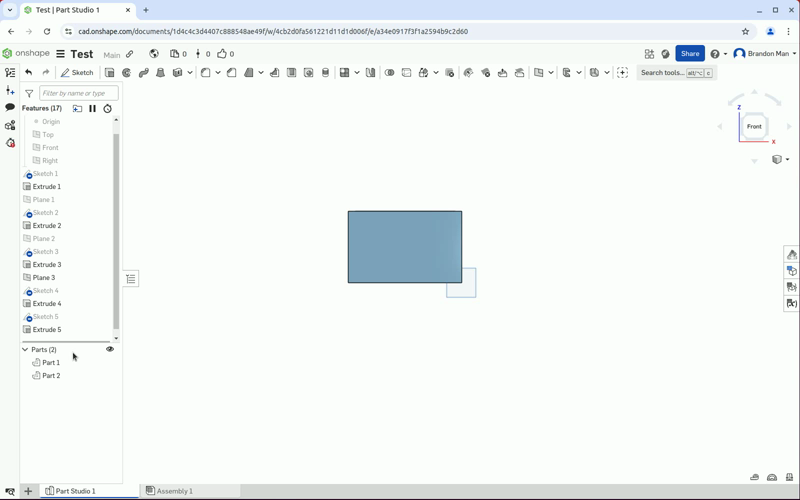
key(shift+p)
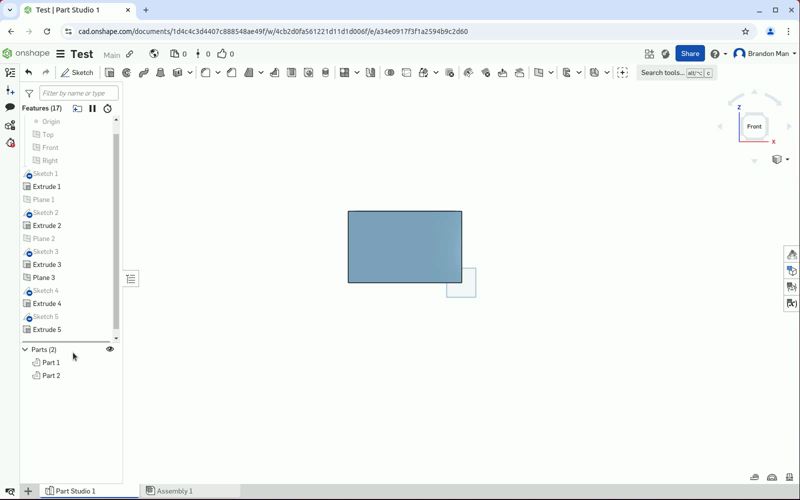
key(space)
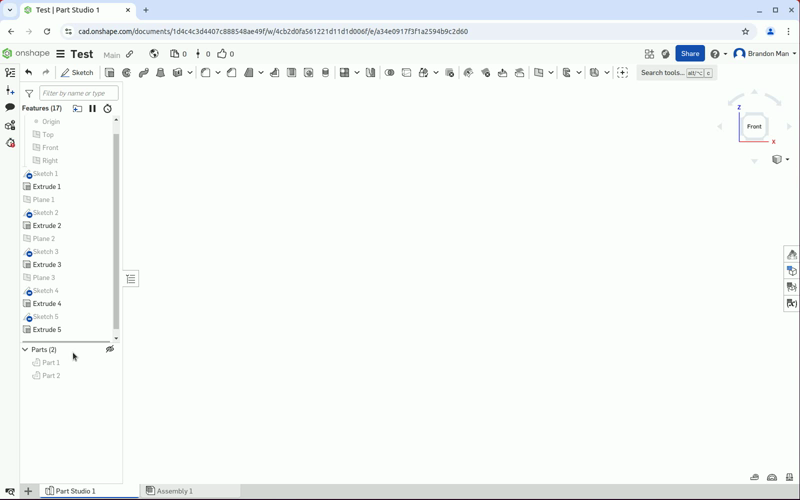
key_down(shift)
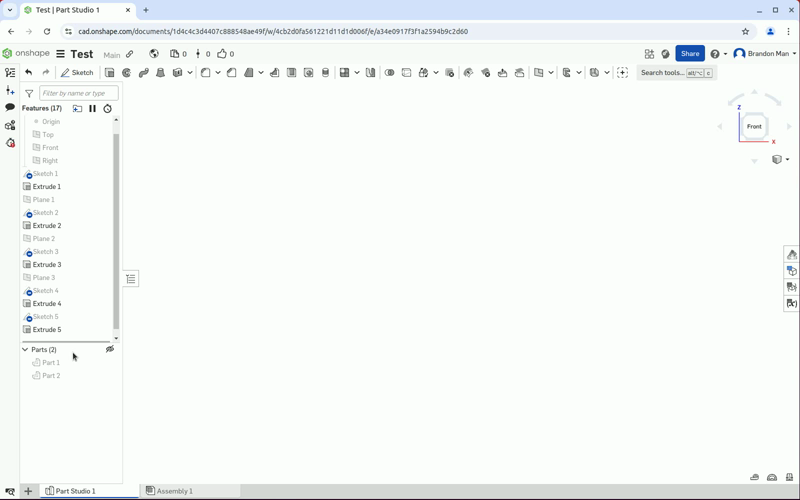
key(down)
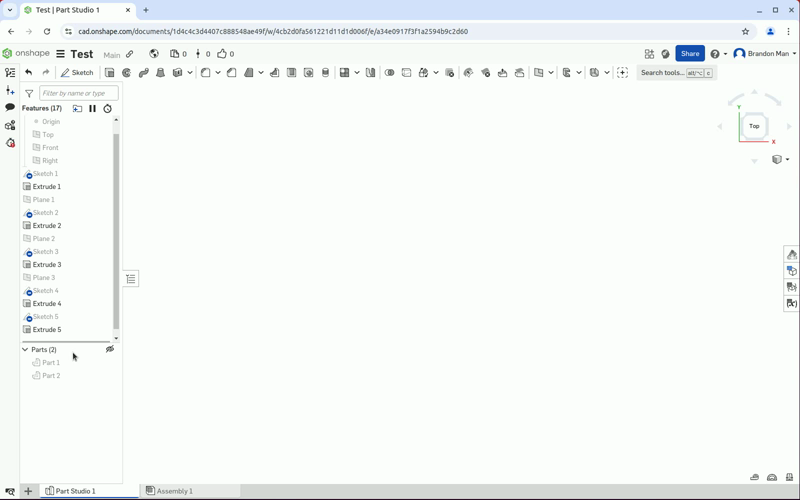
key_up(shift)
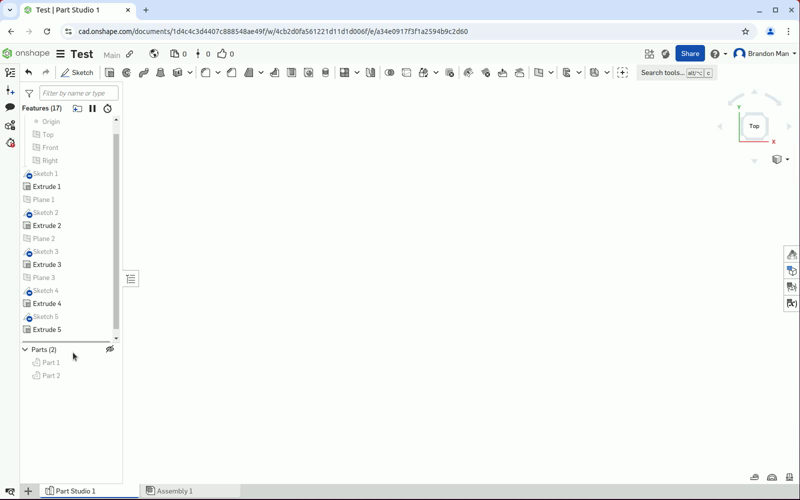
mouse_move(73, 352)
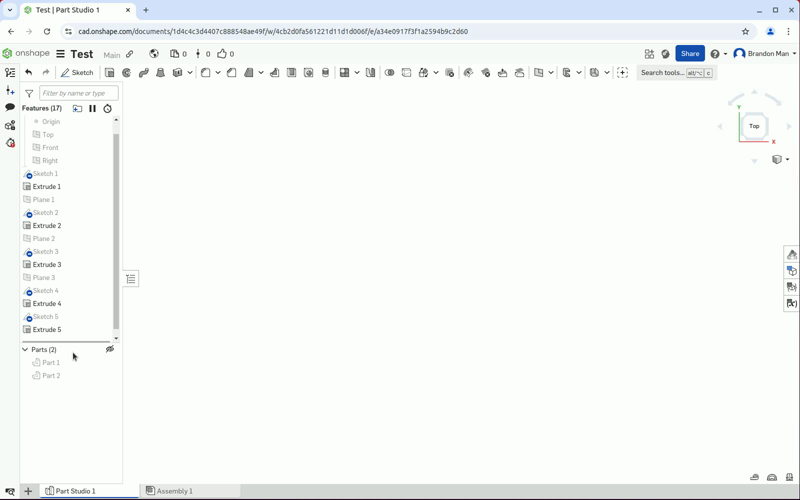
key(shift+y)
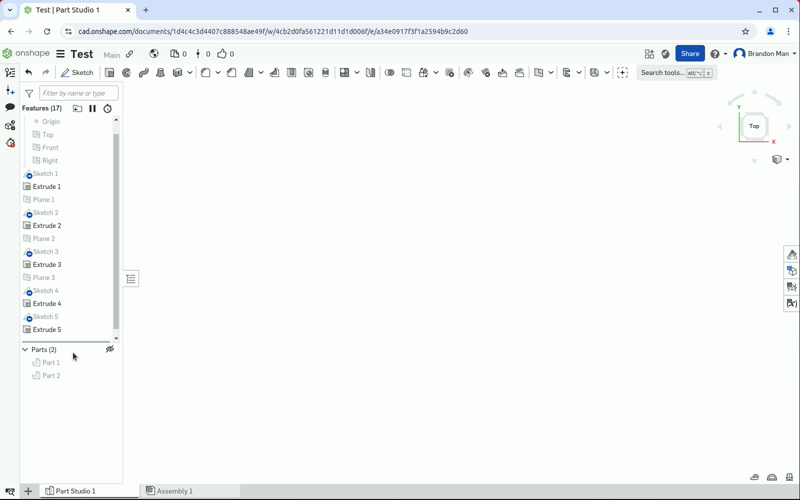
key(shift+s)
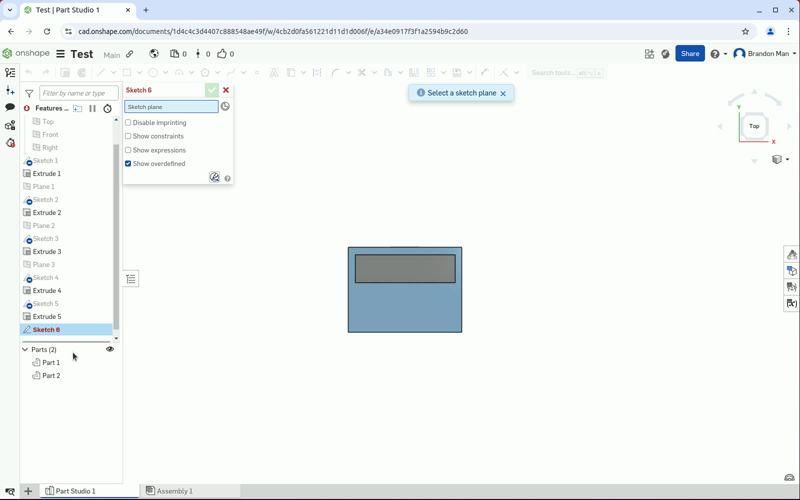
mouse_move(69, 228)
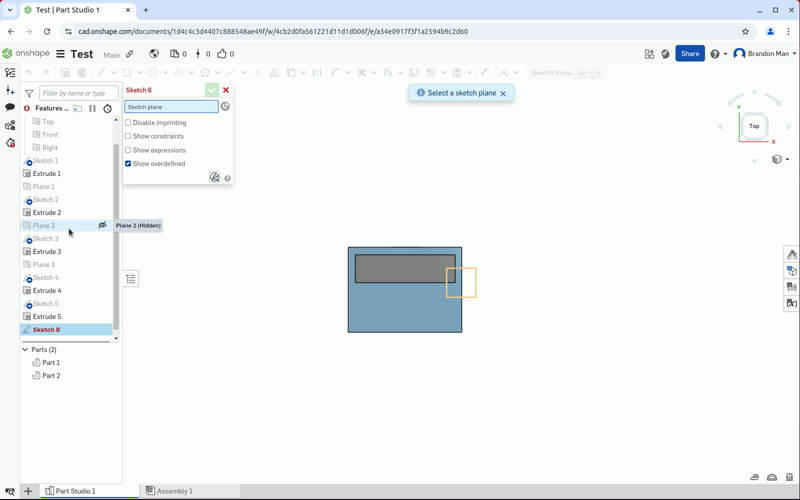
click(69, 228)
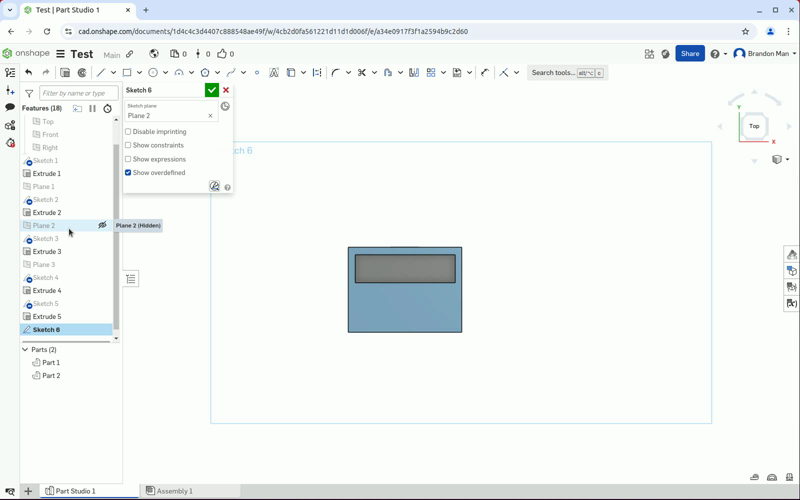
mouse_move(73, 352)
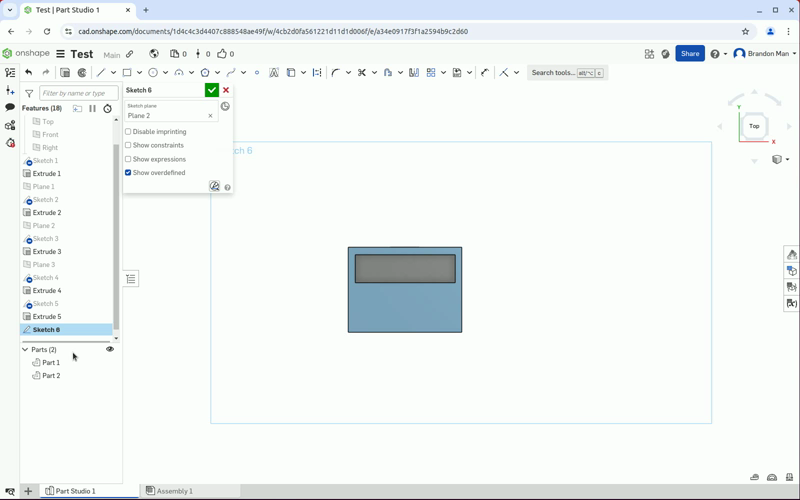
key(y)
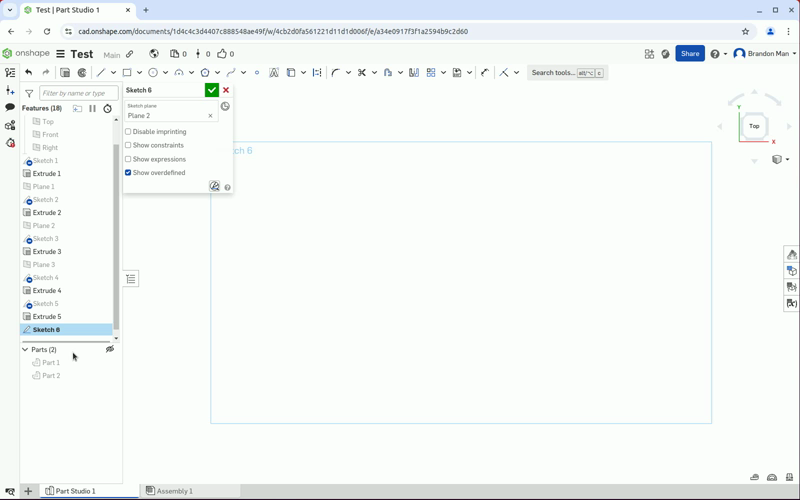
key(l)
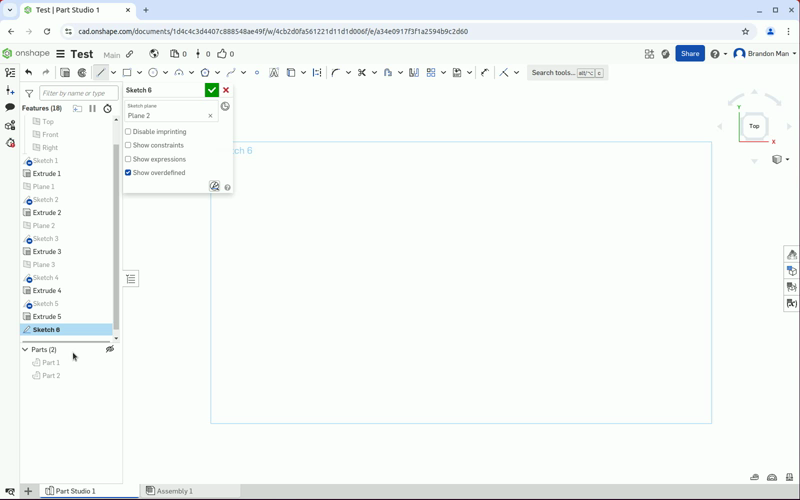
key_down(shift)
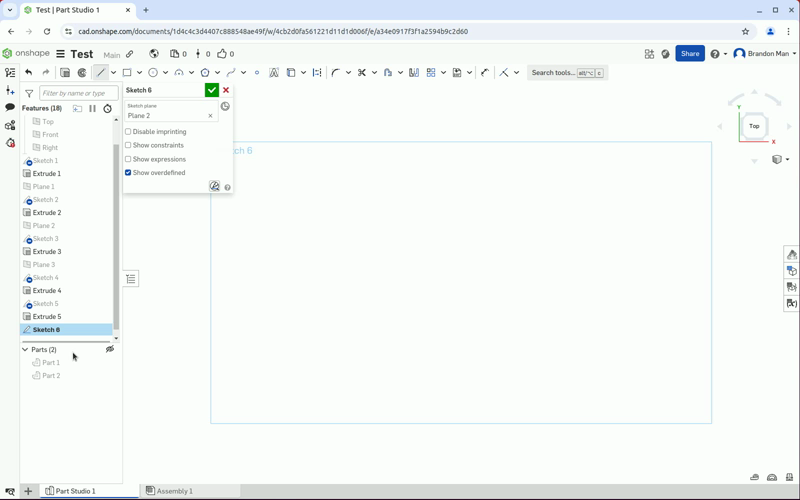
mouse_move(355, 290)
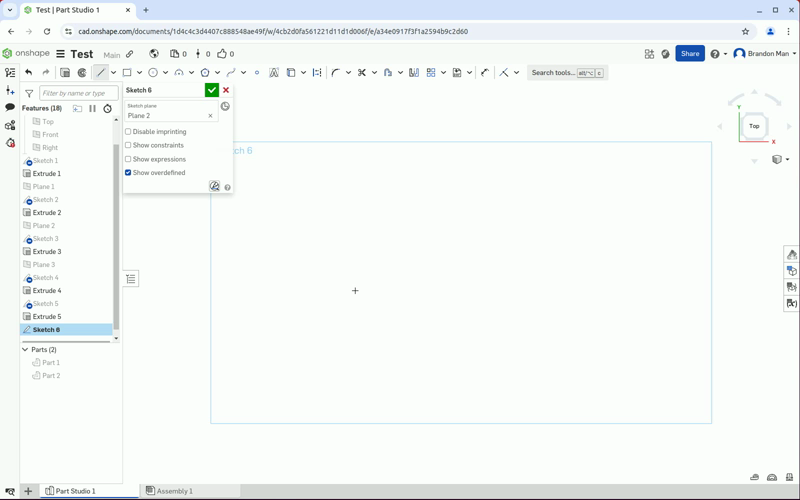
click(355, 290)
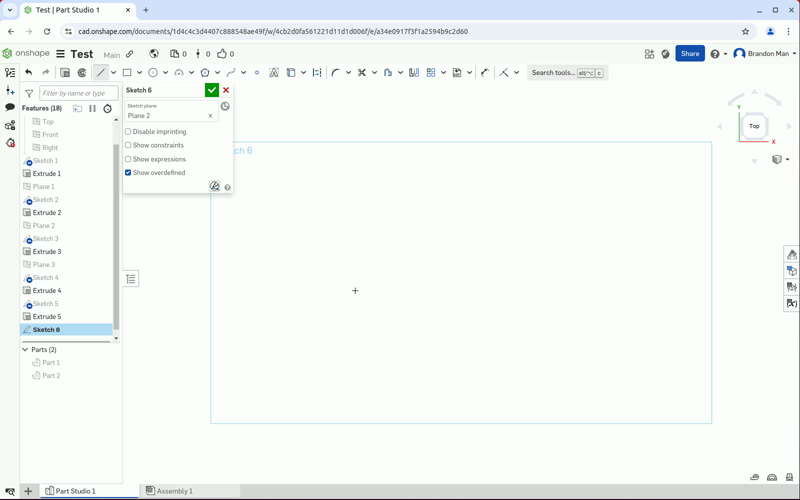
key_up(shift)
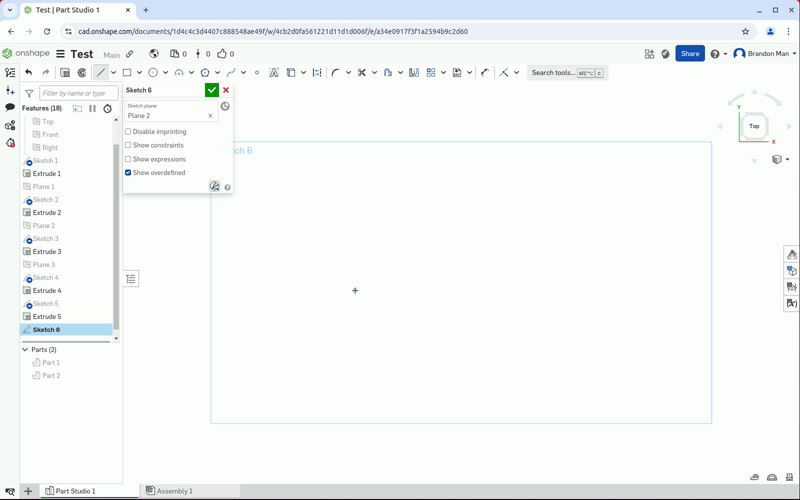
key_down(shift)
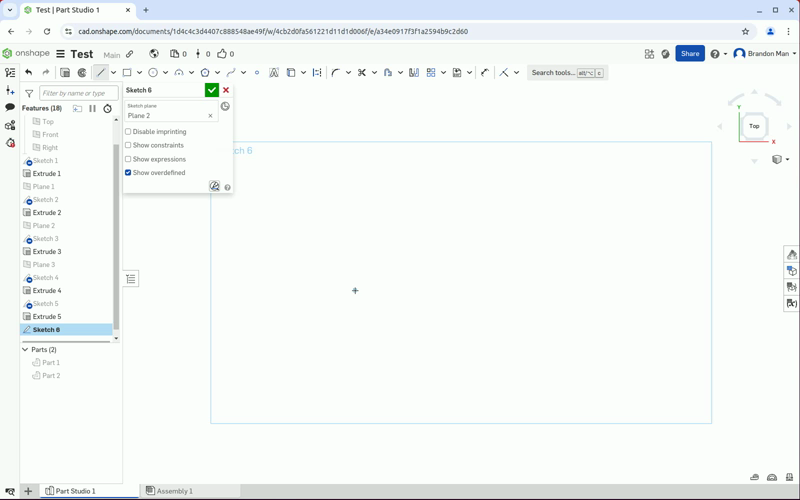
mouse_move(455, 290)
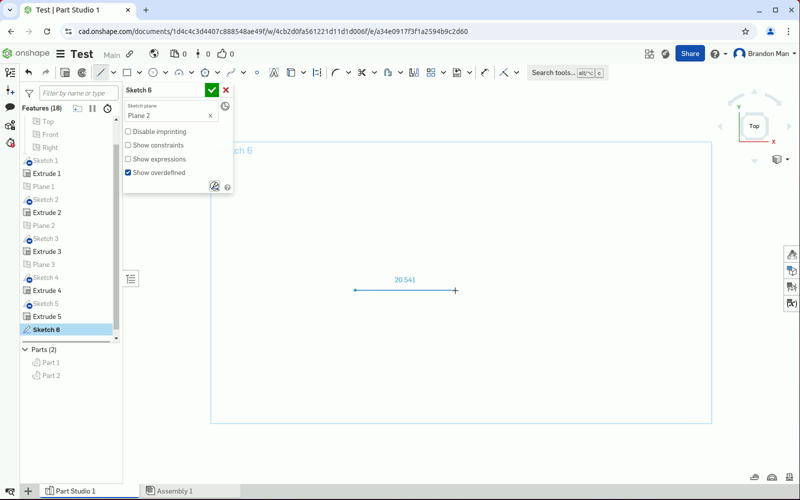
click(455, 290)
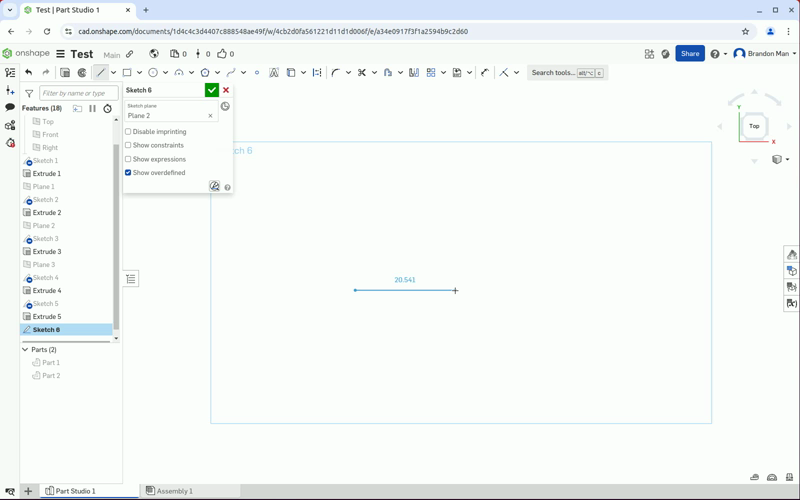
key_up(shift)
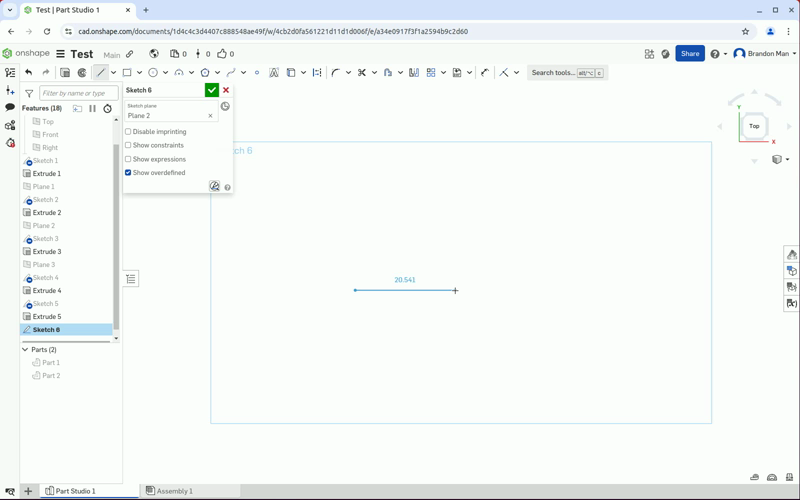
key_down(shift)
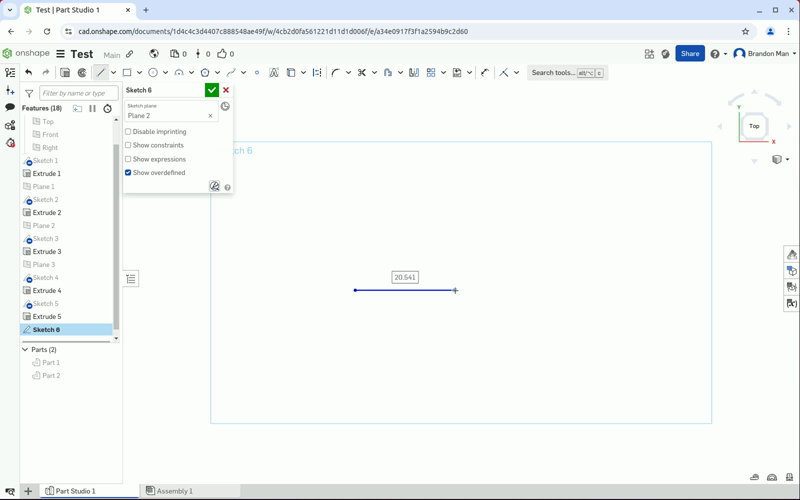
mouse_move(485, 290)
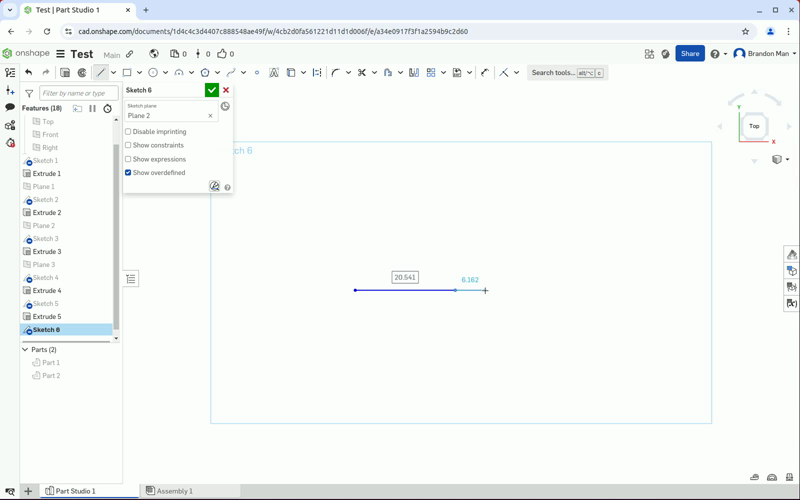
mouse_move(455, 282)
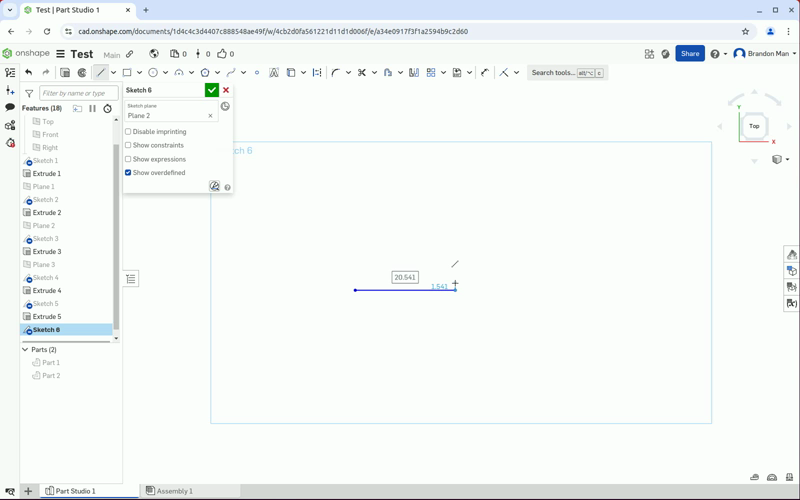
click(455, 282)
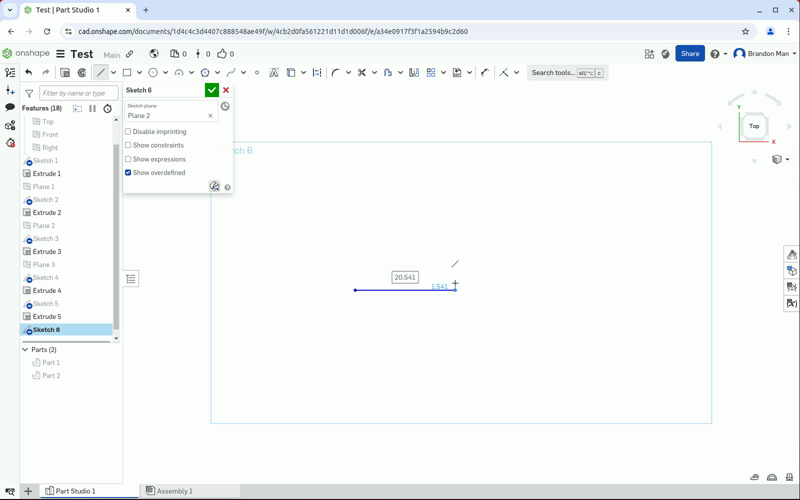
key_up(shift)
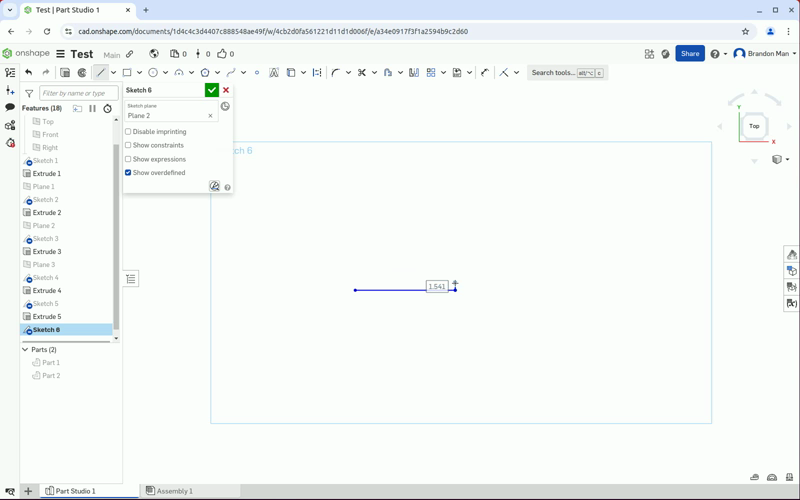
key_down(shift)
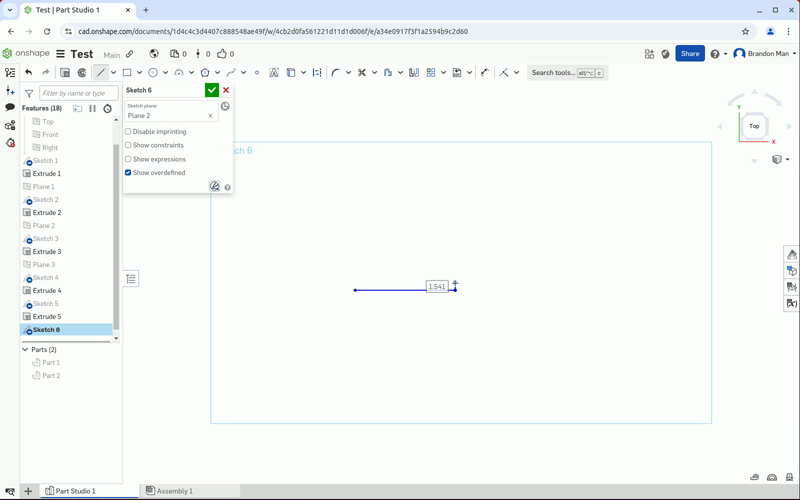
mouse_move(355, 282)
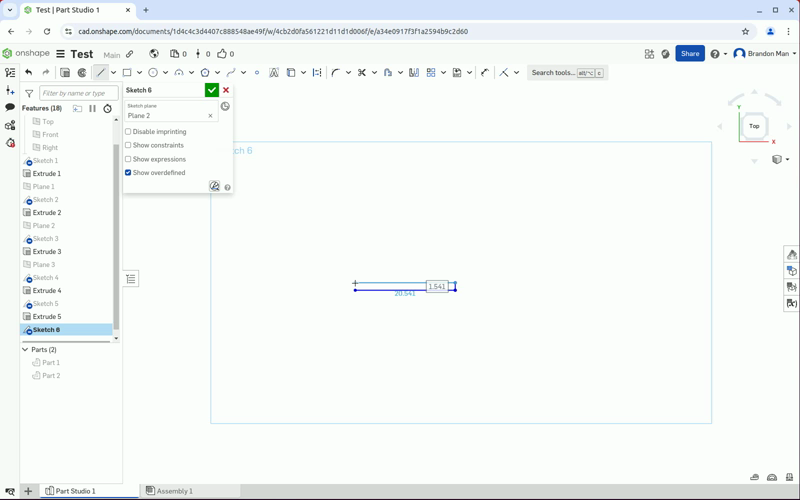
click(355, 282)
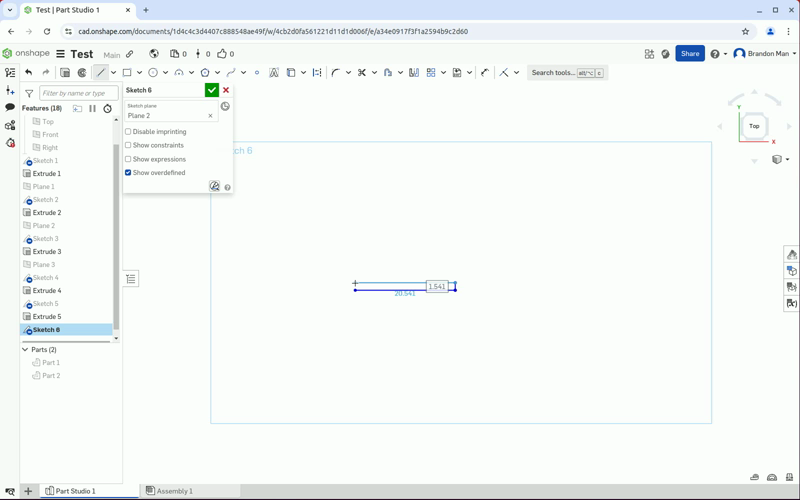
key_up(shift)
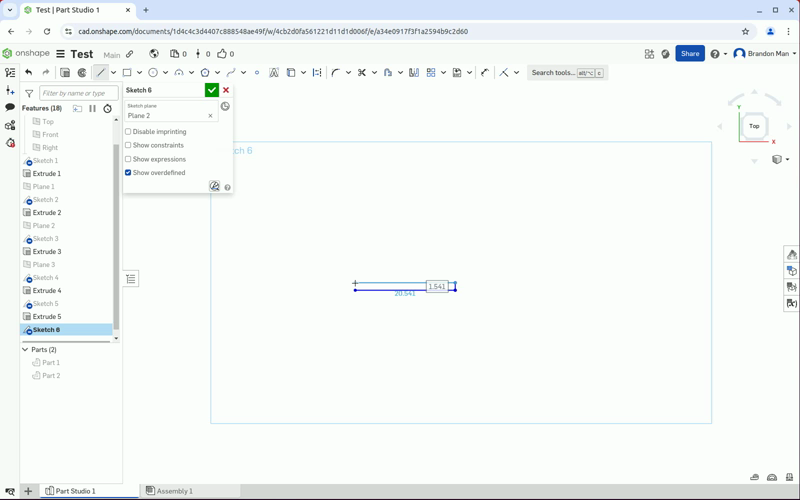
mouse_move(385, 282)
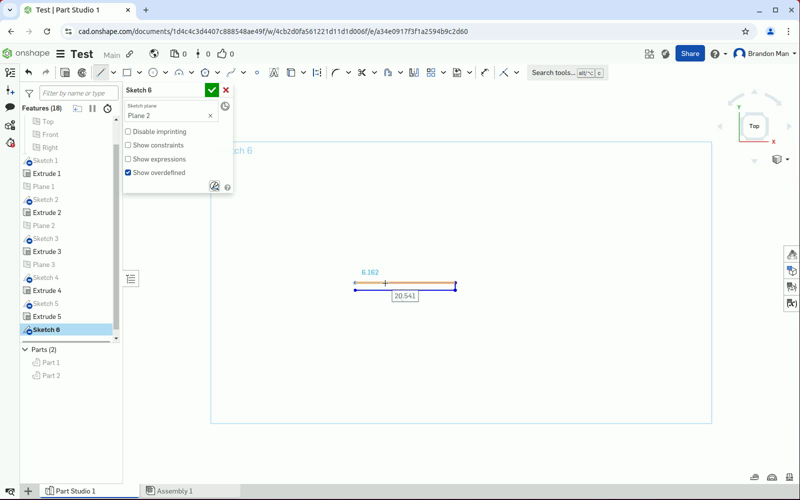
key_down(shift)
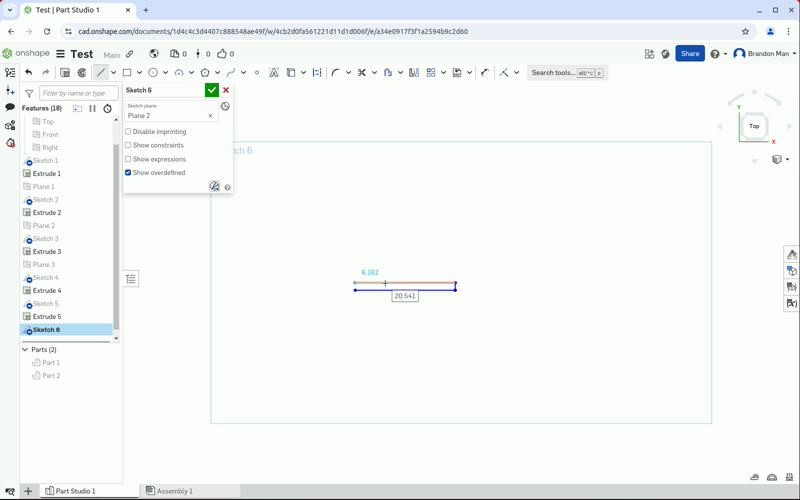
mouse_move(355, 290)
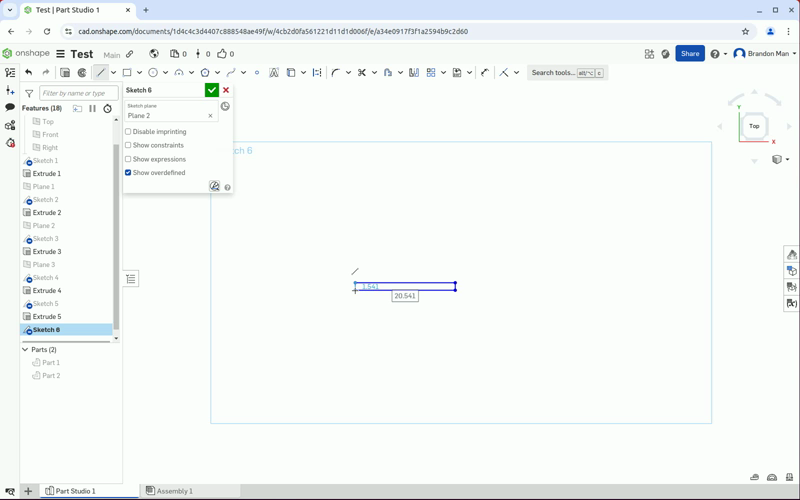
key_up(shift)
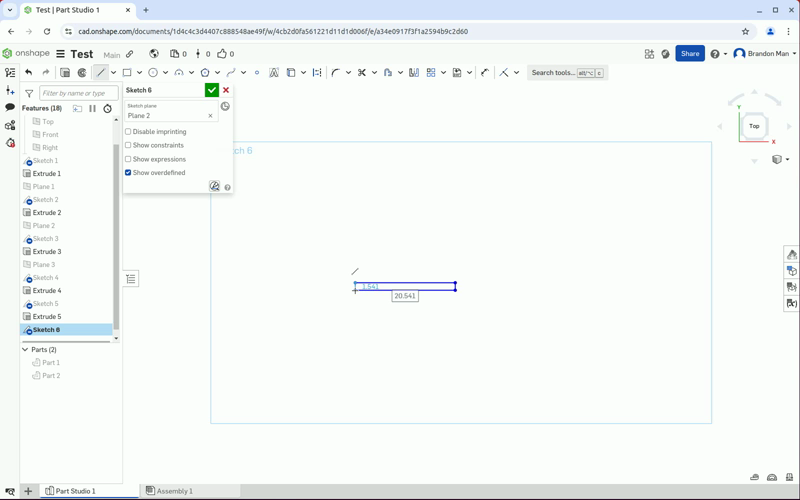
click(355, 290)
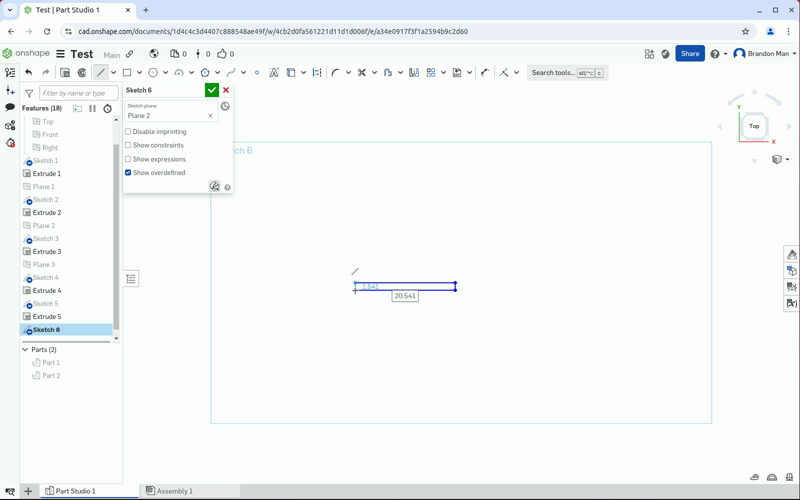
key(esc)
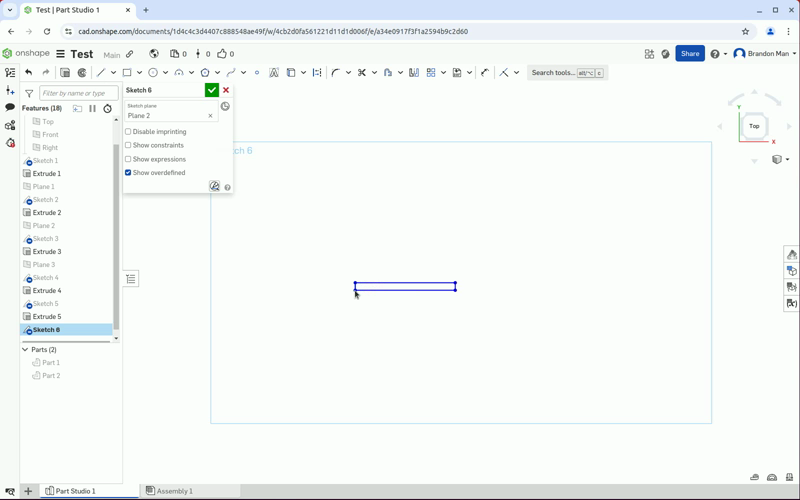
mouse_move(445, 285)
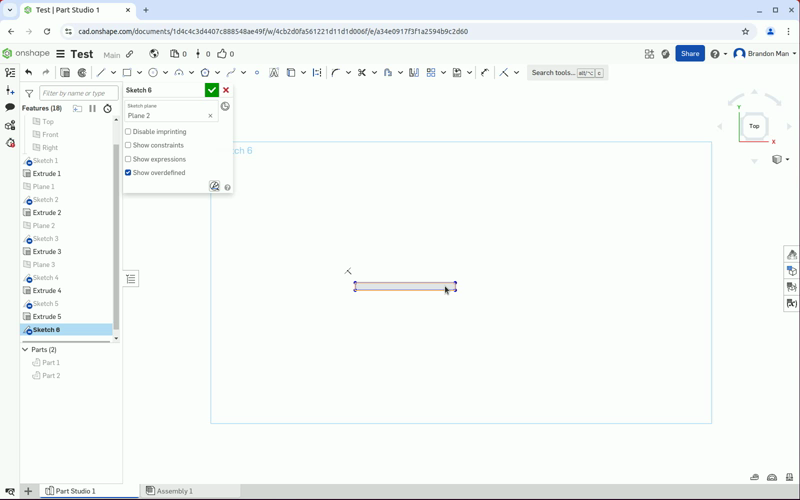
scroll(6)
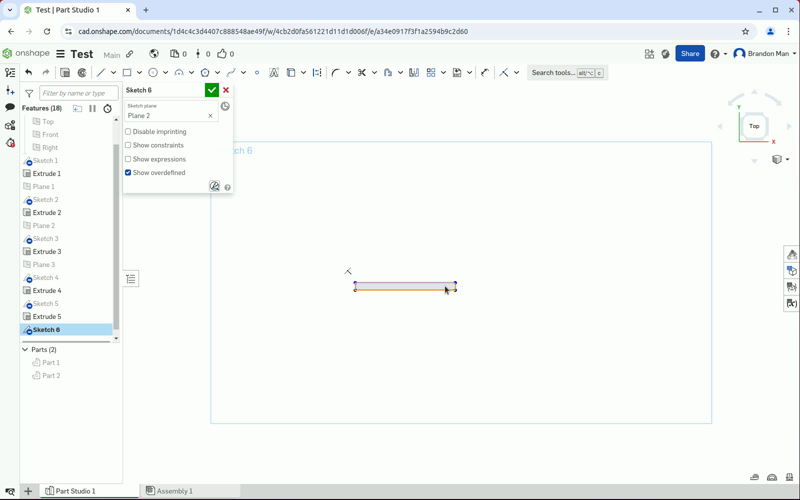
scroll(6)
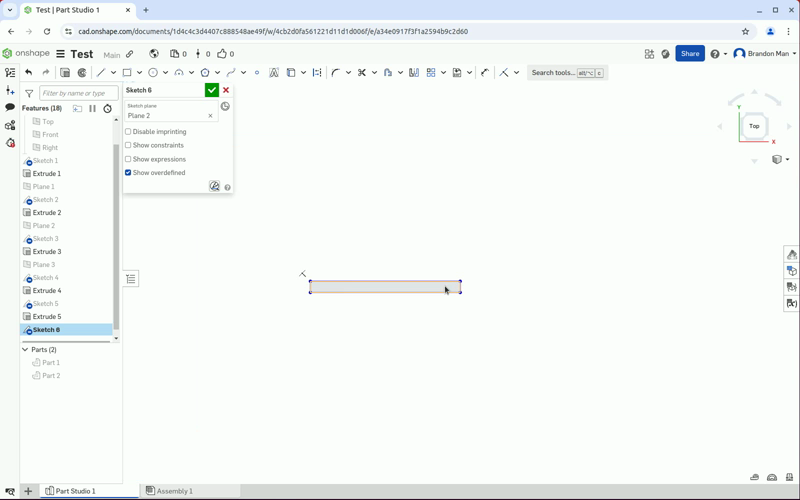
scroll(6)
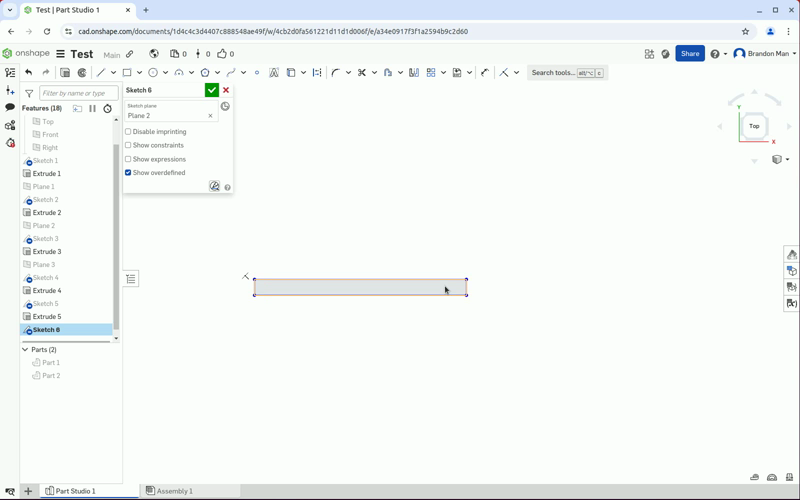
scroll(6)
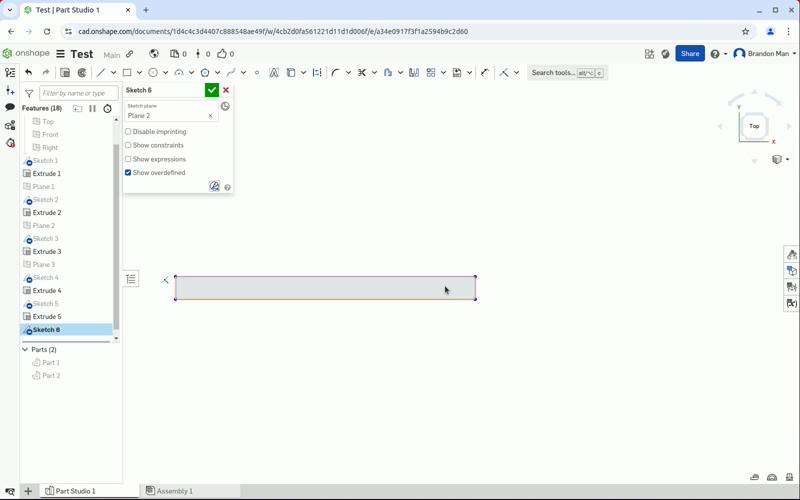
scroll(6)
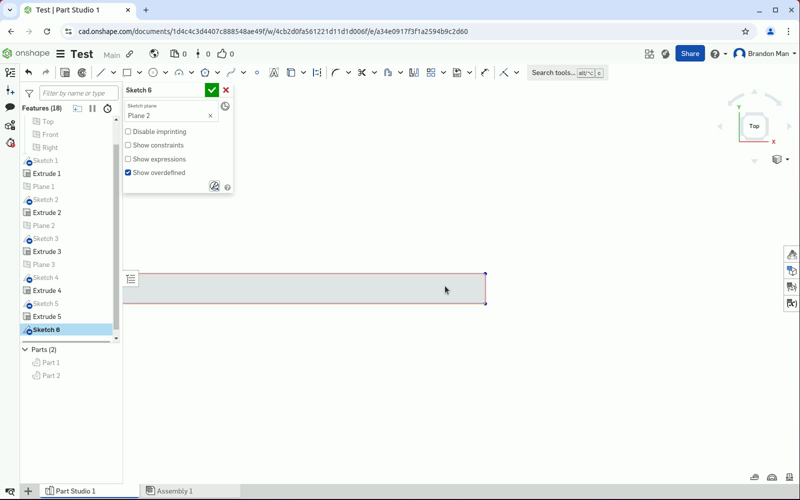
scroll(6)
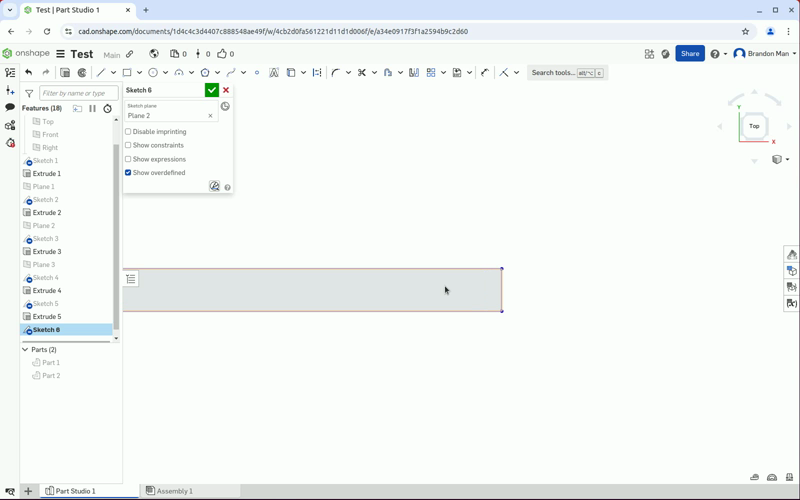
scroll(6)
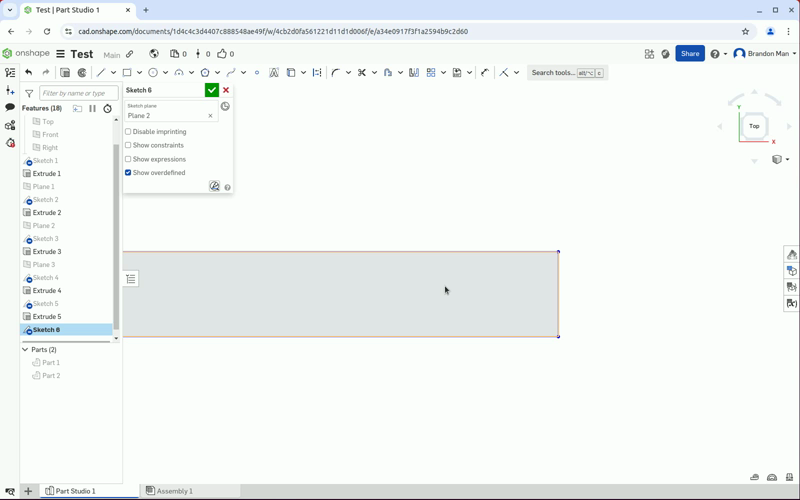
click(445, 285)
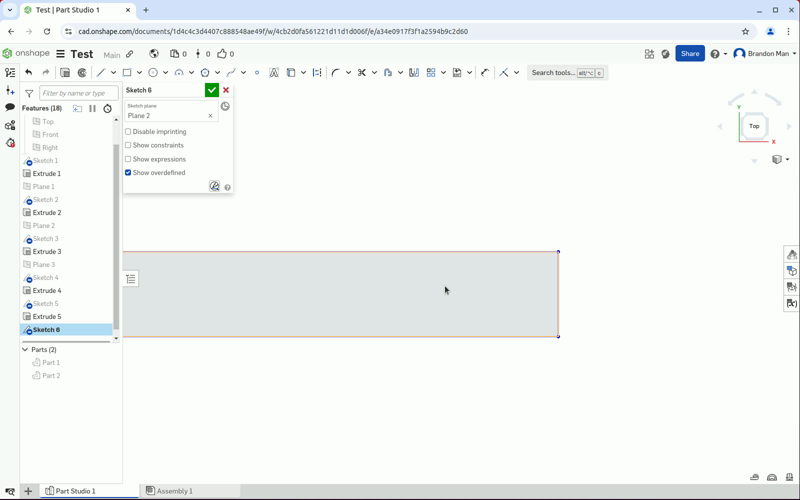
scroll(-6)
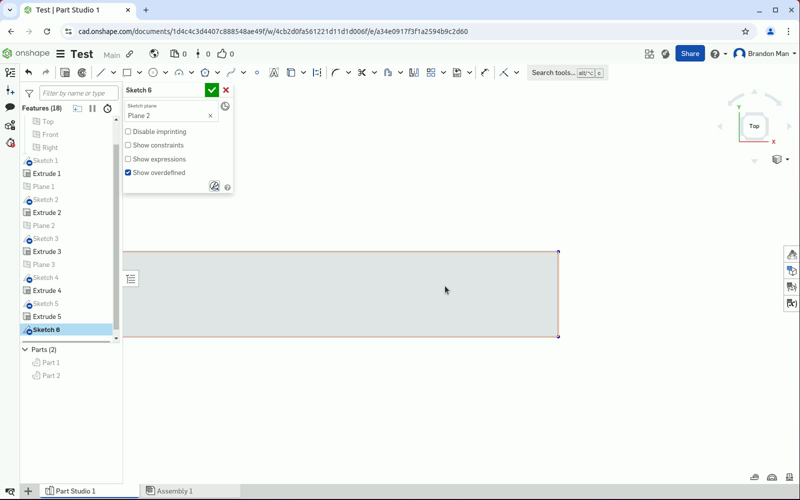
scroll(-6)
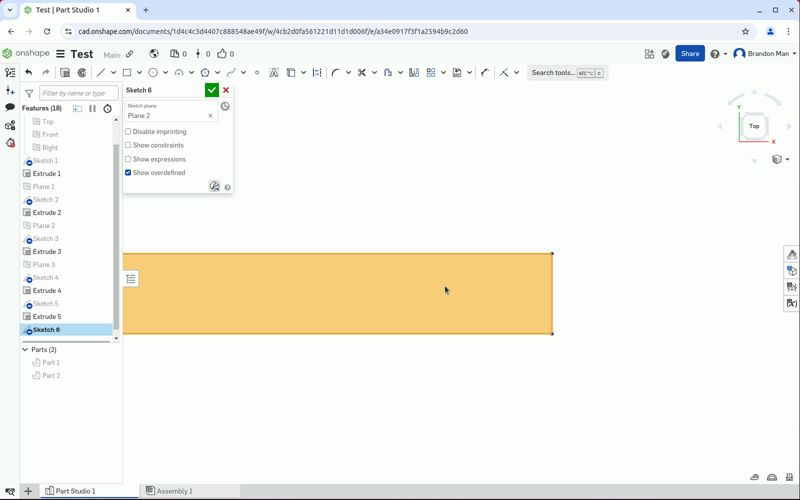
scroll(-6)
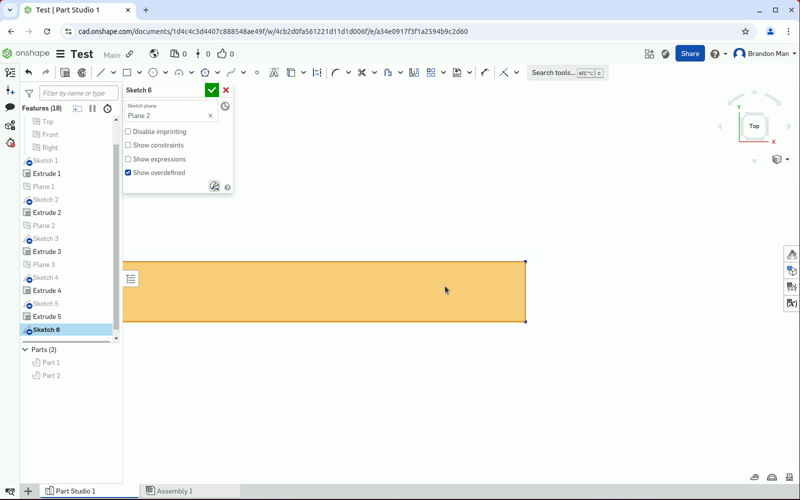
scroll(-6)
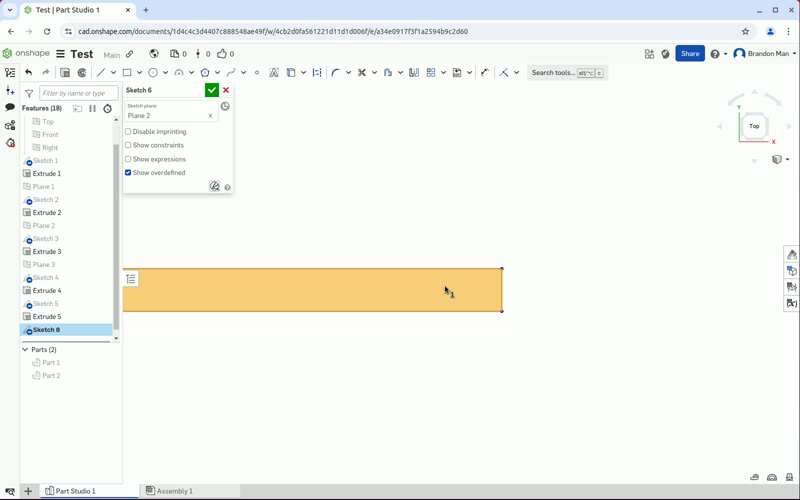
scroll(-6)
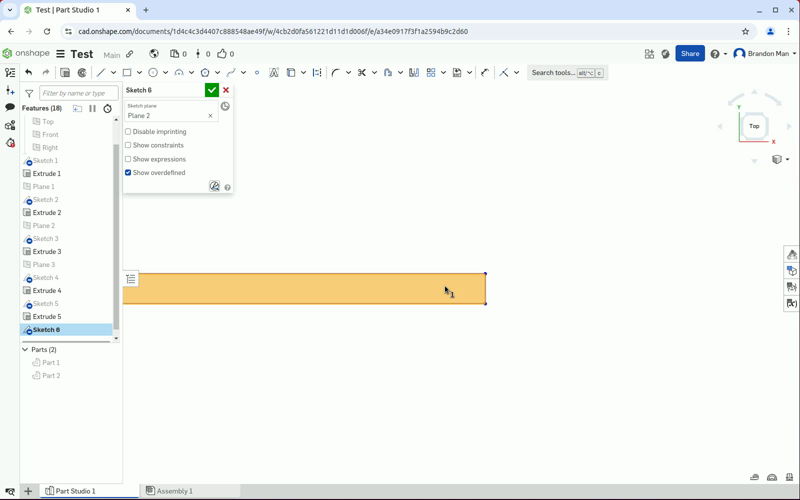
scroll(-6)
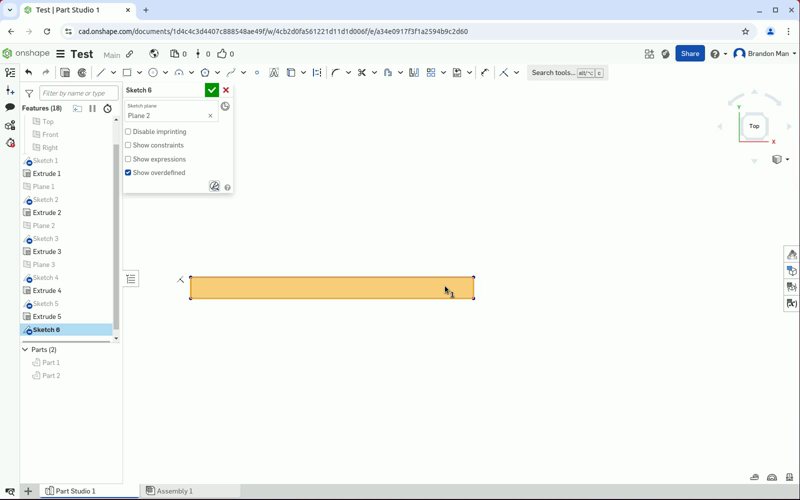
scroll(-6)
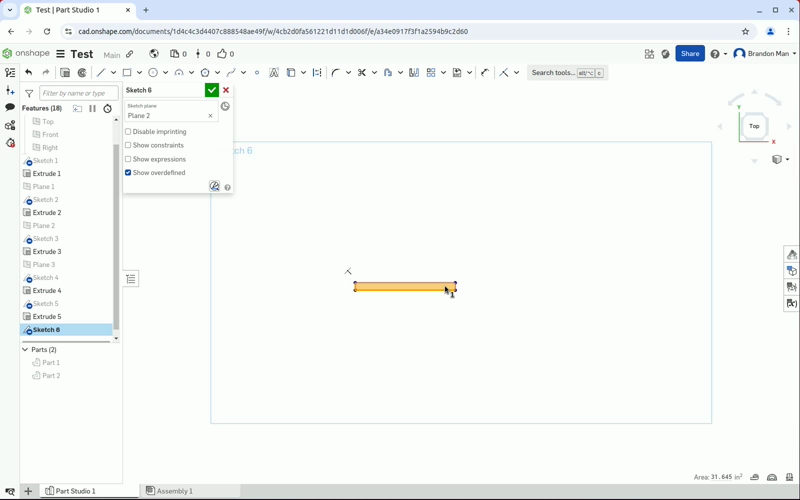
mouse_move(73, 352)
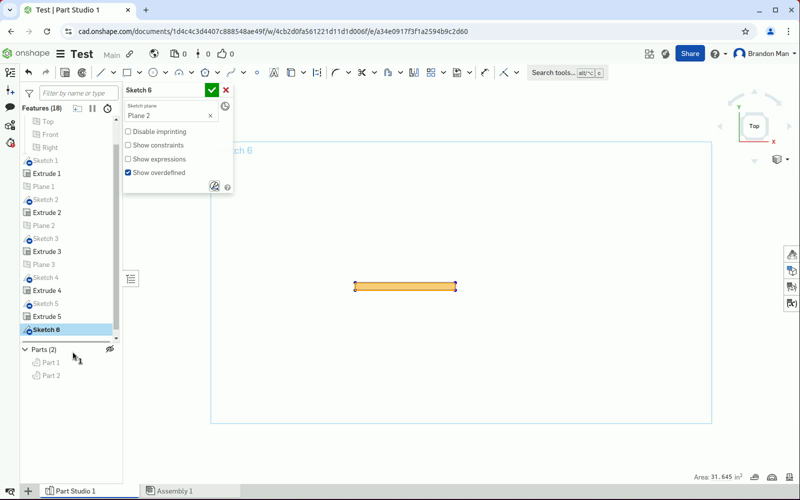
key(shift+y)
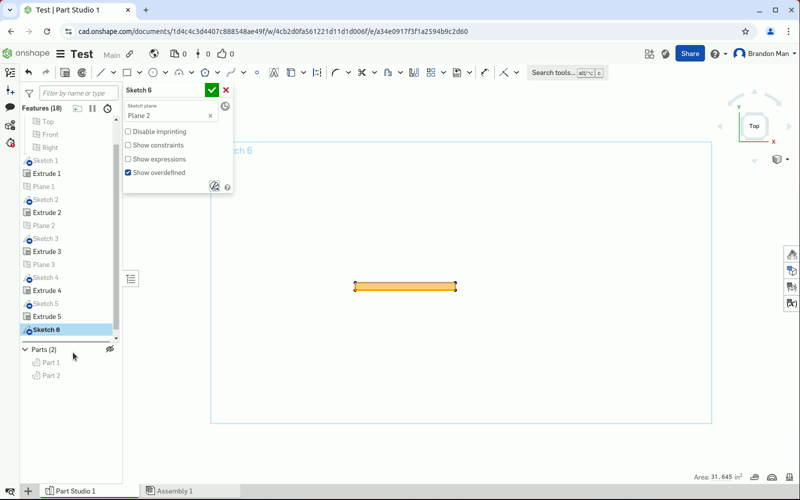
key(shift+e)
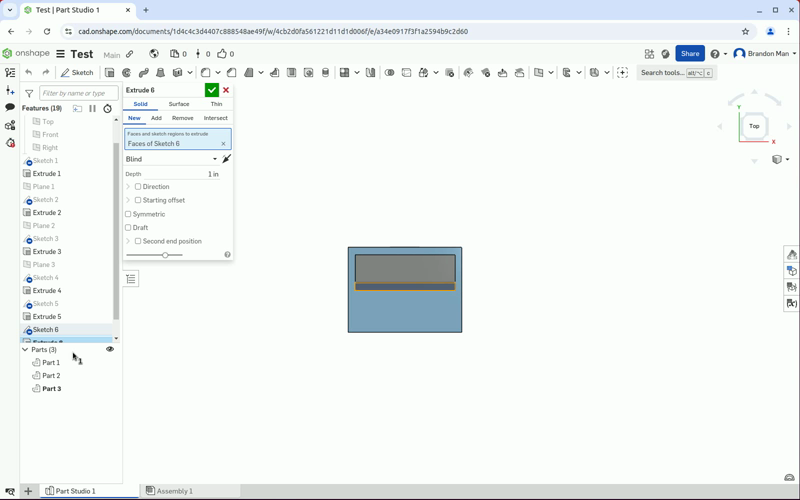
mouse_move(143, 106)
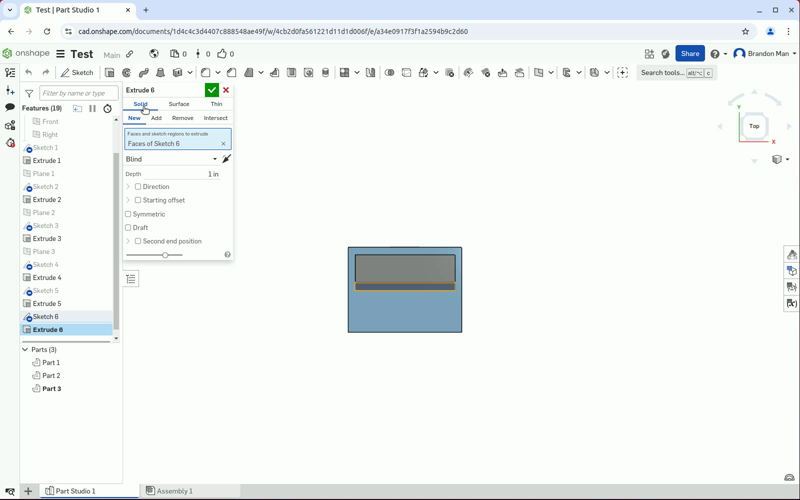
click(143, 106)
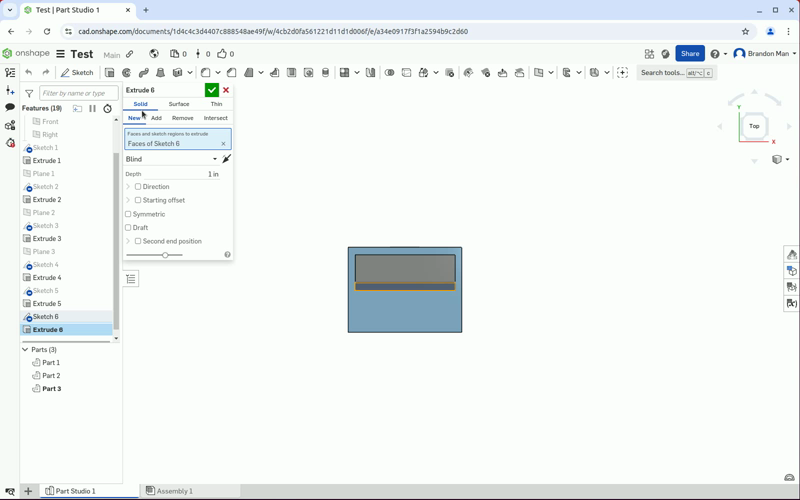
mouse_move(137, 120)
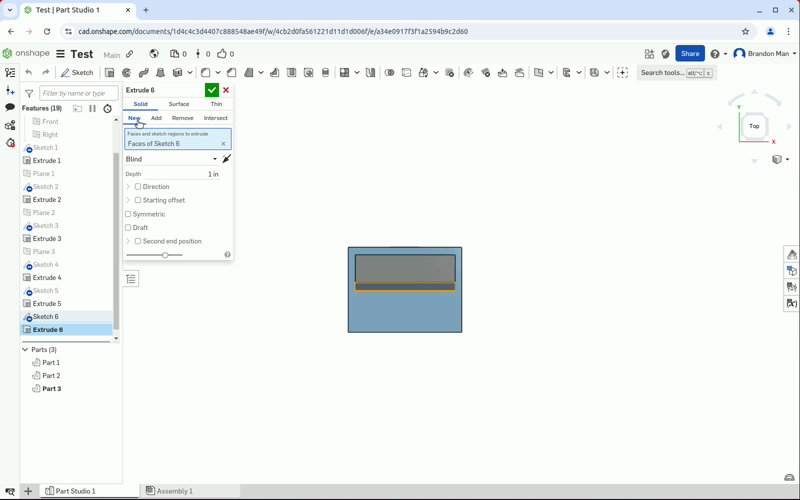
click(137, 120)
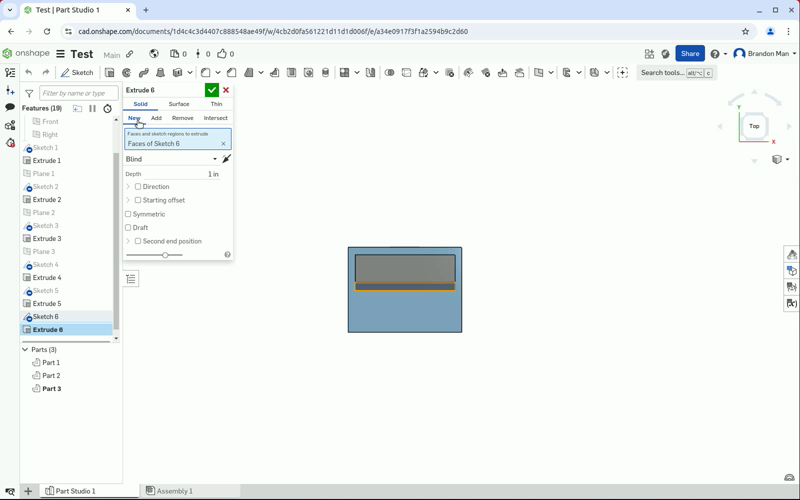
key(tab, 4)
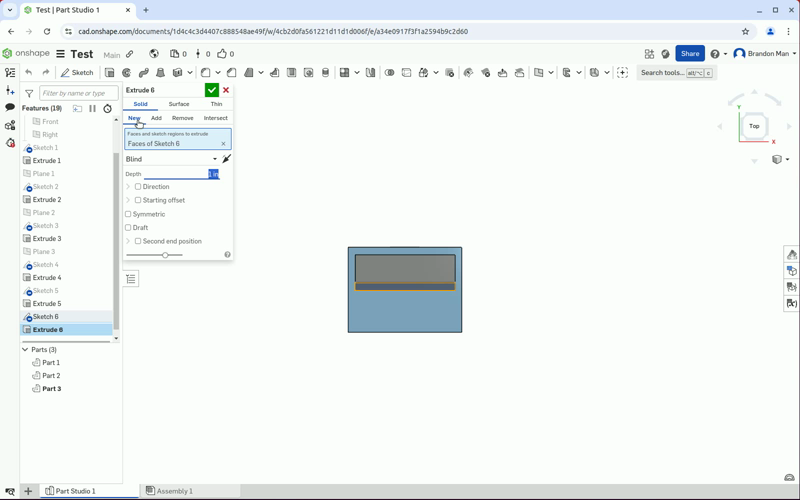
text(-4.333)
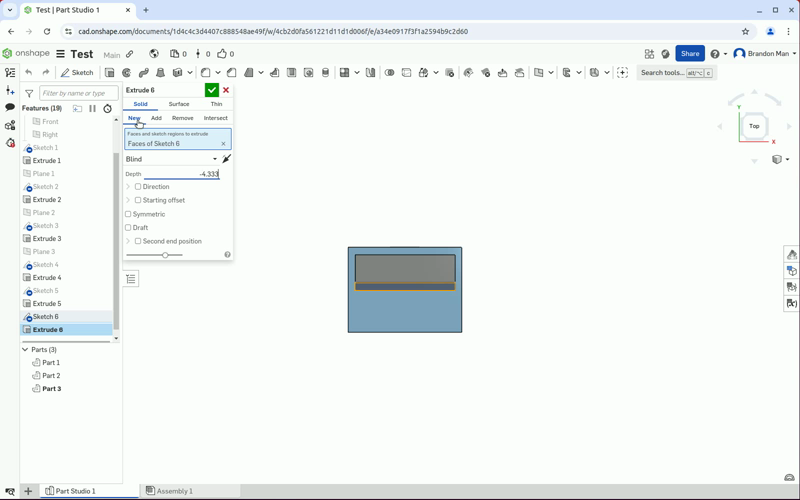
key(enter)
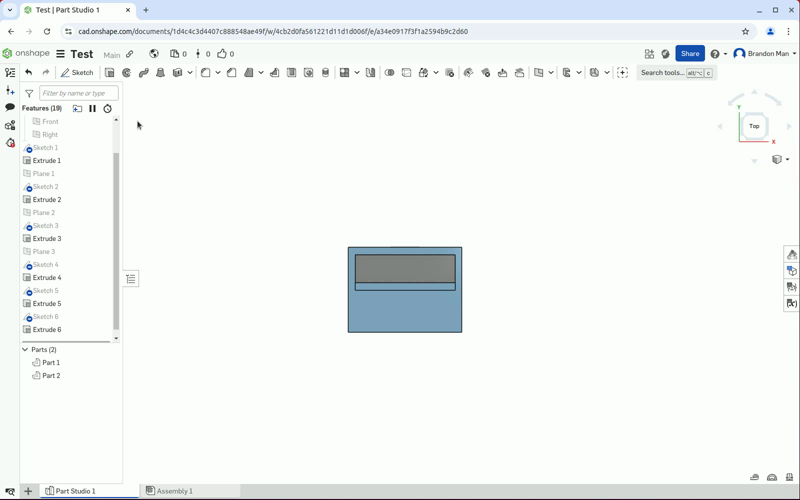
key(shift+h)
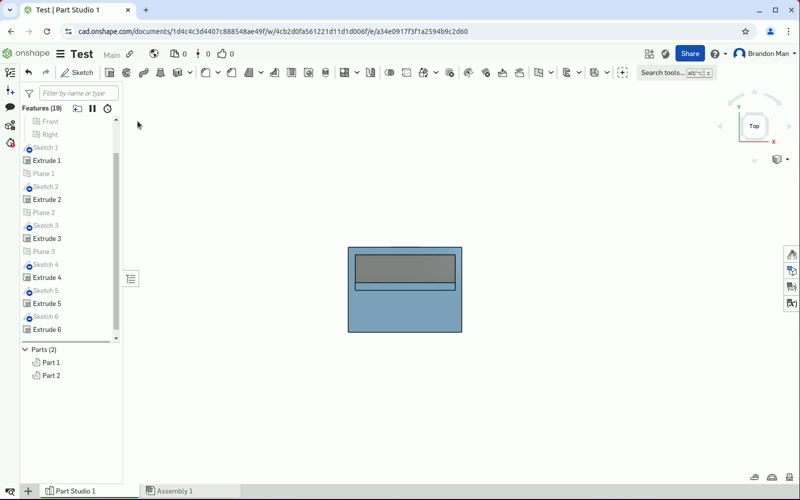
key(shift+h)
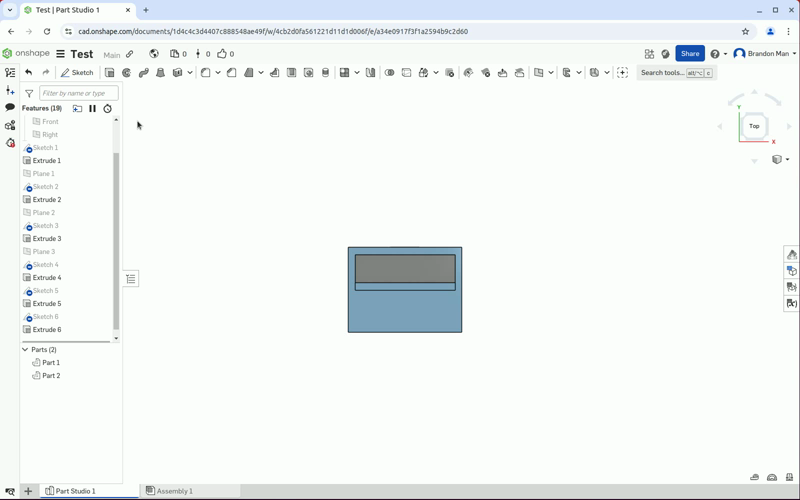
mouse_move(69, 150)
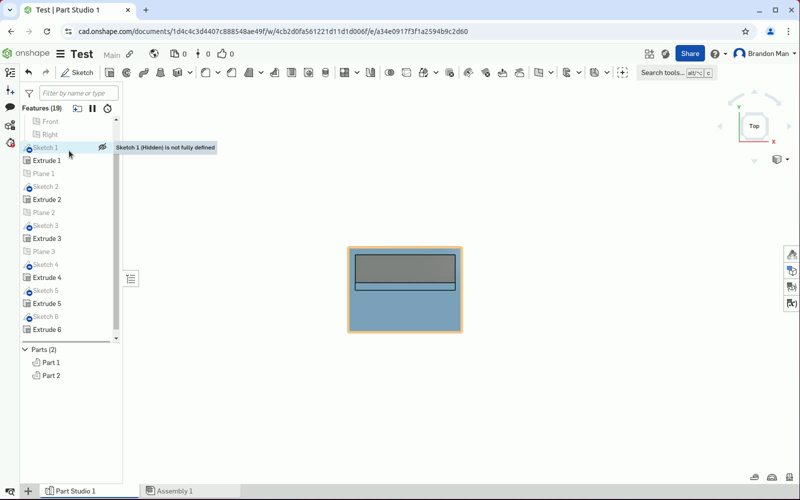
click(69, 150)
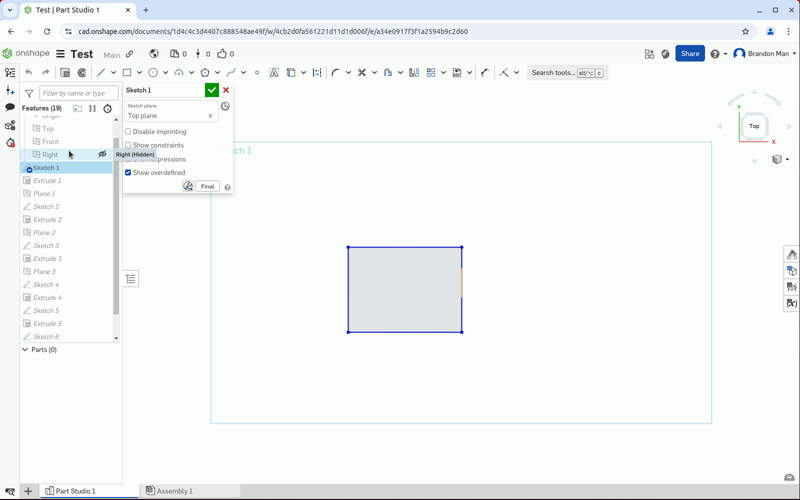
mouse_move(229, 92)
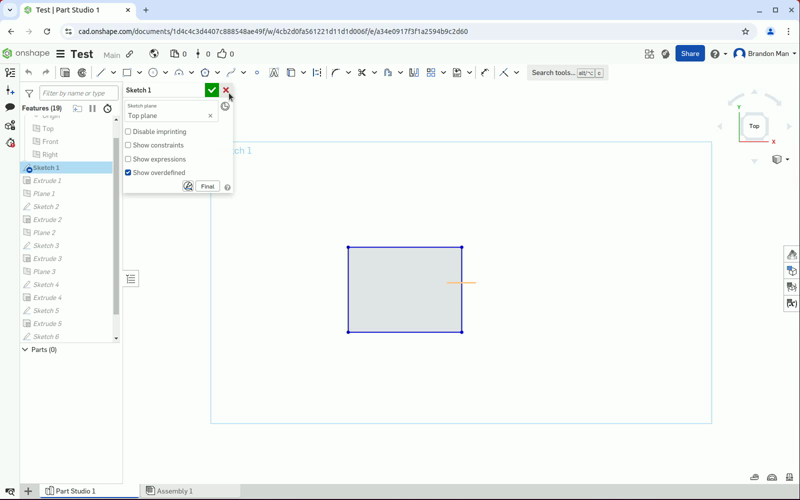
click(229, 92)
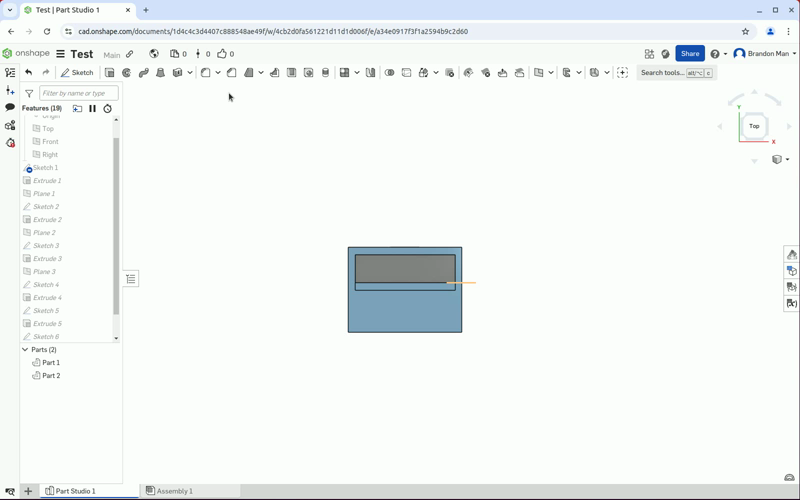
mouse_move(541, 75)
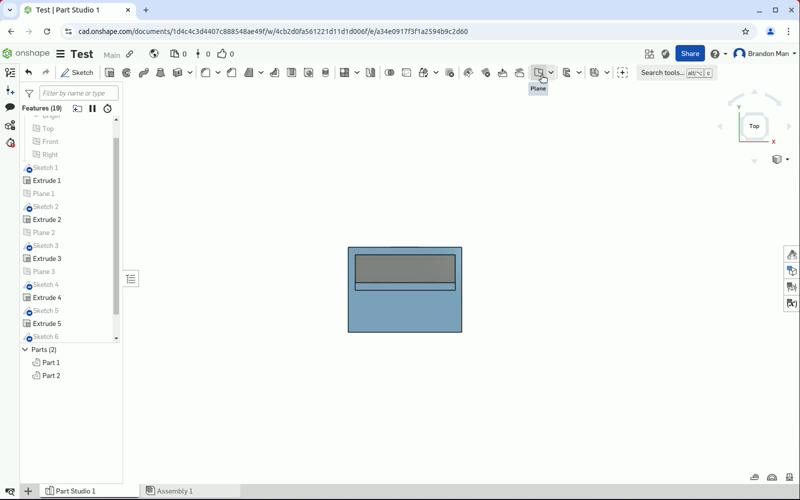
click(541, 75)
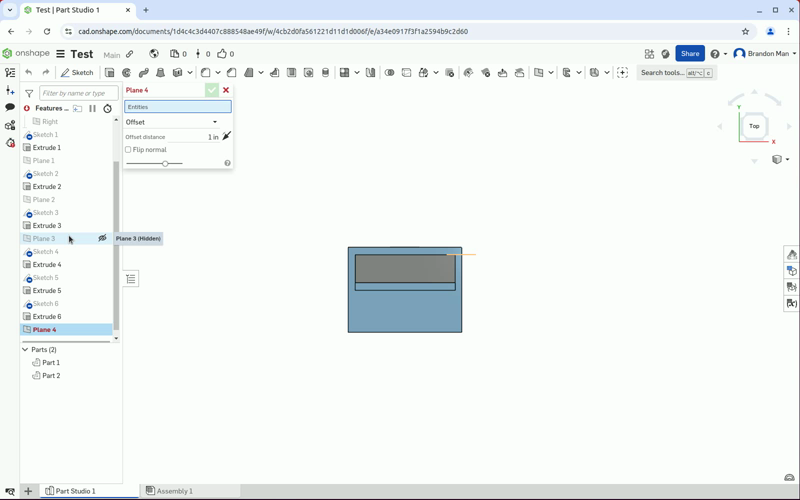
scroll(3)
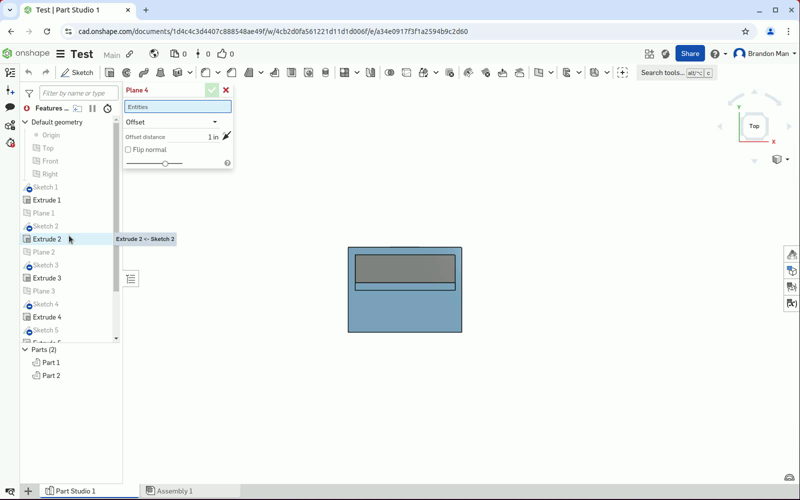
mouse_move(69, 150)
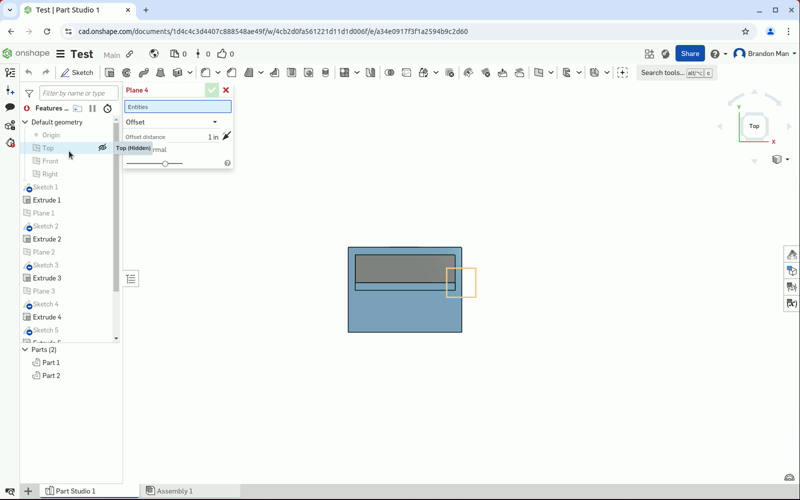
click(69, 150)
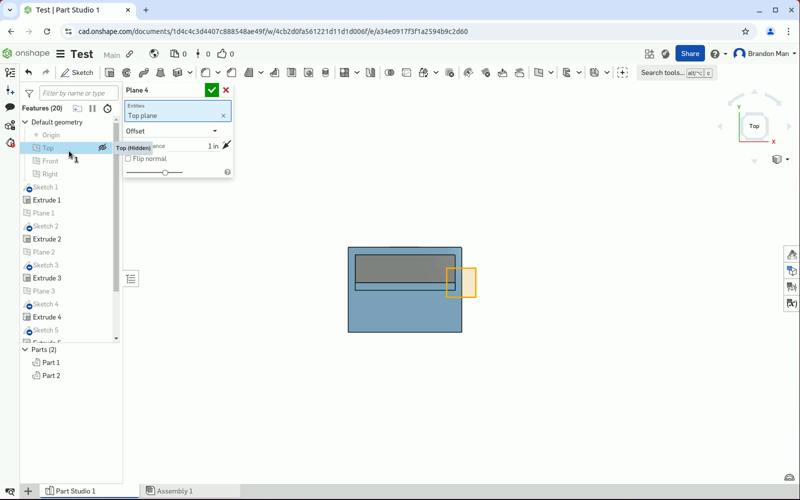
key(tab, 2)
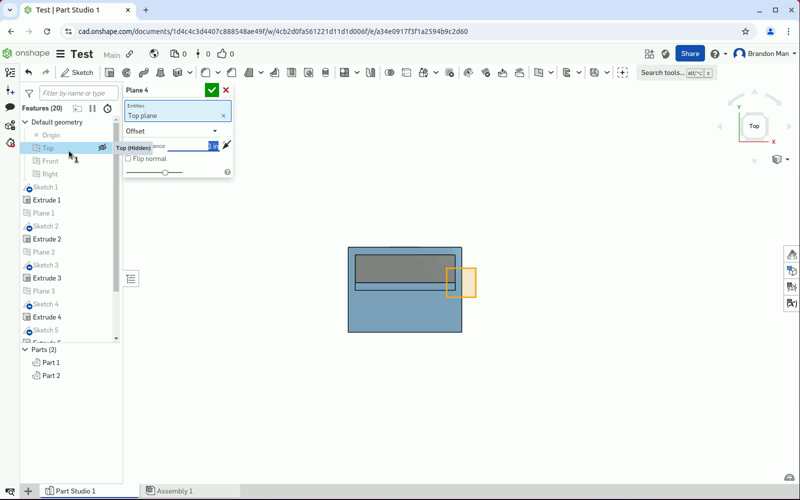
text(10.106)
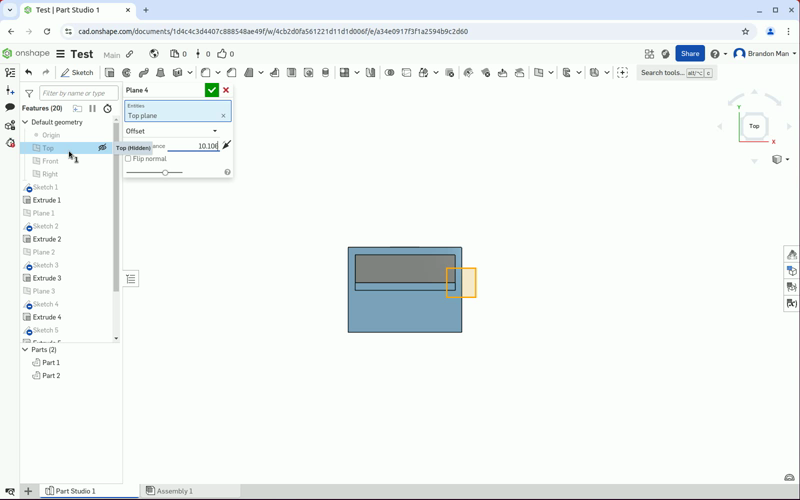
key(enter, 2)
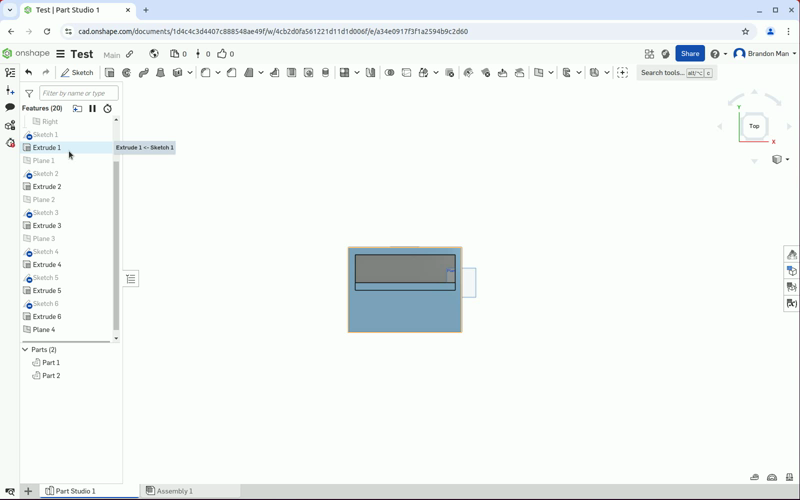
key(shift+s)
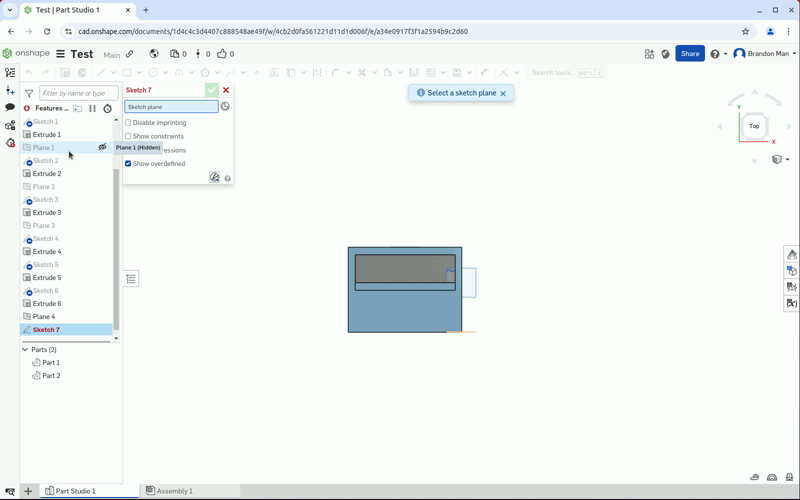
mouse_move(69, 319)
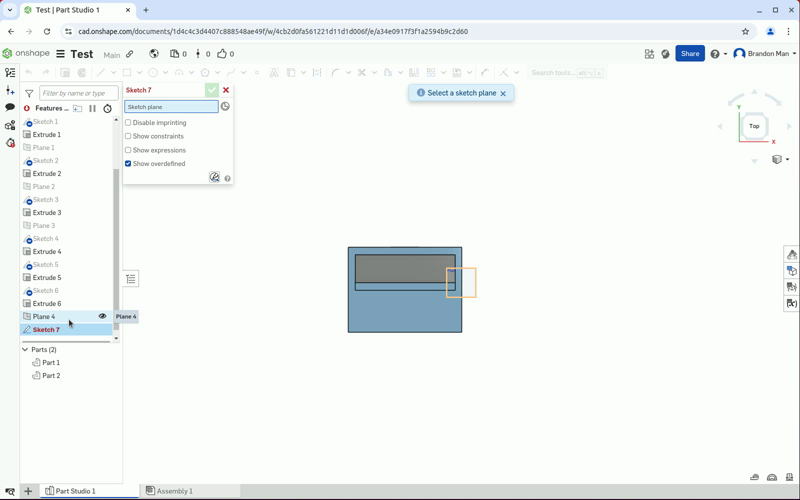
click(69, 319)
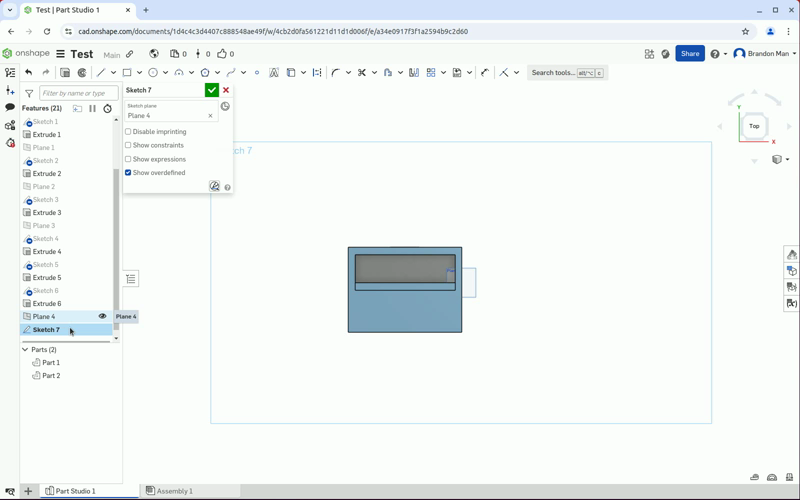
mouse_move(73, 352)
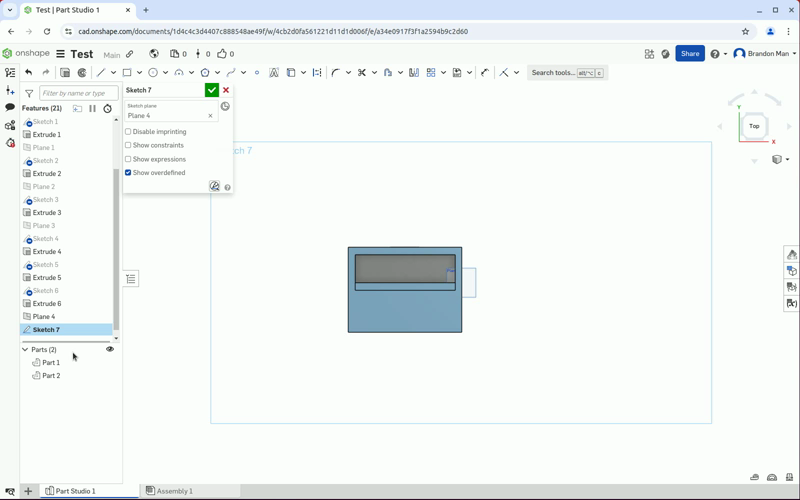
key(y)
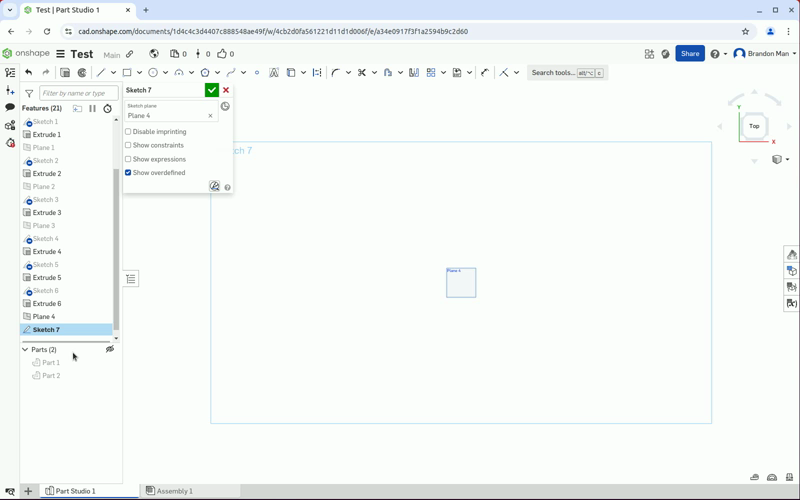
key(l)
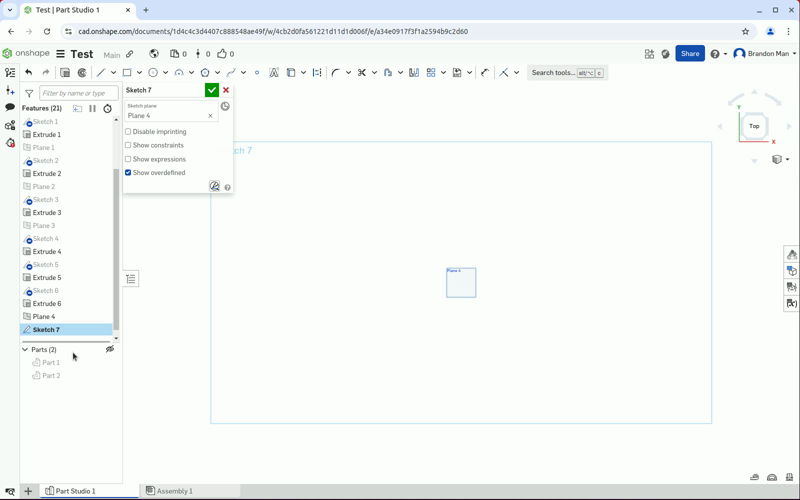
key_down(shift)
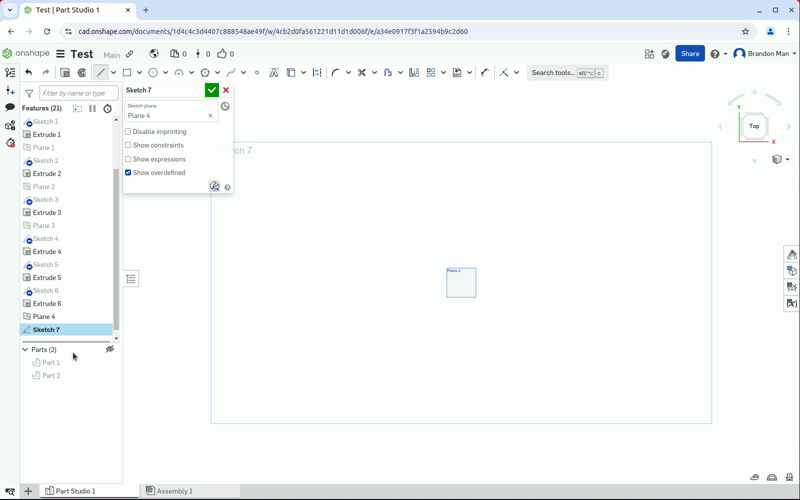
mouse_move(358, 279)
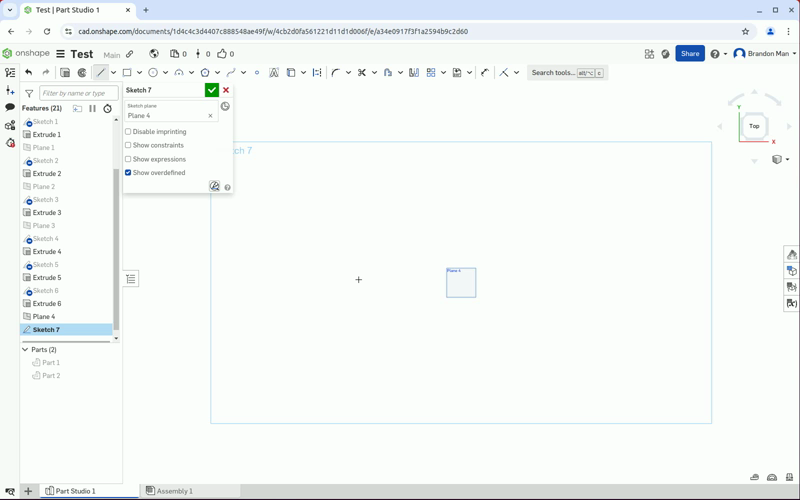
click(358, 279)
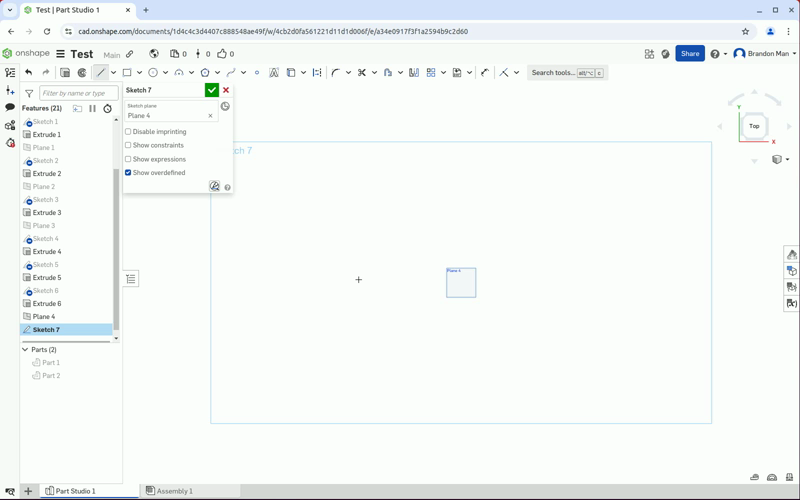
key_up(shift)
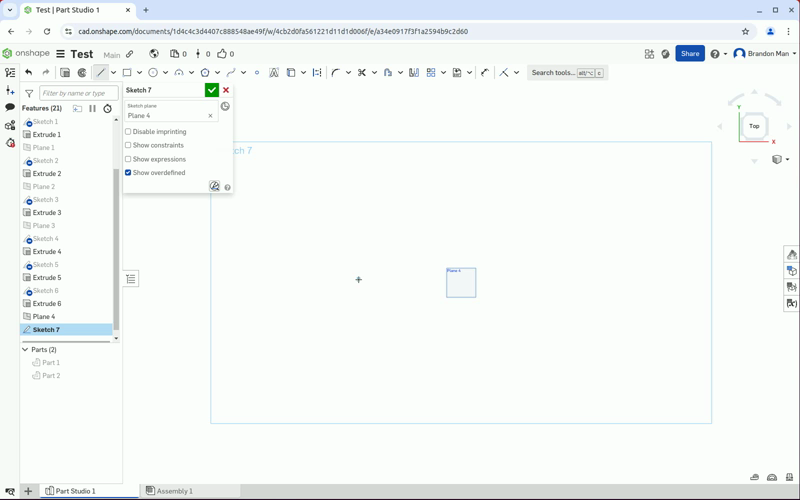
key_down(shift)
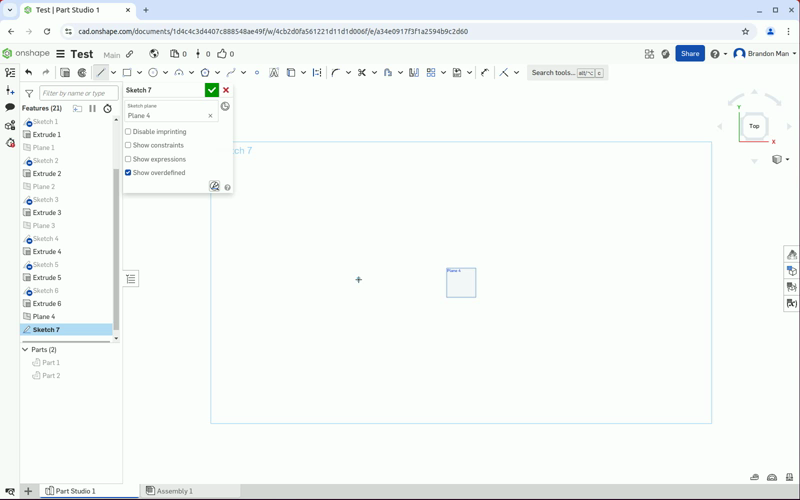
mouse_move(451, 279)
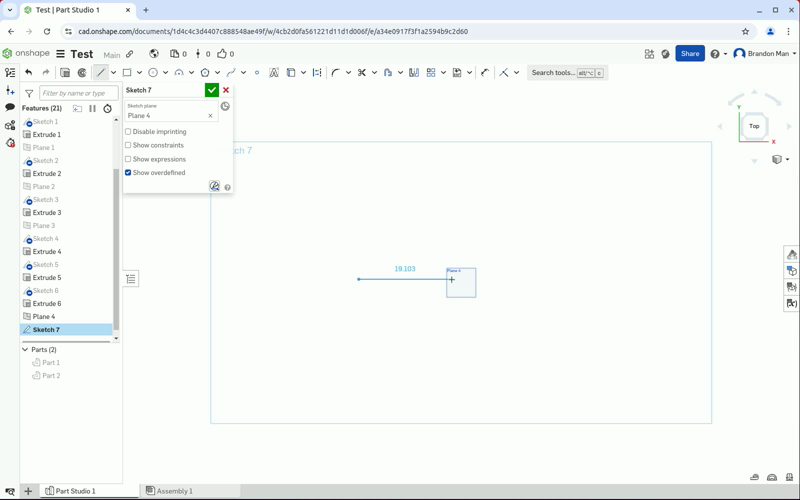
click(451, 279)
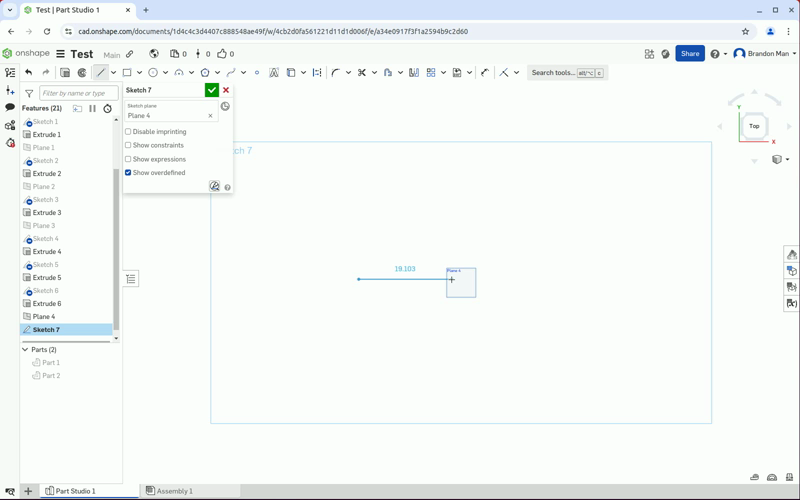
key_up(shift)
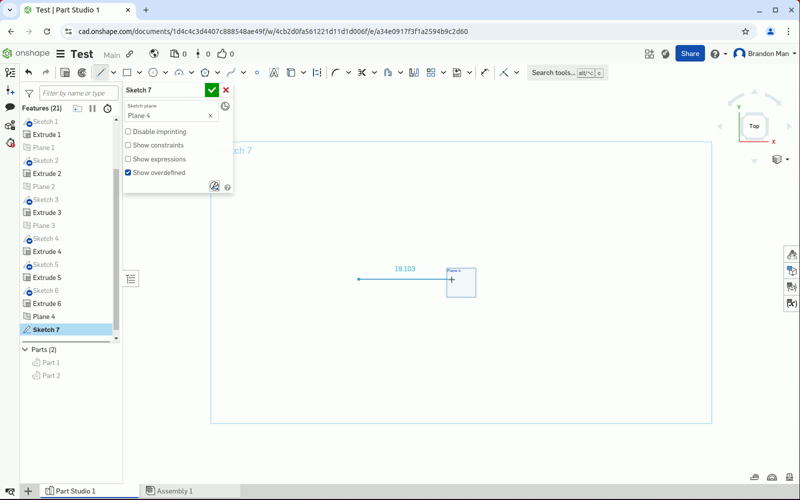
key_down(shift)
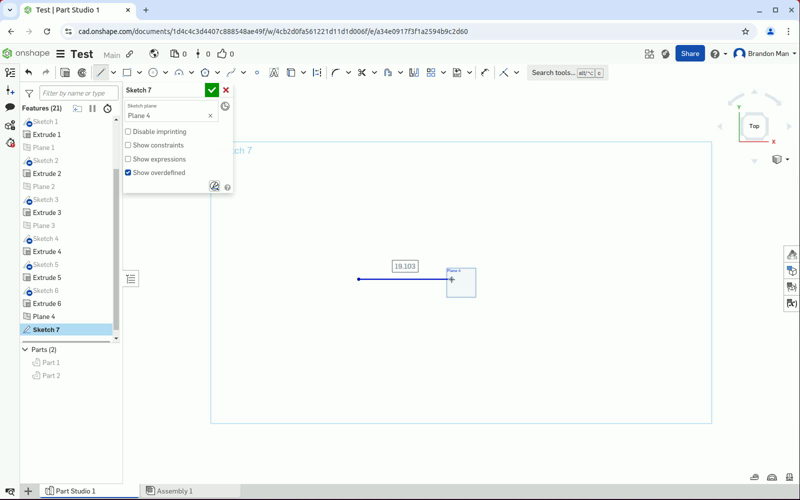
mouse_move(481, 279)
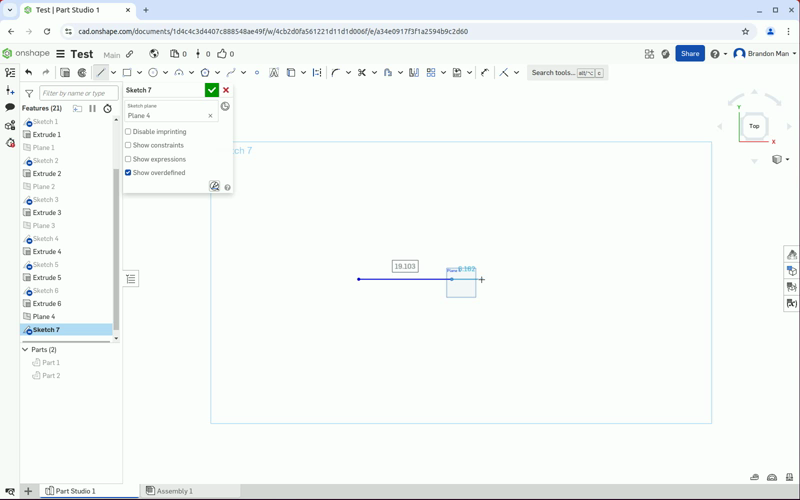
mouse_move(451, 270)
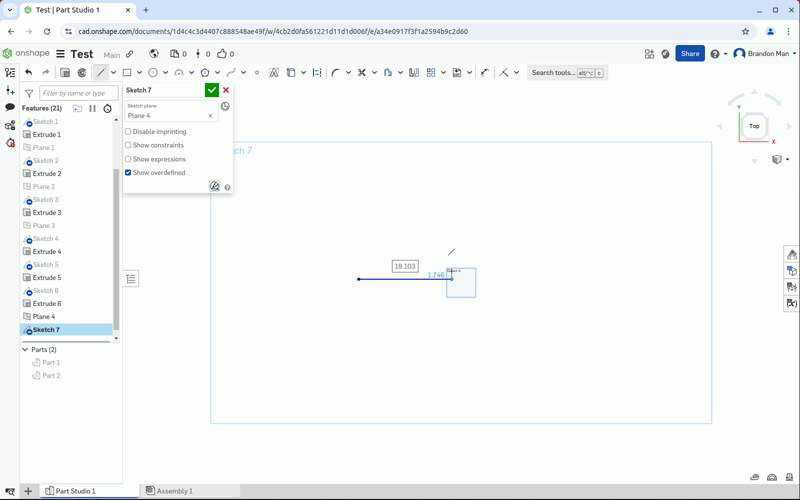
click(451, 270)
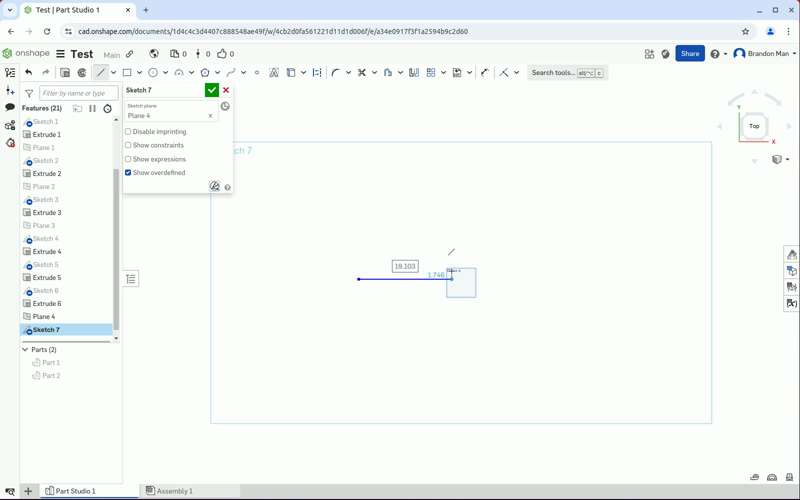
key_up(shift)
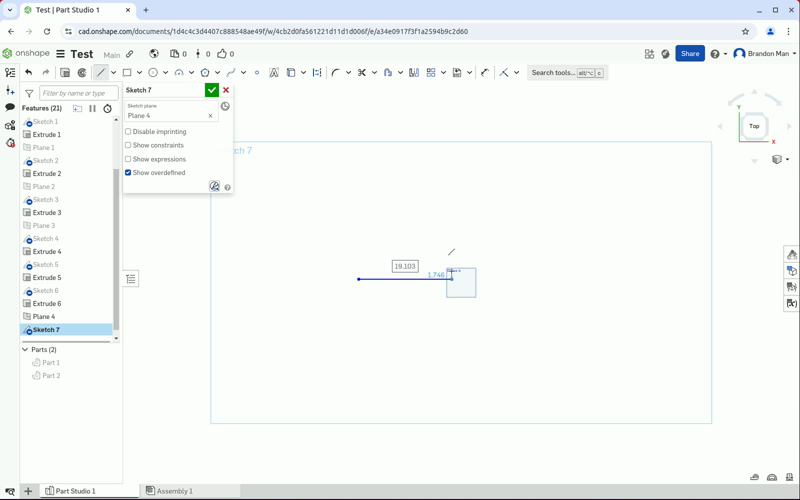
key_down(shift)
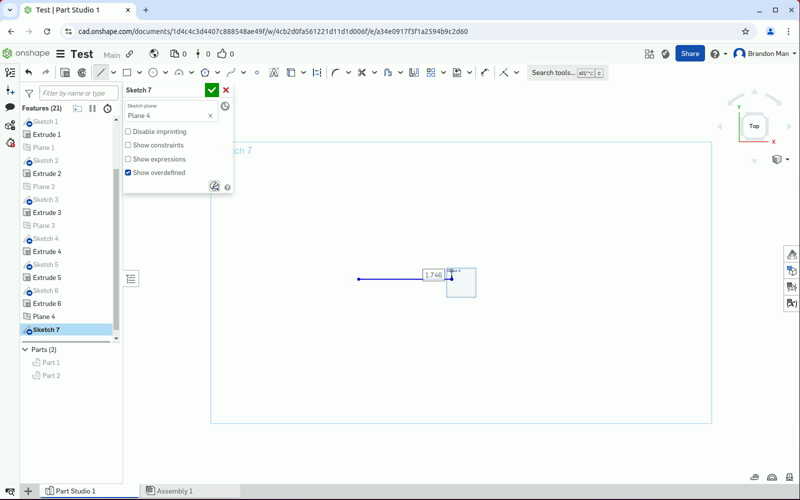
mouse_move(358, 270)
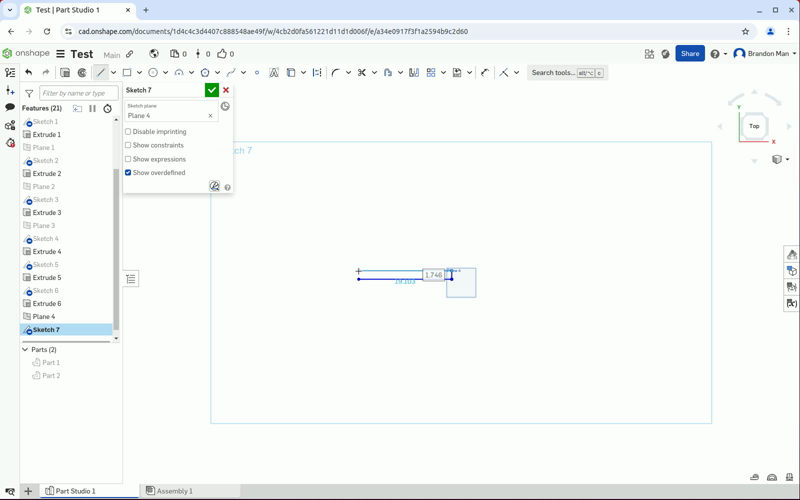
click(358, 270)
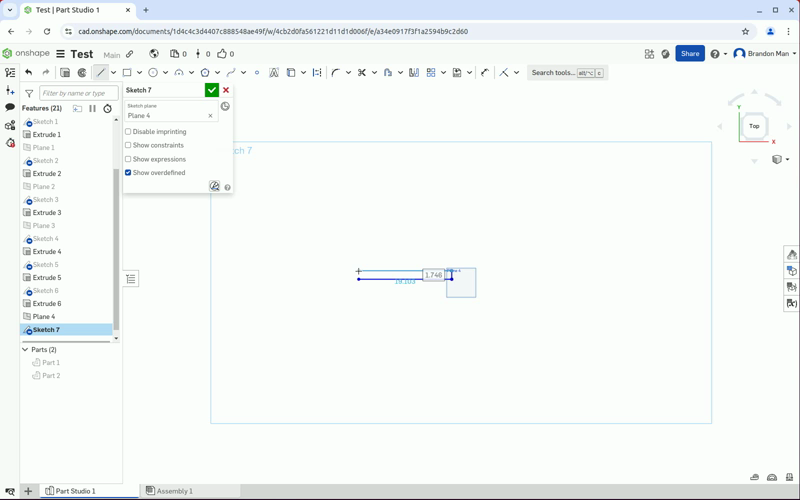
key_up(shift)
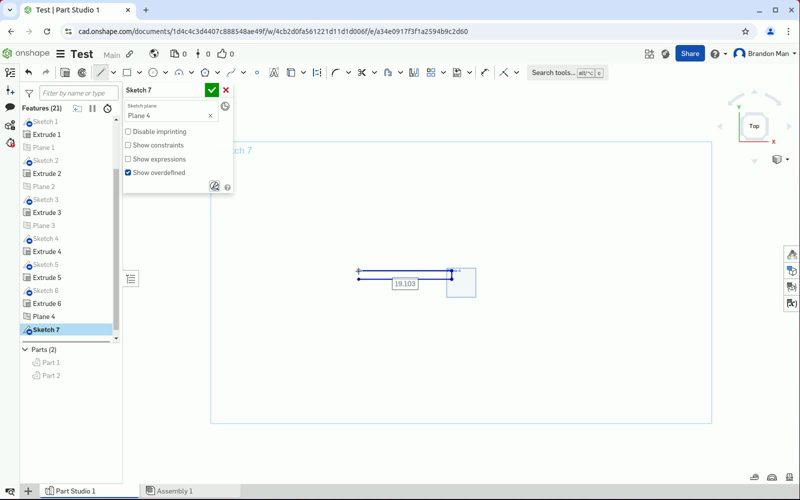
mouse_move(388, 270)
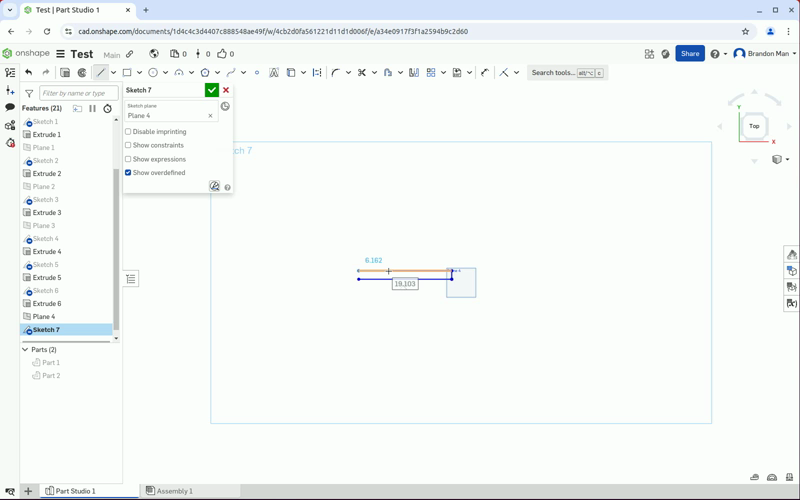
key_down(shift)
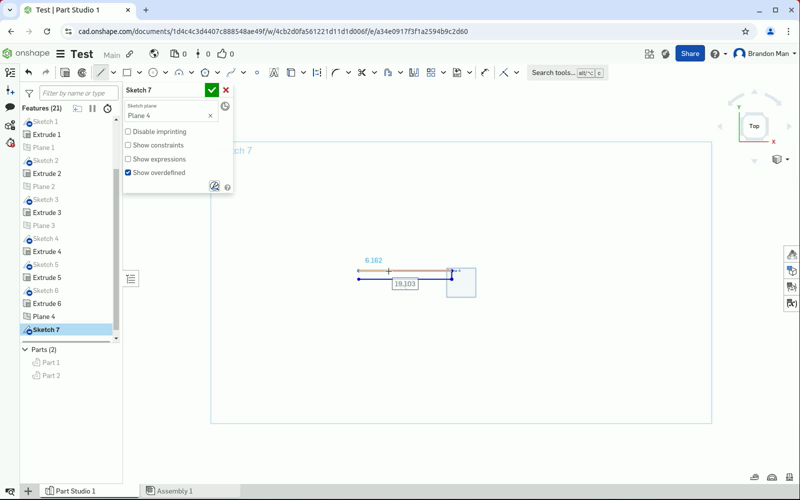
mouse_move(358, 279)
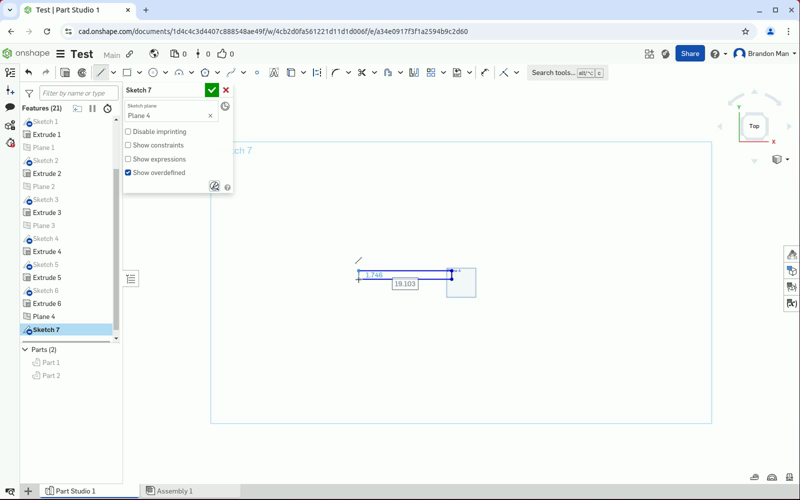
key_up(shift)
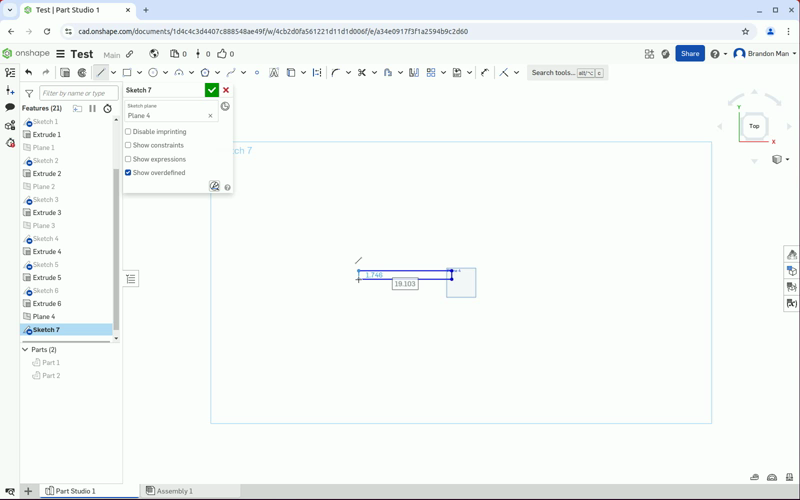
click(358, 279)
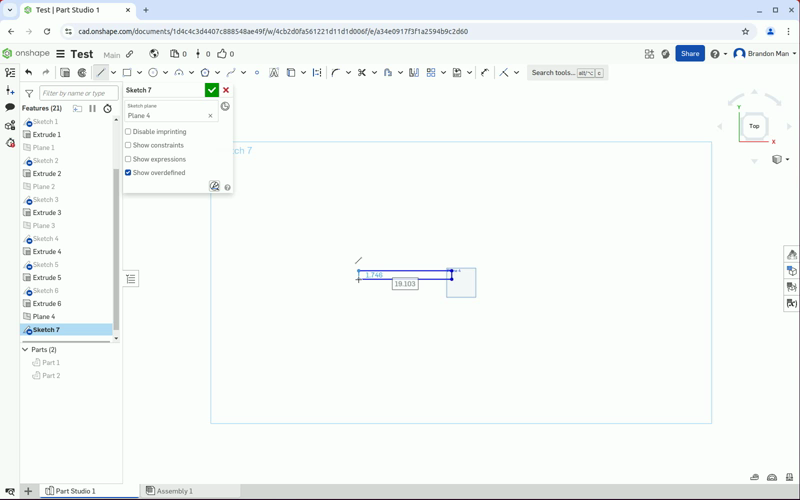
key(esc)
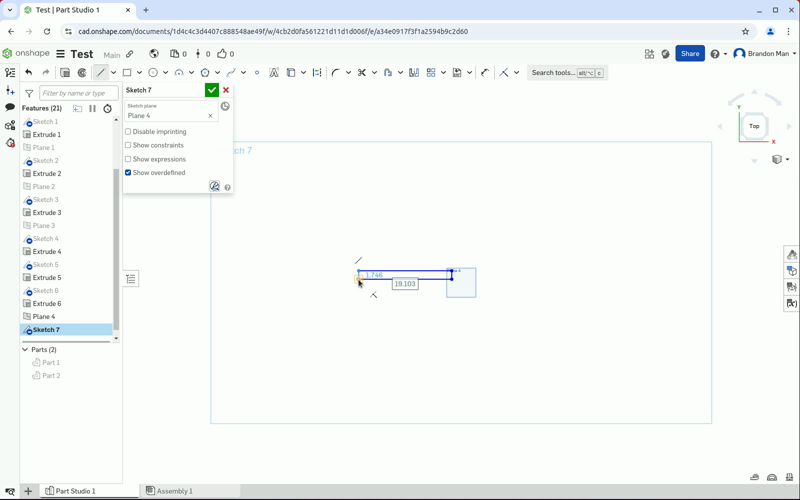
mouse_move(432, 276)
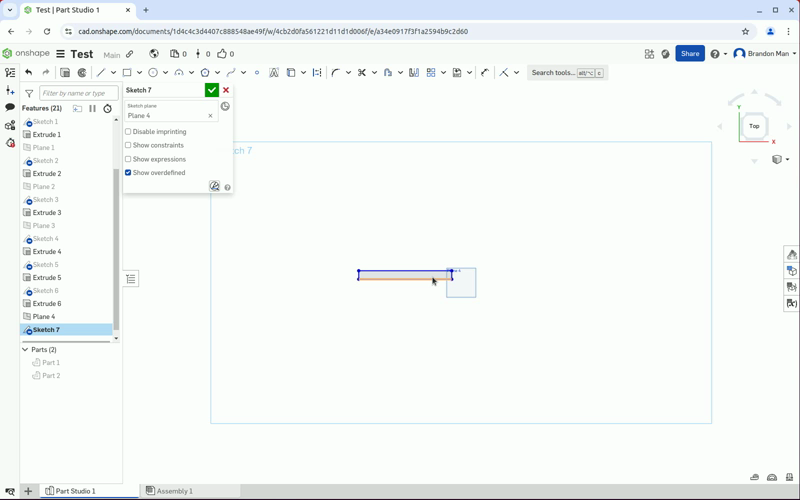
scroll(6)
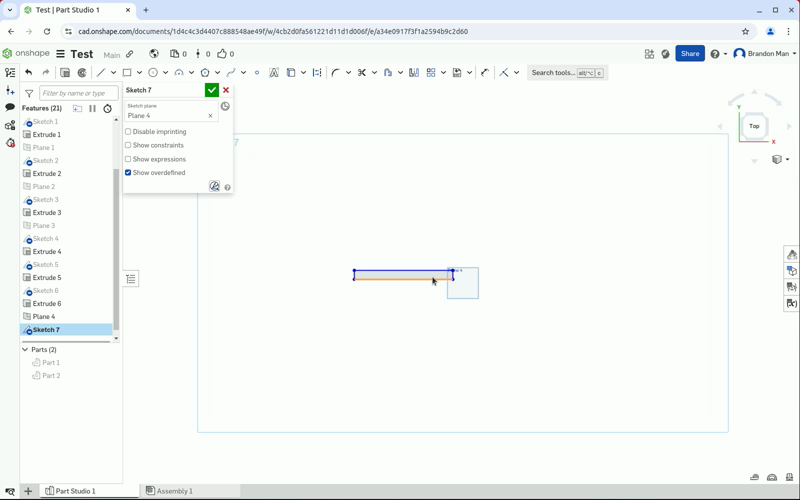
scroll(6)
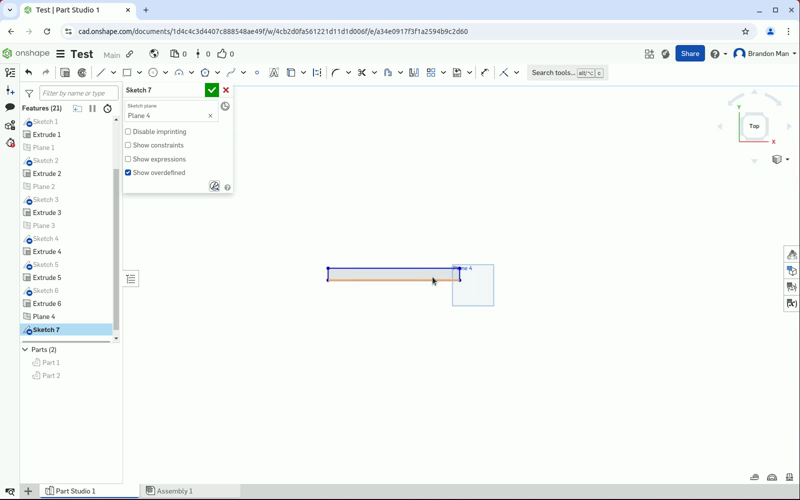
scroll(6)
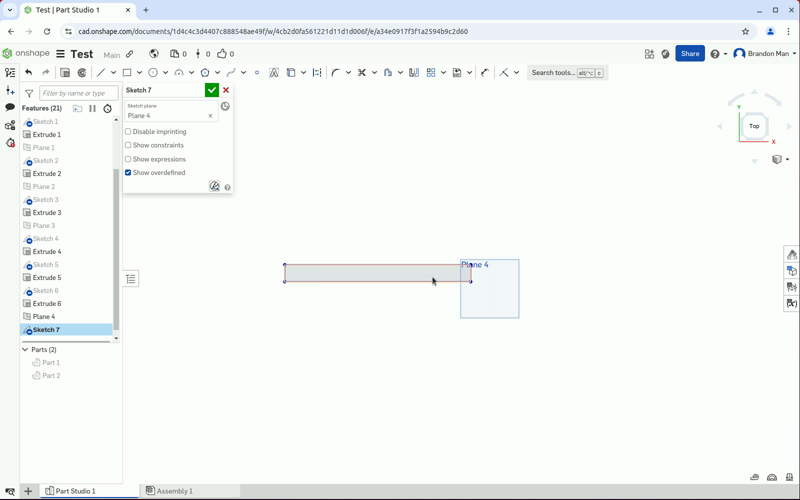
scroll(6)
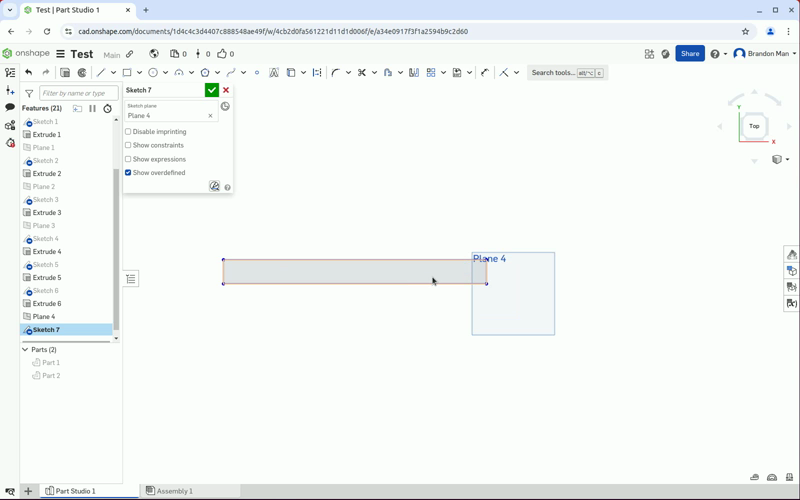
scroll(6)
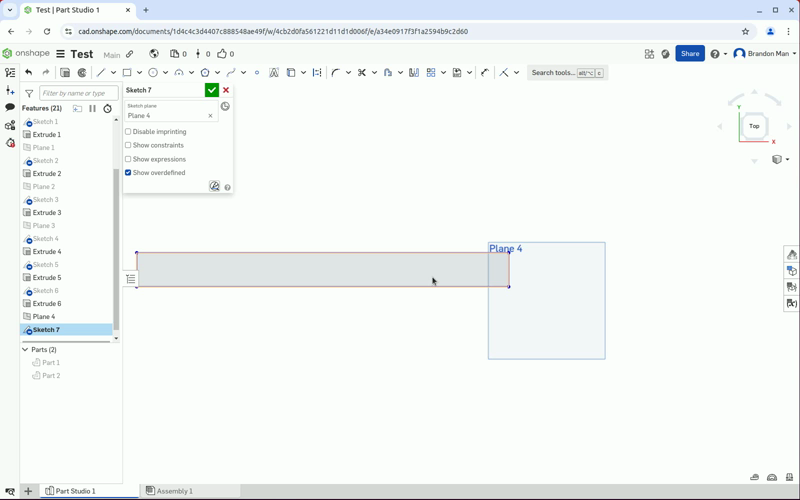
scroll(6)
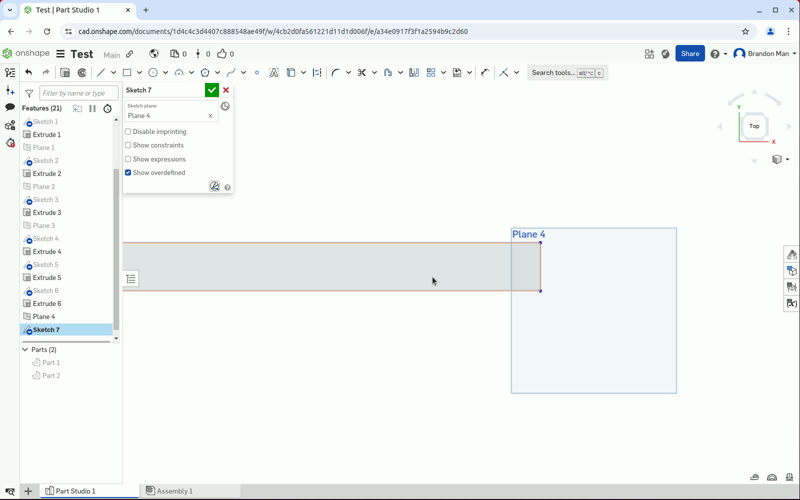
scroll(6)
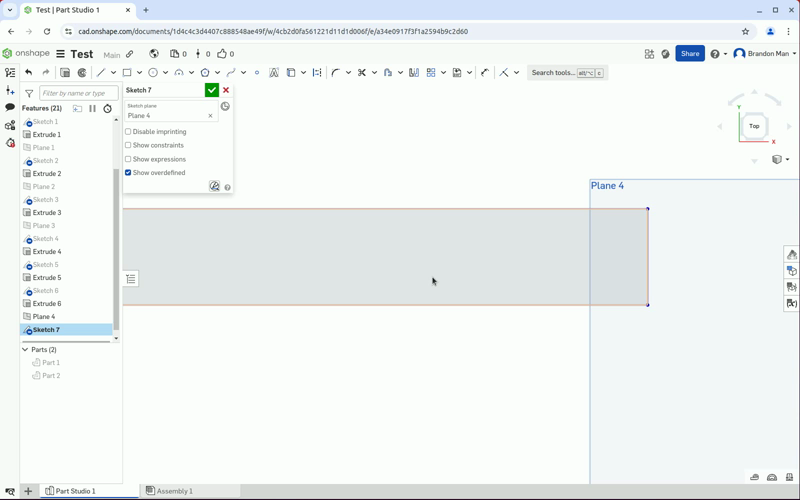
click(432, 276)
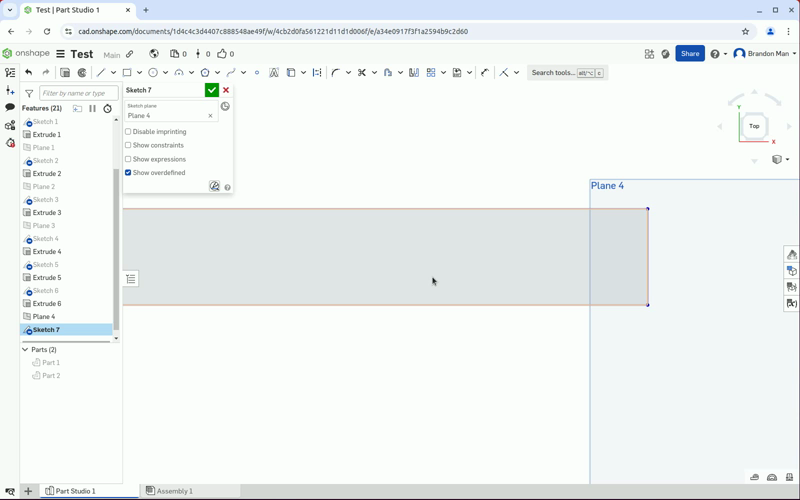
scroll(-6)
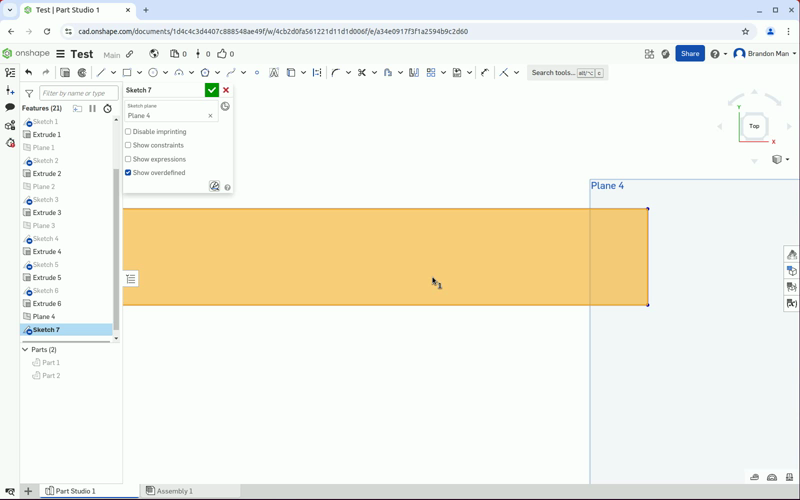
scroll(-6)
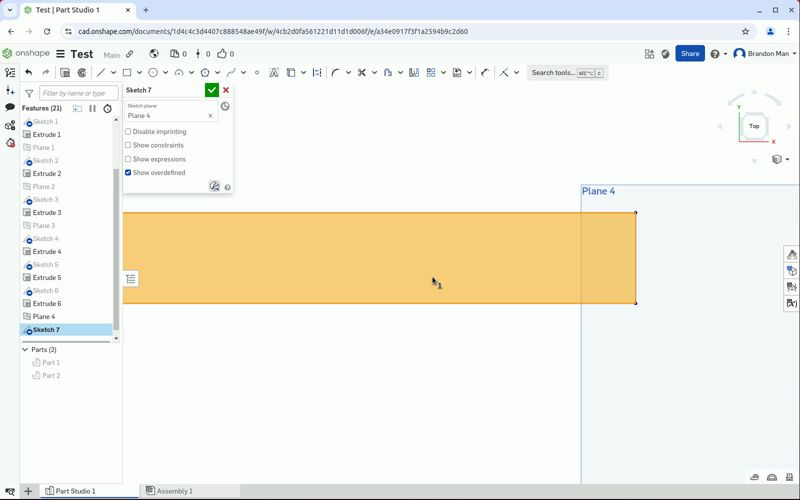
scroll(-6)
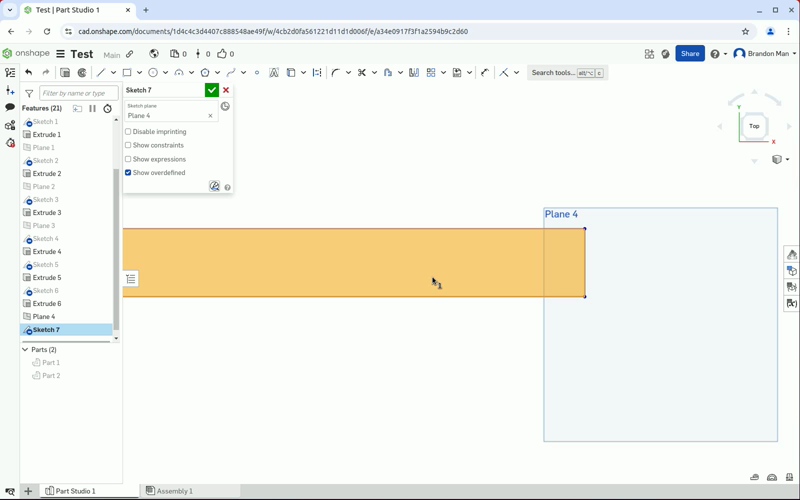
scroll(-6)
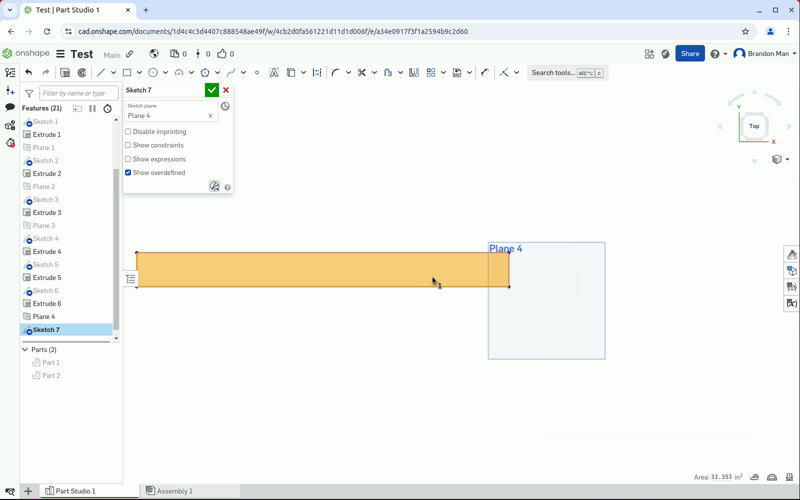
scroll(-6)
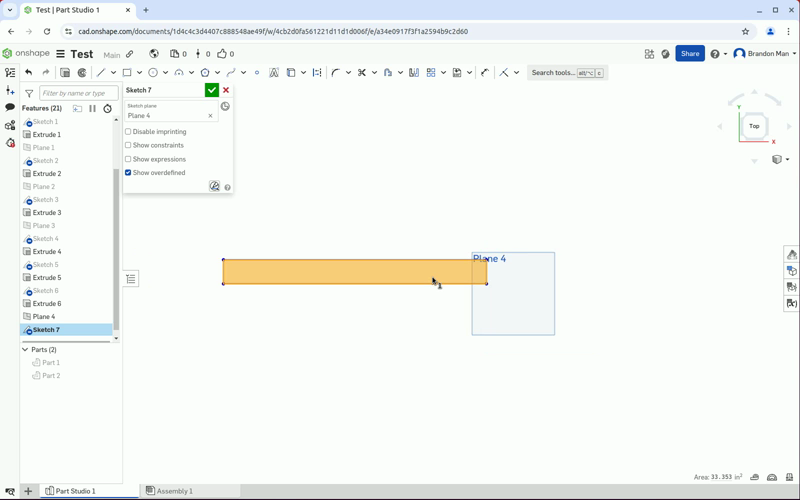
scroll(-6)
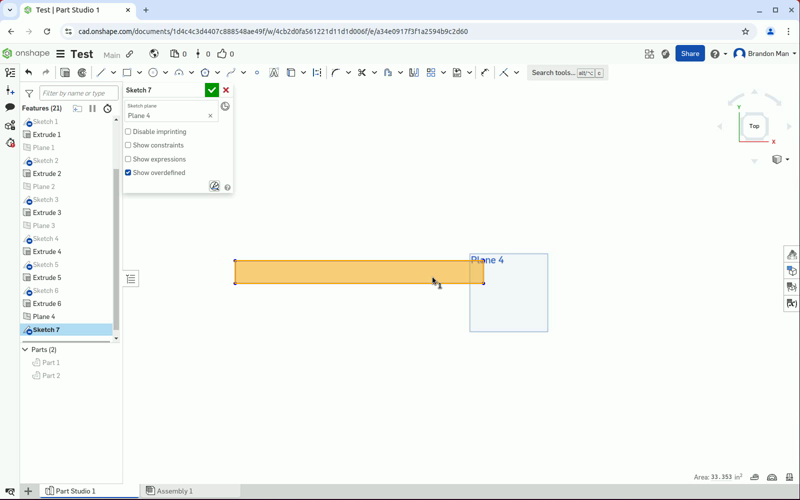
scroll(-6)
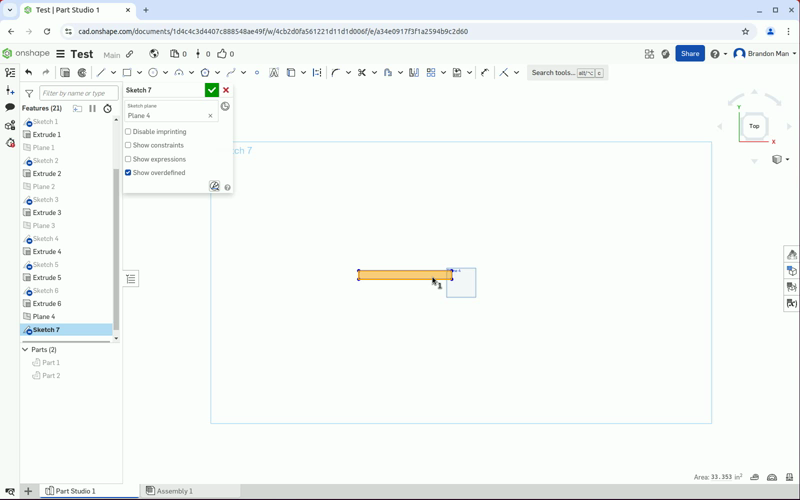
mouse_move(73, 352)
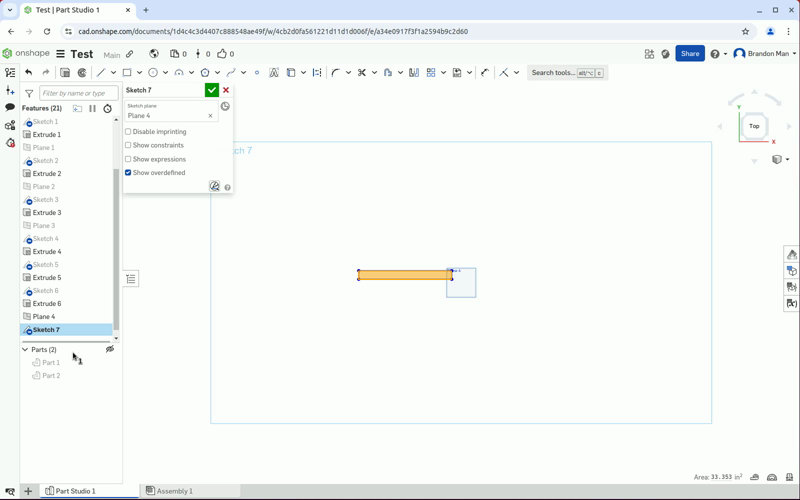
key(shift+y)
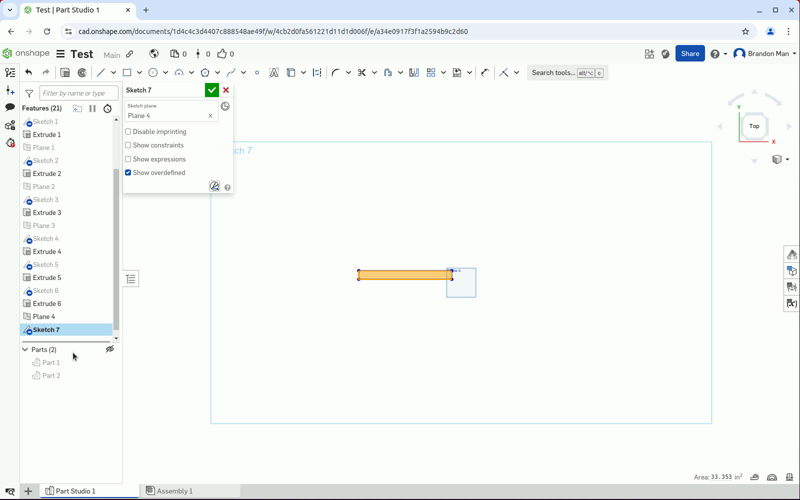
key(shift+e)
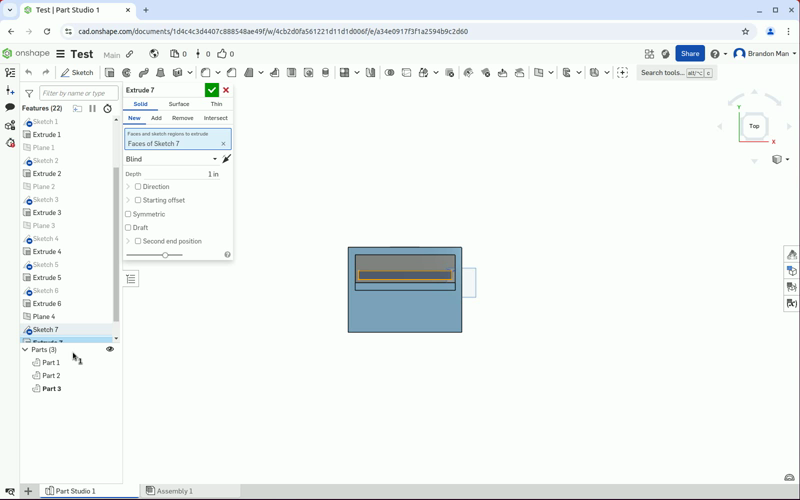
mouse_move(143, 106)
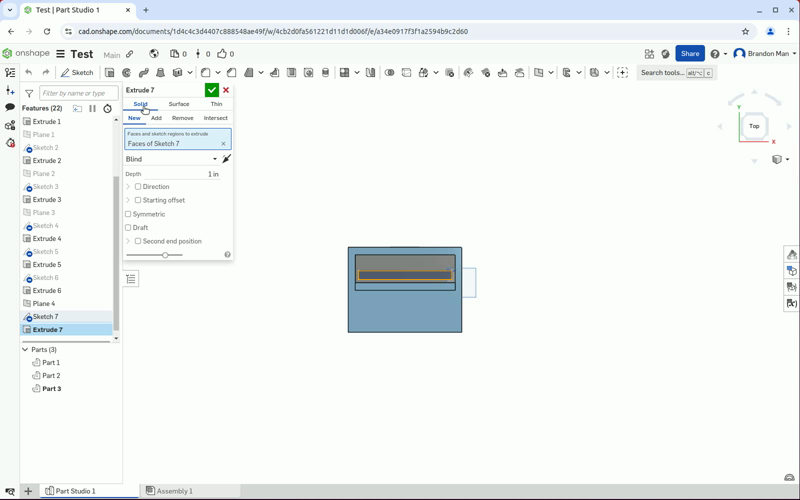
click(143, 106)
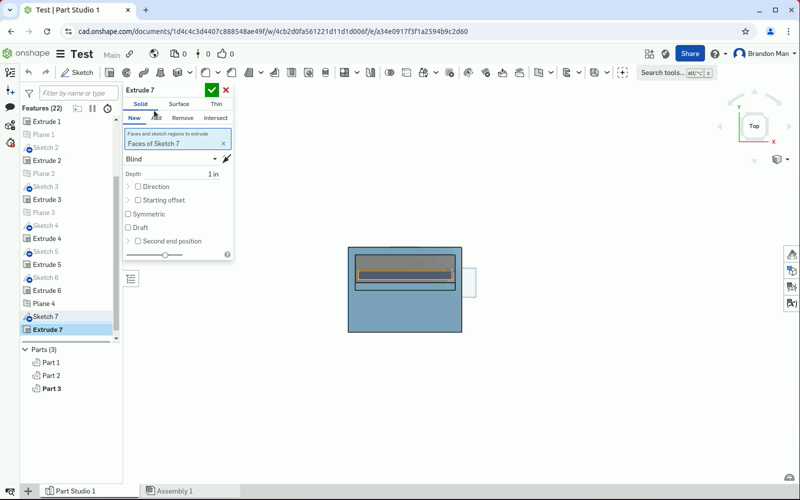
mouse_move(186, 120)
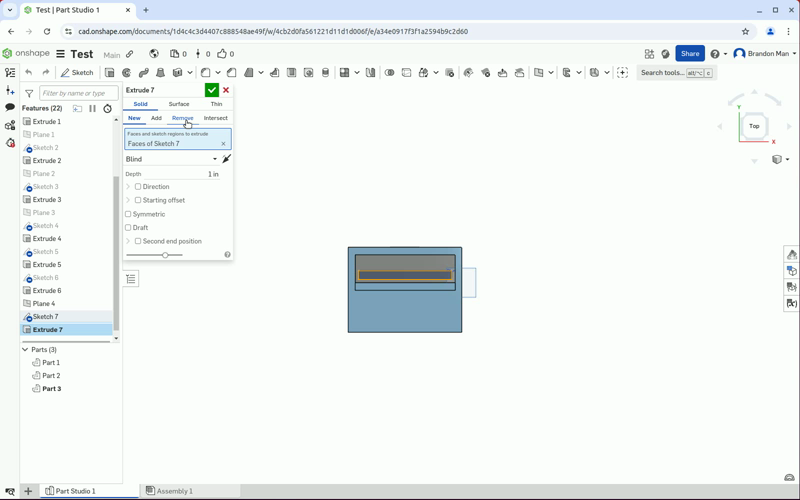
click(186, 120)
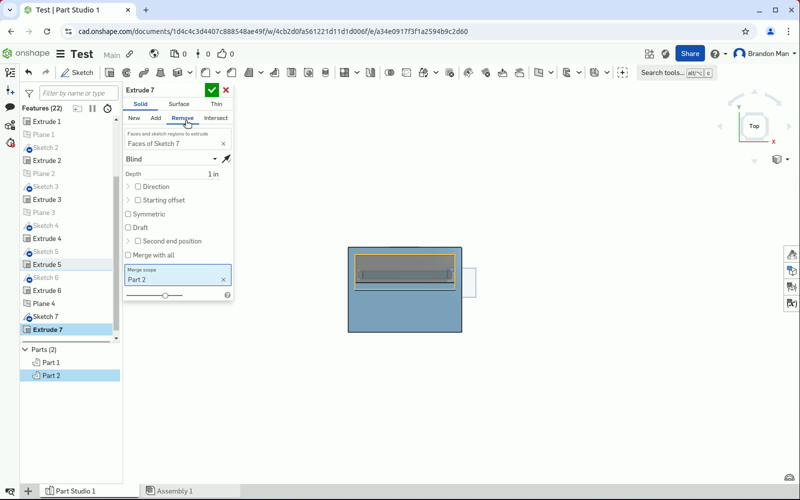
key(tab, 4)
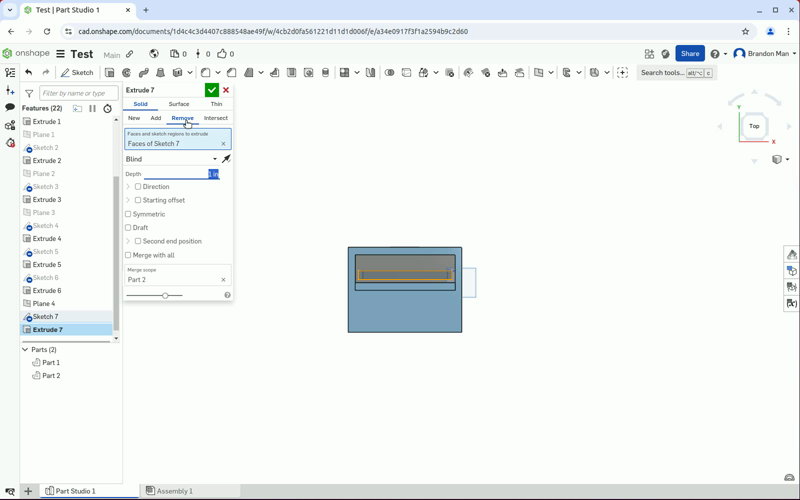
text(5.777)
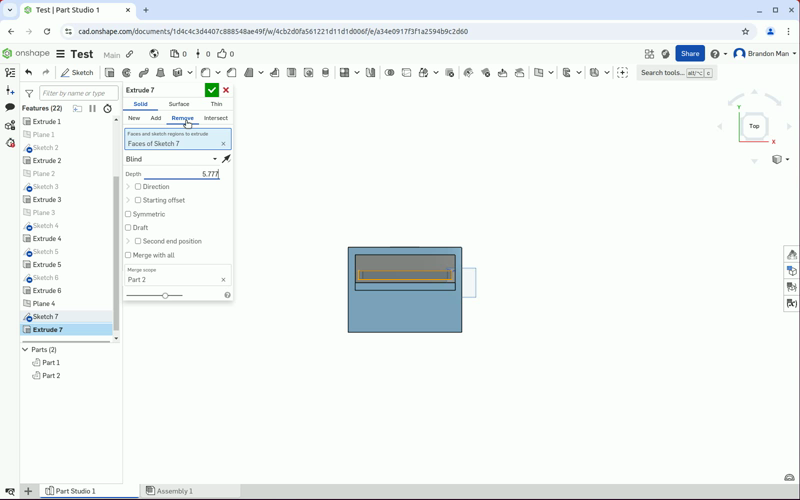
key(tab, 6)
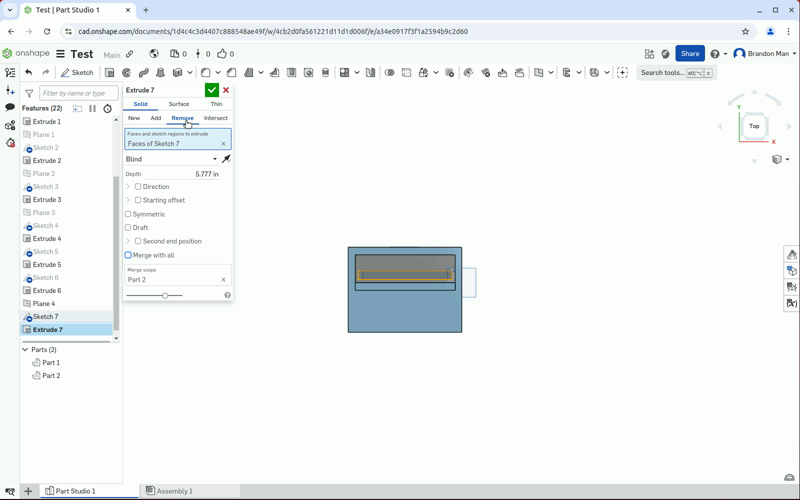
key(space)
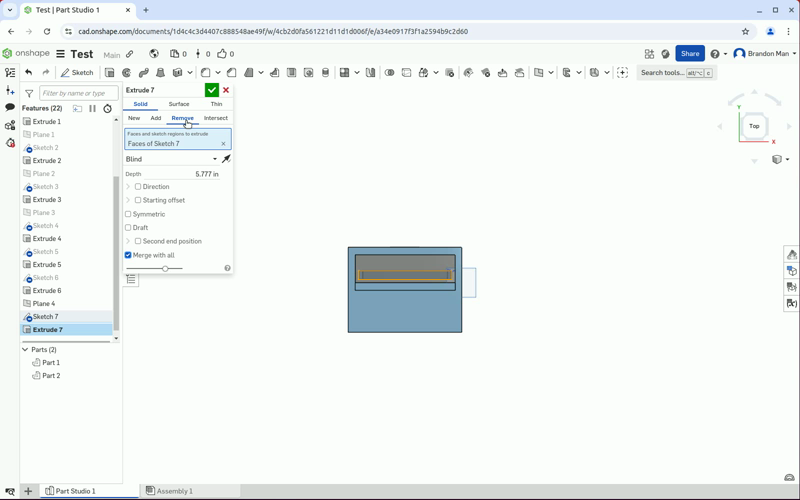
key(enter)
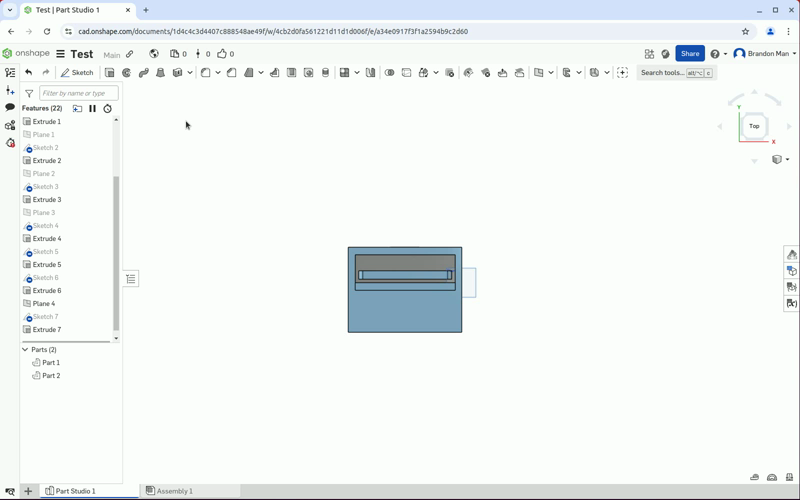
key(shift+h)
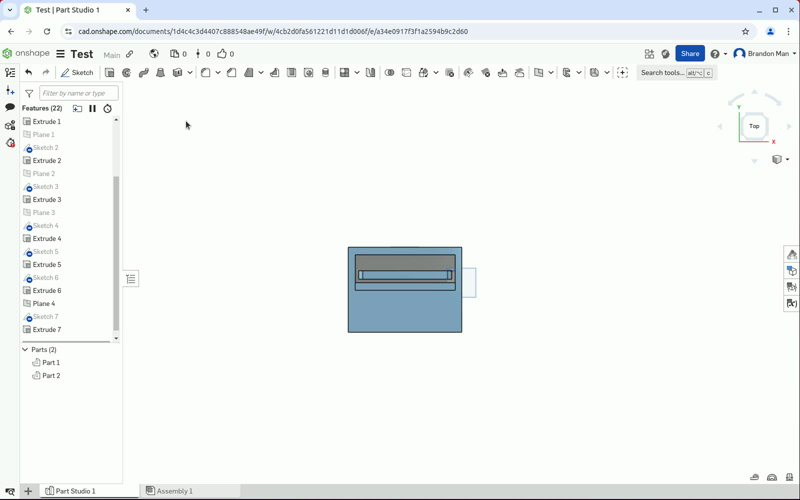
key(shift+h)
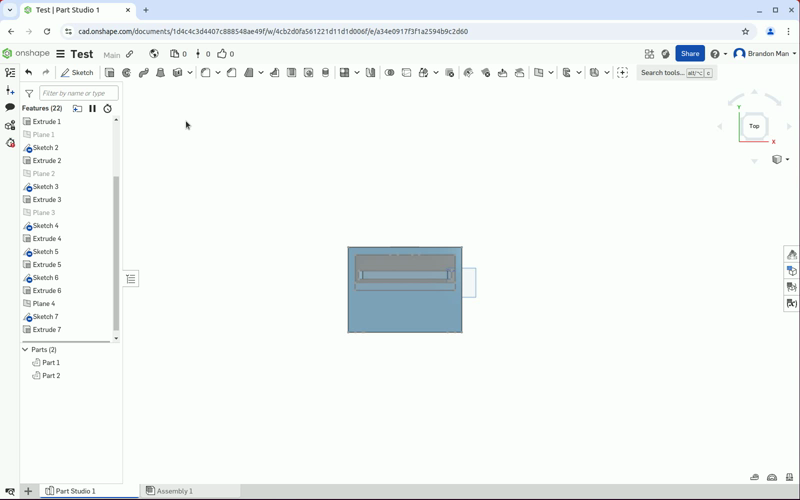
key(shift+7)
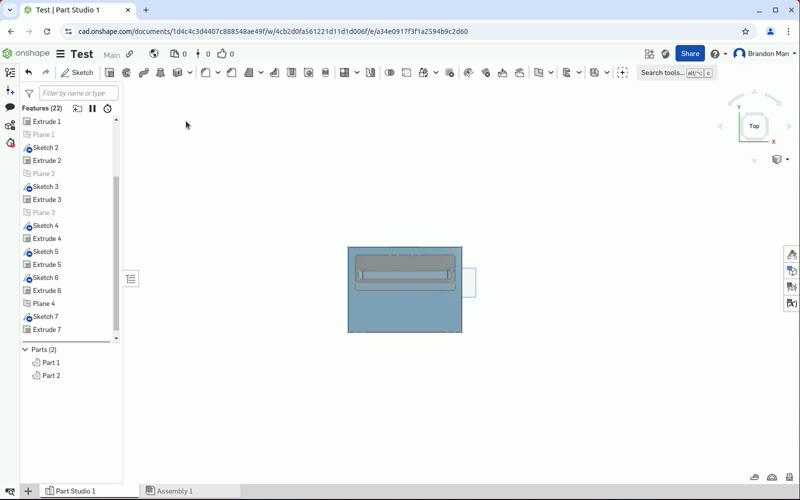
key(up, 3)
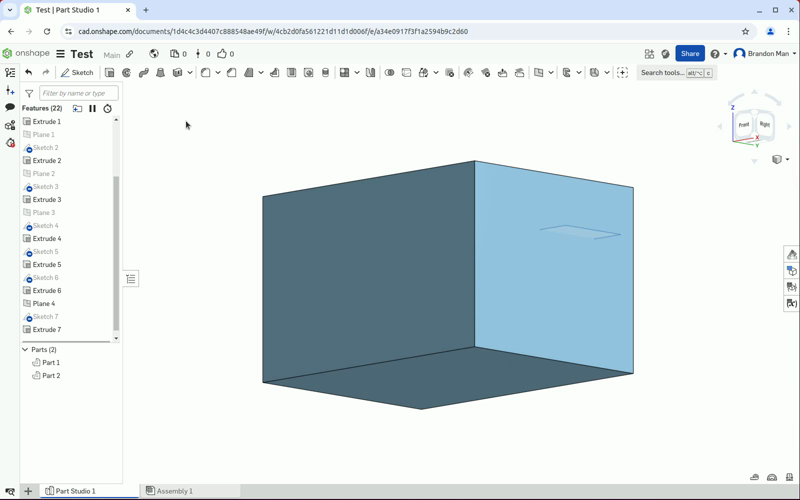
key(left, 3)
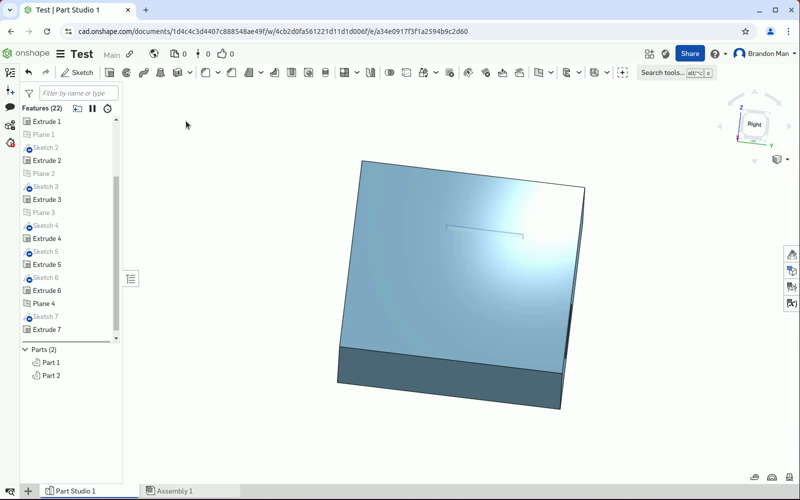
key(right, 3)
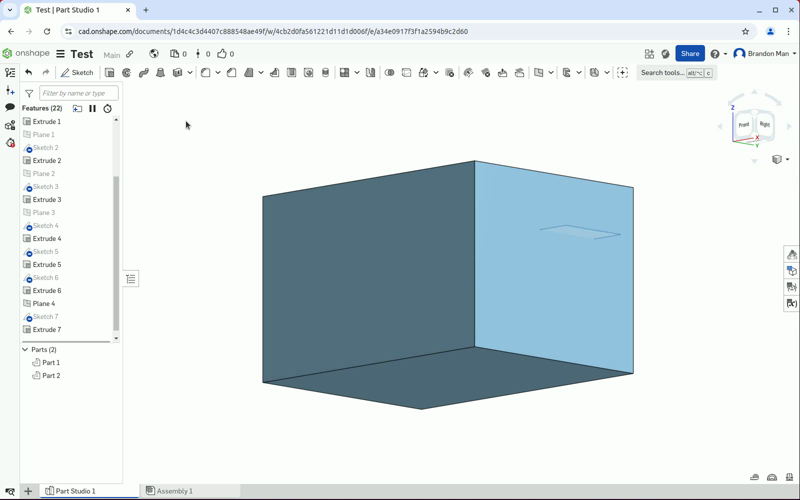
key(down, 3)
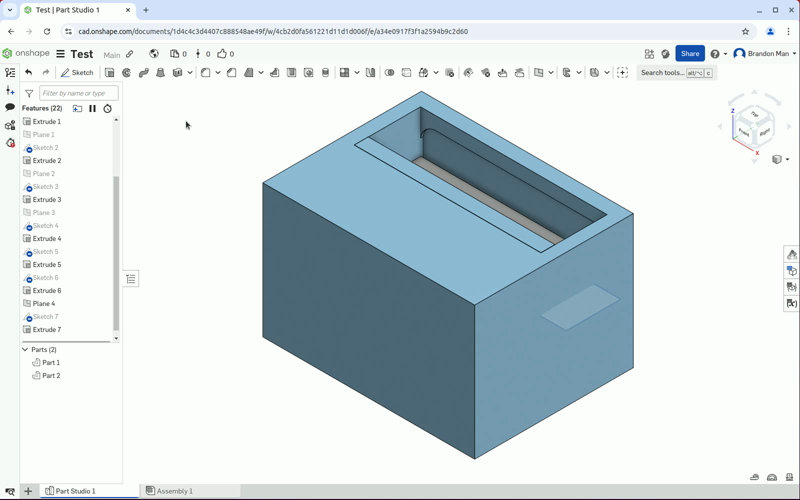
mouse_move(69, 111)
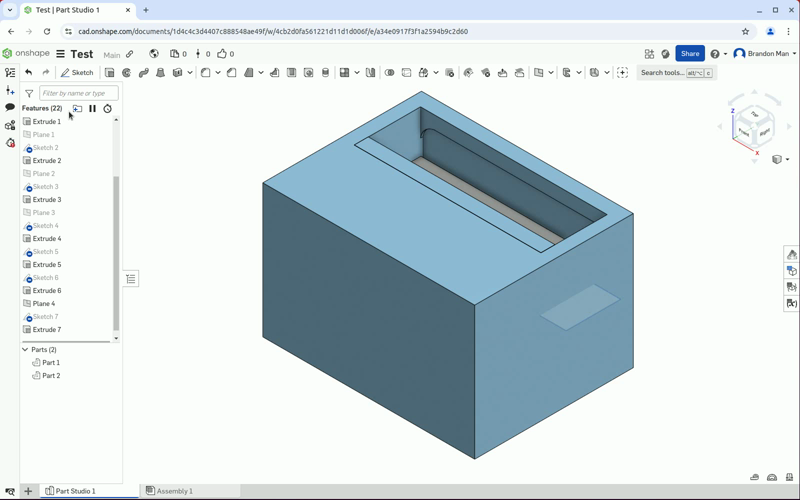
click(69, 111)